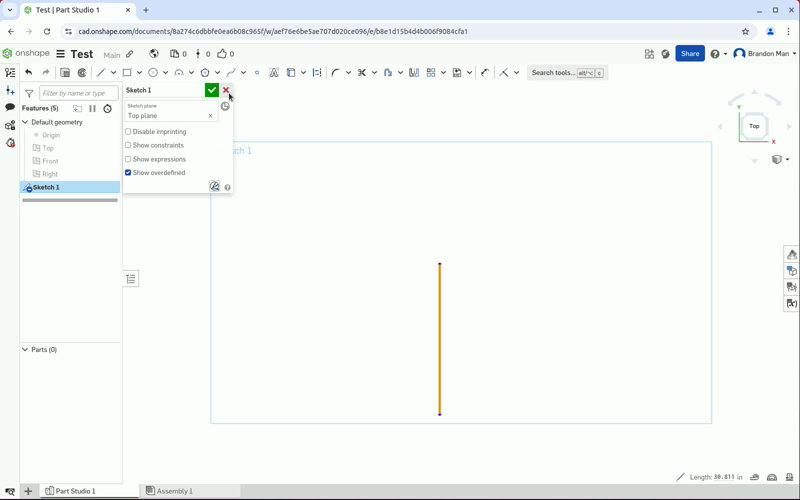
key(shift+h)
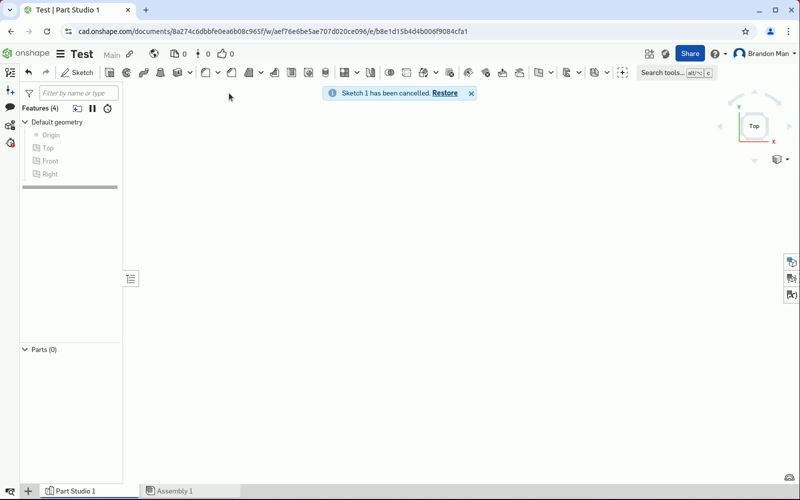
mouse_move(73, 352)
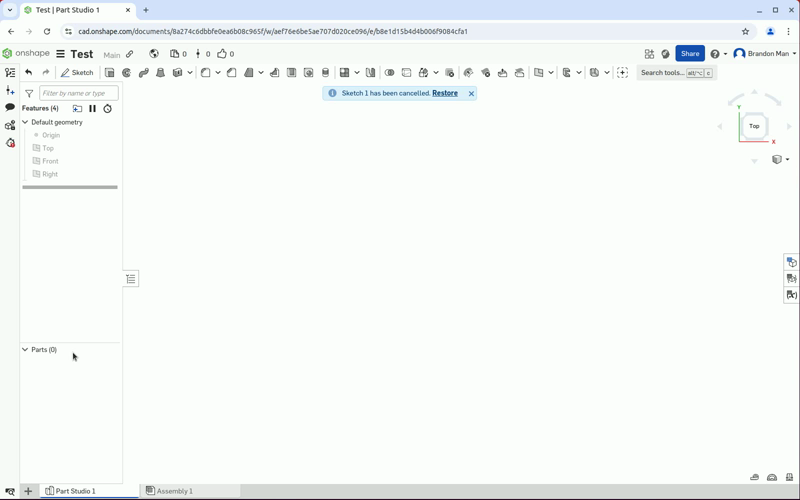
key(y)
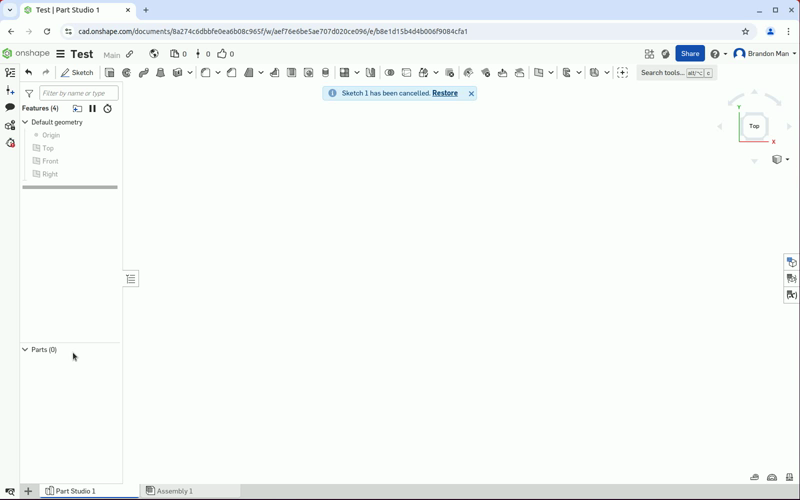
key(shift+p)
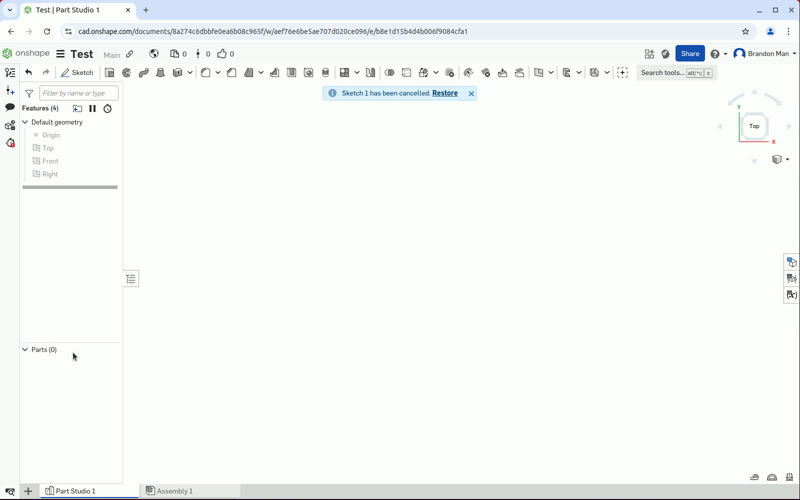
key(space)
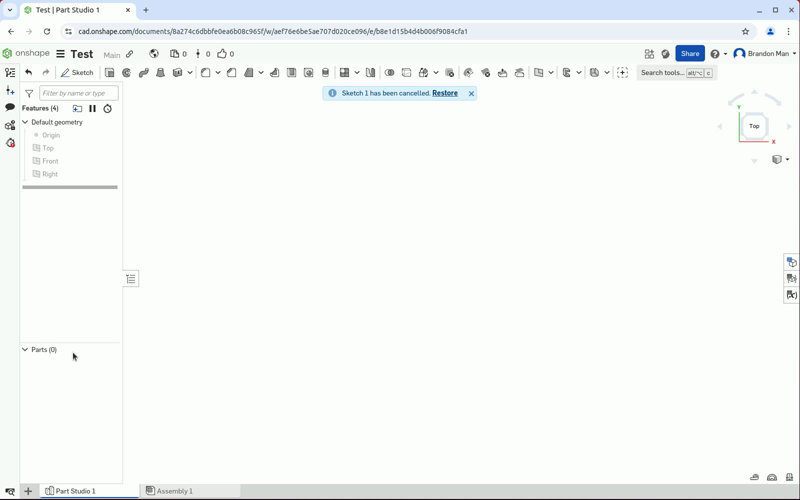
key_down(shift)
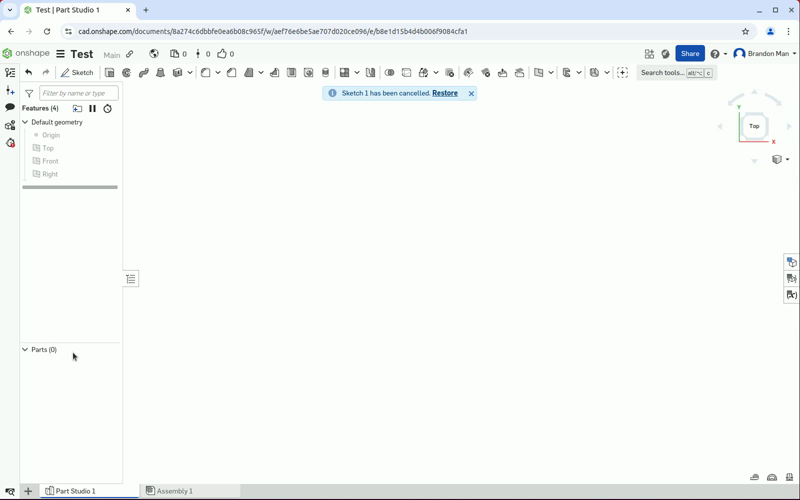
key(up)
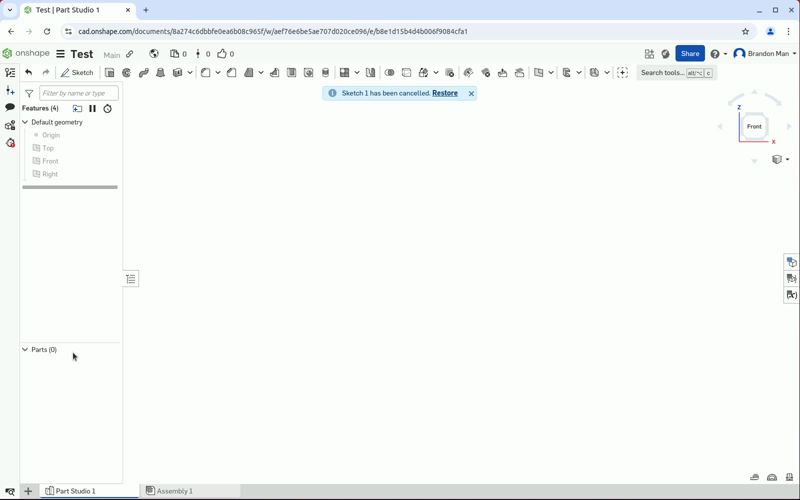
key_up(shift)
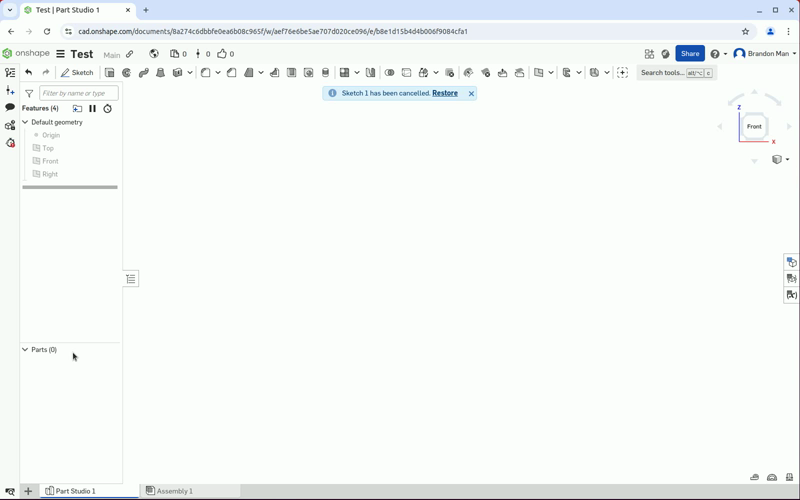
mouse_move(73, 352)
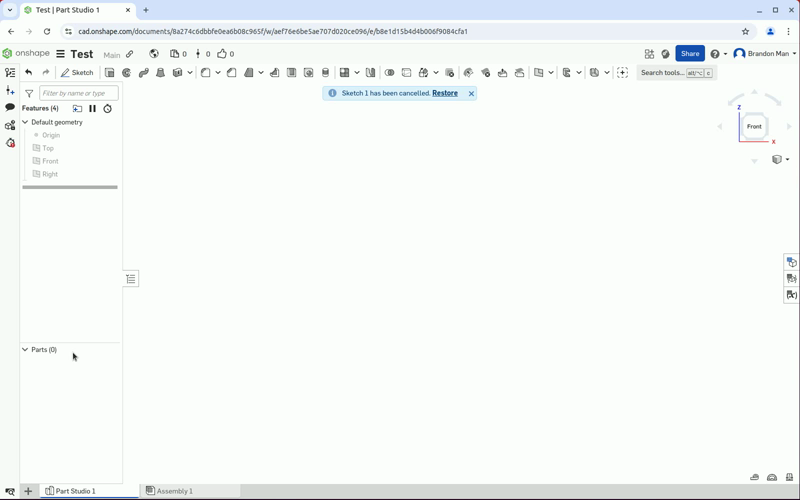
key(shift+y)
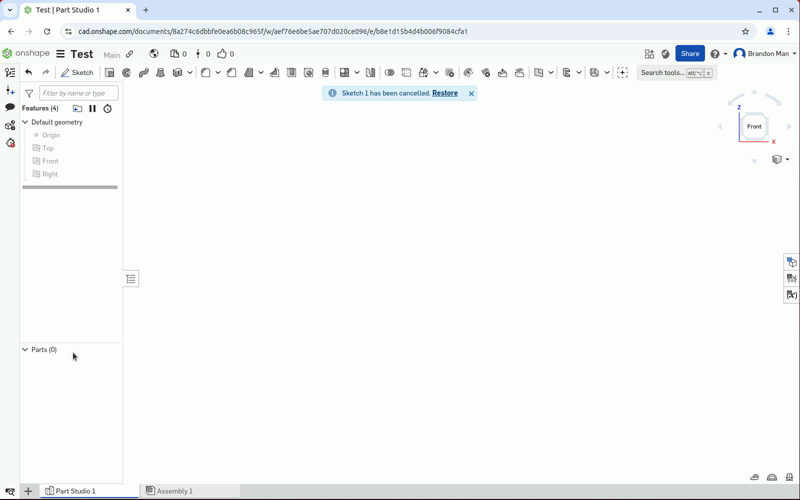
key(shift+s)
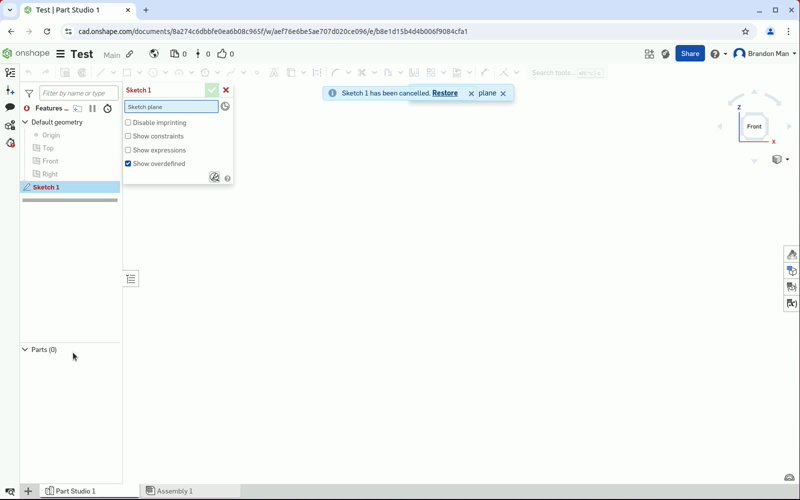
mouse_move(73, 163)
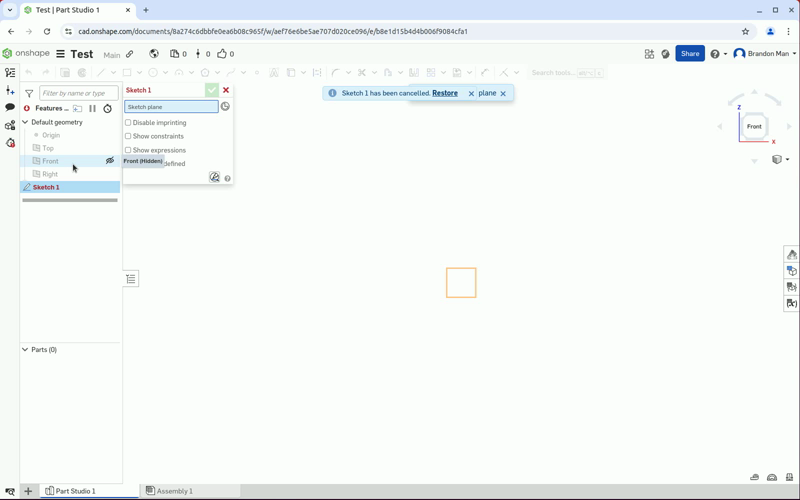
click(73, 163)
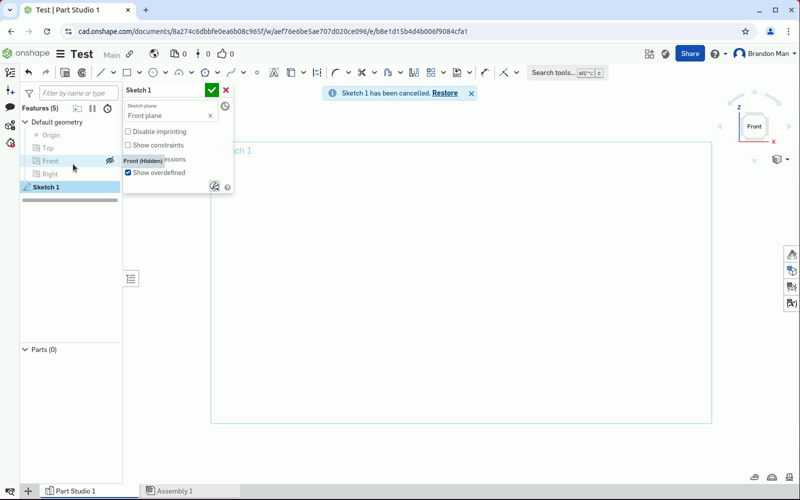
mouse_move(73, 352)
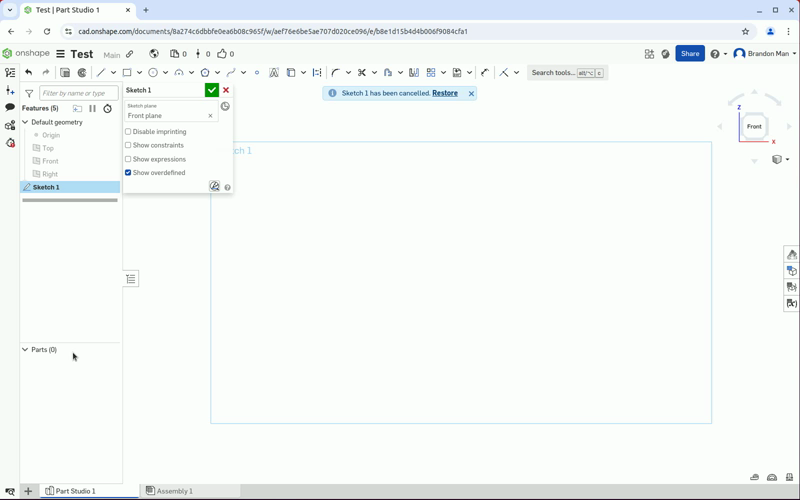
key(y)
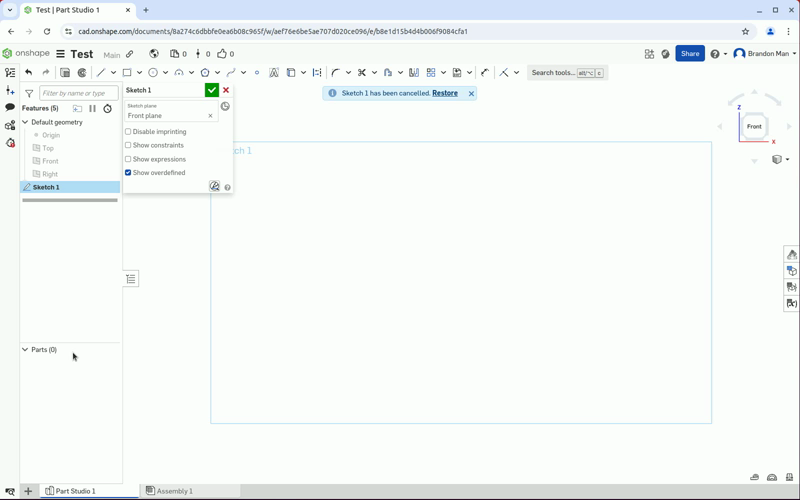
key(l)
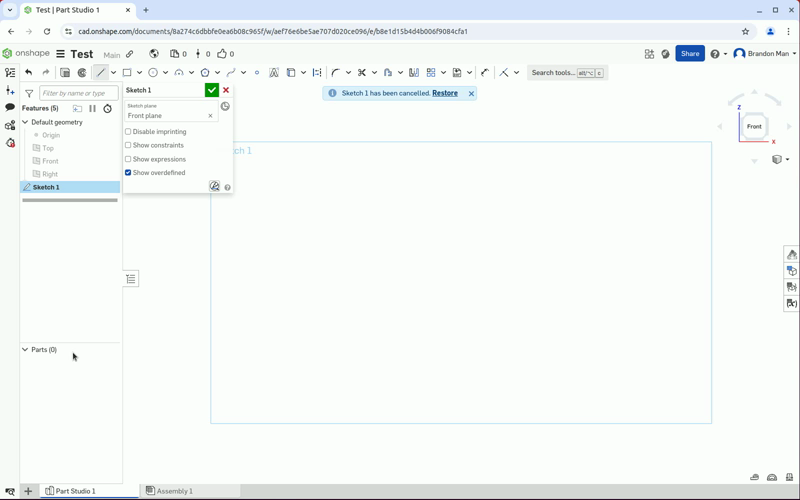
key_down(shift)
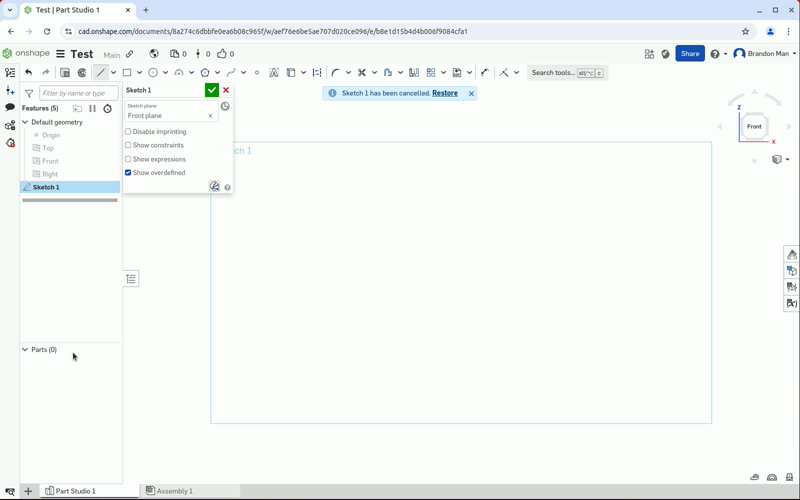
mouse_move(348, 190)
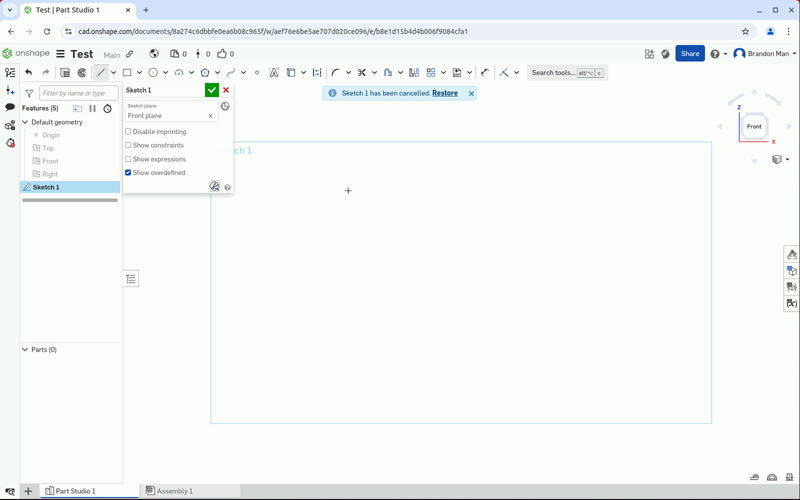
click(348, 190)
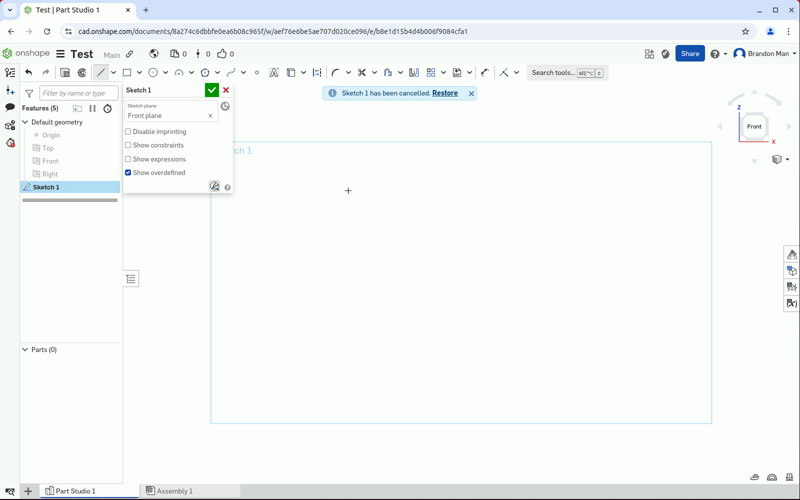
key_up(shift)
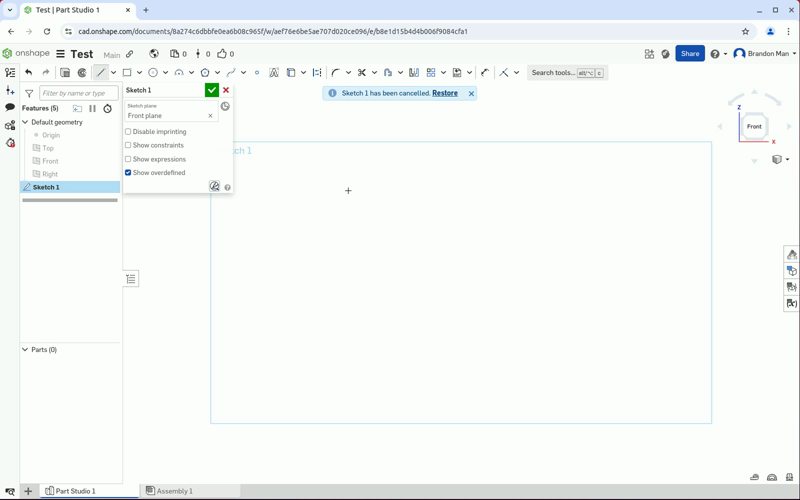
key_down(shift)
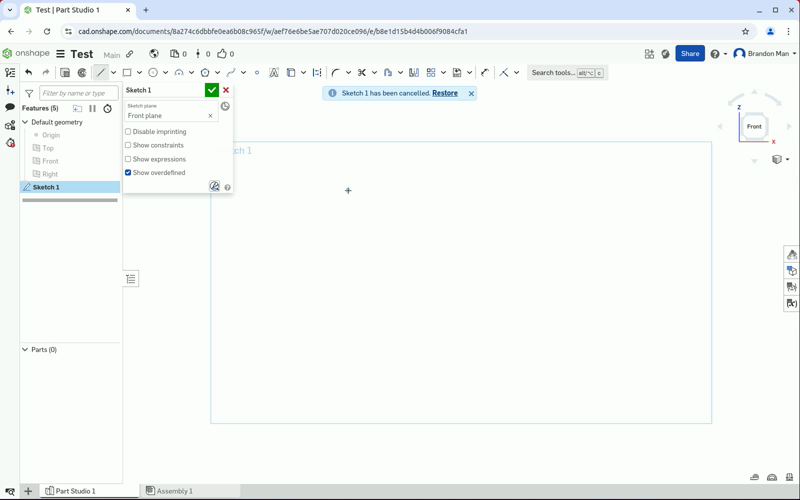
mouse_move(378, 190)
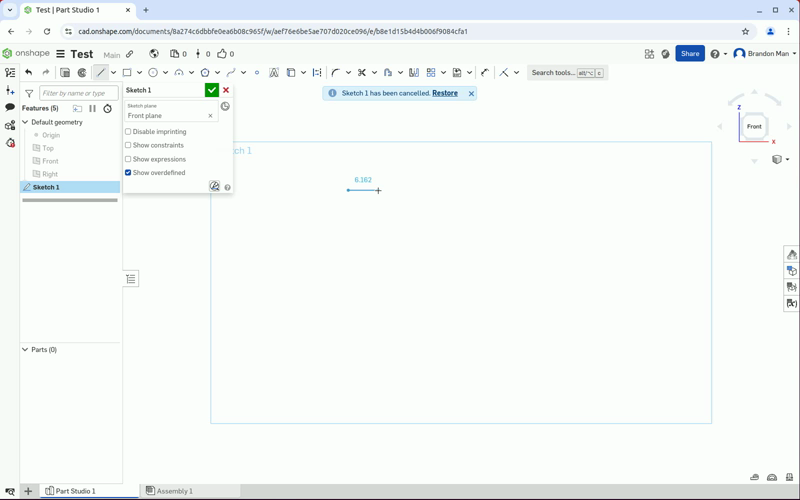
mouse_move(357, 190)
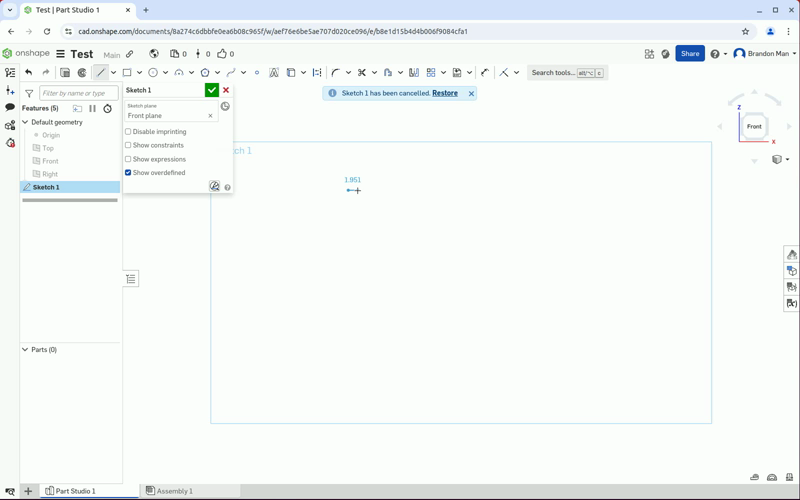
click(357, 190)
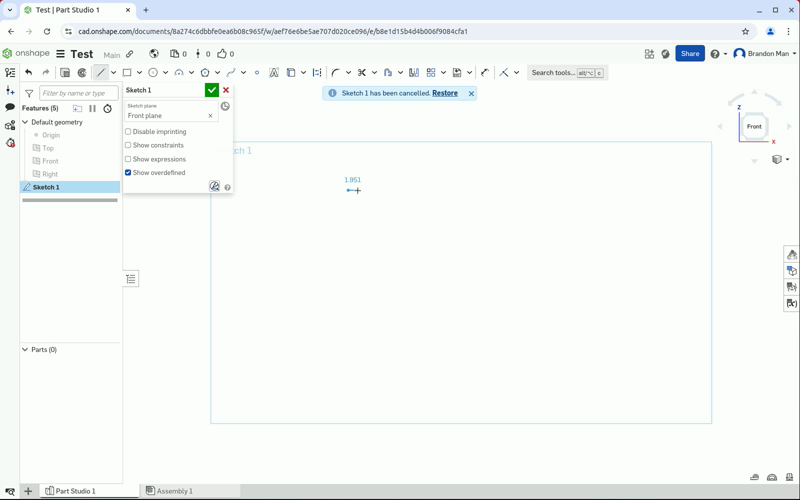
key_up(shift)
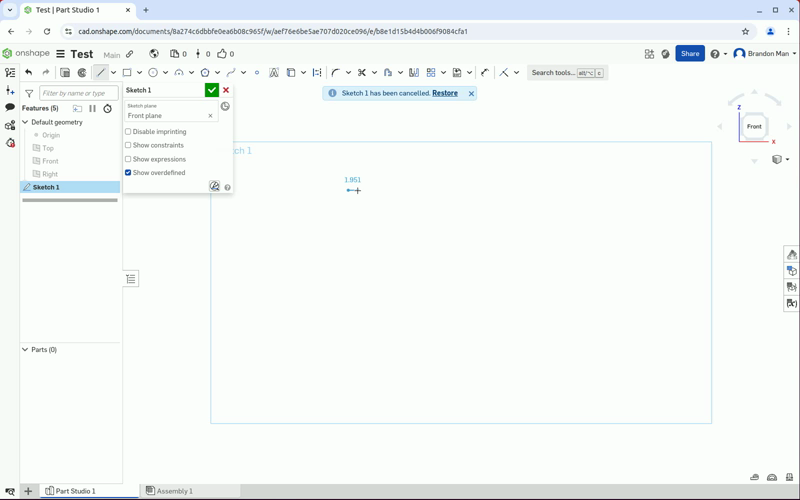
key_down(shift)
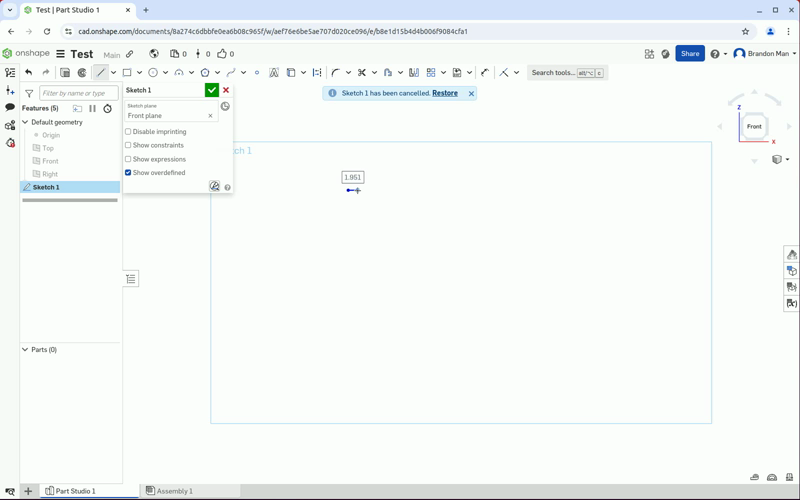
mouse_move(387, 190)
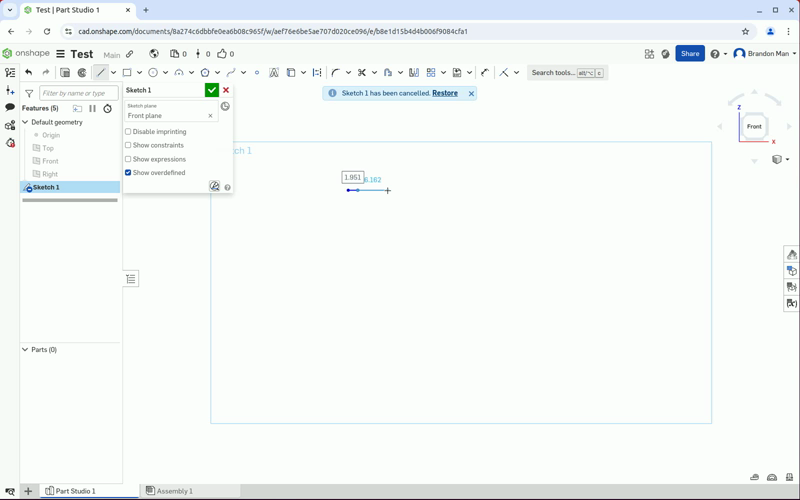
mouse_move(357, 183)
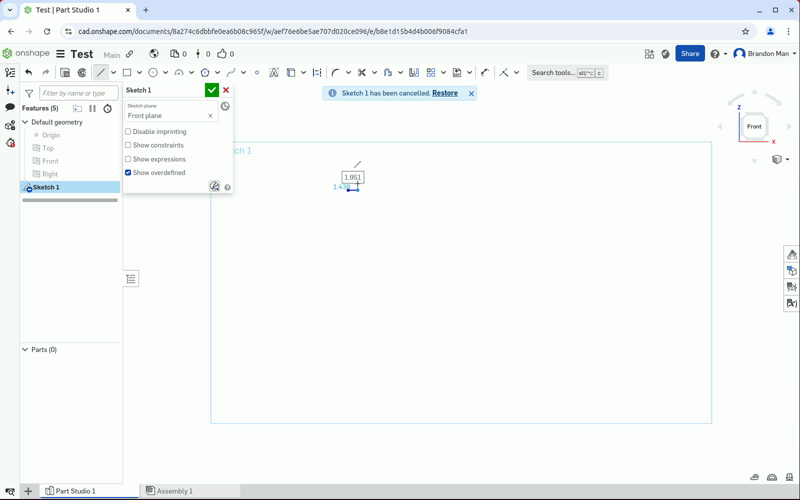
scroll(6)
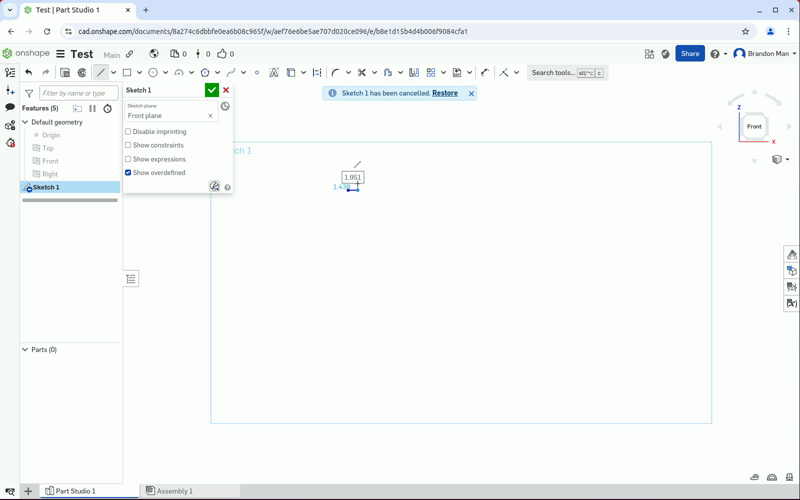
scroll(6)
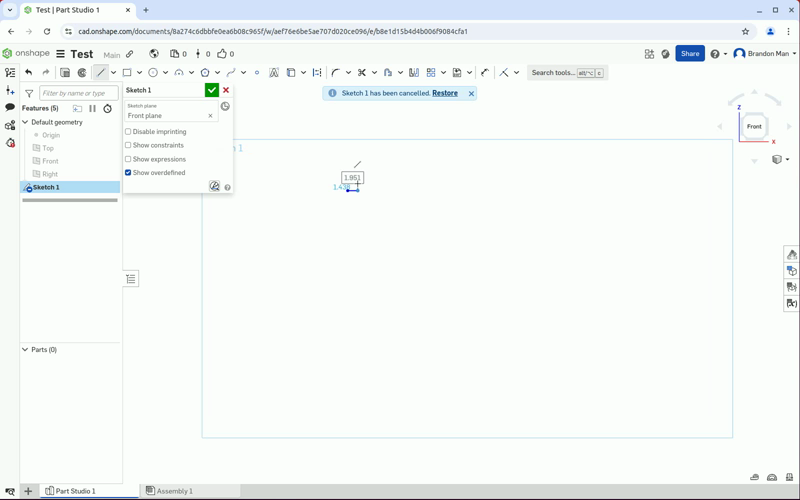
scroll(6)
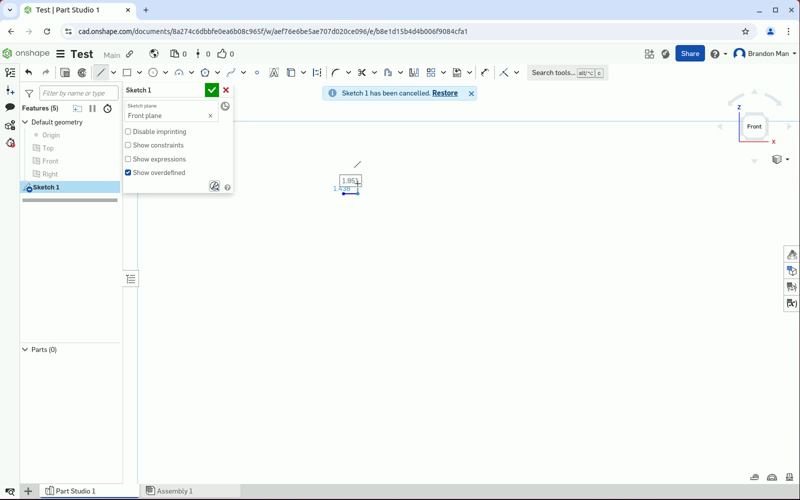
scroll(6)
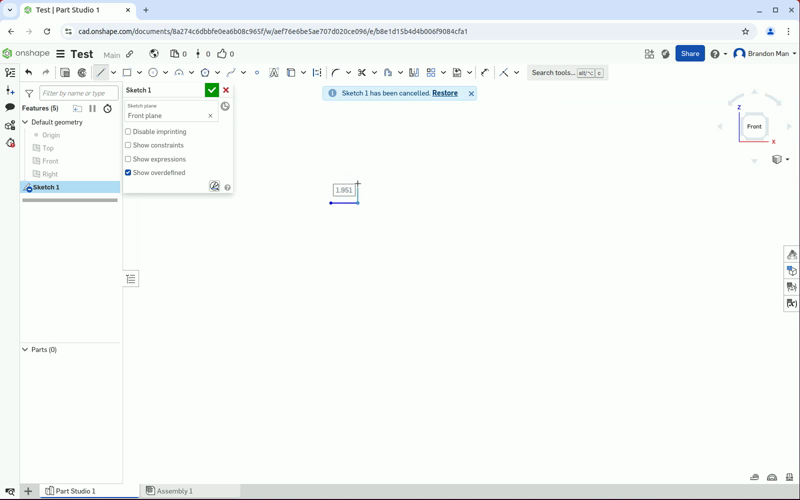
scroll(6)
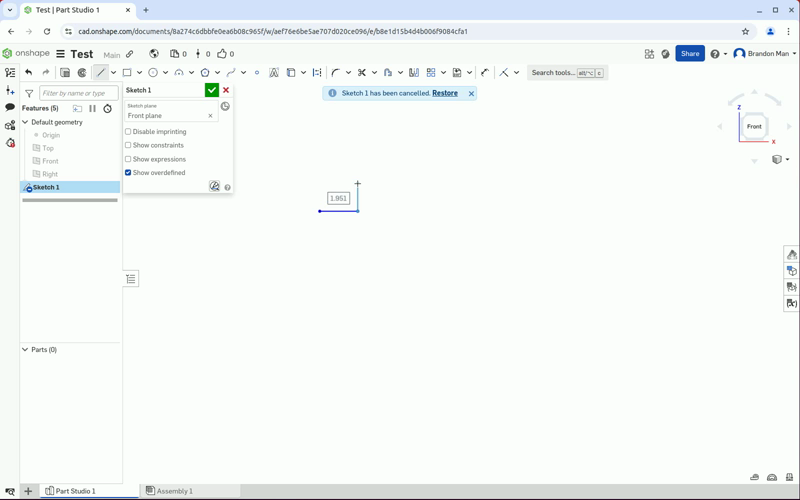
scroll(6)
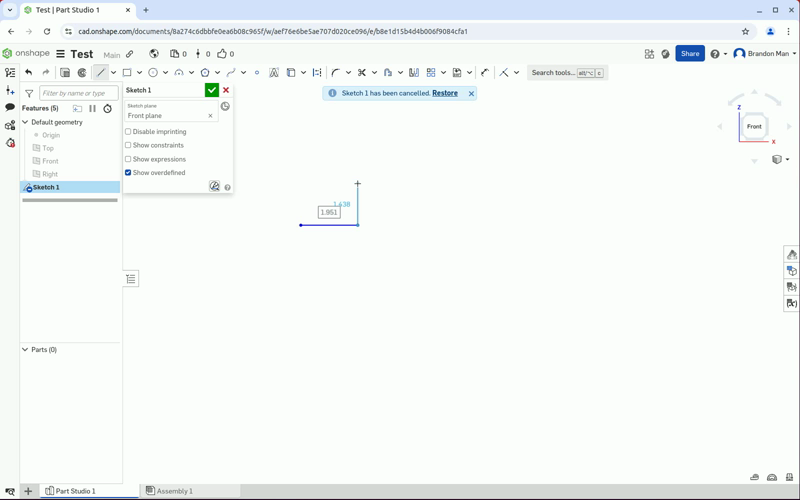
scroll(6)
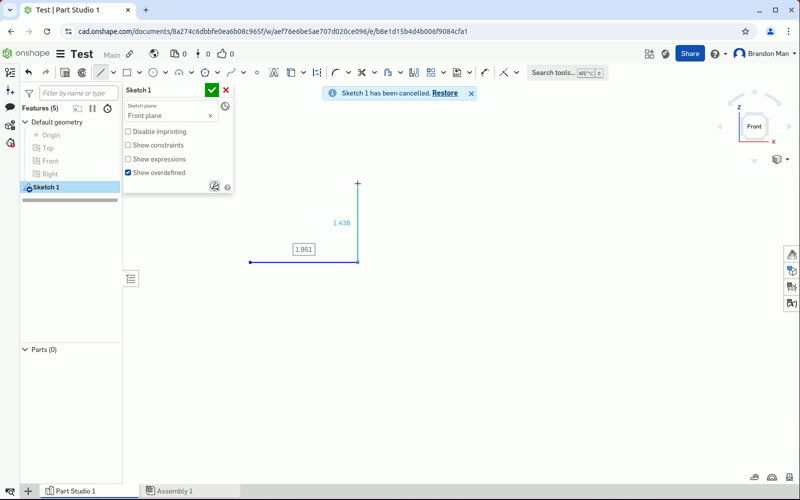
click(357, 183)
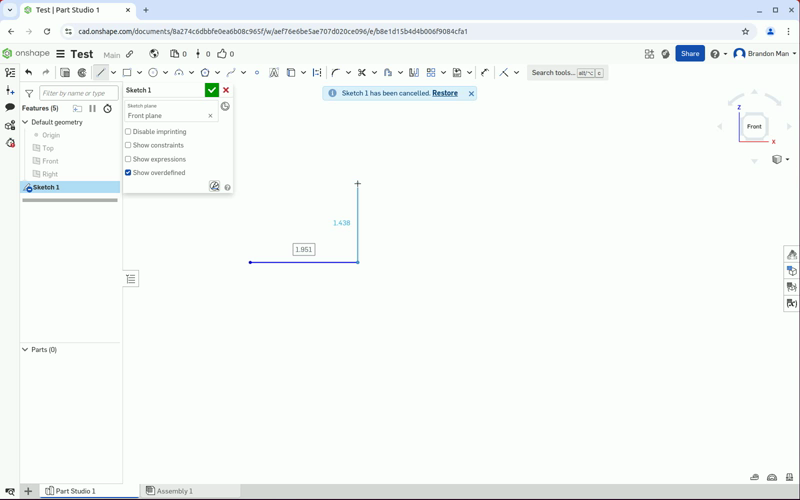
scroll(-6)
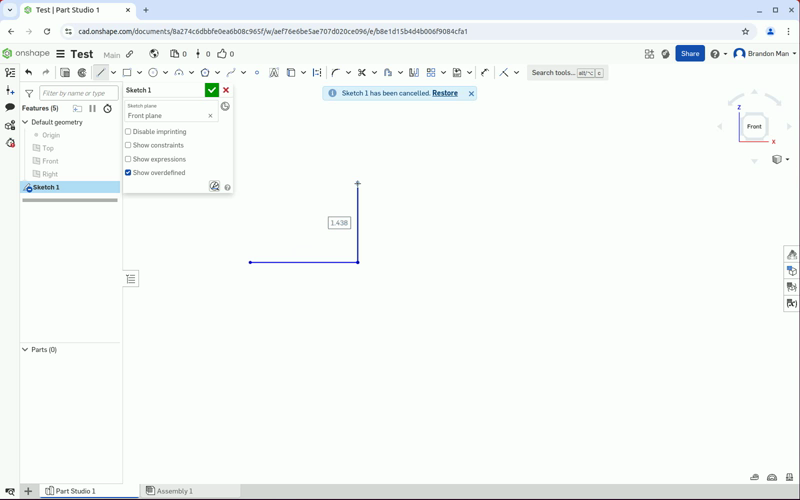
scroll(-6)
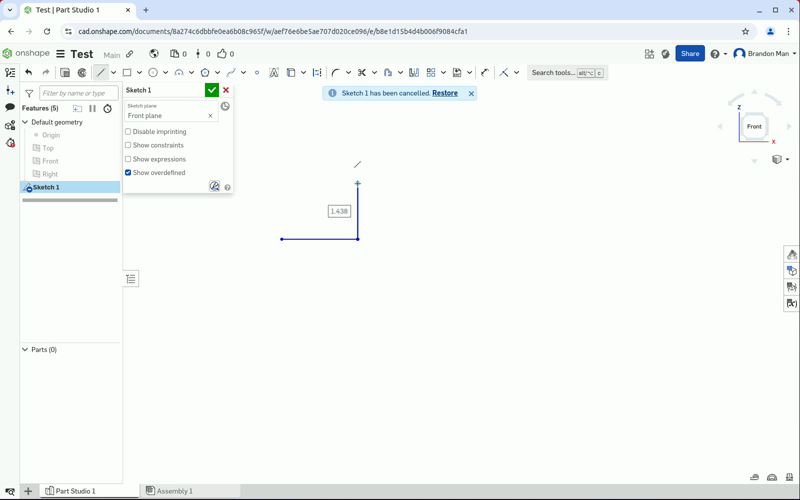
scroll(-6)
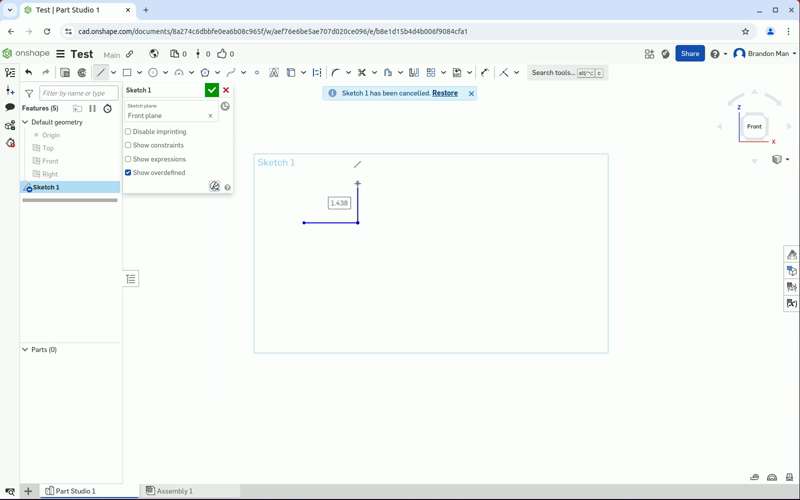
scroll(-6)
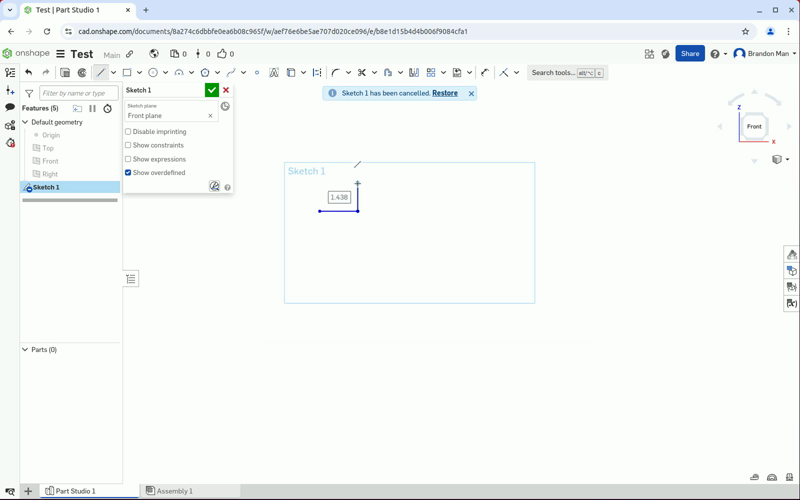
scroll(-6)
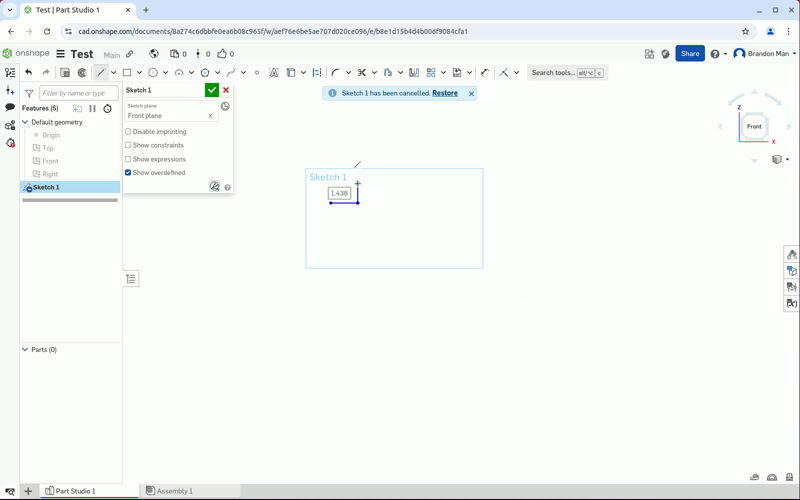
scroll(-6)
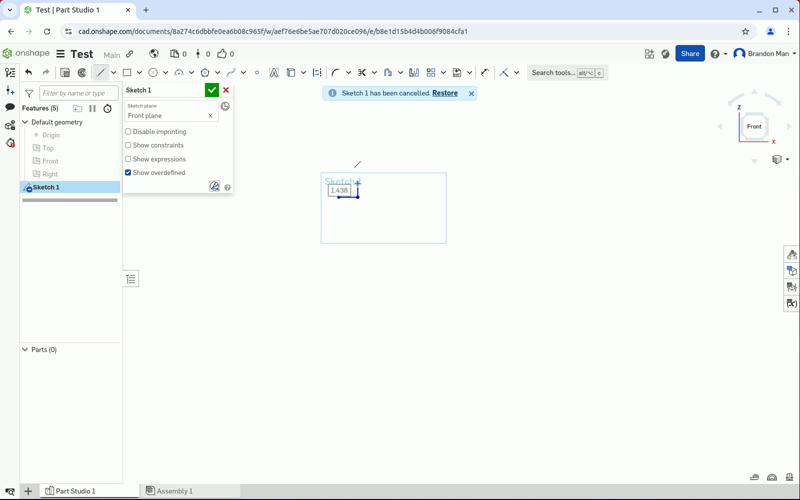
scroll(-6)
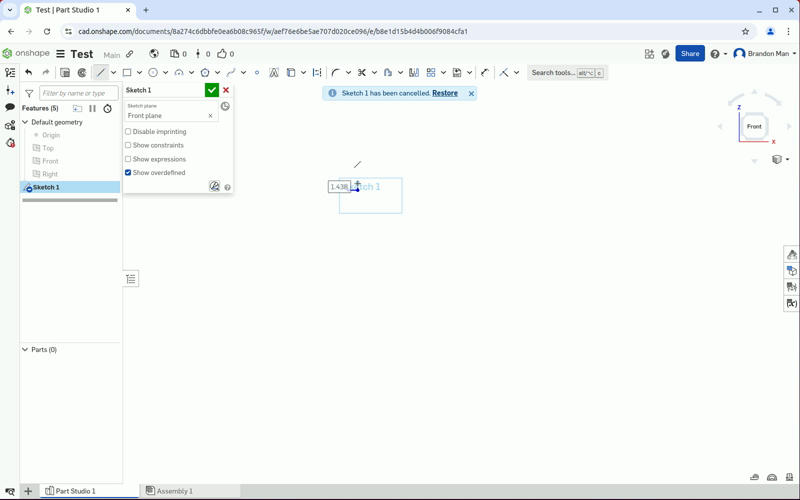
key_up(shift)
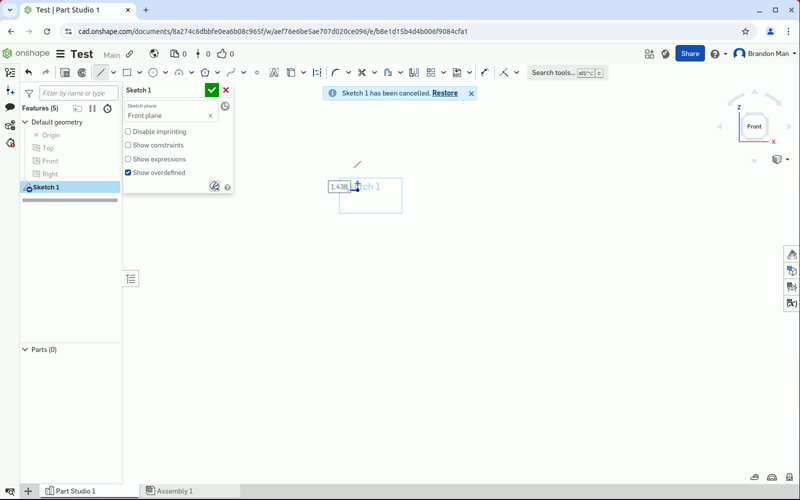
key_down(shift)
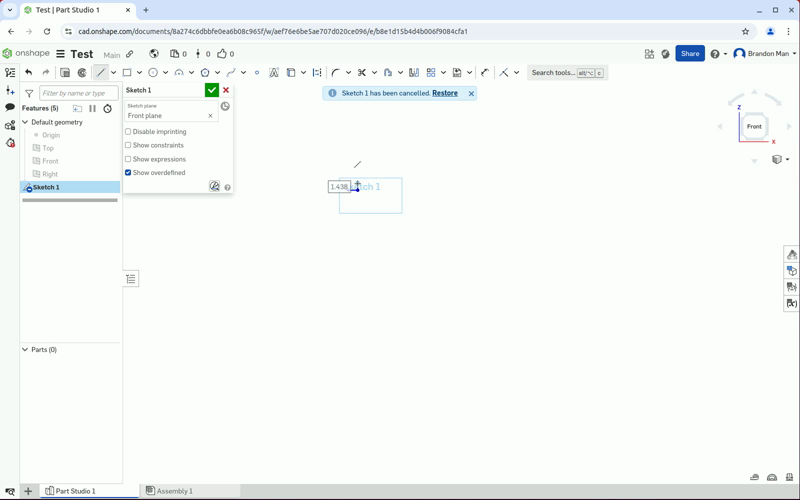
mouse_move(387, 183)
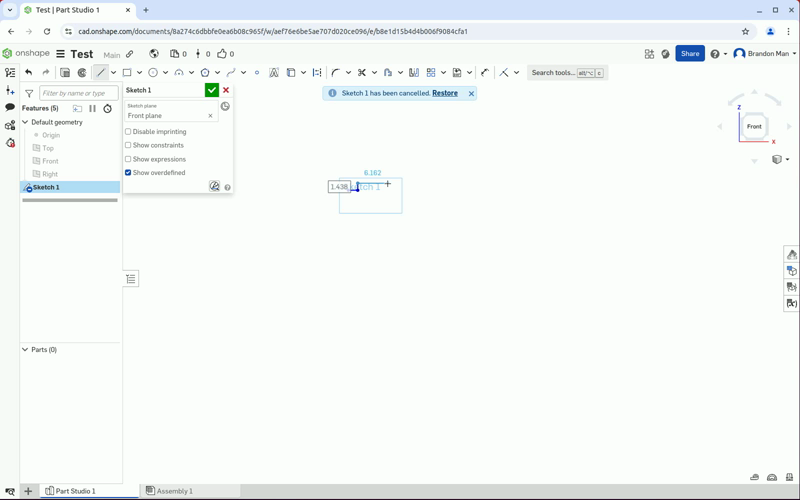
mouse_move(348, 183)
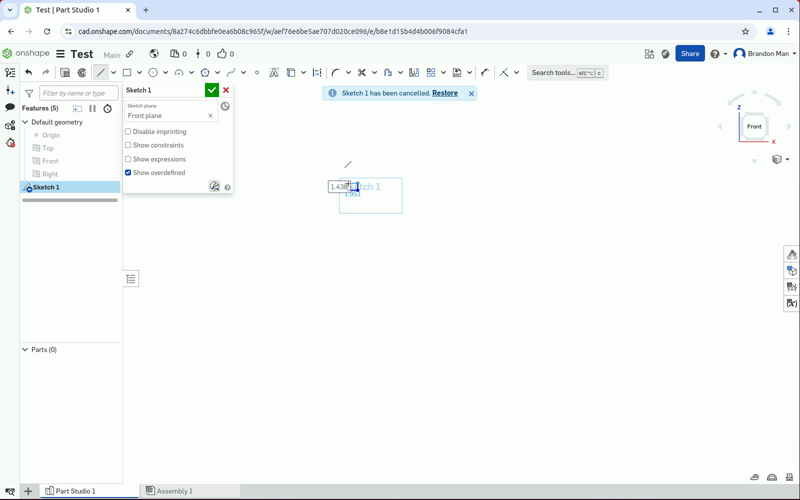
click(348, 183)
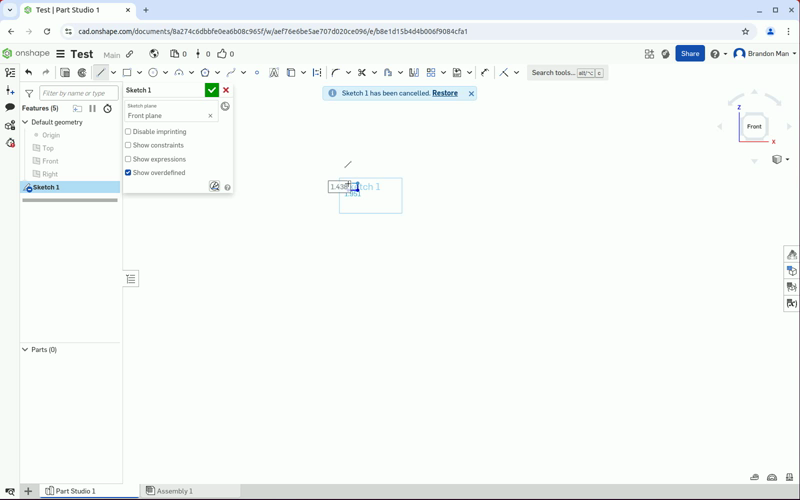
key_up(shift)
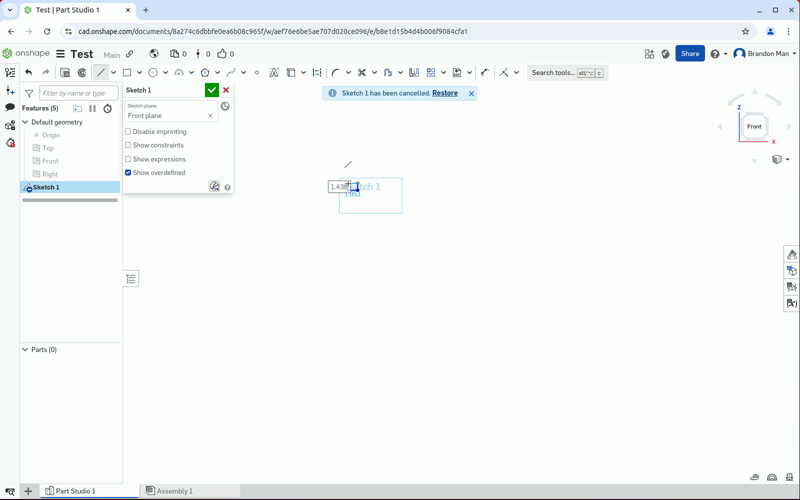
mouse_move(378, 183)
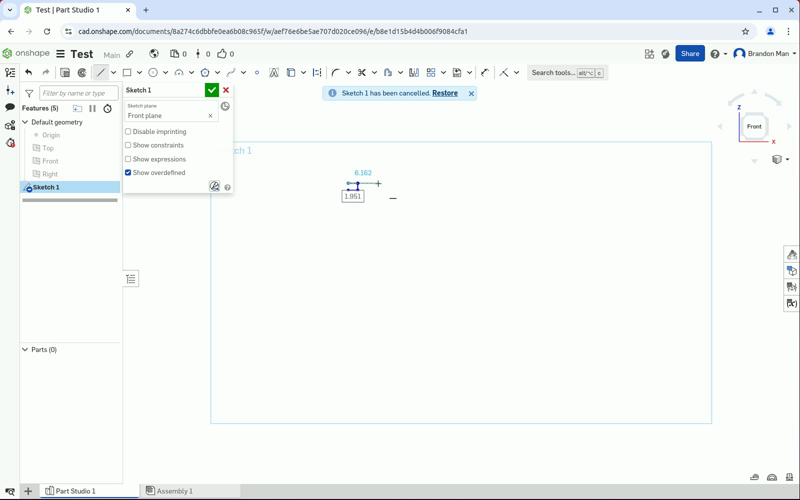
key_down(shift)
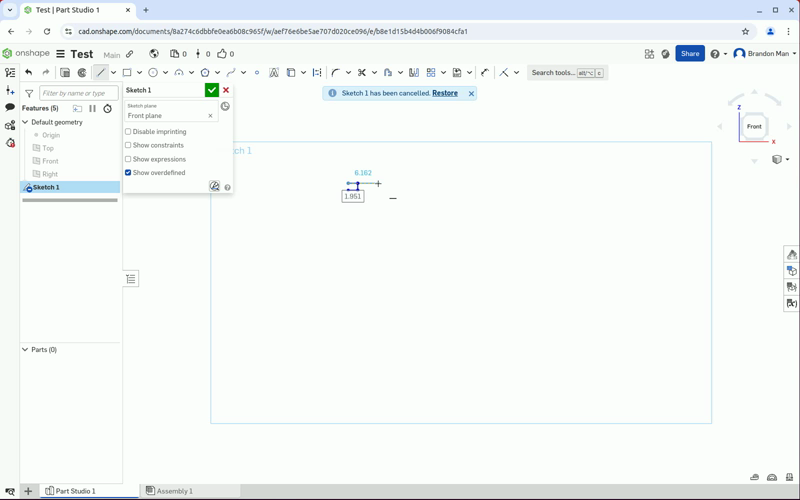
mouse_move(348, 190)
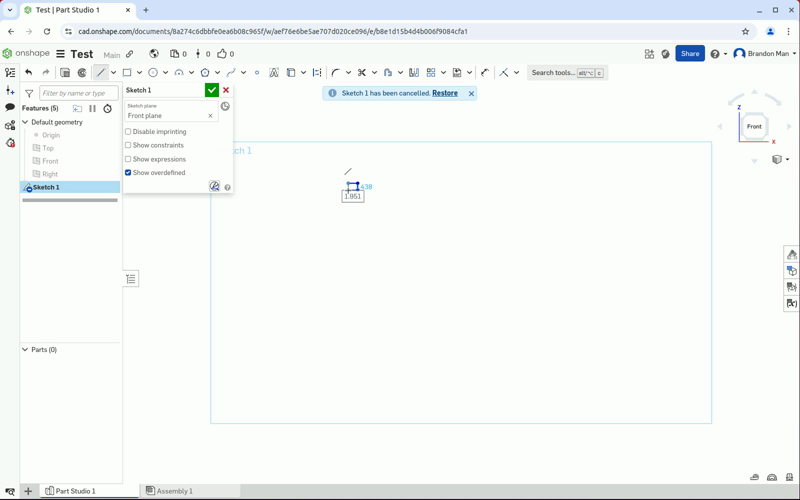
scroll(6)
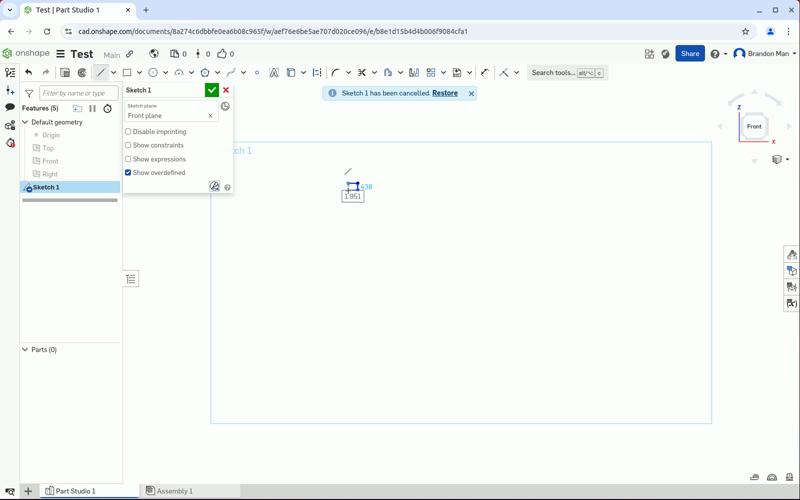
scroll(6)
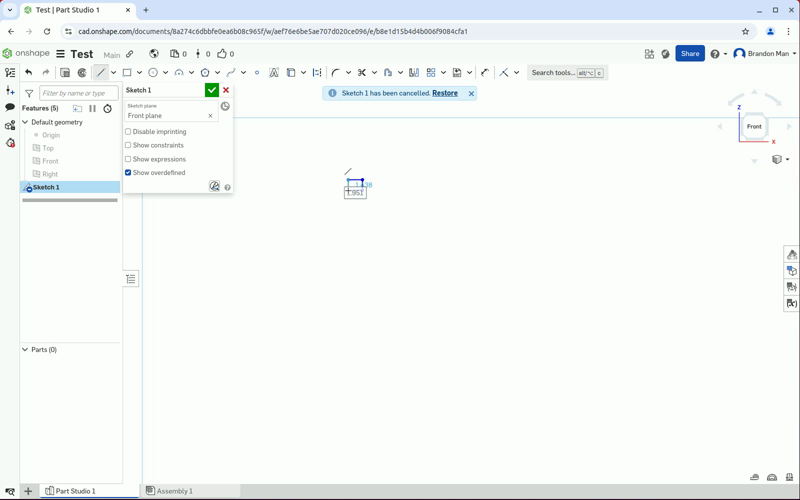
scroll(6)
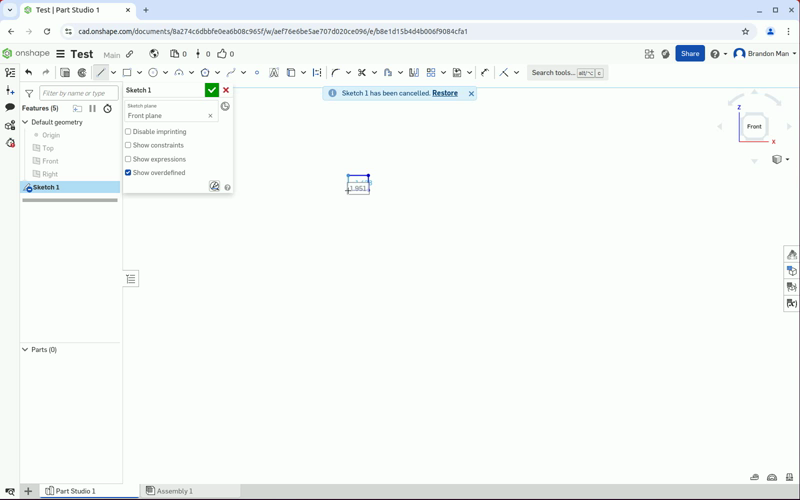
scroll(6)
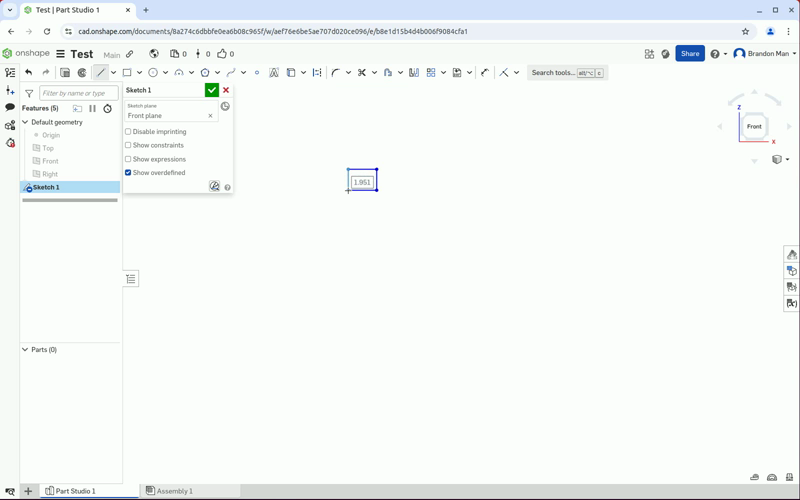
scroll(6)
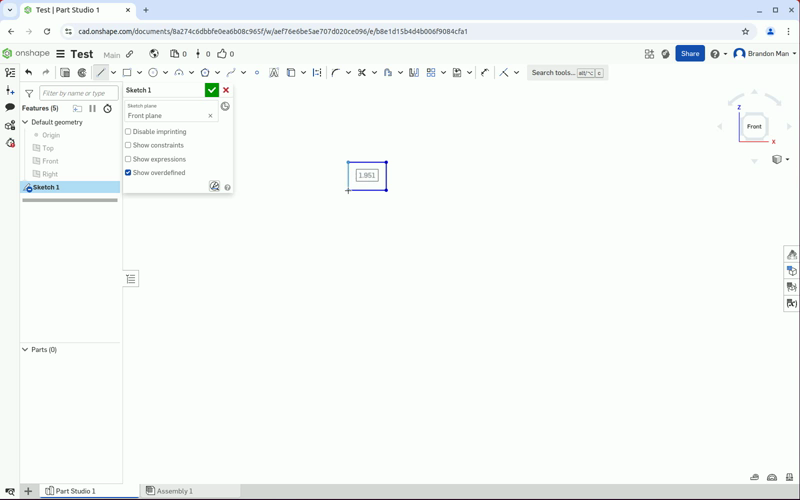
scroll(6)
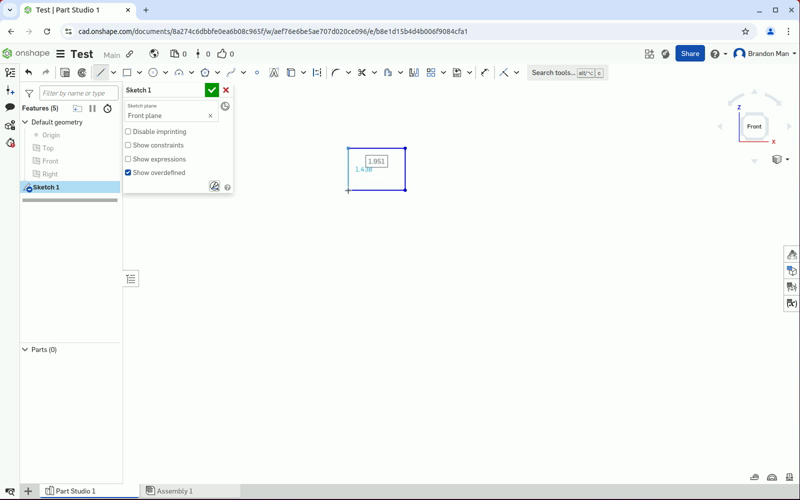
scroll(6)
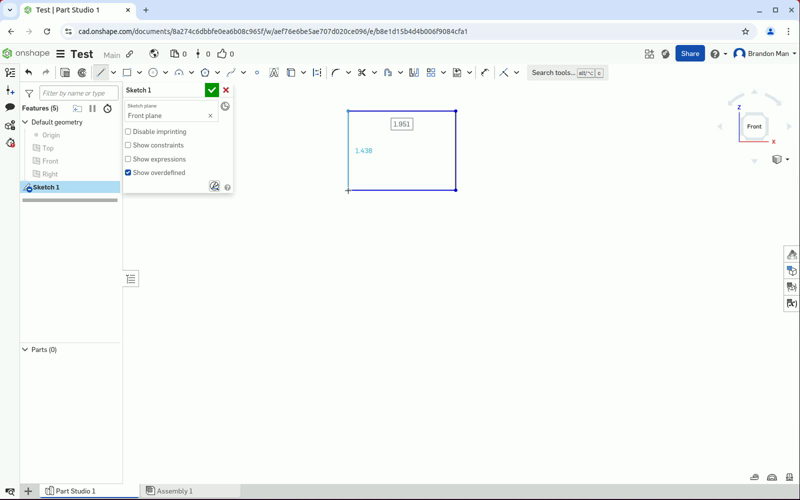
key_up(shift)
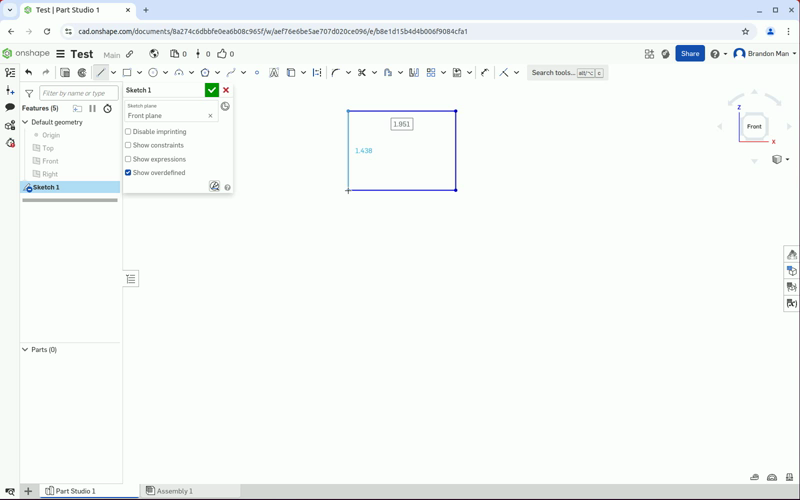
click(348, 190)
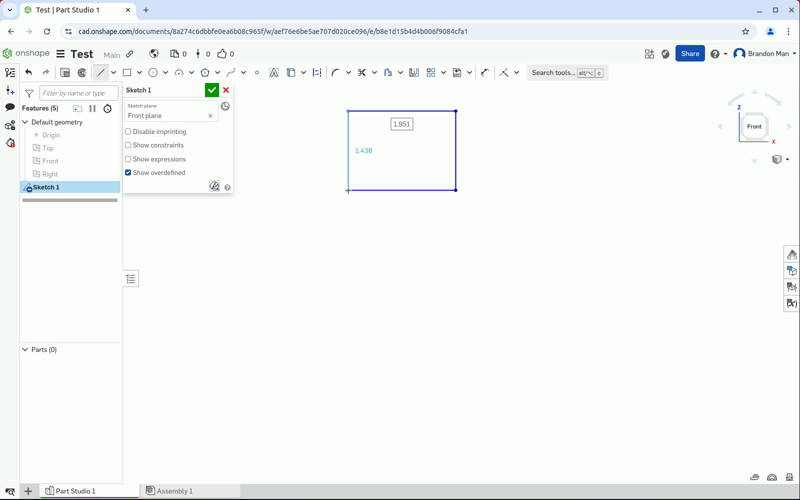
scroll(-6)
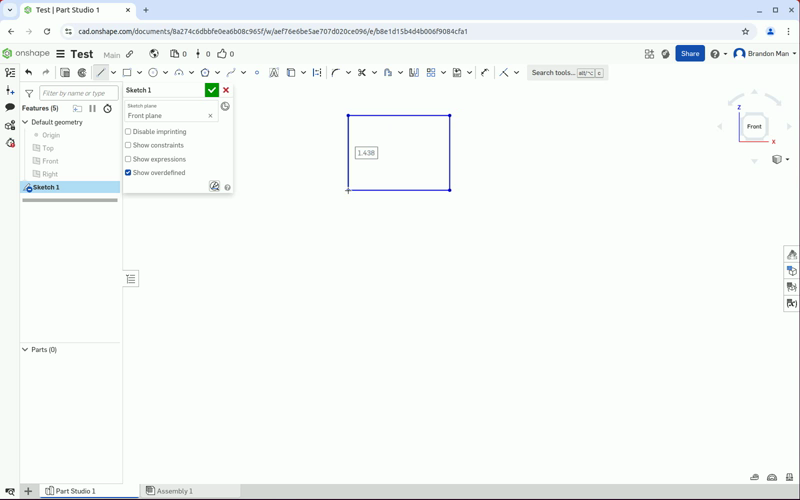
scroll(-6)
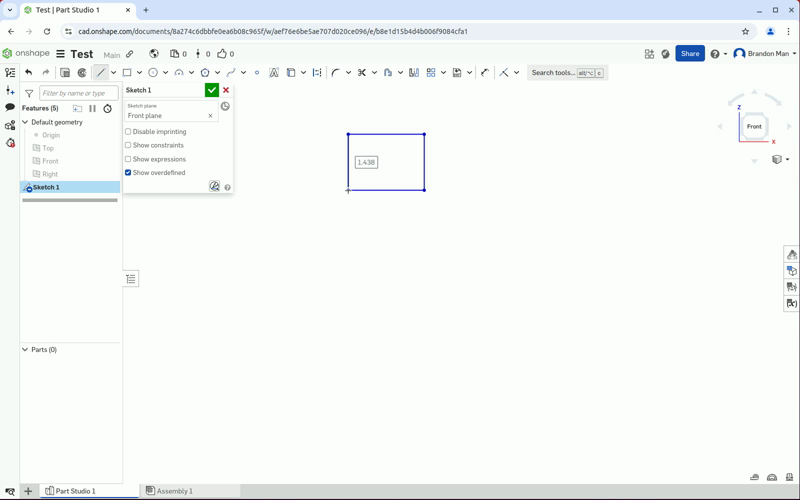
scroll(-6)
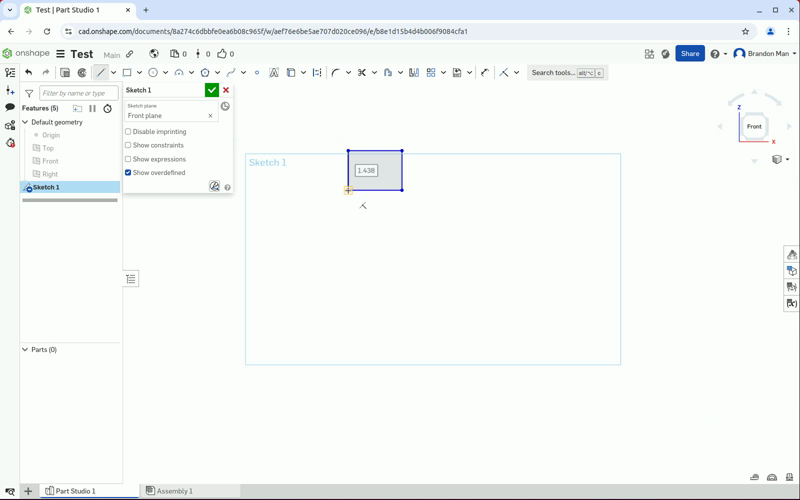
scroll(-6)
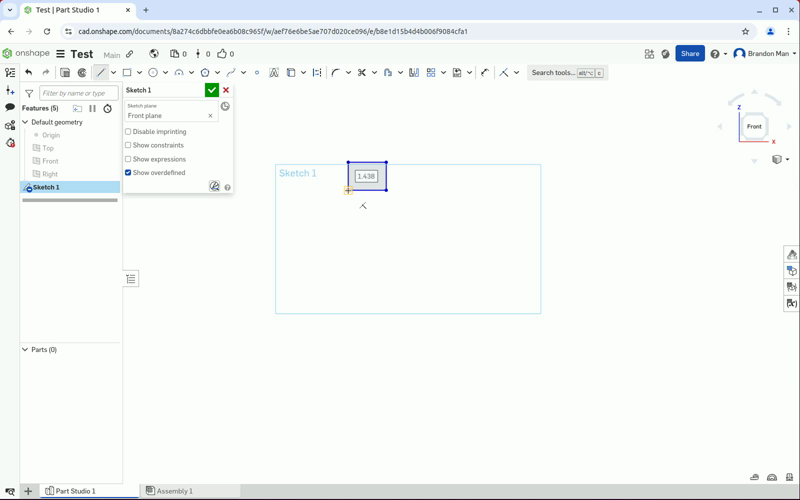
scroll(-6)
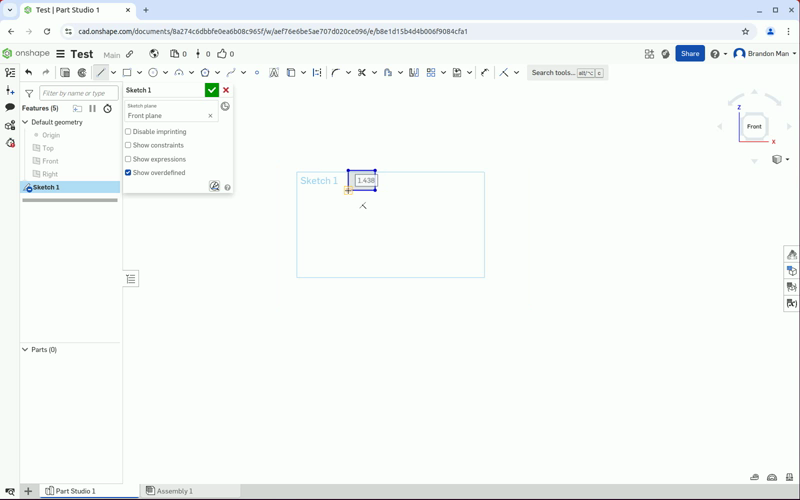
scroll(-6)
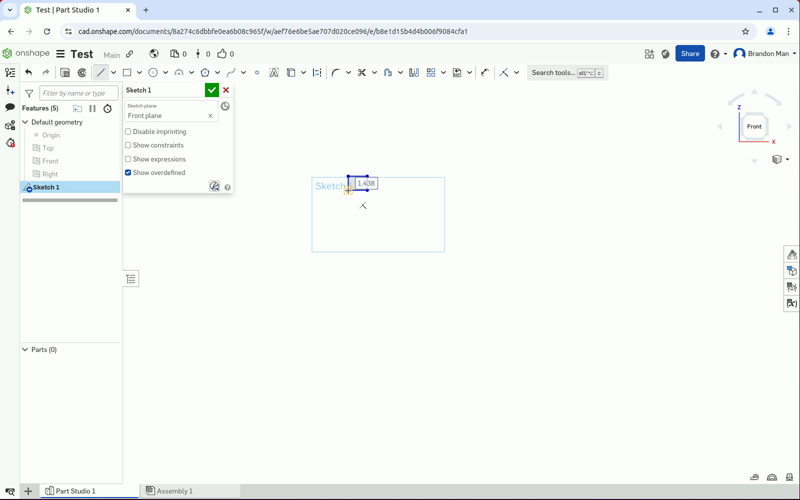
scroll(-6)
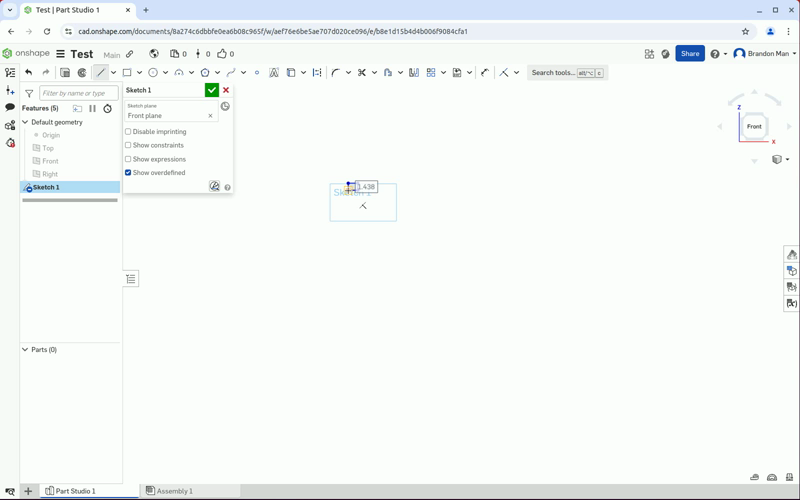
key(esc)
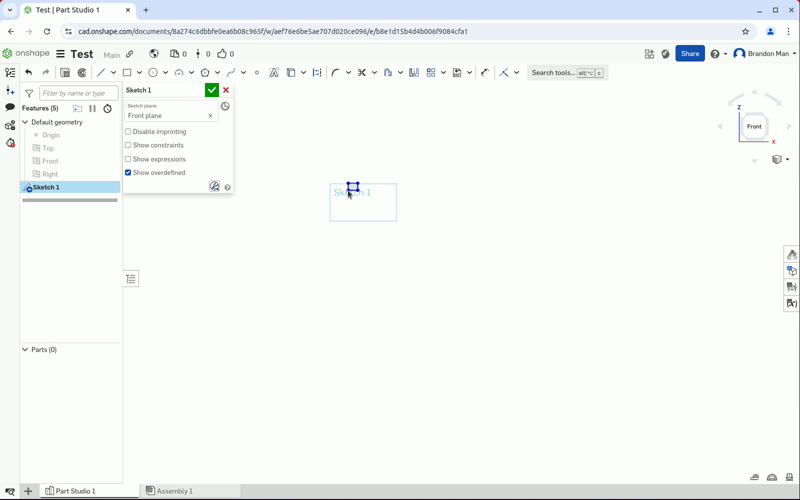
mouse_move(353, 188)
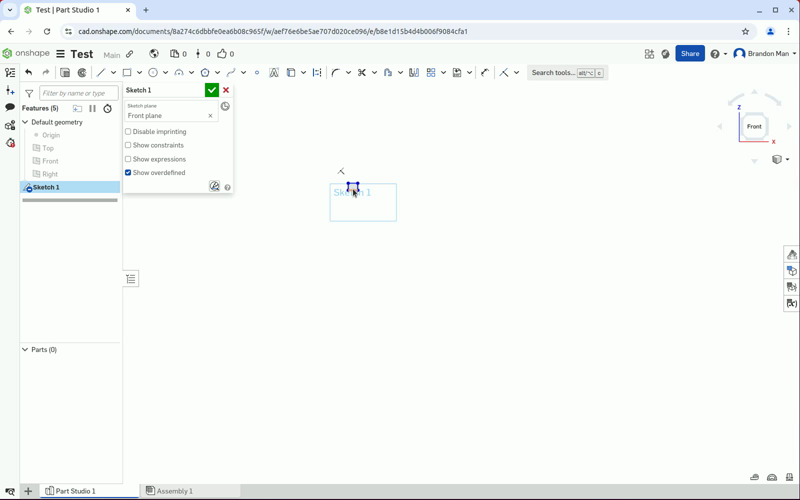
scroll(6)
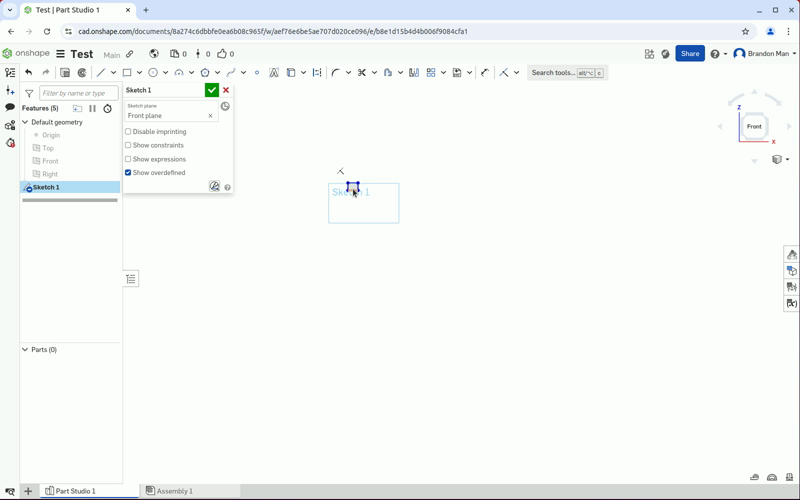
scroll(6)
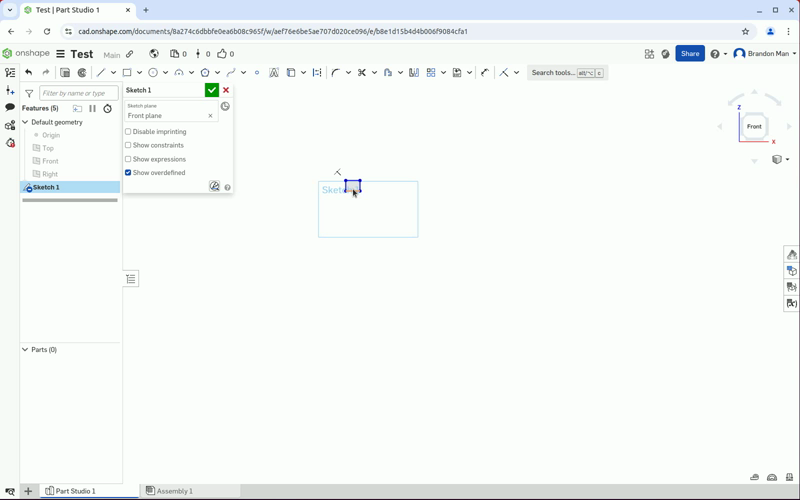
scroll(6)
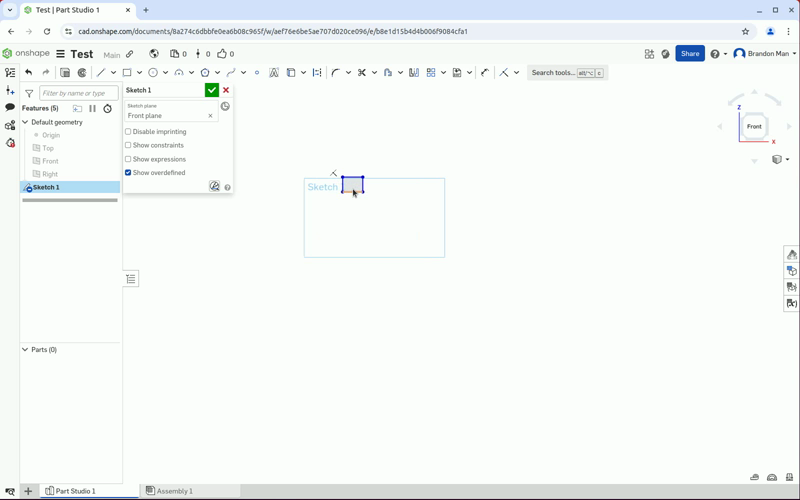
scroll(6)
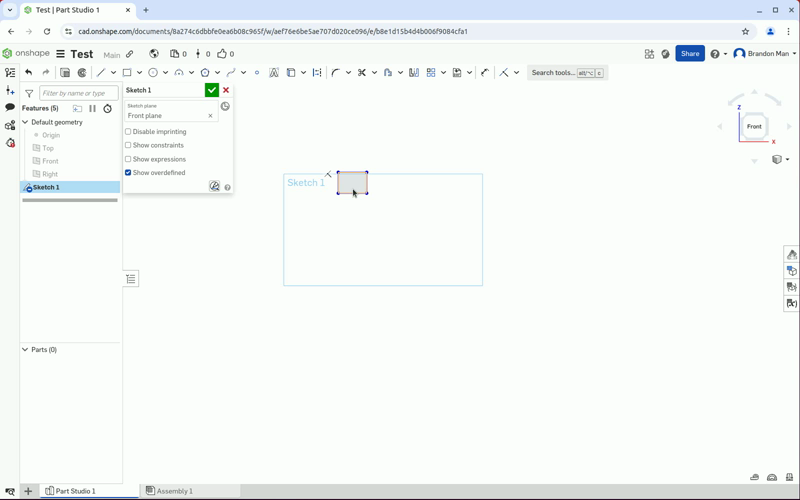
scroll(6)
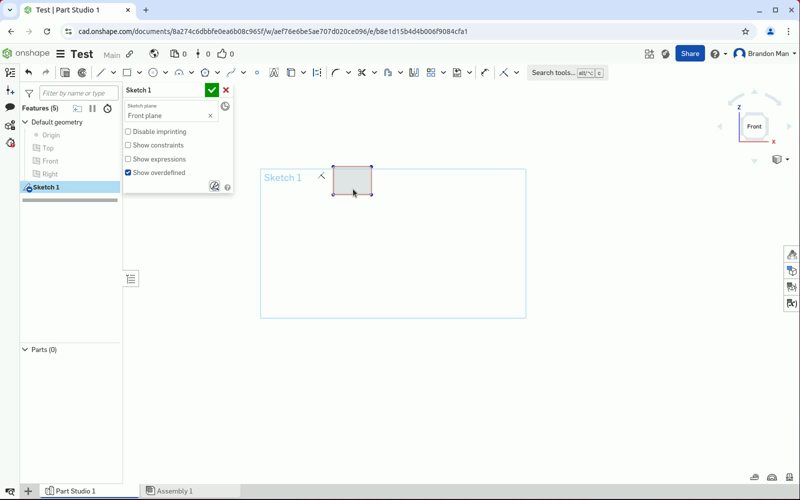
scroll(6)
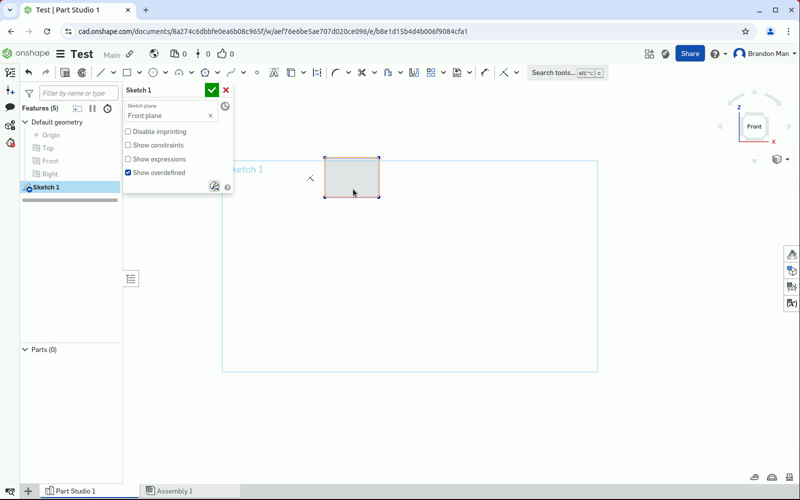
scroll(6)
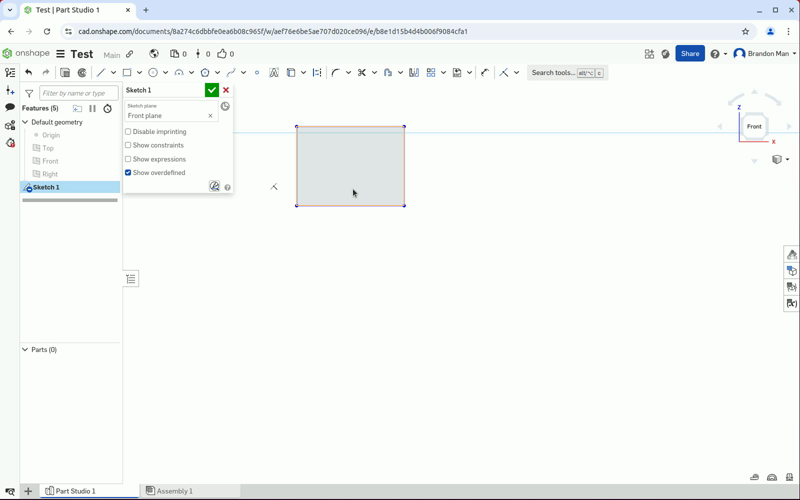
click(353, 188)
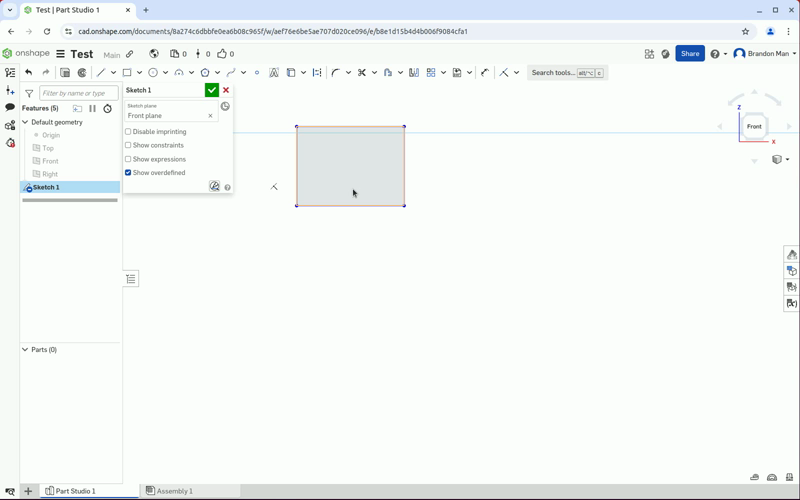
scroll(-6)
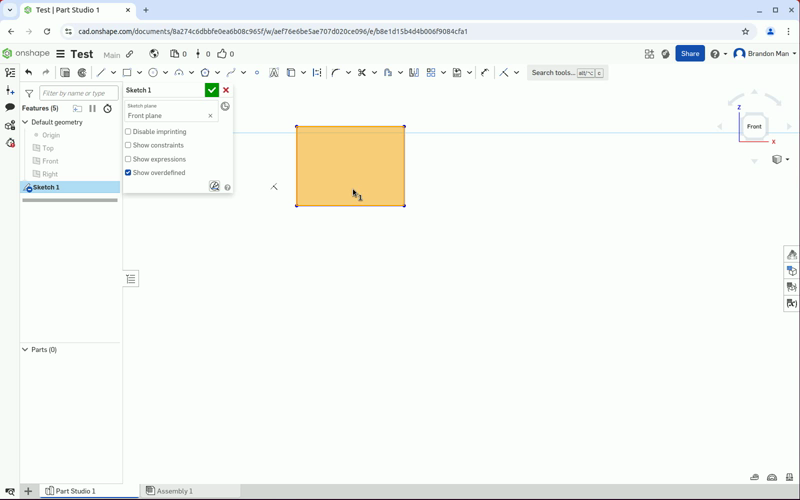
scroll(-6)
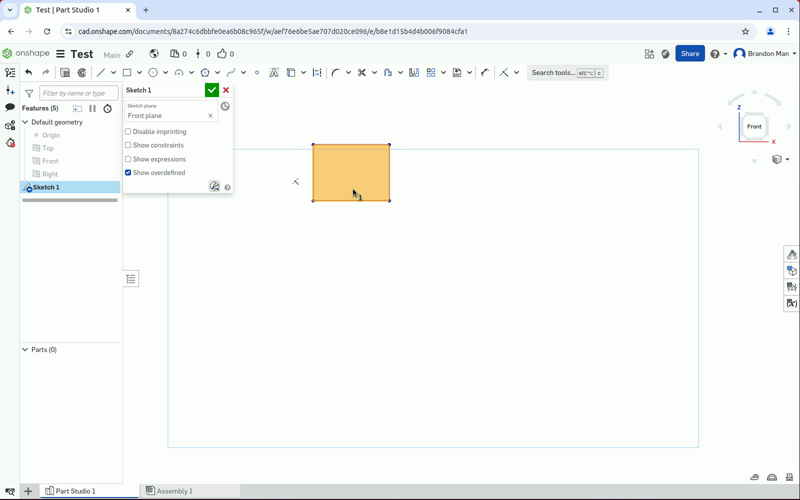
scroll(-6)
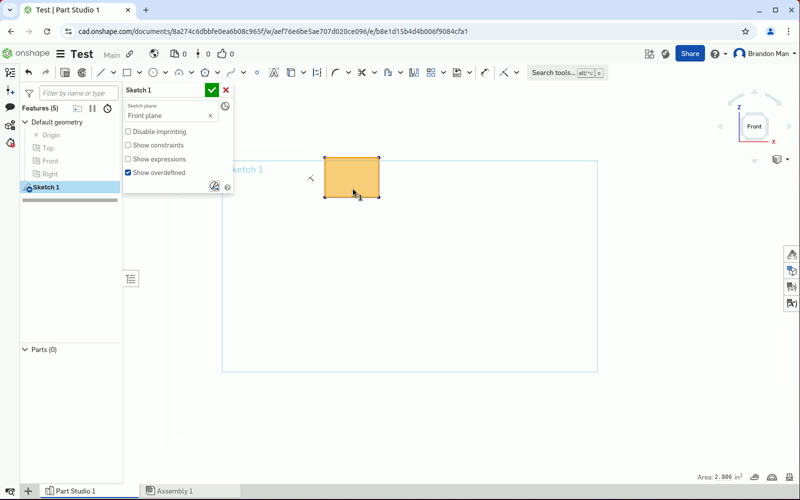
scroll(-6)
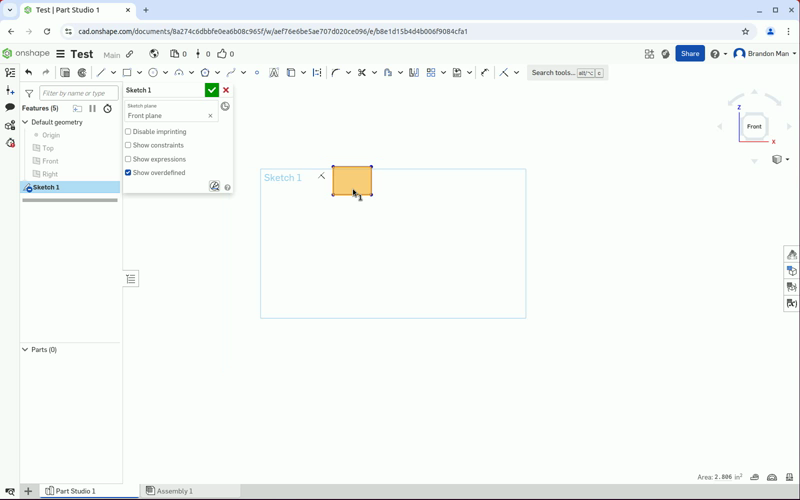
scroll(-6)
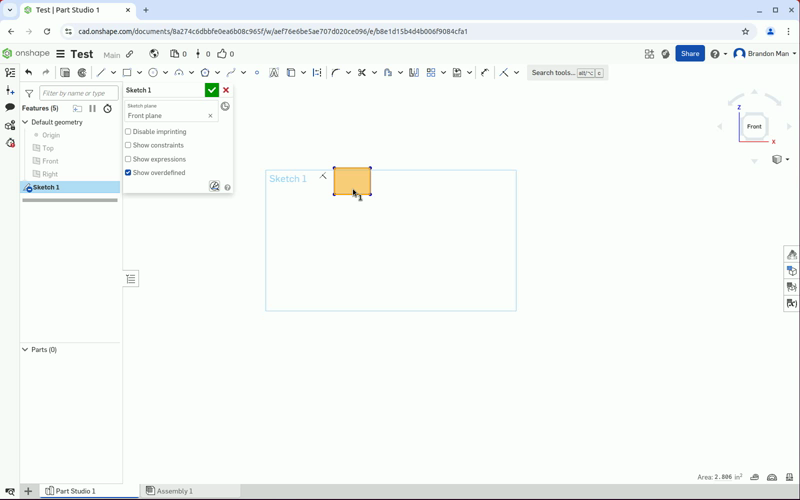
scroll(-6)
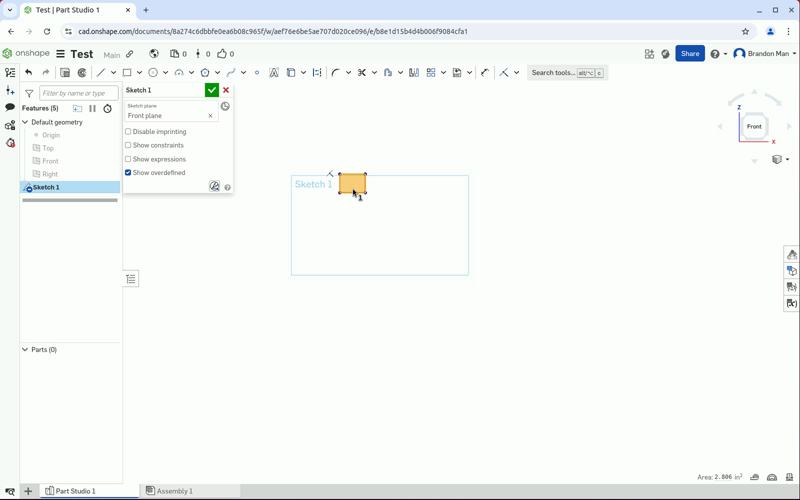
scroll(-6)
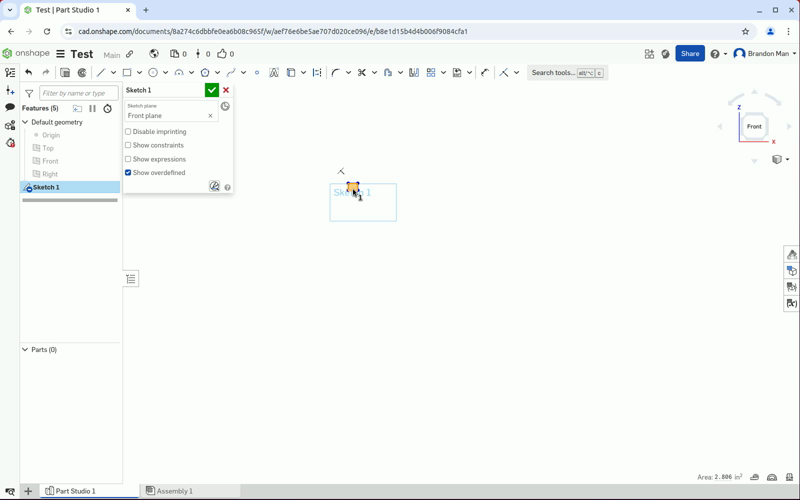
mouse_move(73, 352)
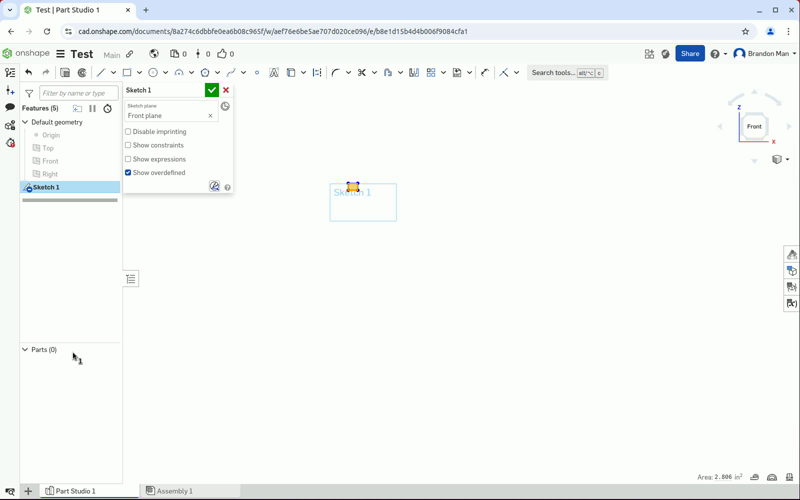
key(shift+y)
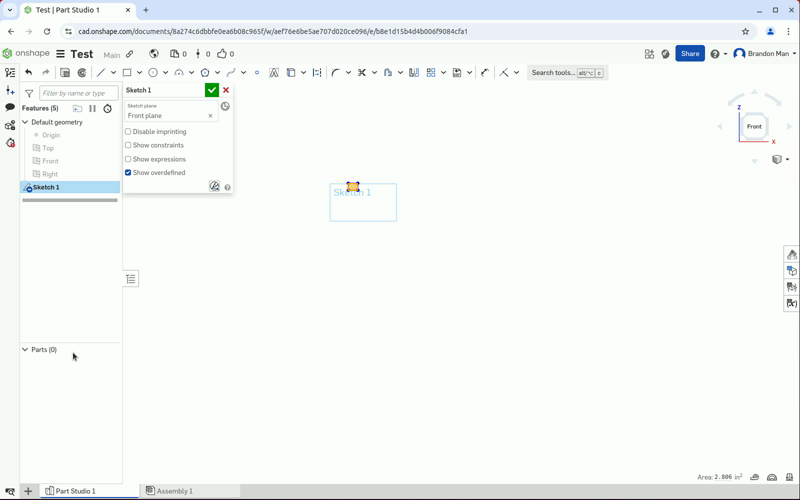
key(shift+e)
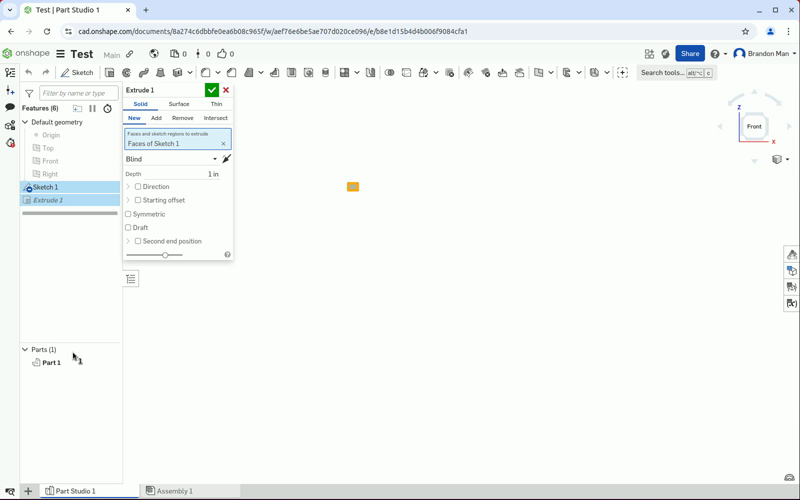
mouse_move(143, 106)
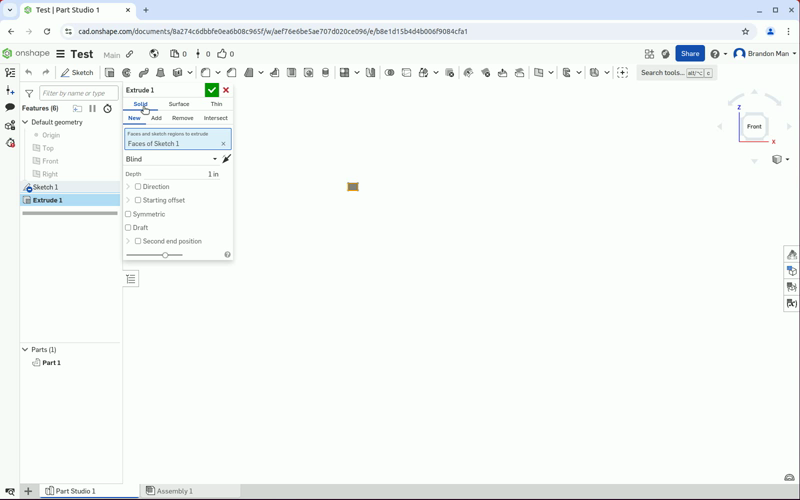
click(143, 106)
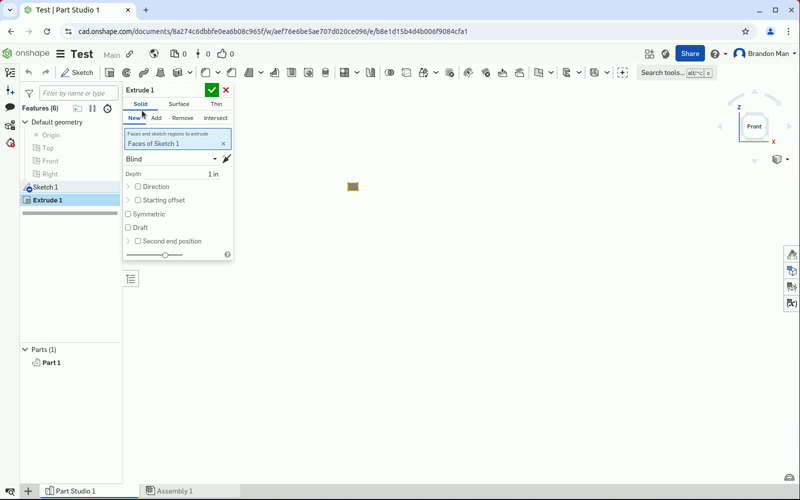
mouse_move(137, 120)
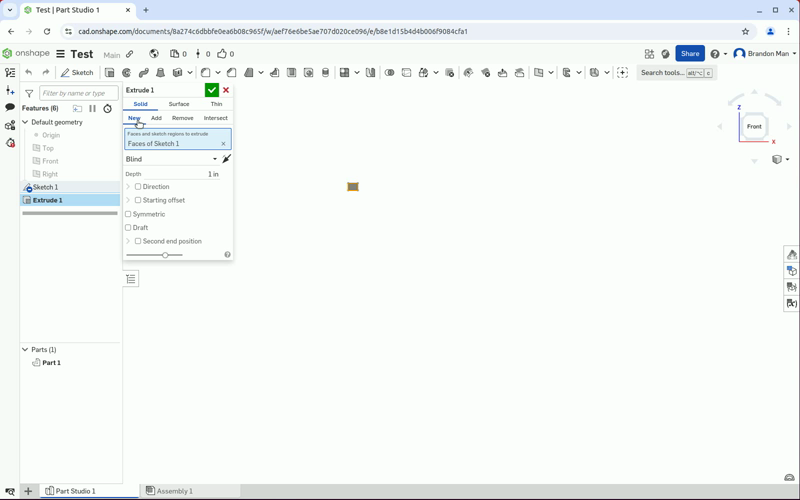
click(137, 120)
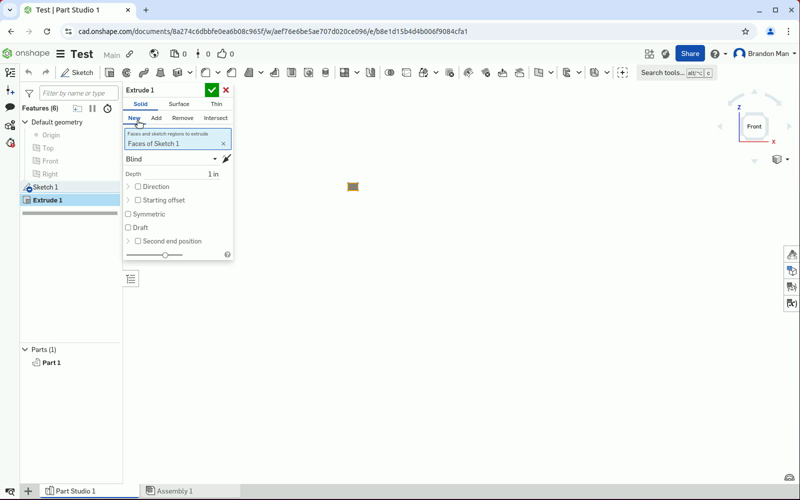
key(tab, 4)
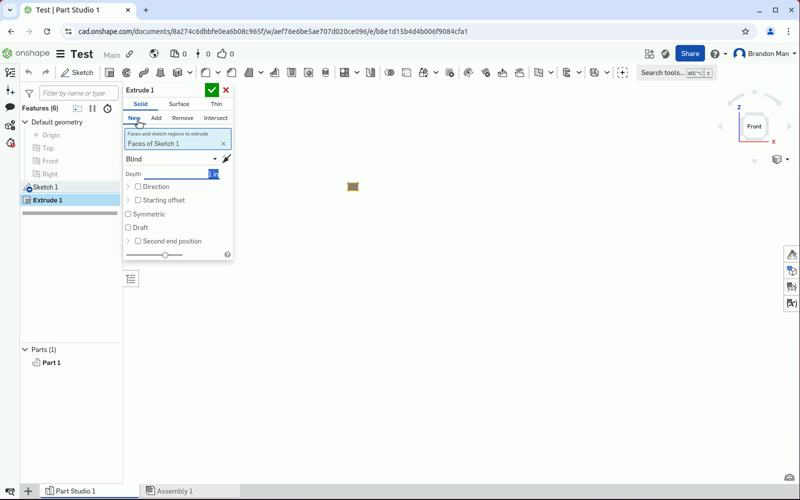
text(-0.241)
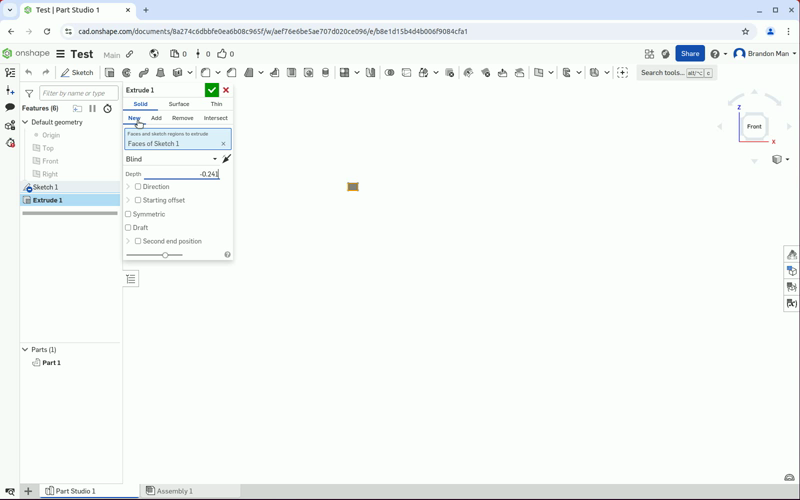
key(enter)
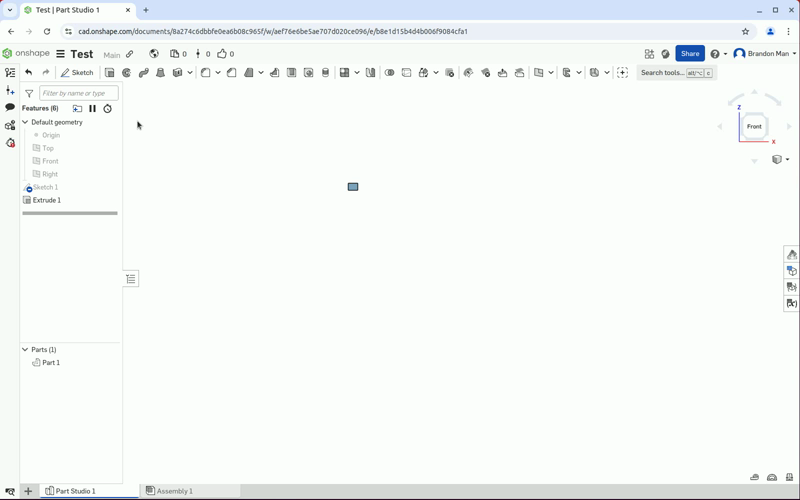
key(shift+h)
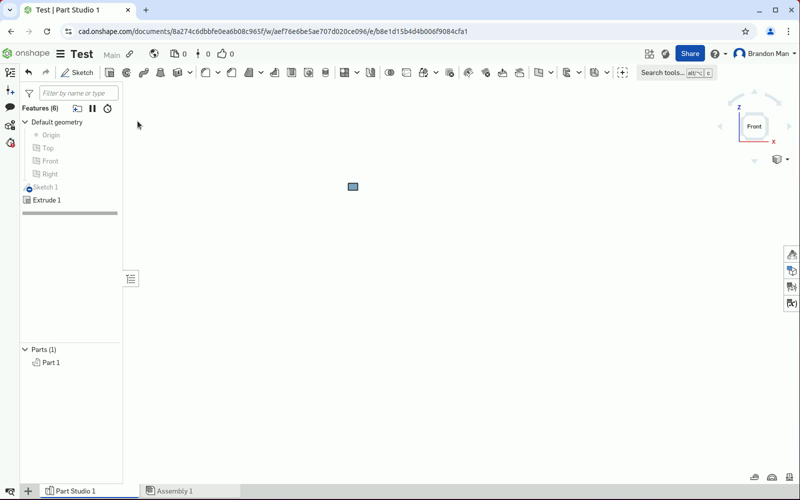
key(shift+h)
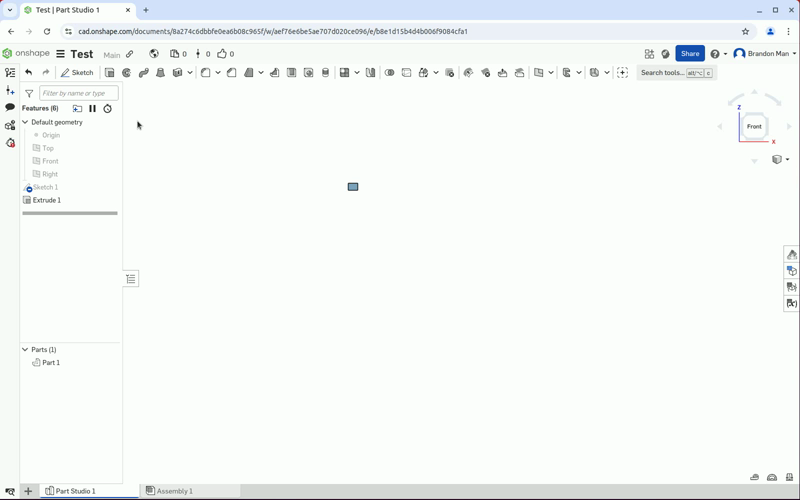
mouse_move(73, 189)
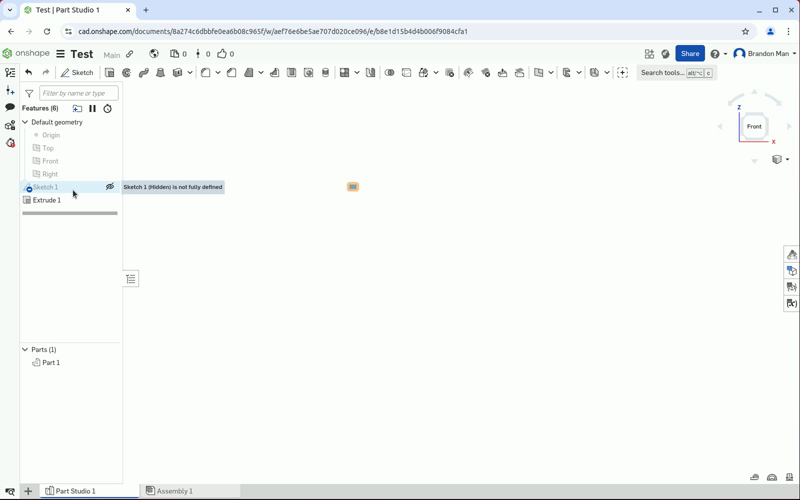
click(73, 189)
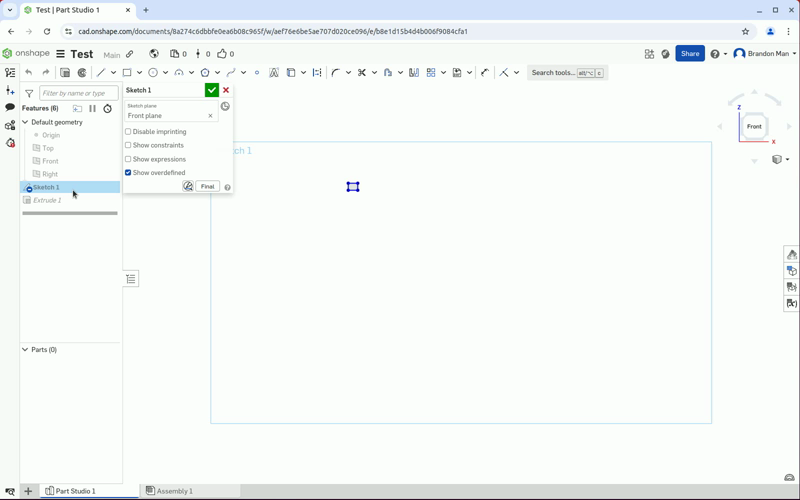
mouse_move(229, 92)
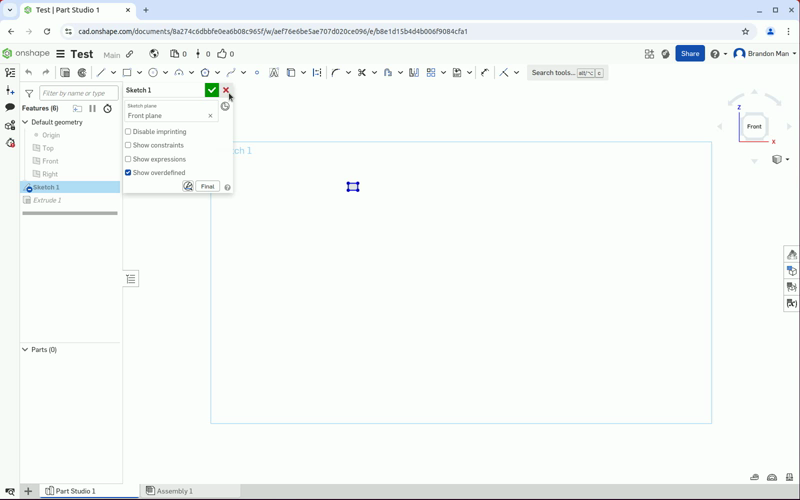
click(229, 92)
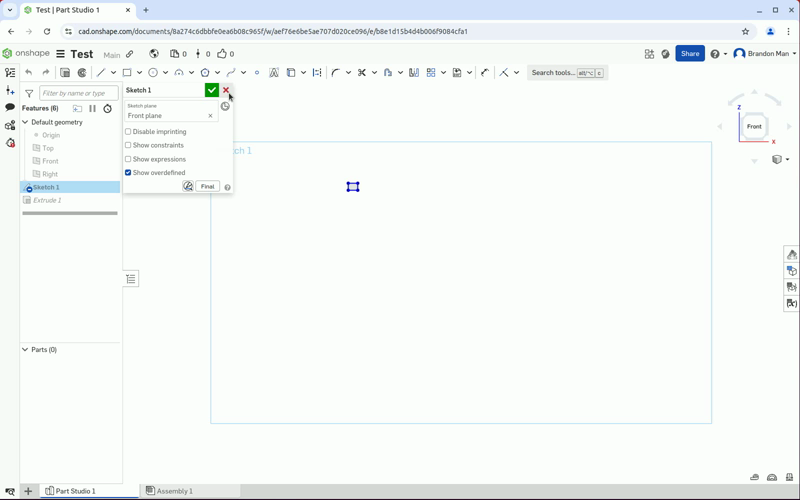
key(shift+s)
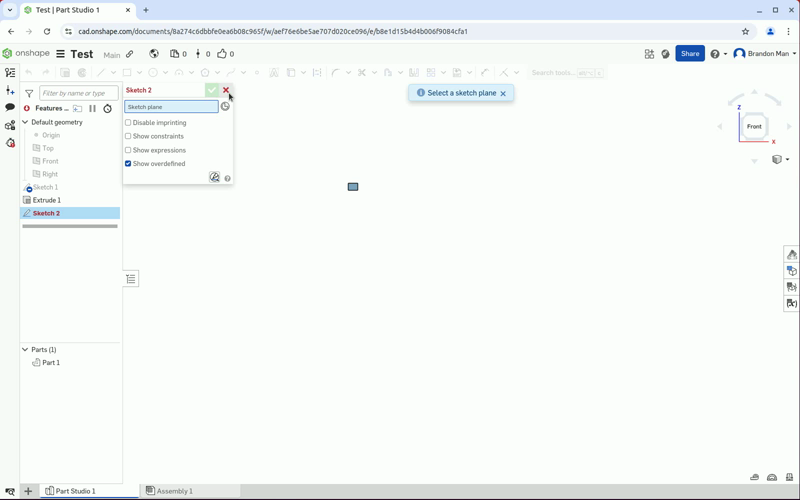
mouse_move(73, 163)
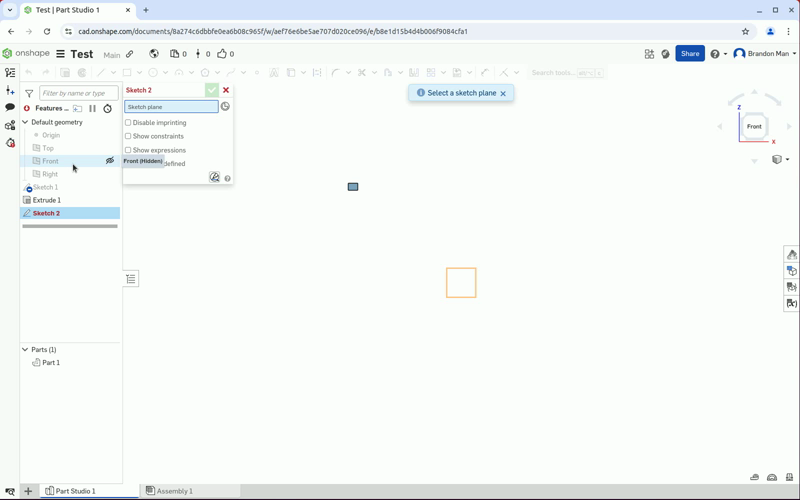
click(73, 163)
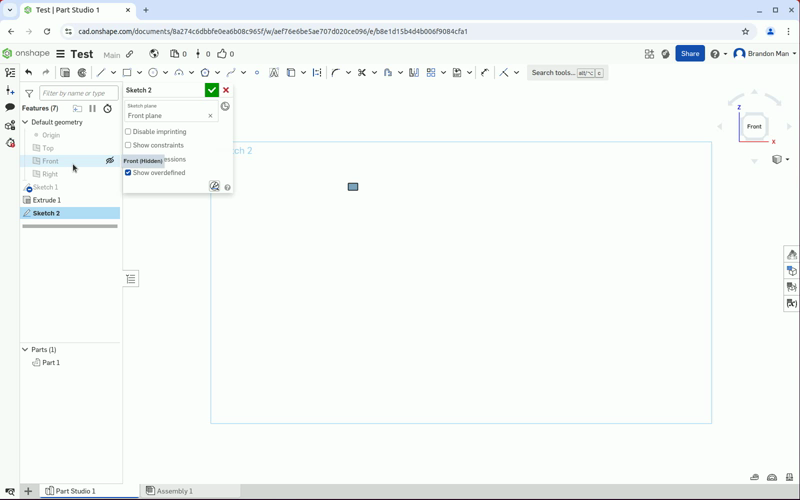
mouse_move(73, 352)
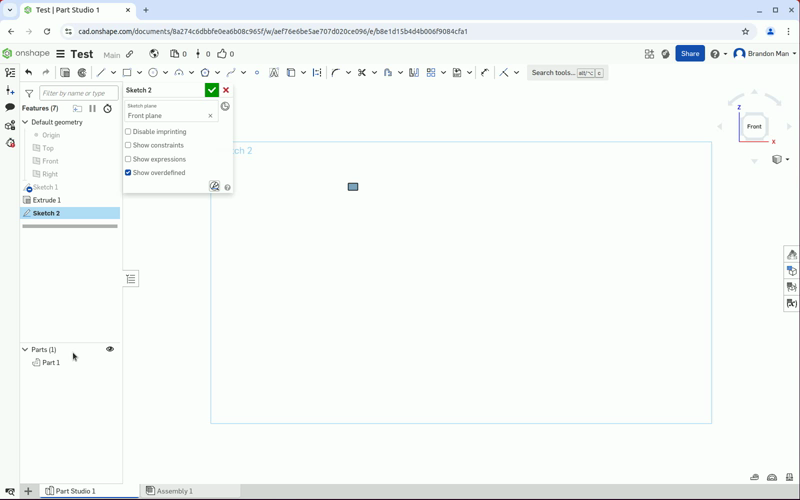
key(y)
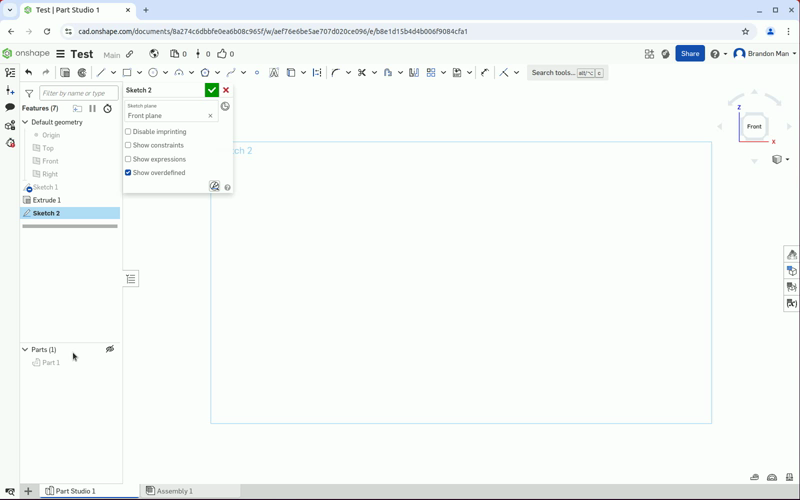
key(l)
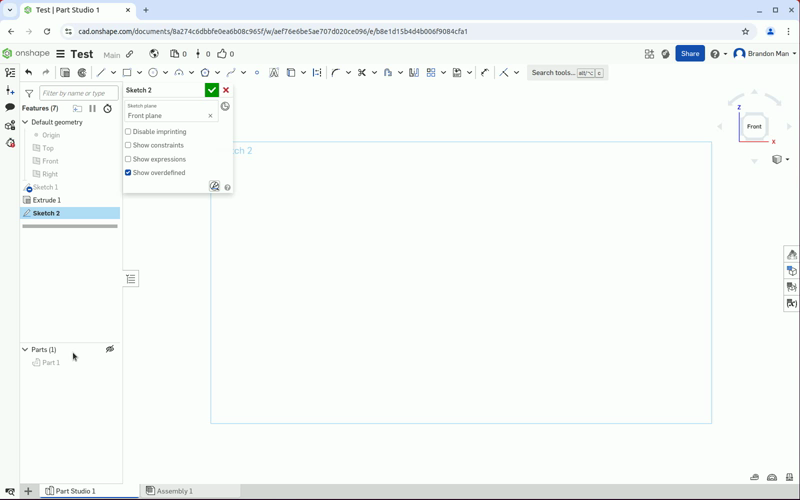
key_down(shift)
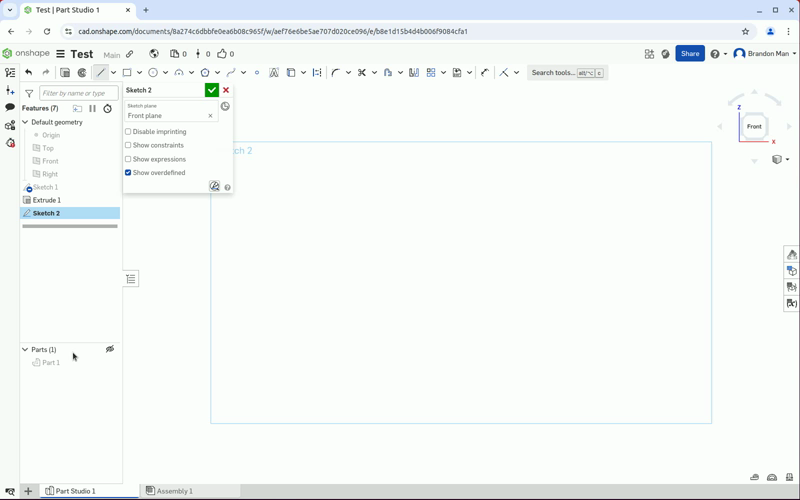
mouse_move(564, 190)
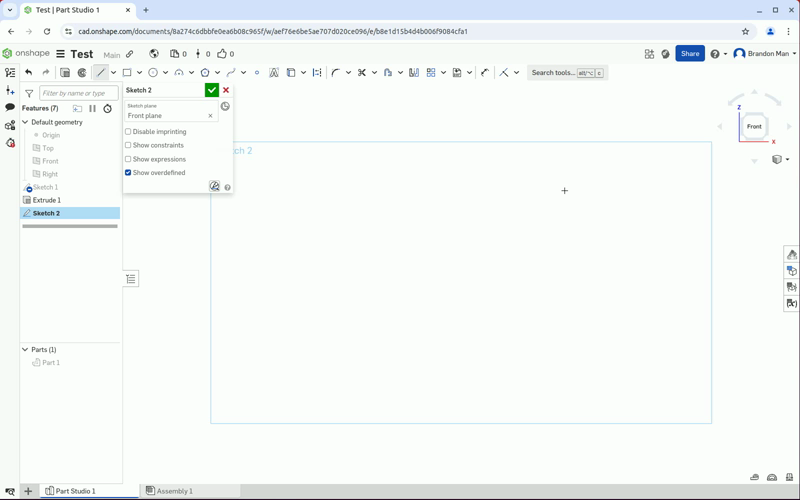
click(564, 190)
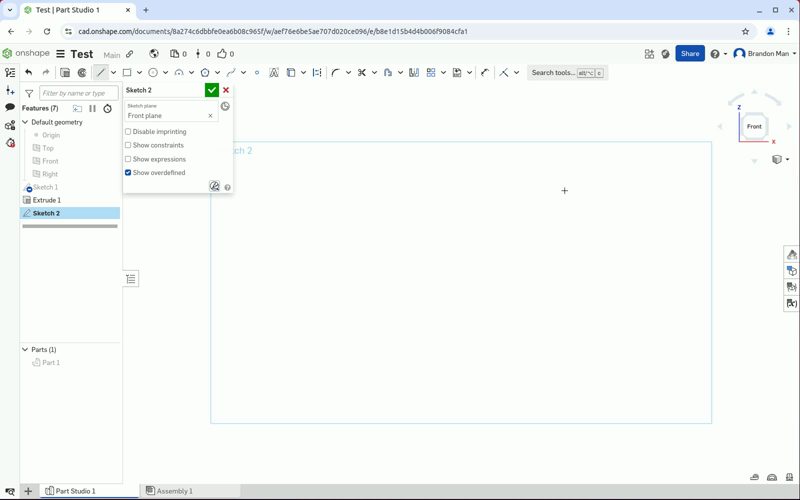
key_up(shift)
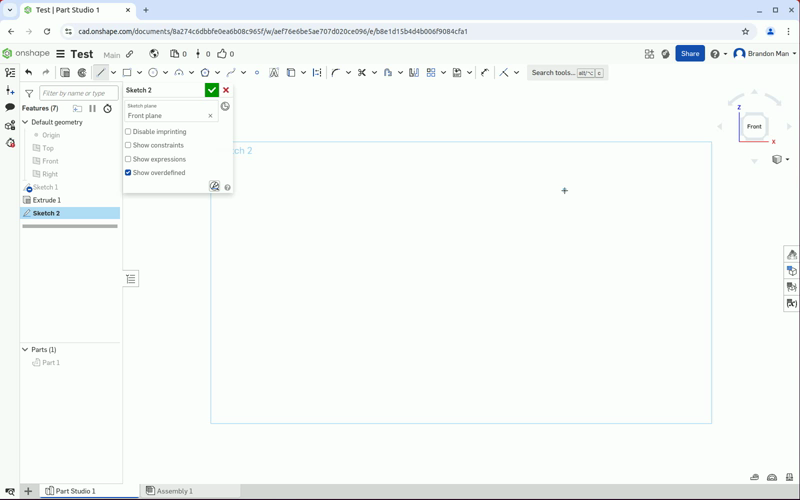
key_down(shift)
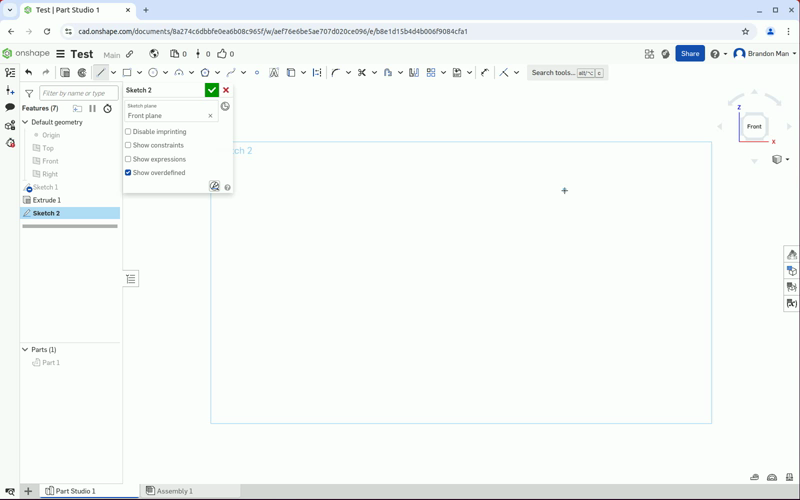
mouse_move(589, 190)
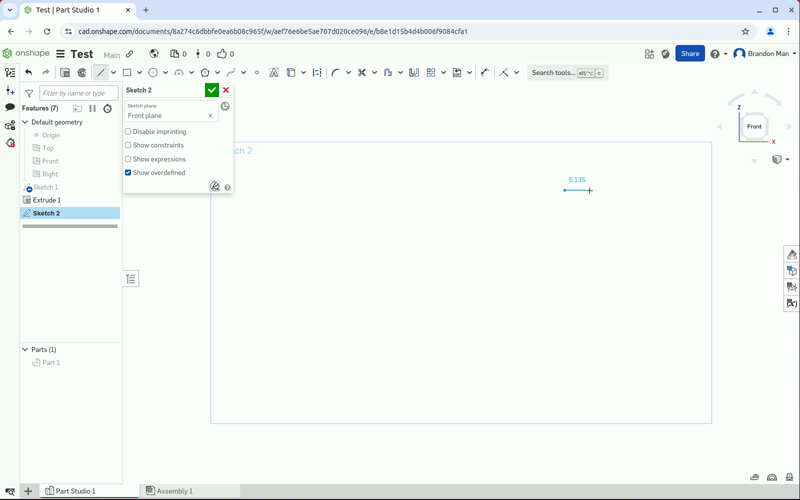
mouse_move(574, 190)
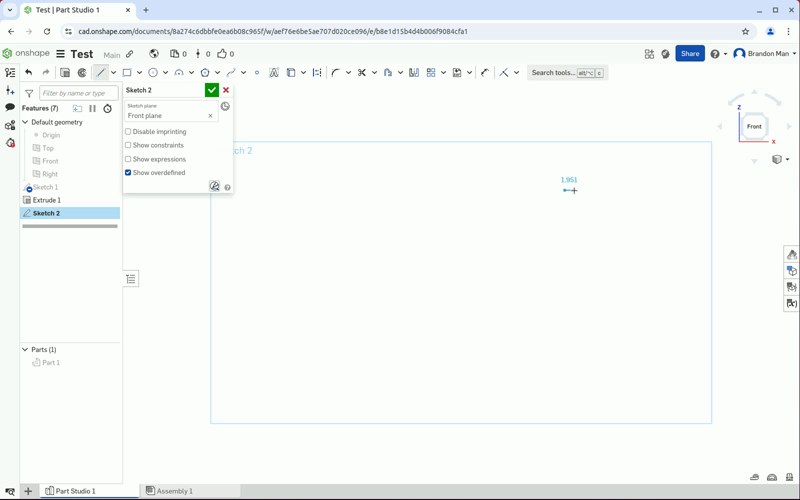
click(574, 190)
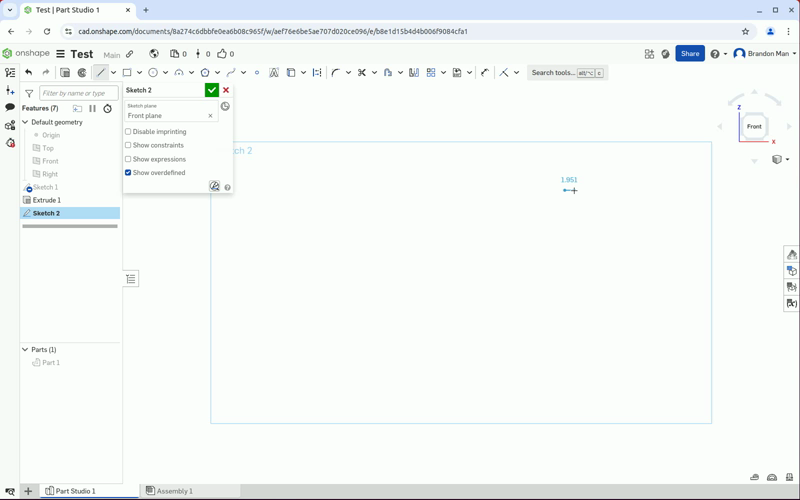
key_up(shift)
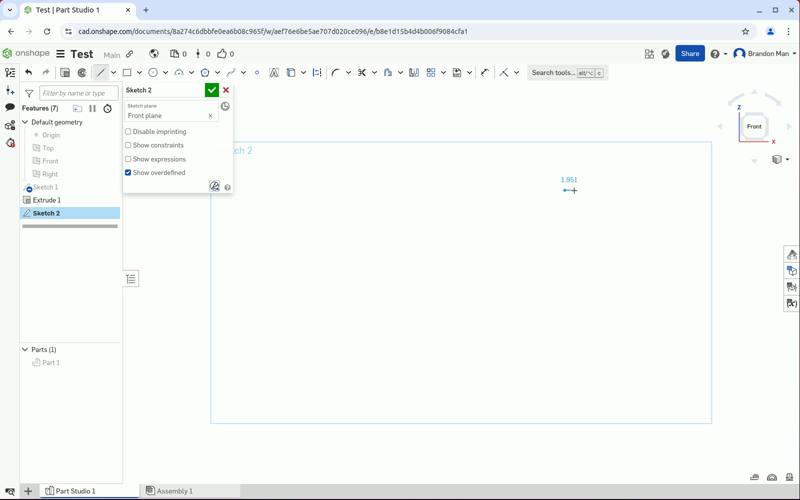
key_down(shift)
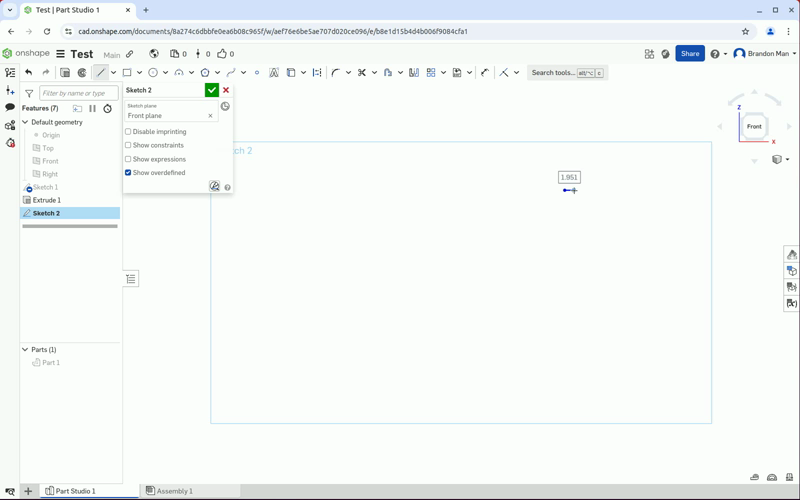
mouse_move(589, 190)
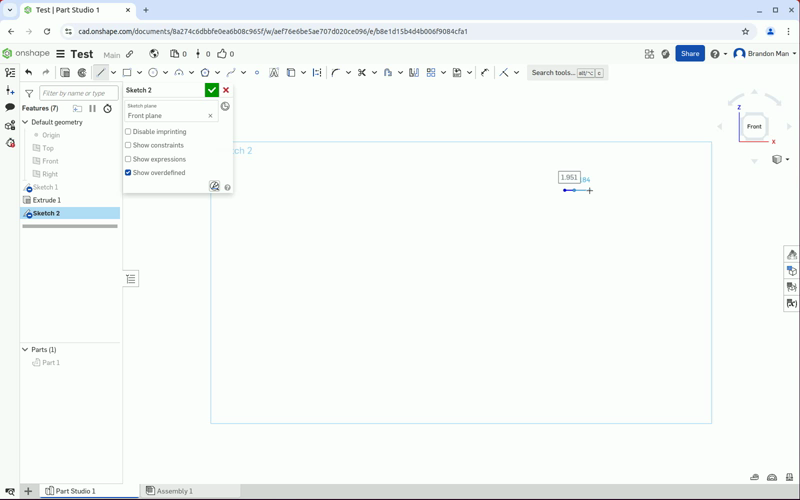
mouse_move(574, 183)
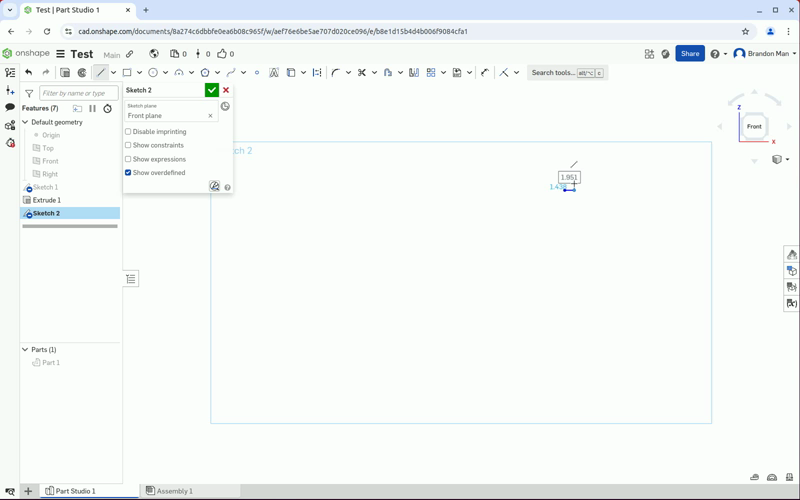
scroll(6)
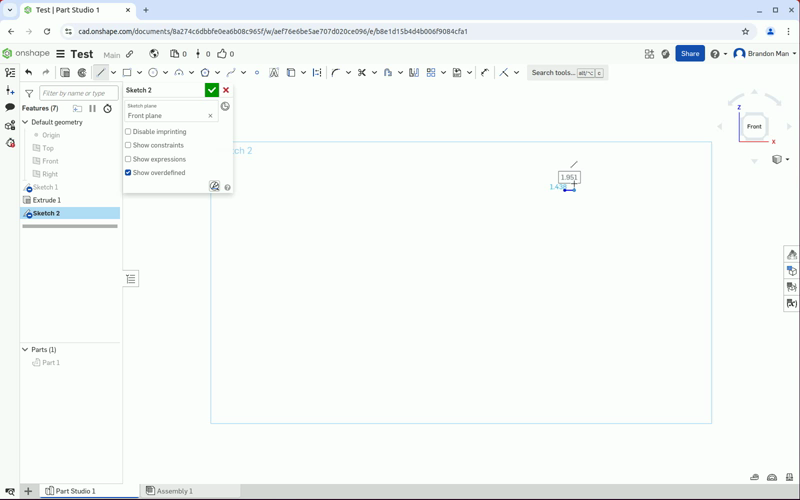
scroll(6)
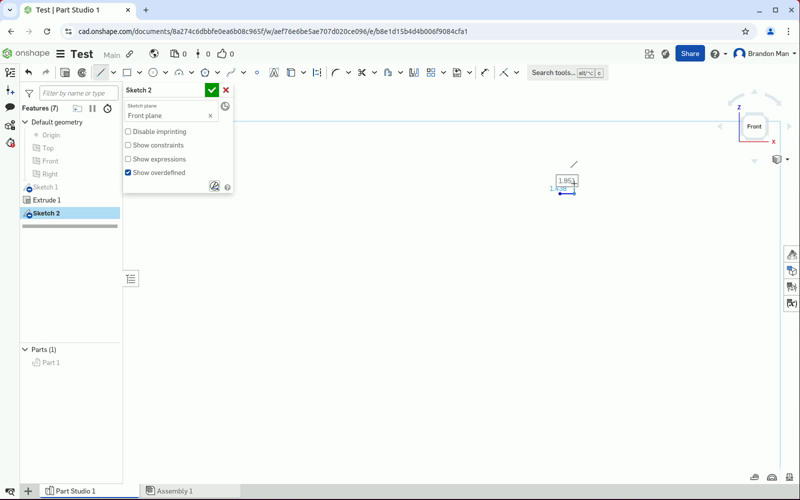
scroll(6)
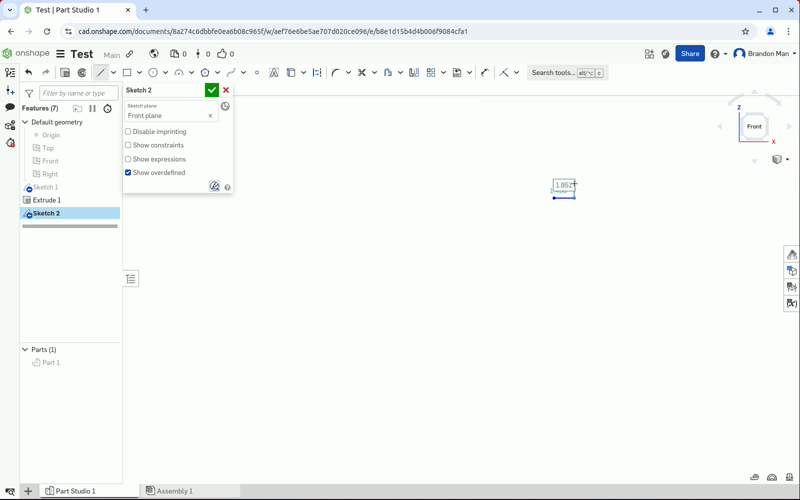
scroll(6)
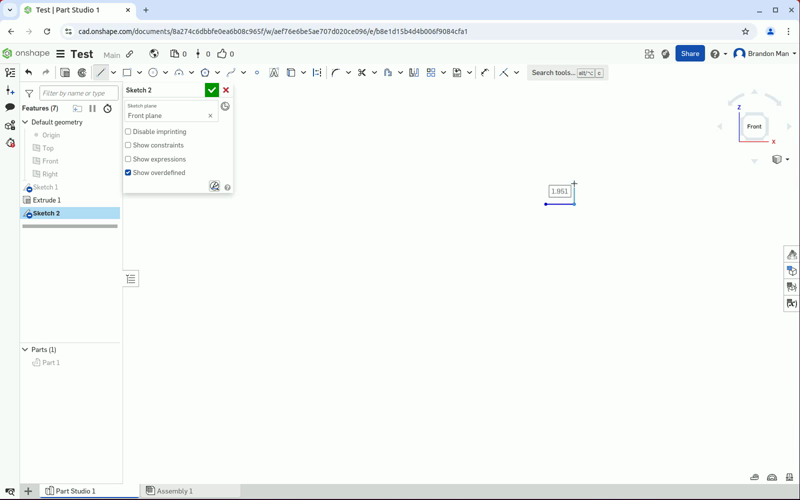
scroll(6)
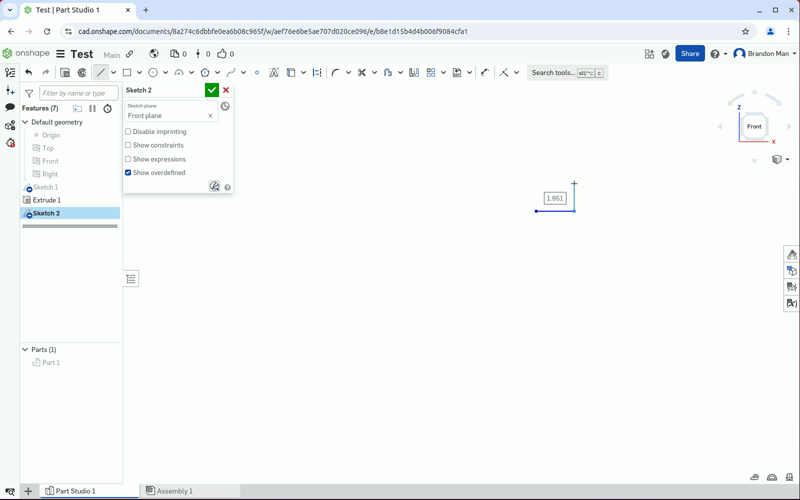
scroll(6)
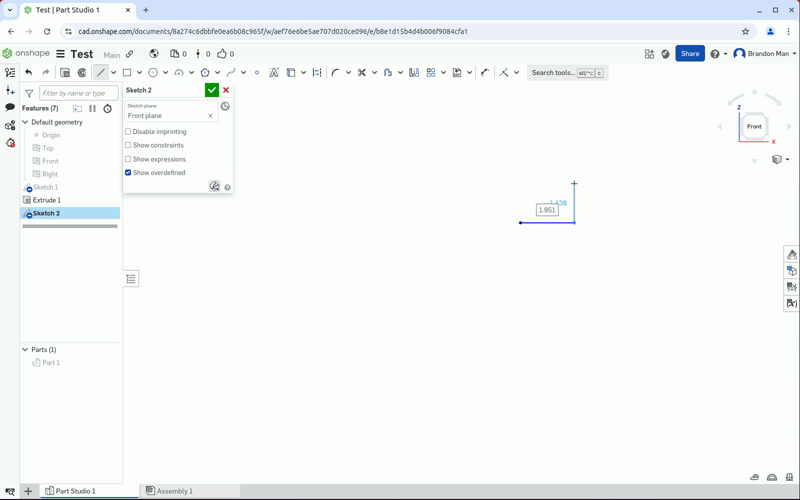
scroll(6)
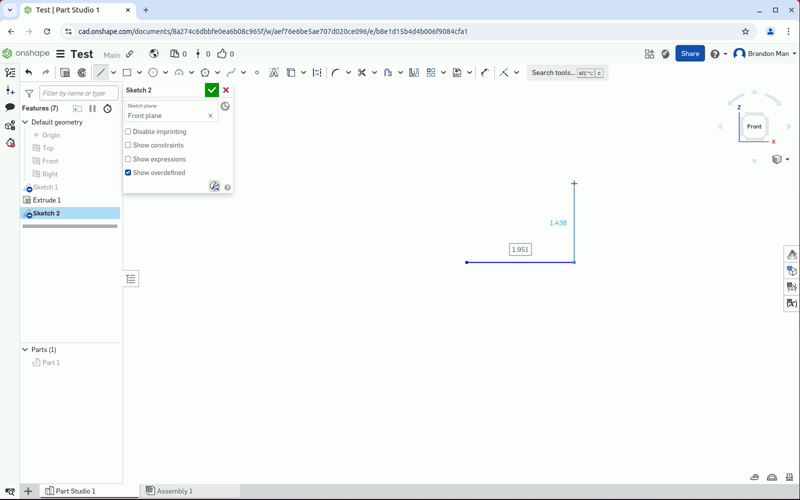
click(574, 183)
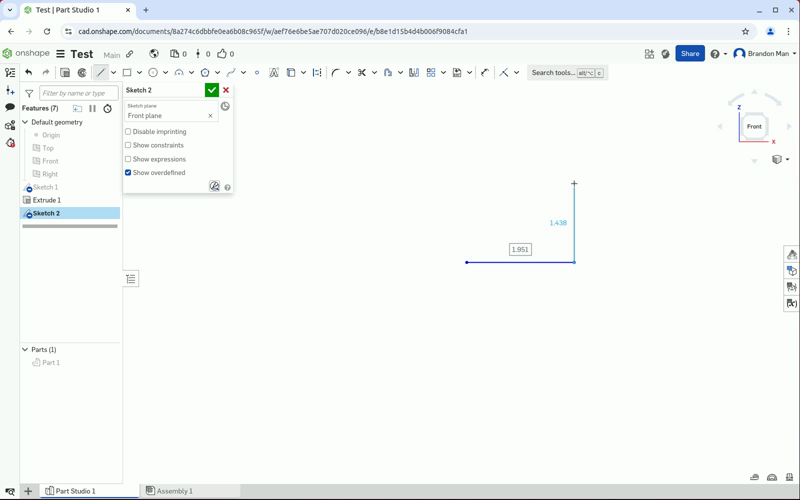
scroll(-6)
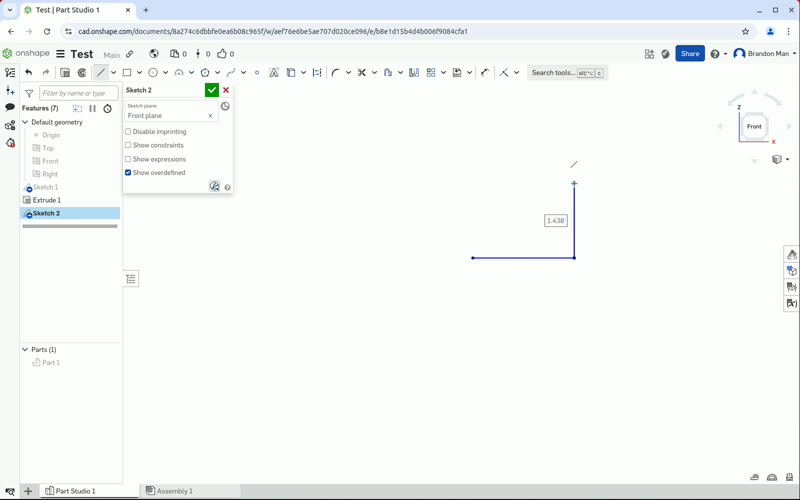
scroll(-6)
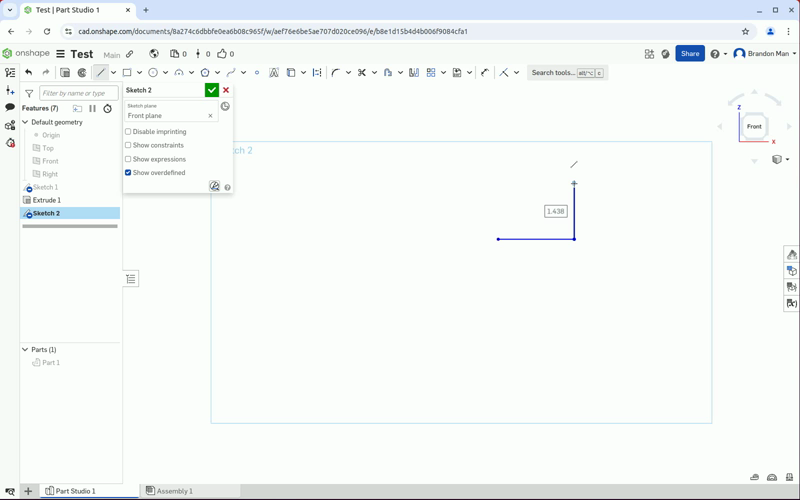
scroll(-6)
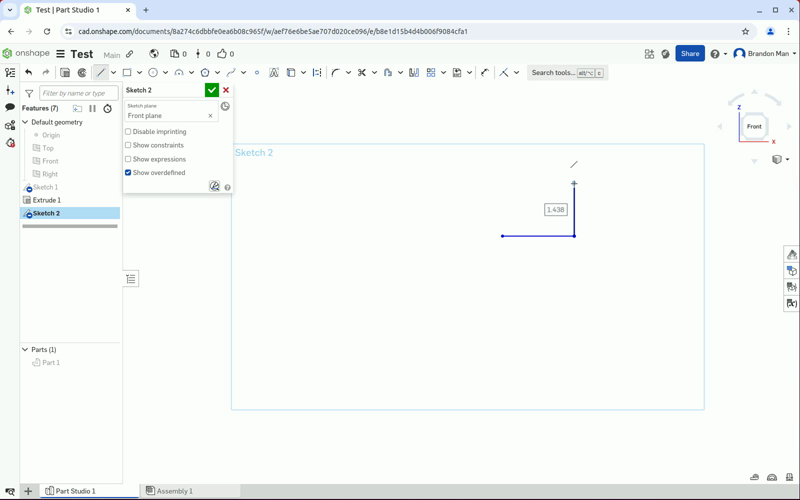
scroll(-6)
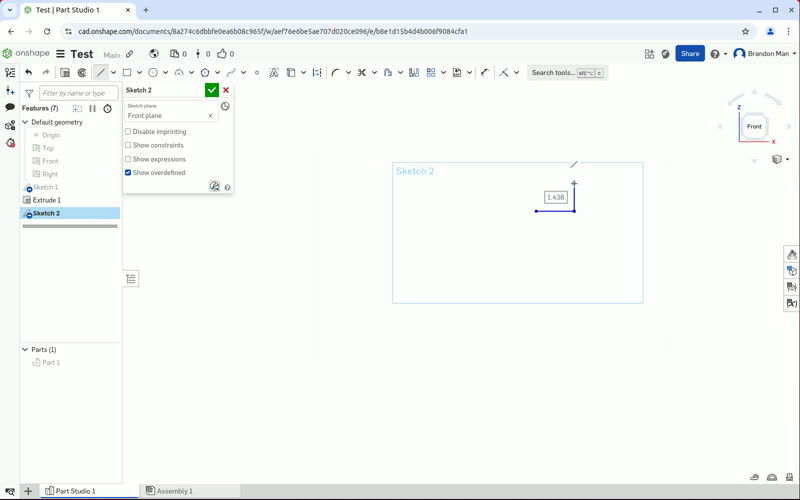
scroll(-6)
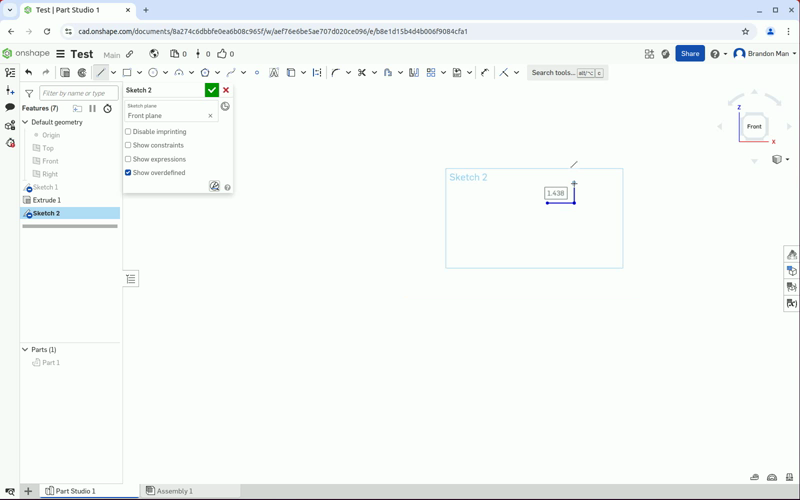
scroll(-6)
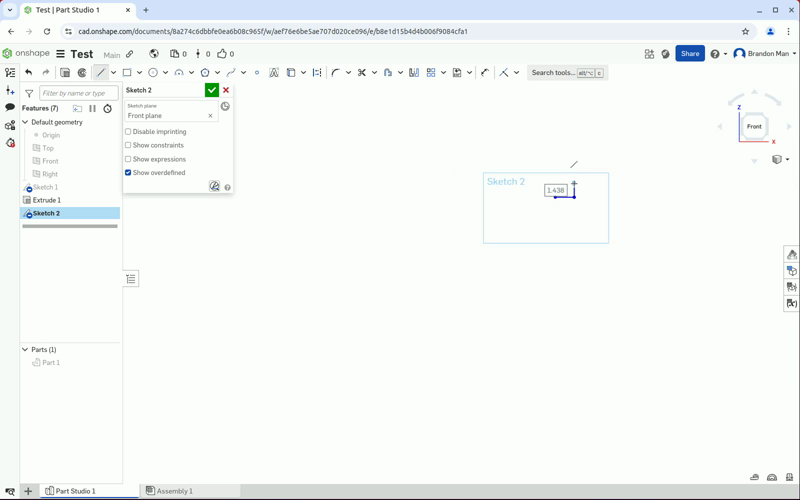
scroll(-6)
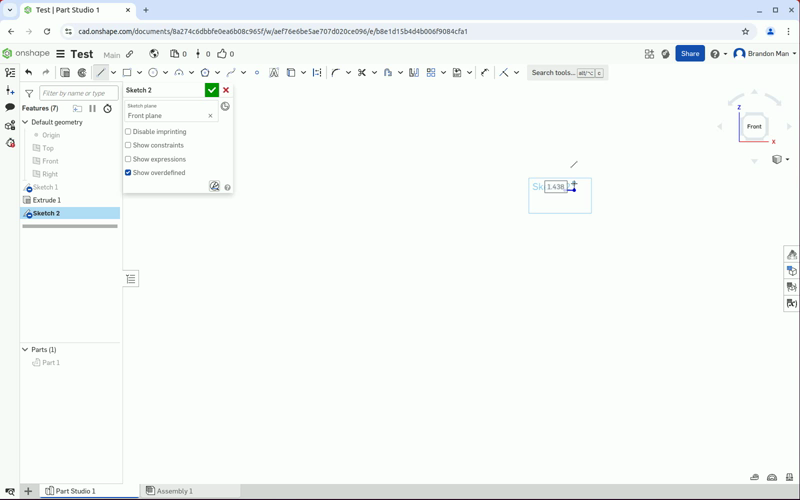
key_up(shift)
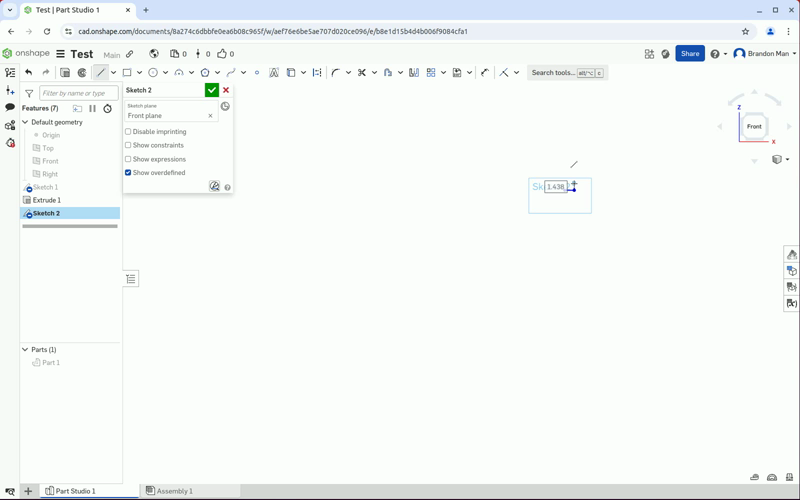
key_down(shift)
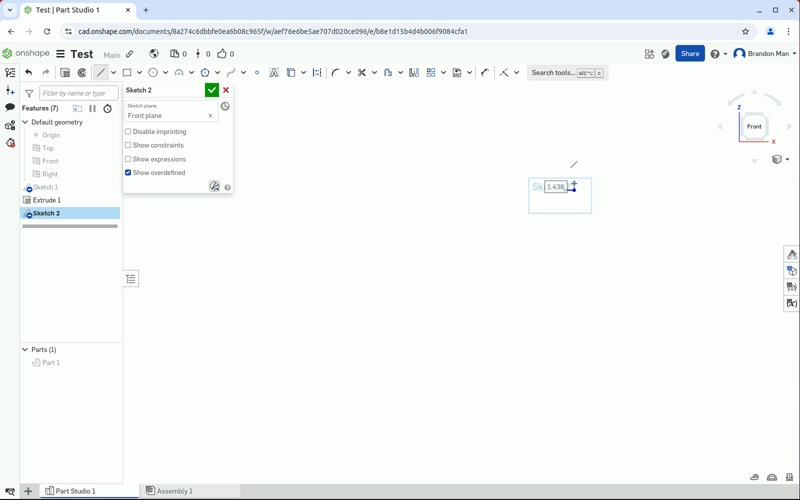
mouse_move(589, 183)
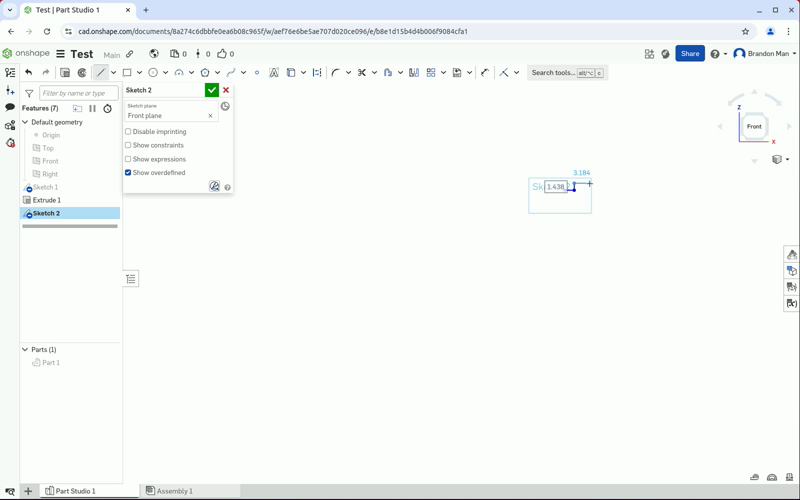
mouse_move(564, 183)
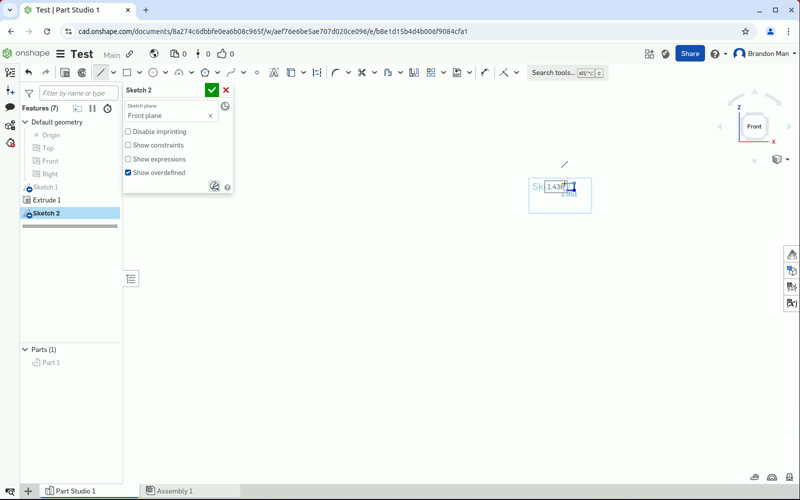
click(564, 183)
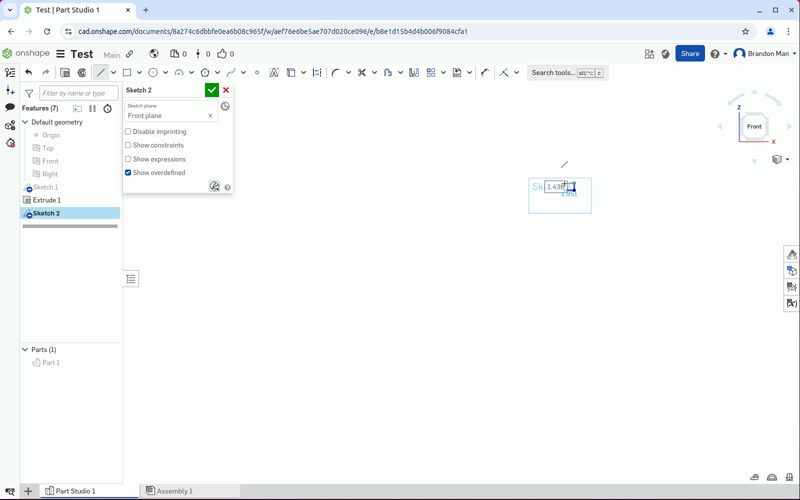
key_up(shift)
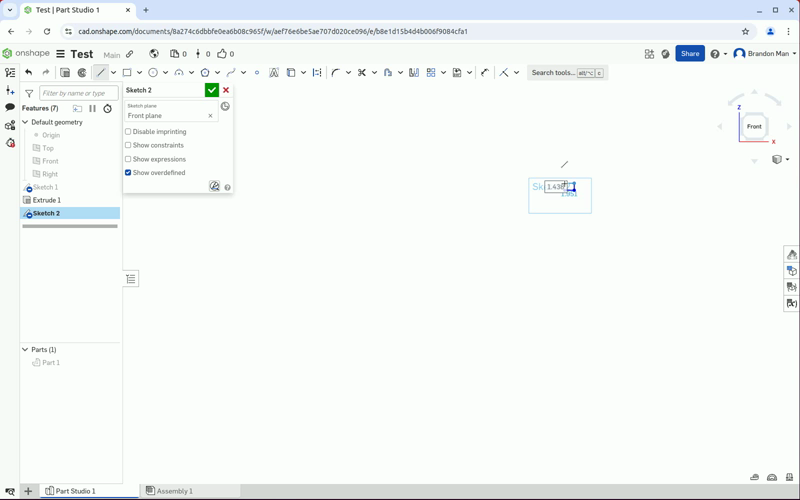
mouse_move(589, 183)
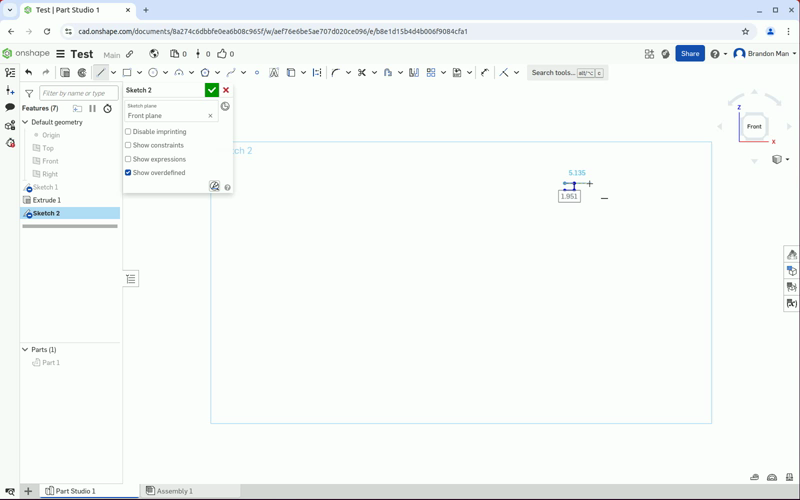
key_down(shift)
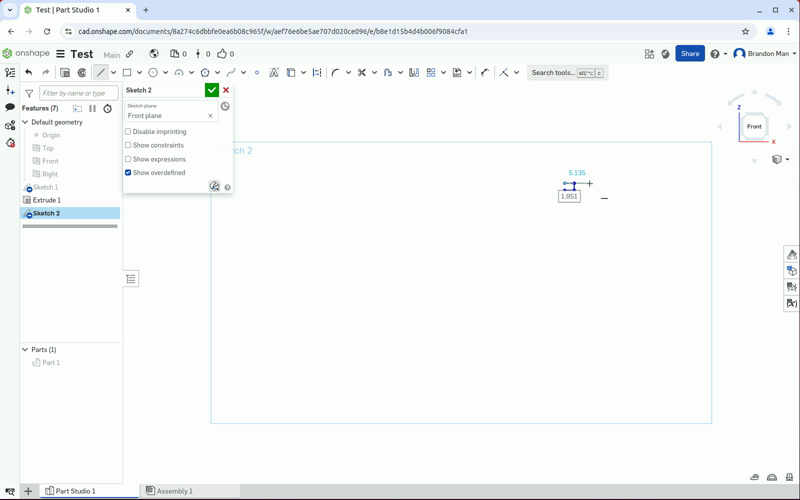
mouse_move(564, 190)
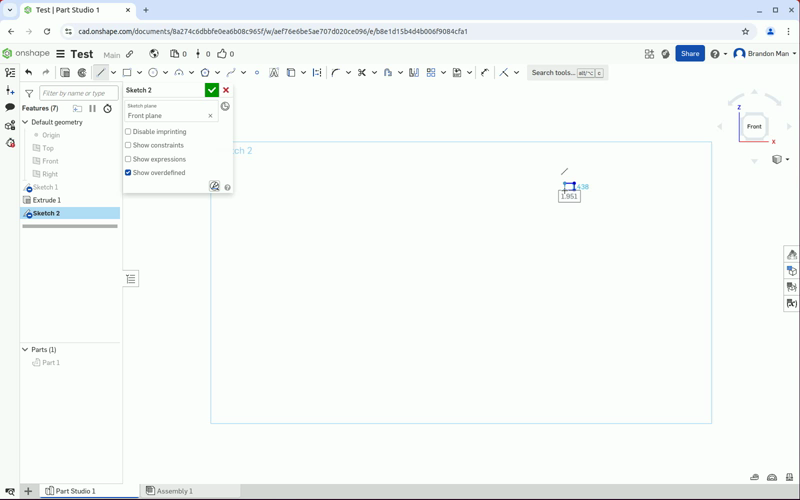
scroll(6)
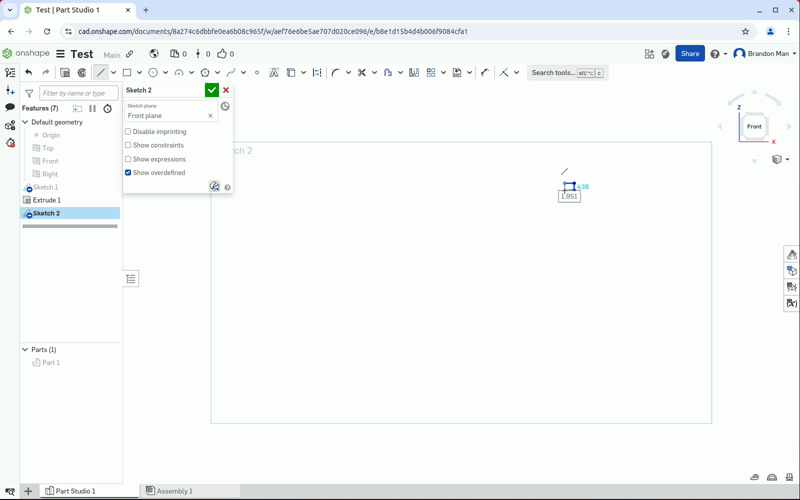
scroll(6)
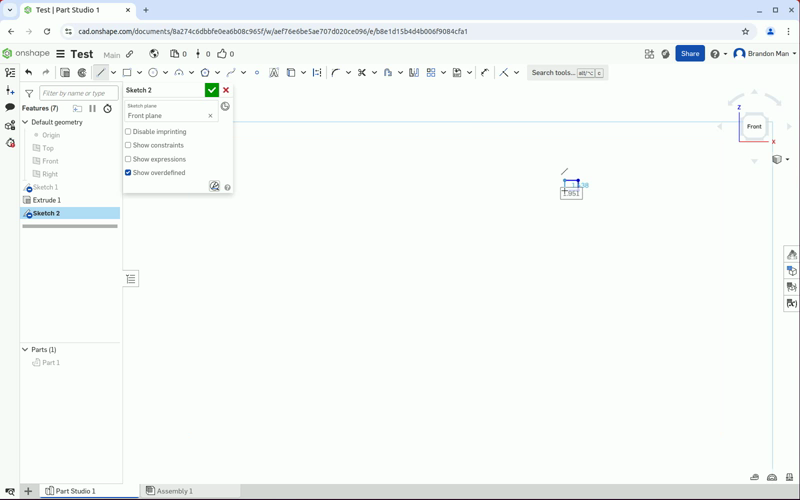
scroll(6)
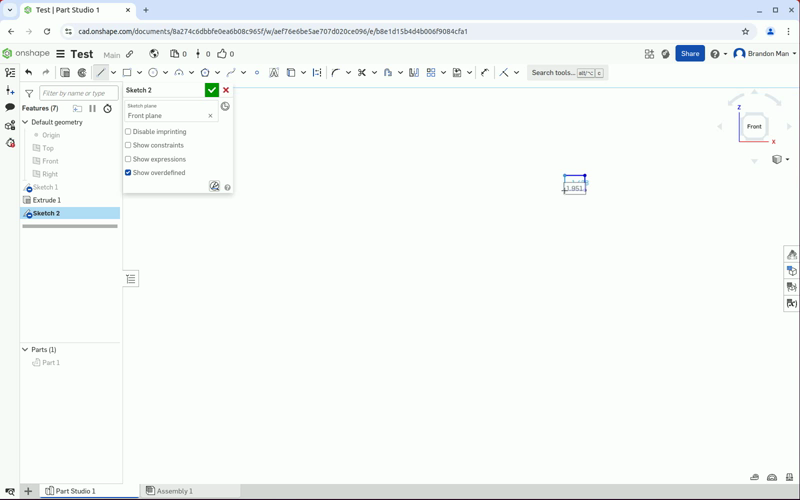
scroll(6)
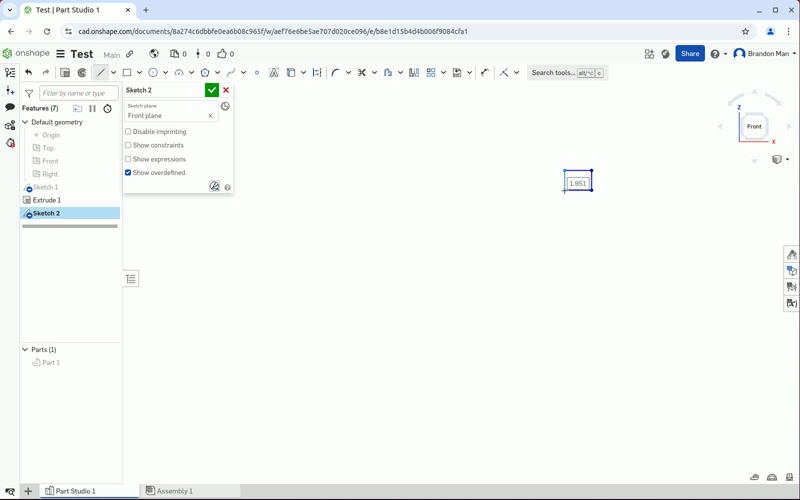
scroll(6)
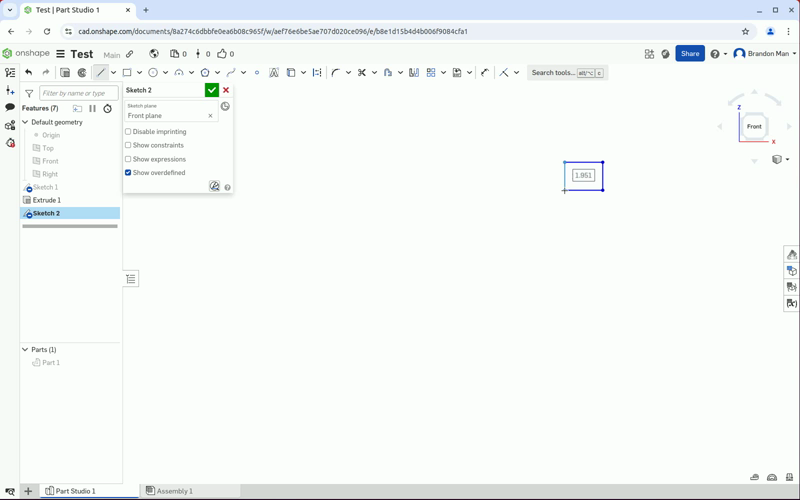
scroll(6)
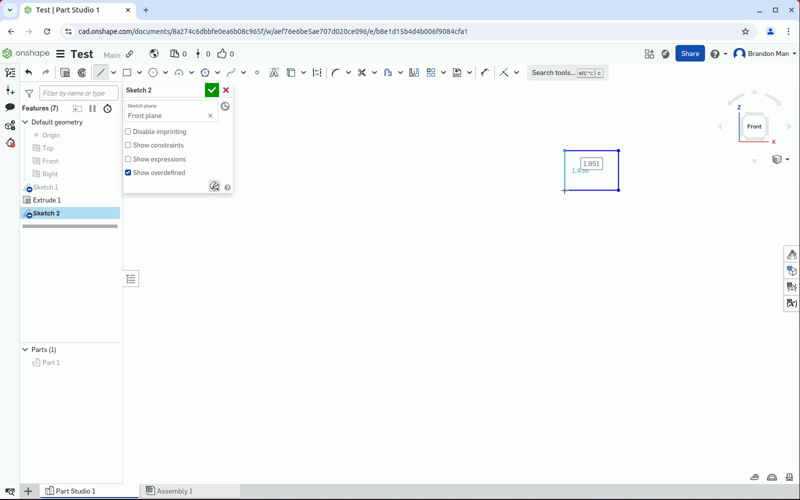
scroll(6)
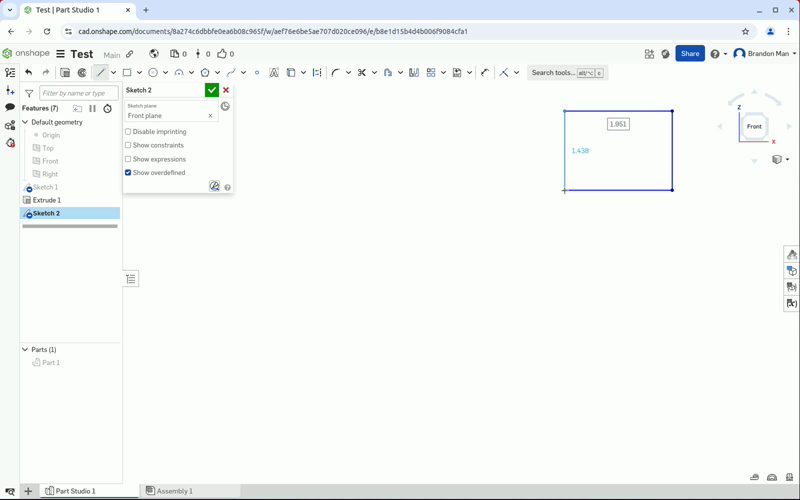
key_up(shift)
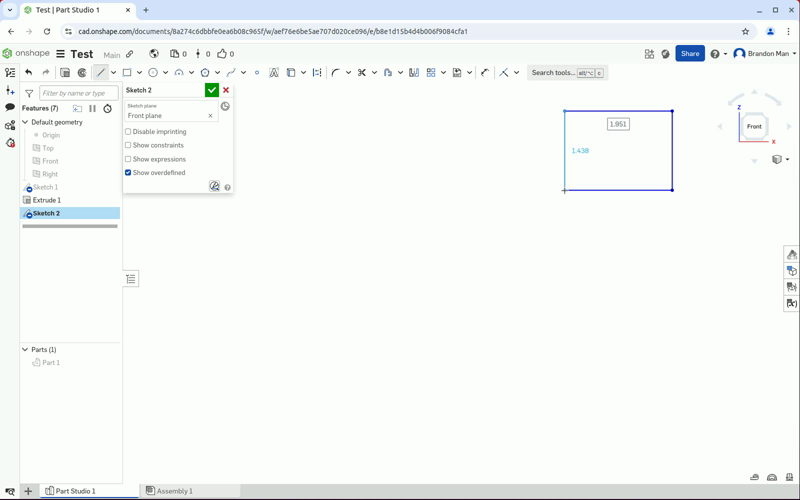
click(564, 190)
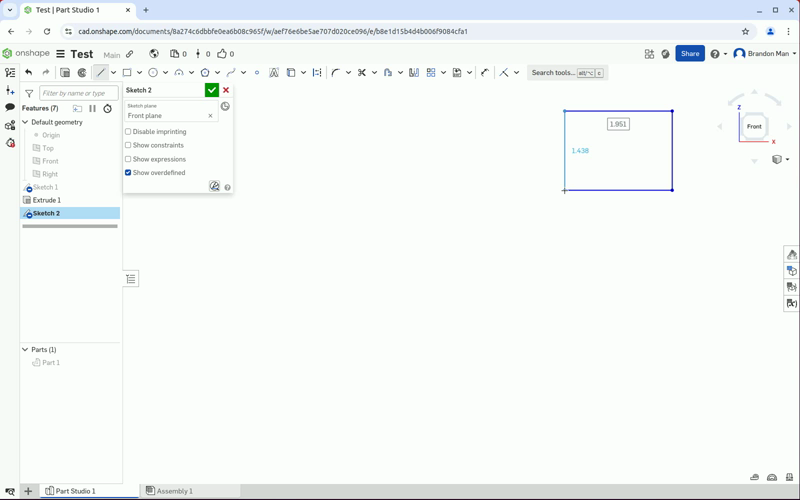
scroll(-6)
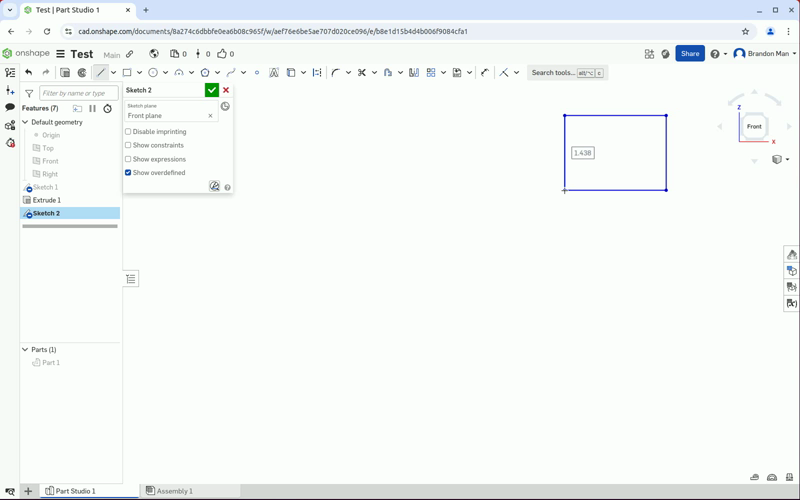
scroll(-6)
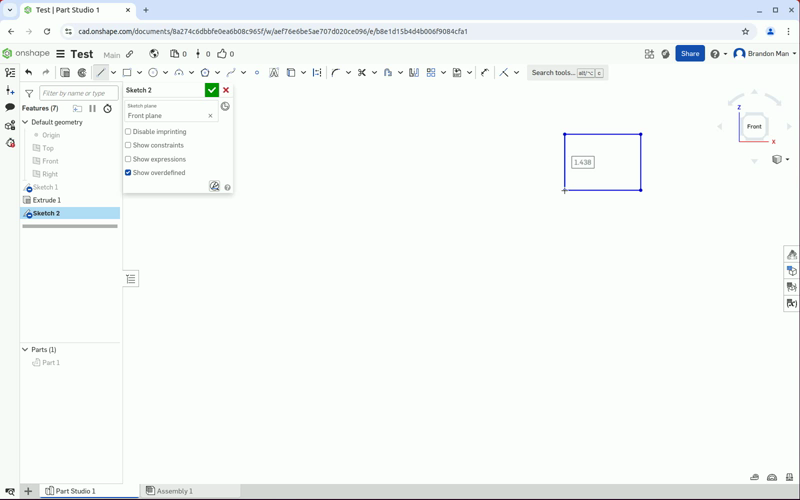
scroll(-6)
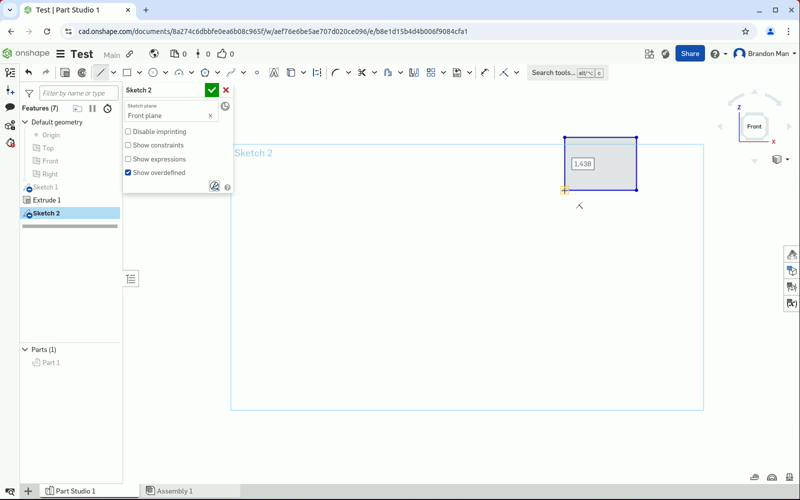
scroll(-6)
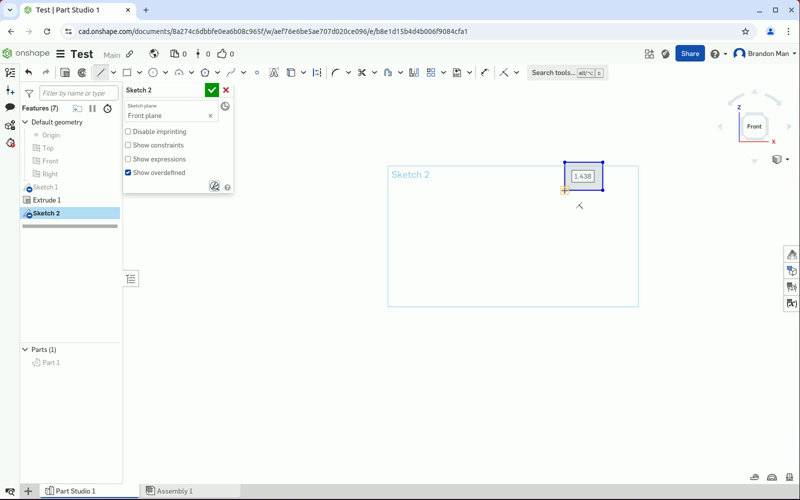
scroll(-6)
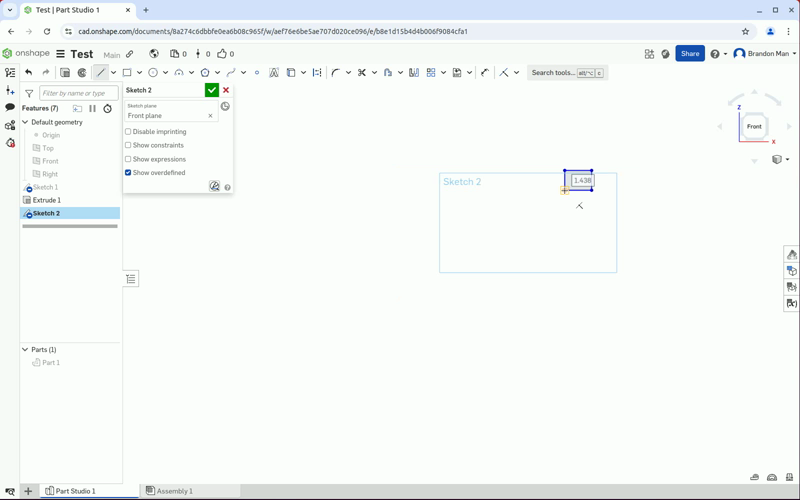
scroll(-6)
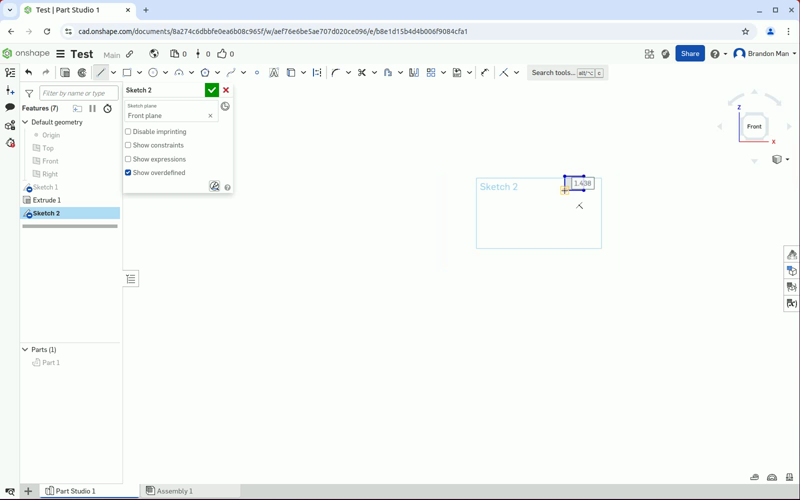
scroll(-6)
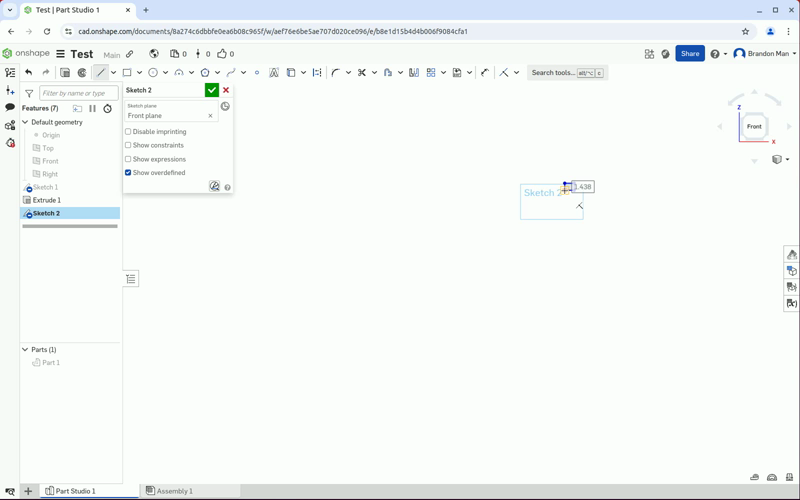
key(esc)
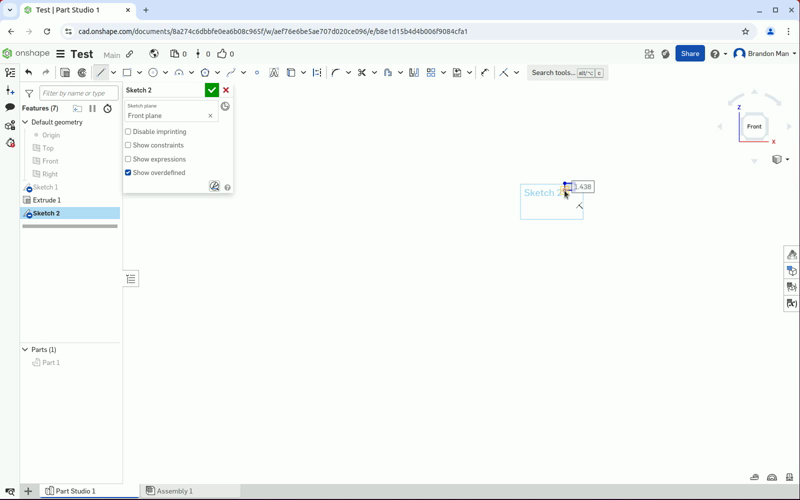
mouse_move(566, 187)
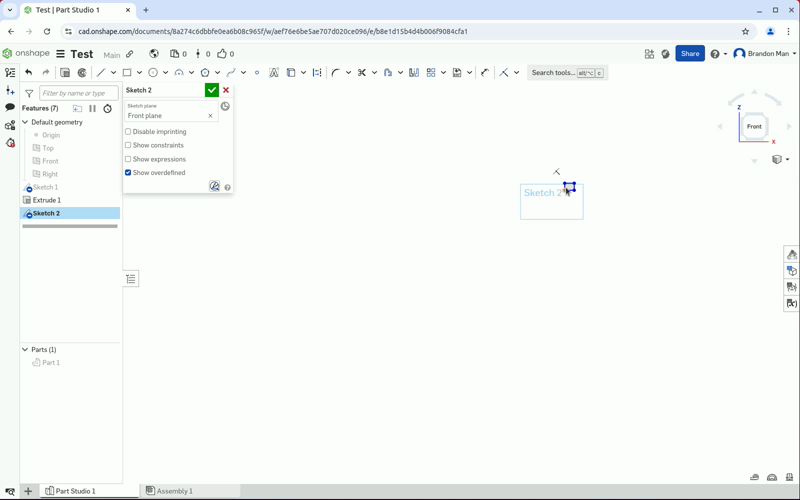
scroll(6)
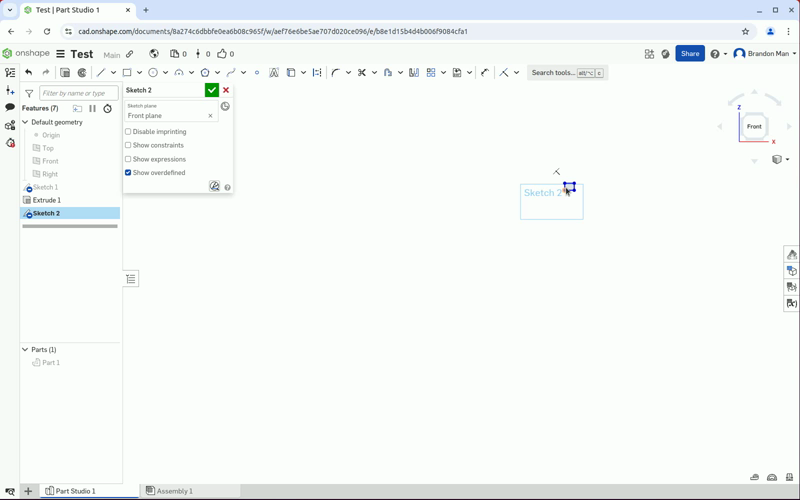
scroll(6)
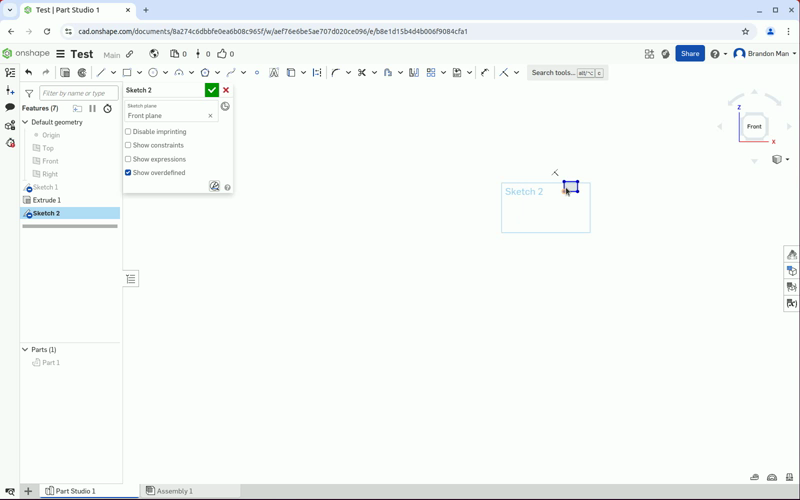
scroll(6)
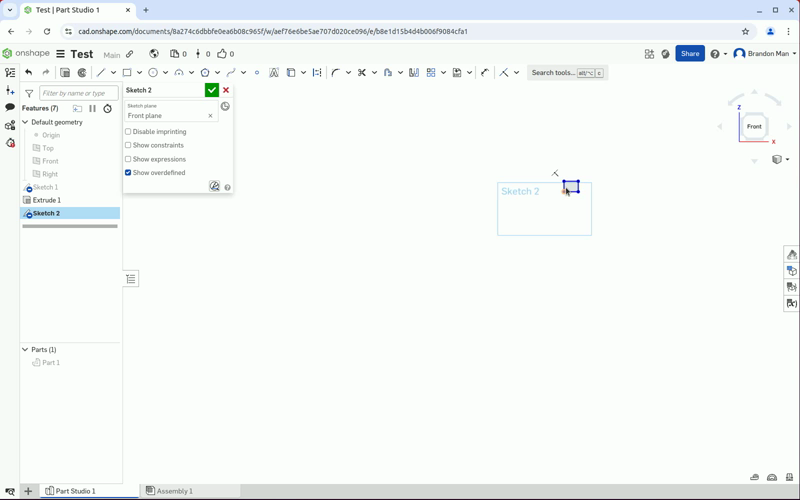
scroll(6)
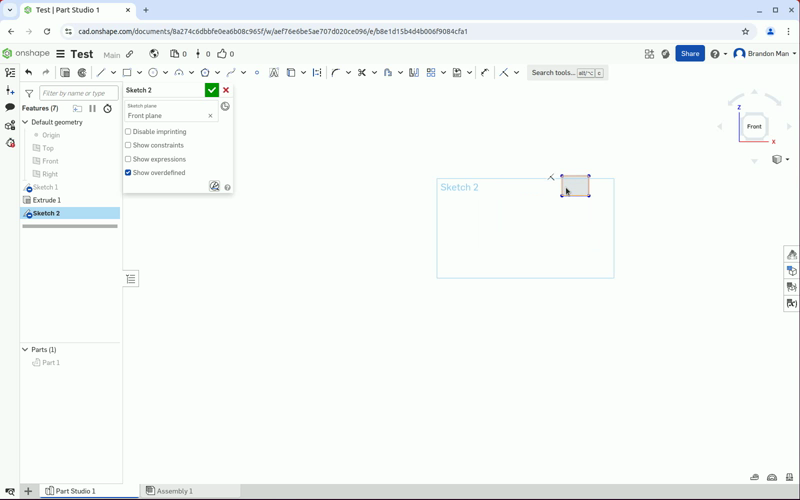
scroll(6)
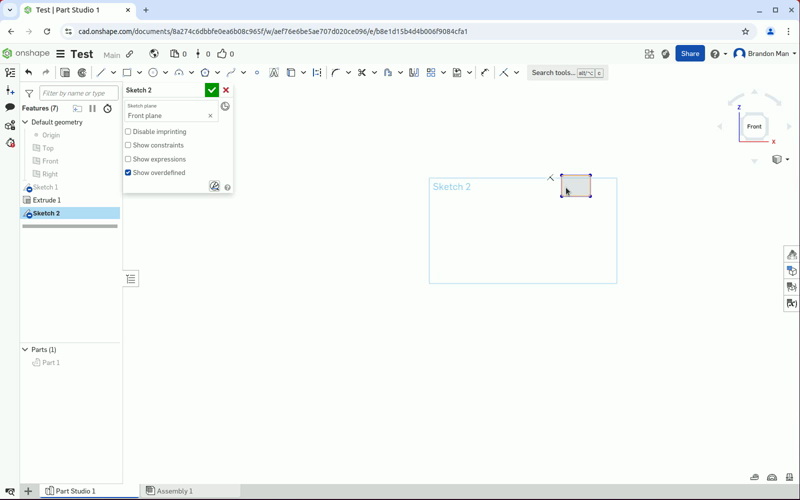
scroll(6)
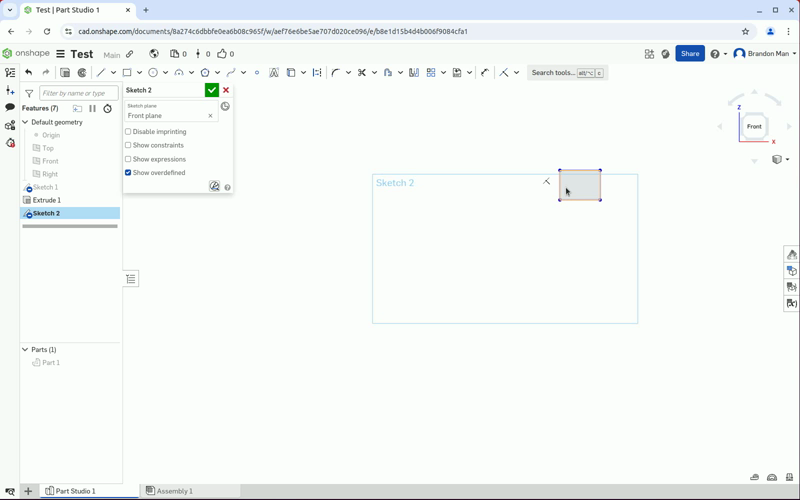
scroll(6)
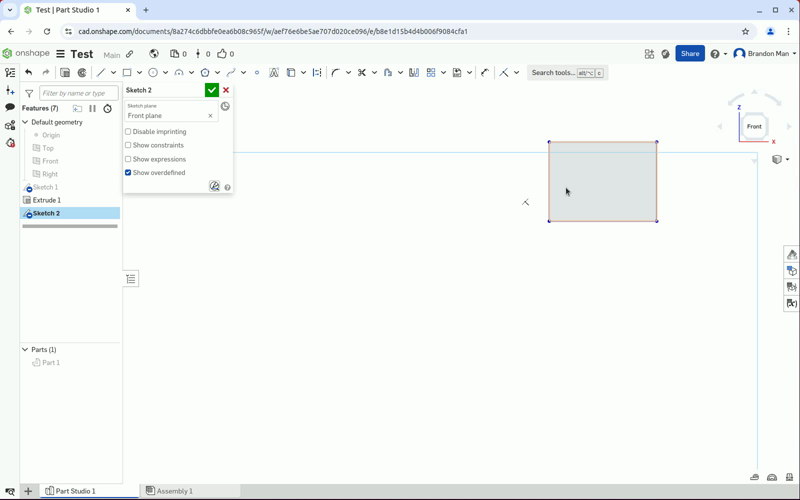
click(566, 187)
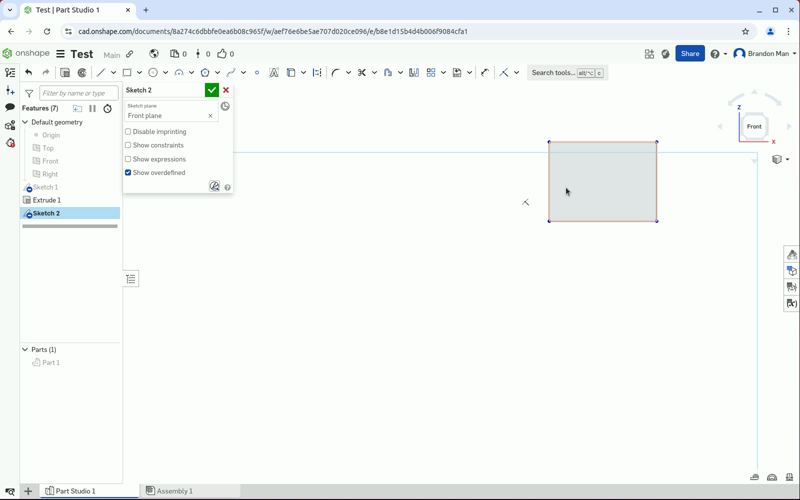
scroll(-6)
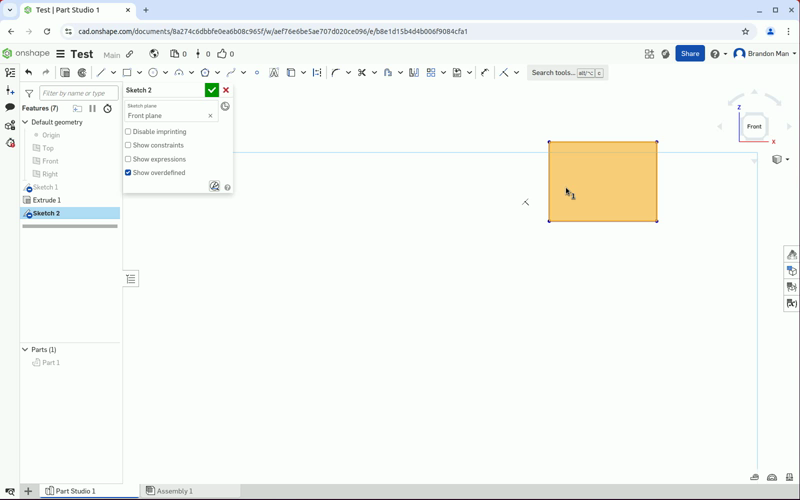
scroll(-6)
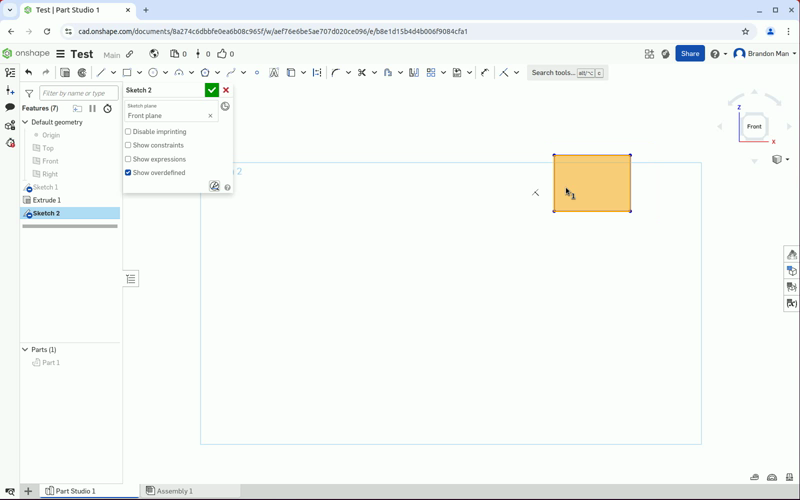
scroll(-6)
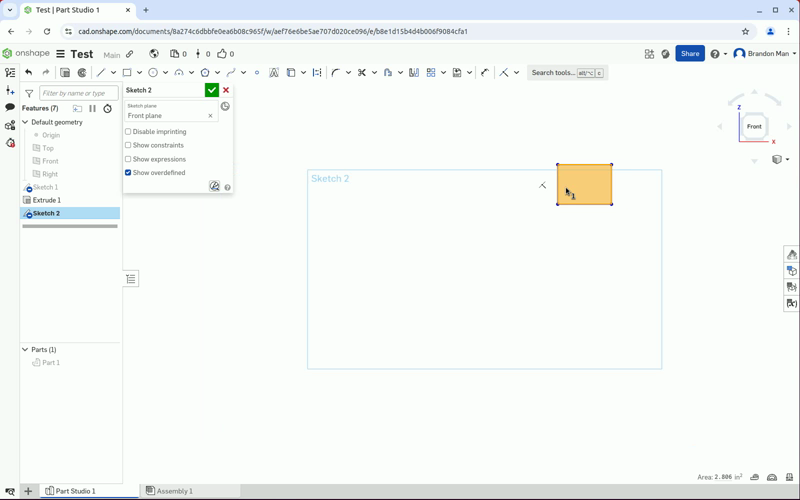
scroll(-6)
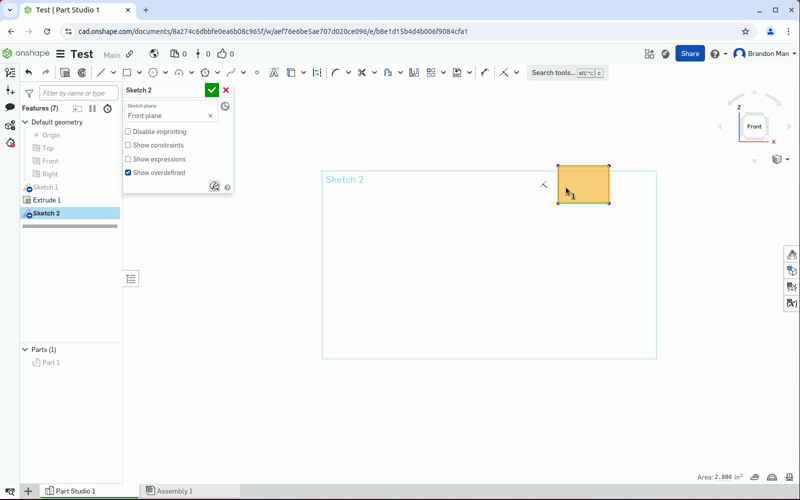
scroll(-6)
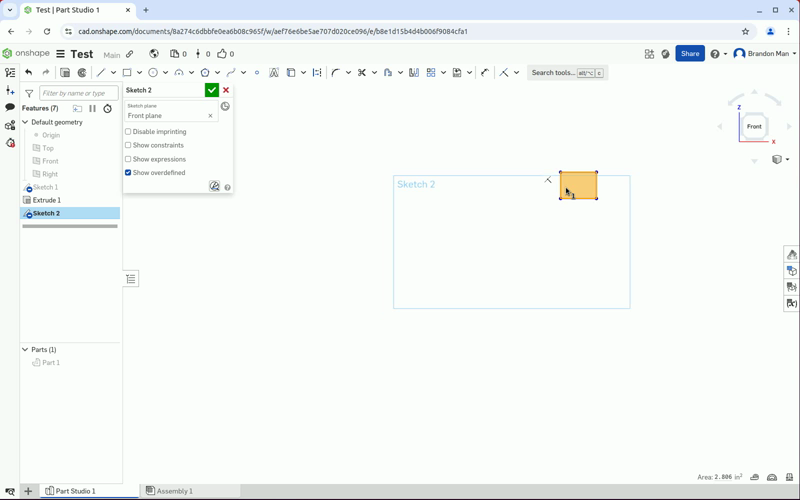
scroll(-6)
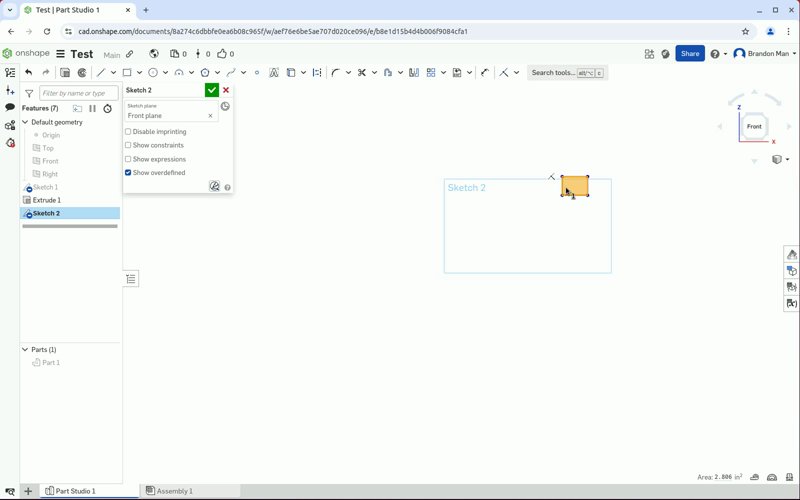
scroll(-6)
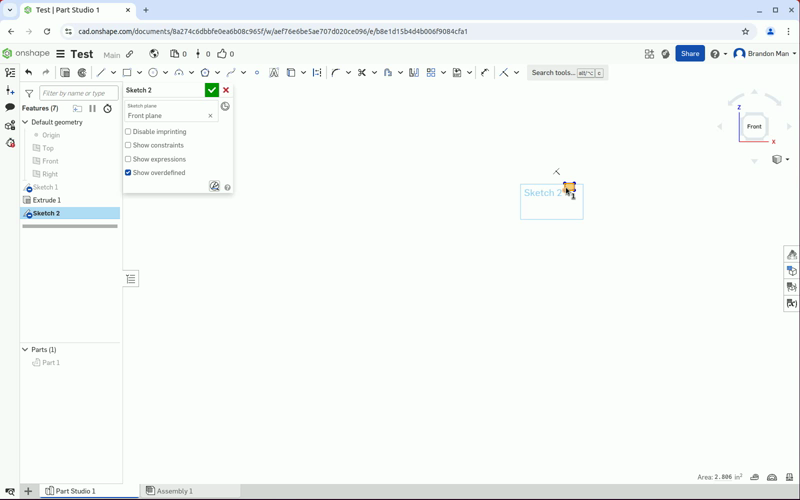
mouse_move(73, 352)
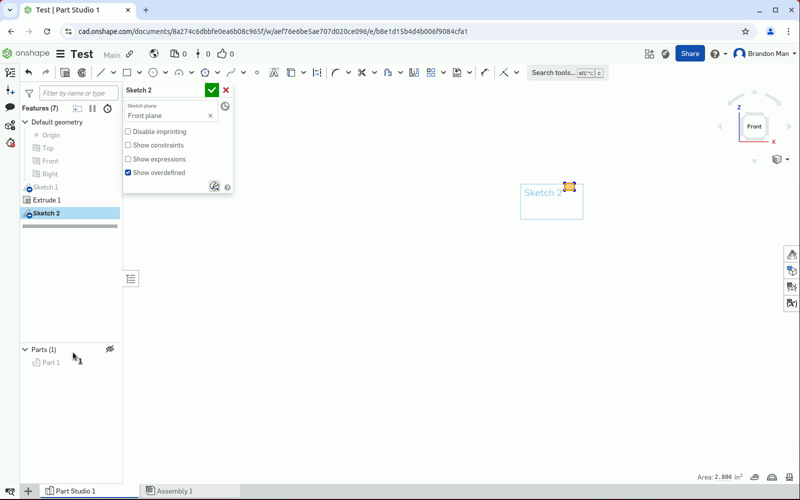
key(shift+y)
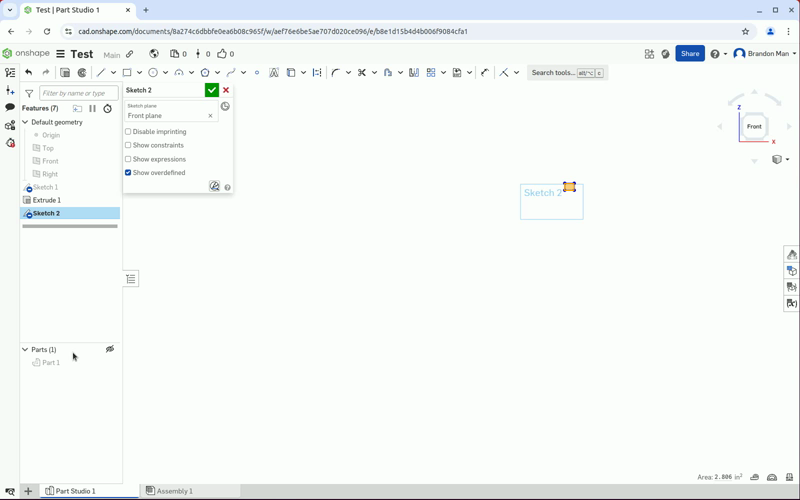
key(shift+e)
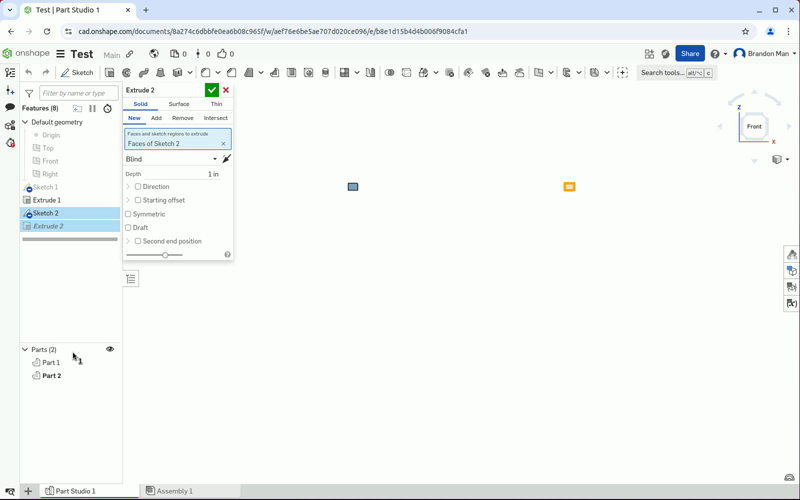
mouse_move(143, 106)
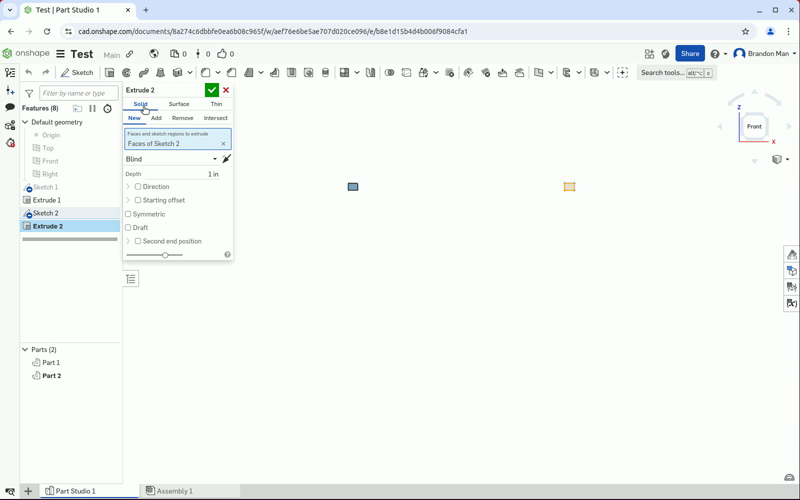
click(143, 106)
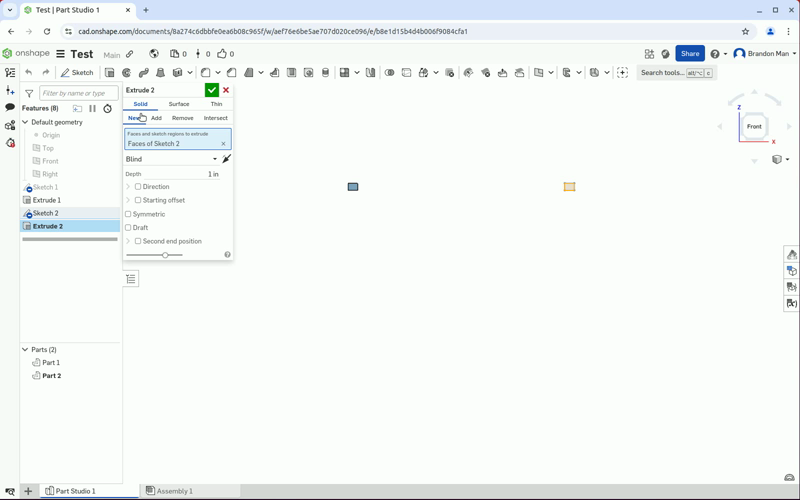
mouse_move(137, 120)
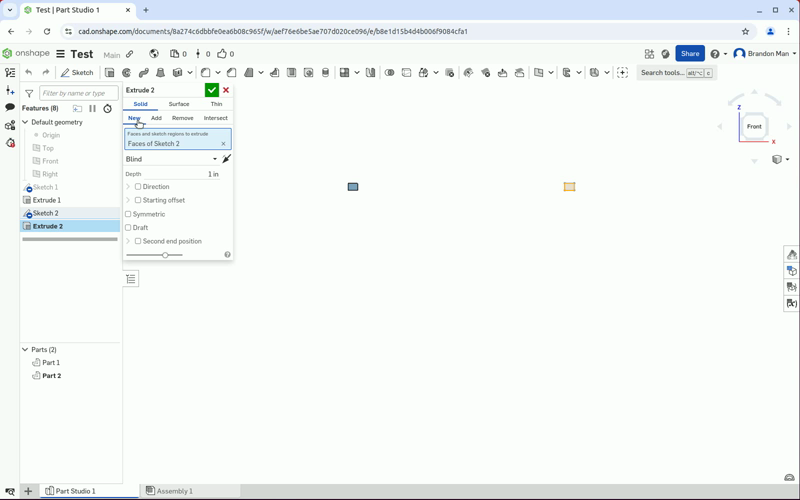
click(137, 120)
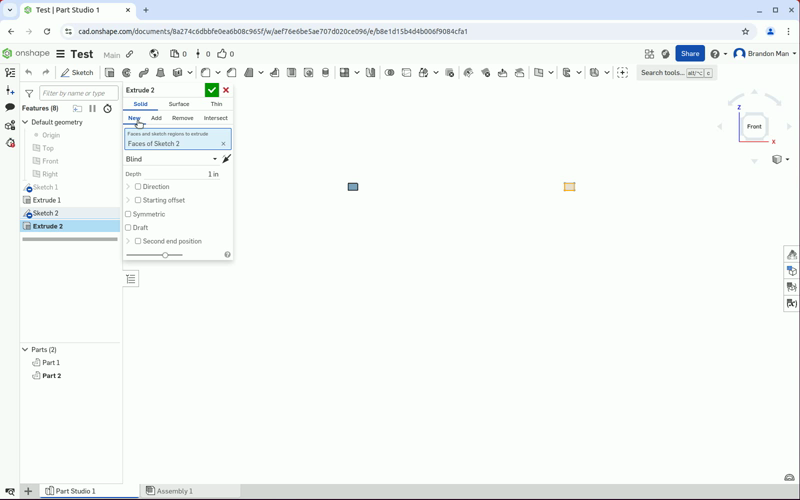
key(tab, 4)
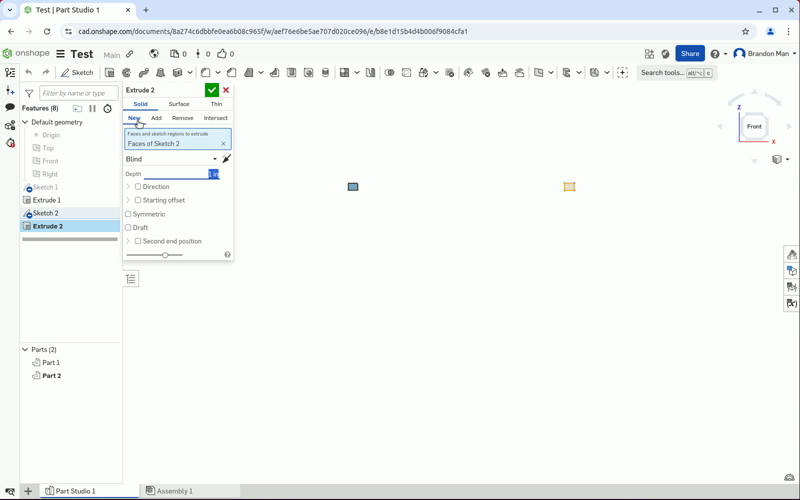
text(-0.241)
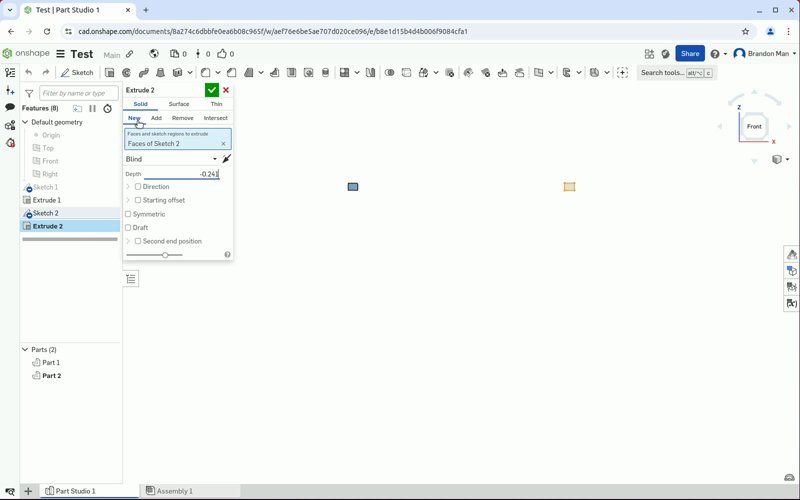
key(enter)
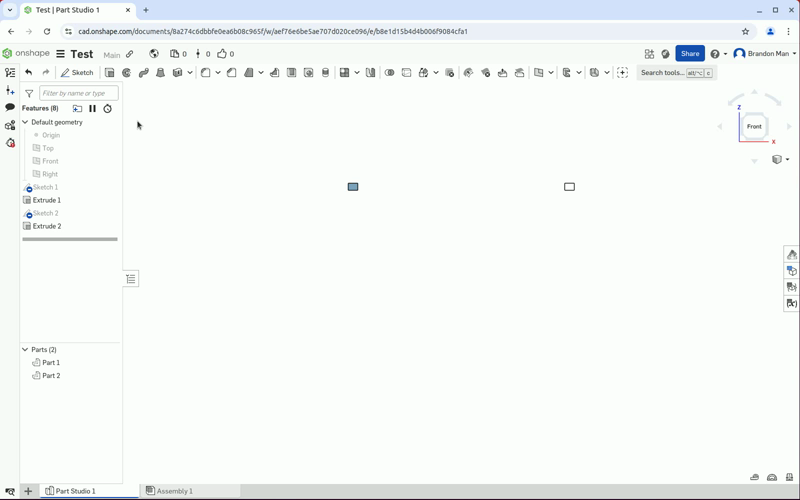
key(shift+h)
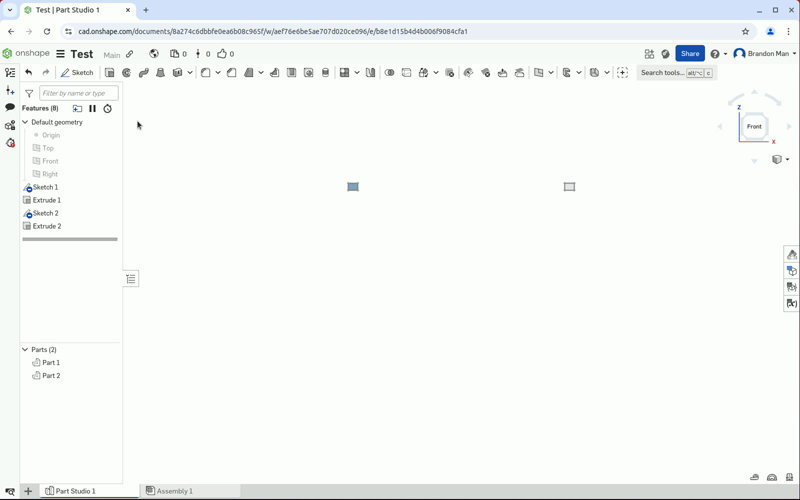
key(shift+h)
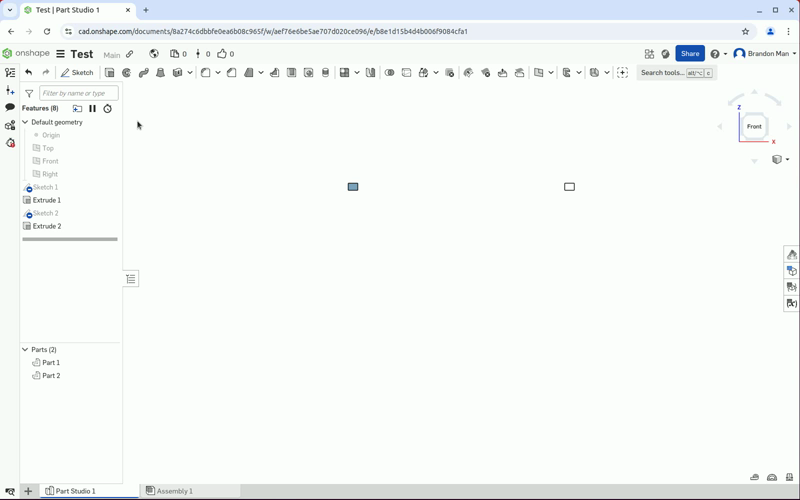
mouse_move(73, 189)
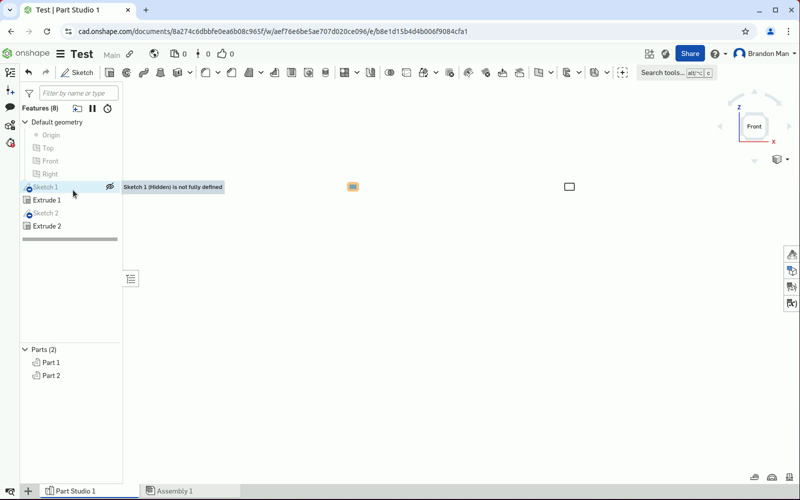
click(73, 189)
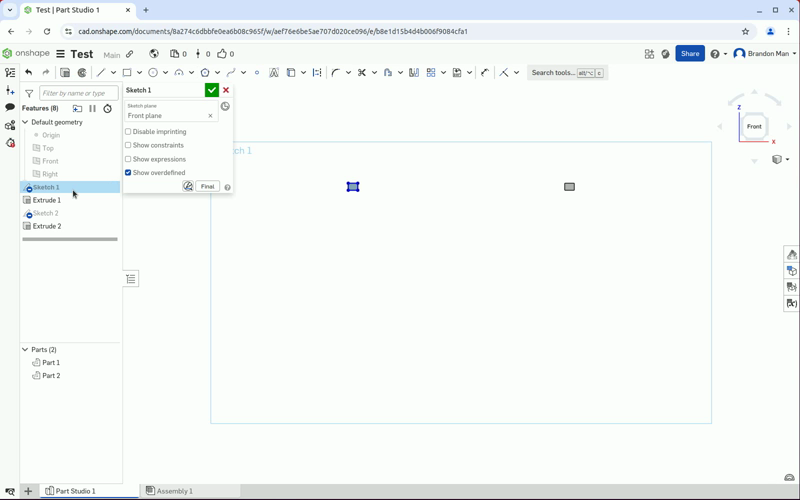
mouse_move(229, 92)
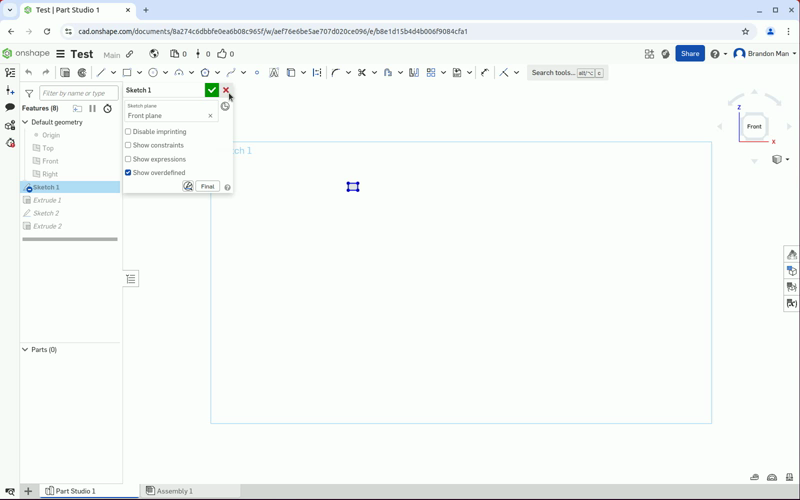
click(229, 92)
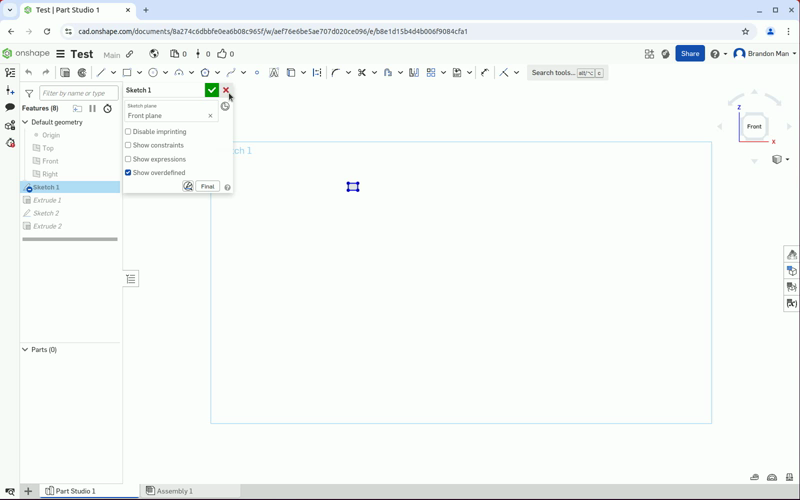
key(shift+s)
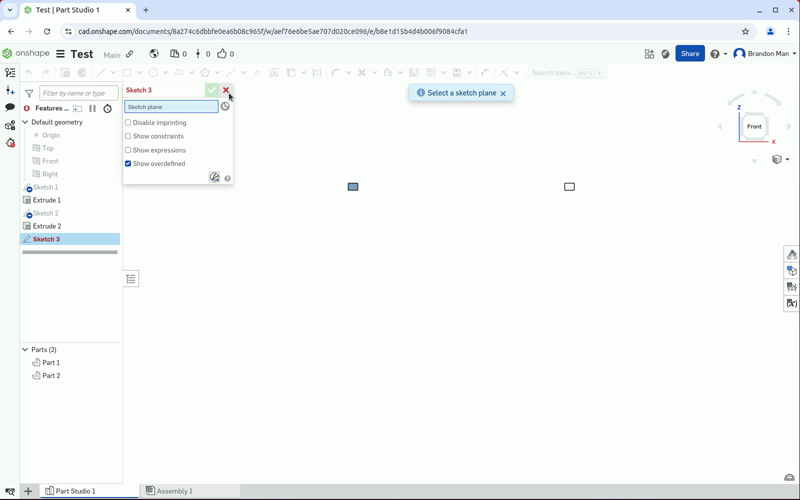
mouse_move(73, 163)
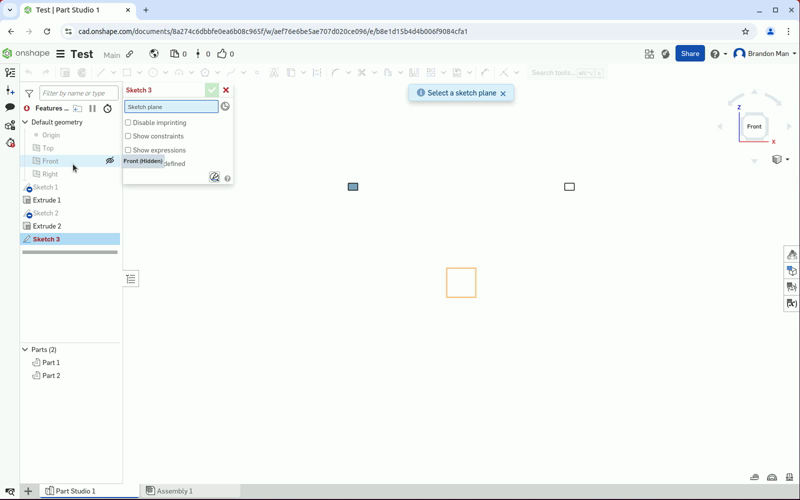
click(73, 163)
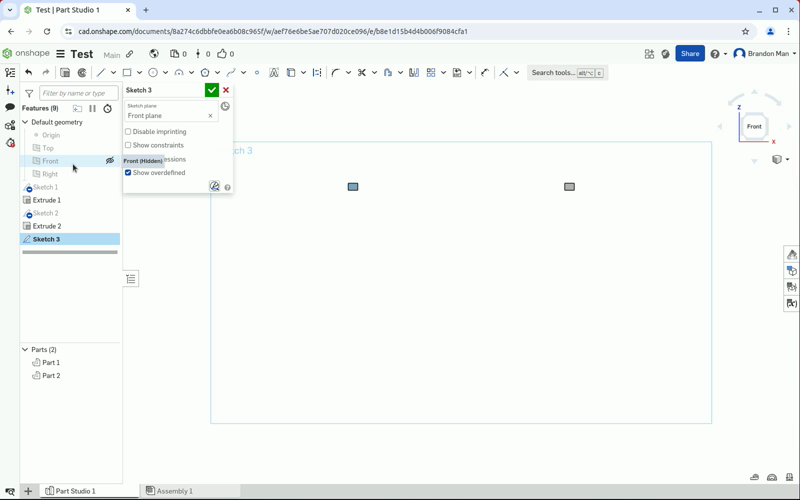
mouse_move(73, 352)
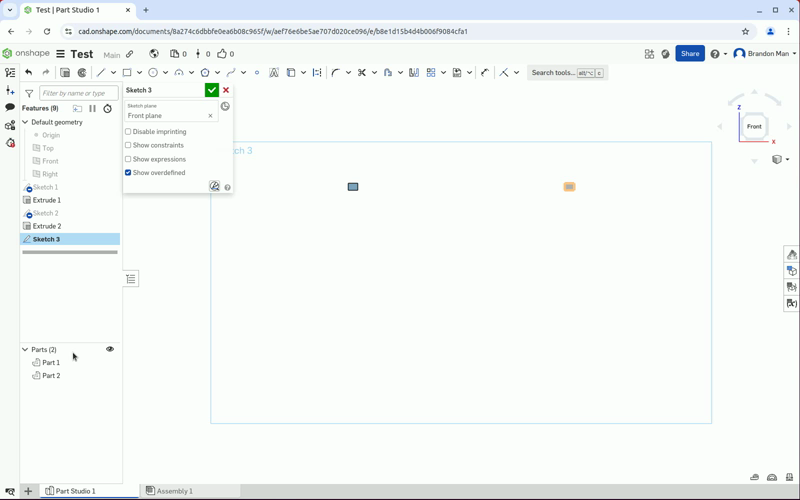
key(y)
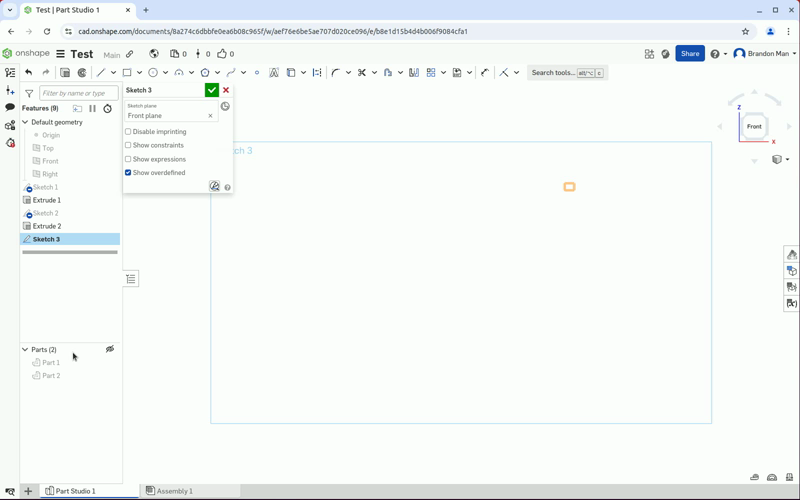
key(l)
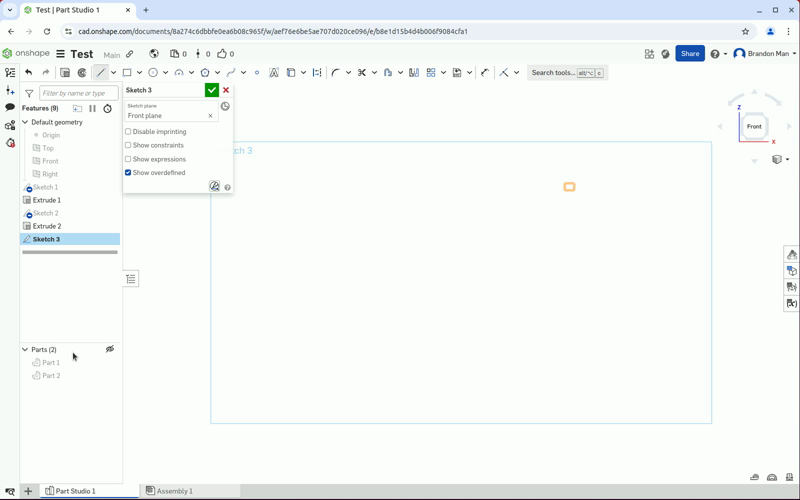
key_down(shift)
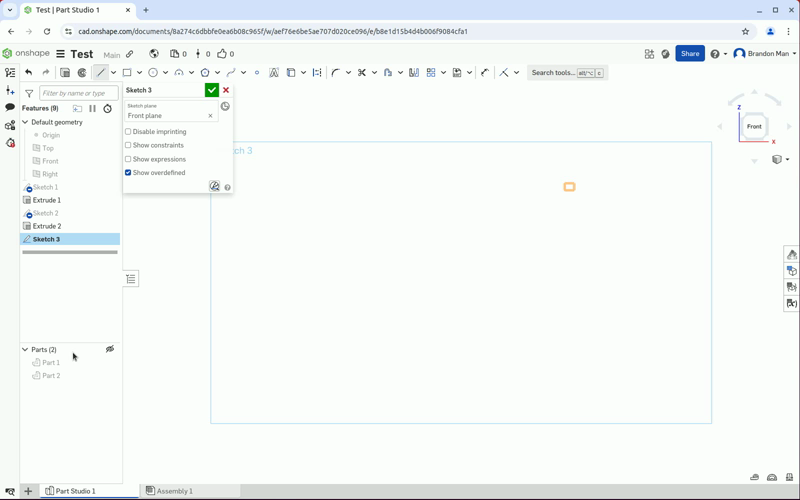
mouse_move(409, 388)
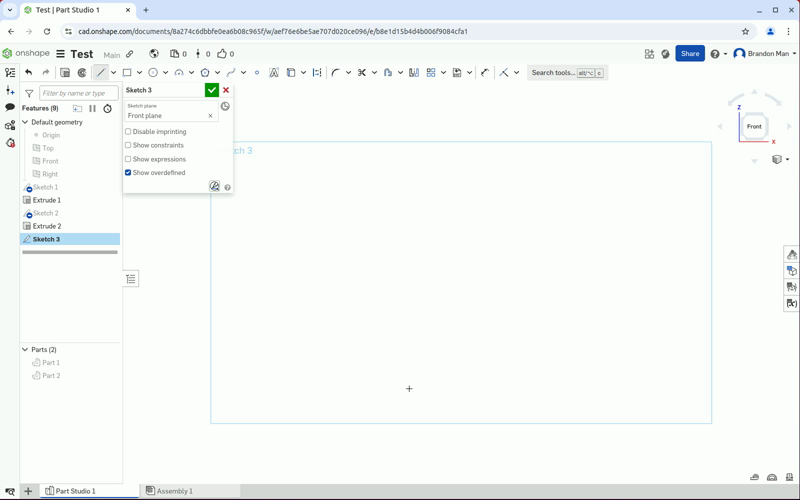
click(409, 388)
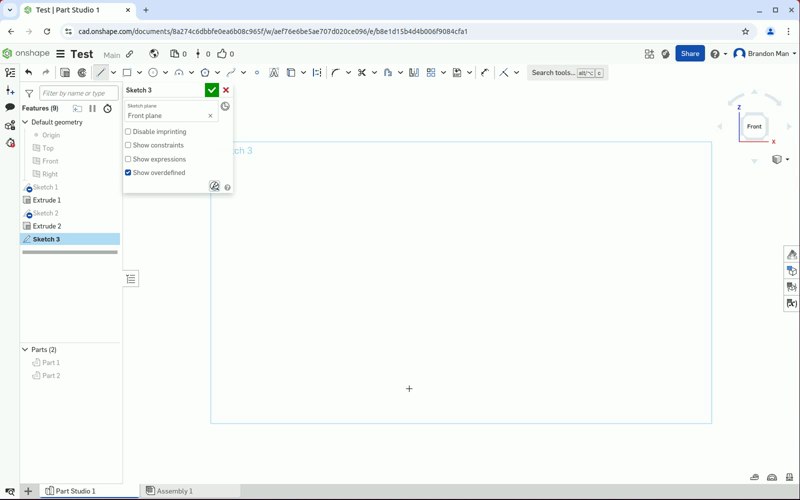
key_up(shift)
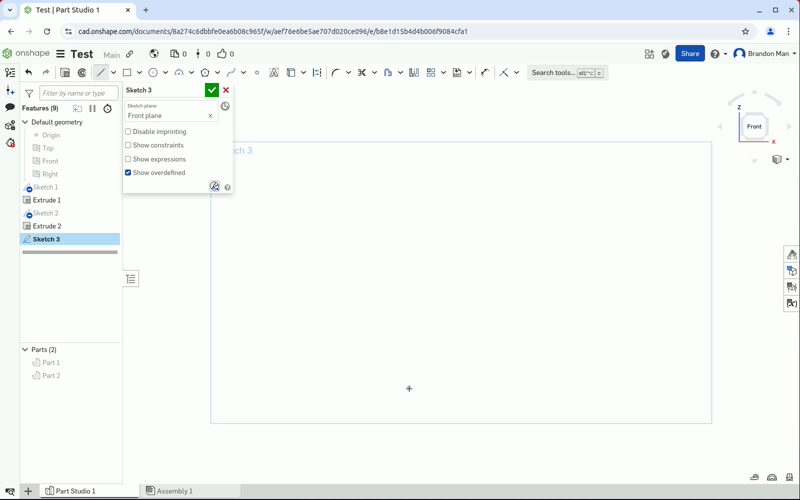
key_down(shift)
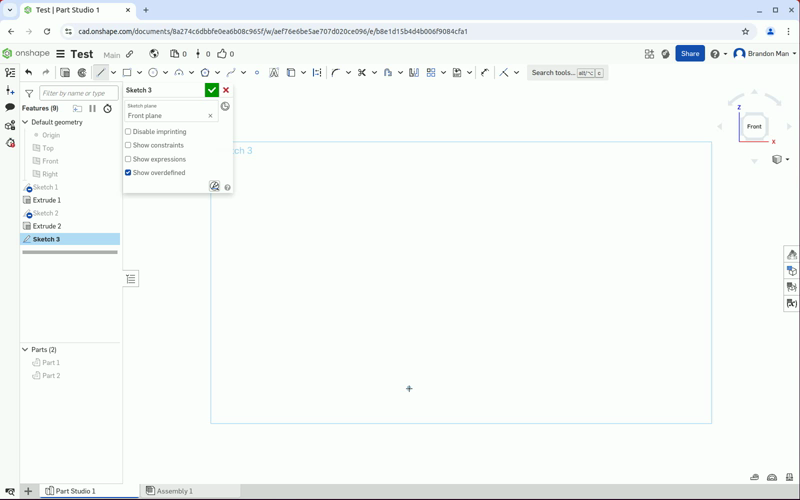
mouse_move(439, 388)
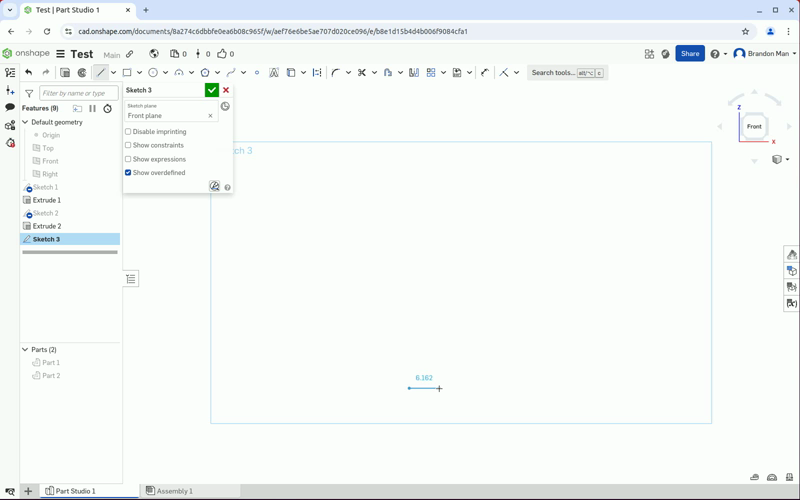
mouse_move(418, 388)
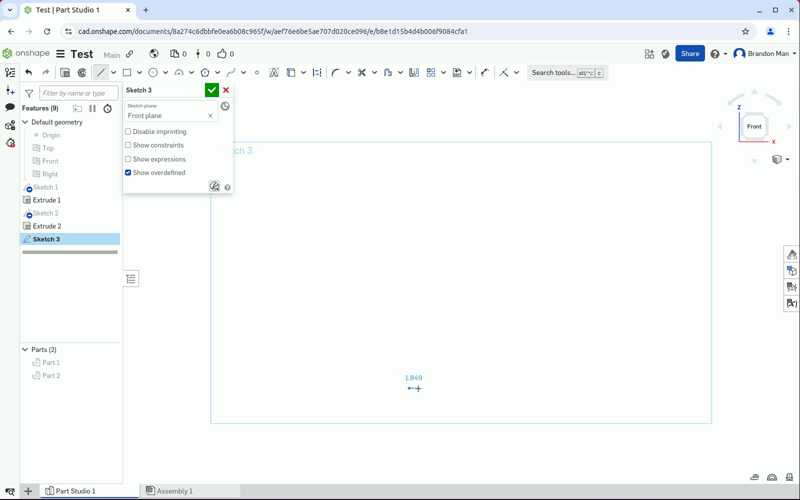
click(418, 388)
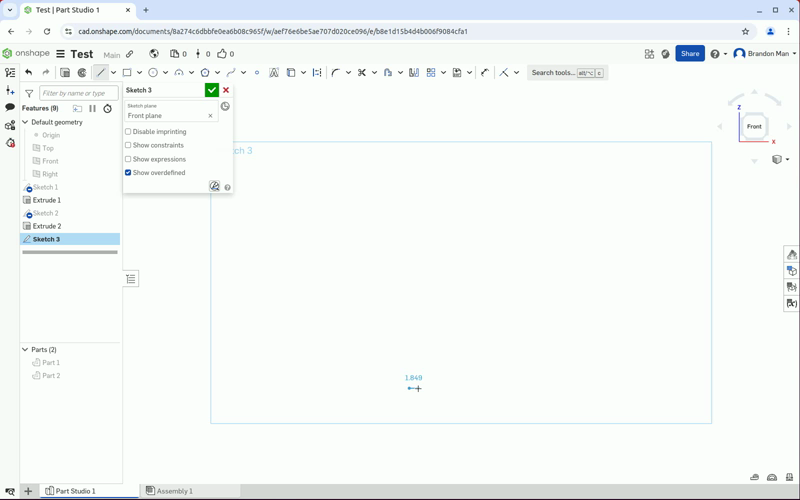
key_up(shift)
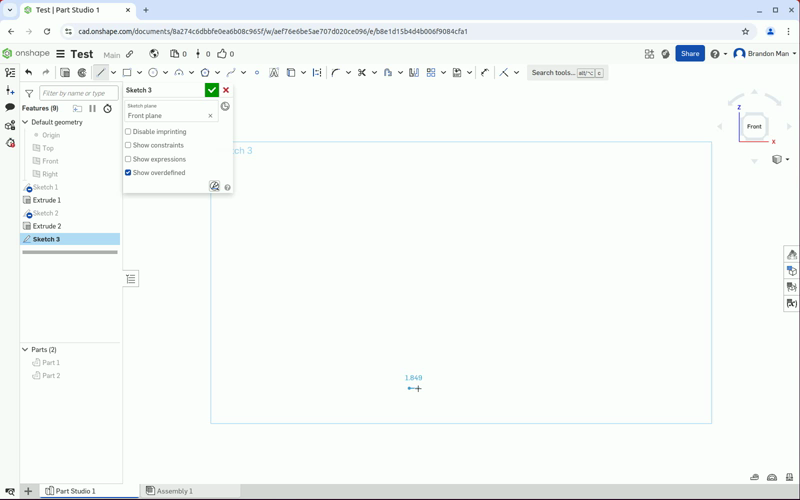
key_down(shift)
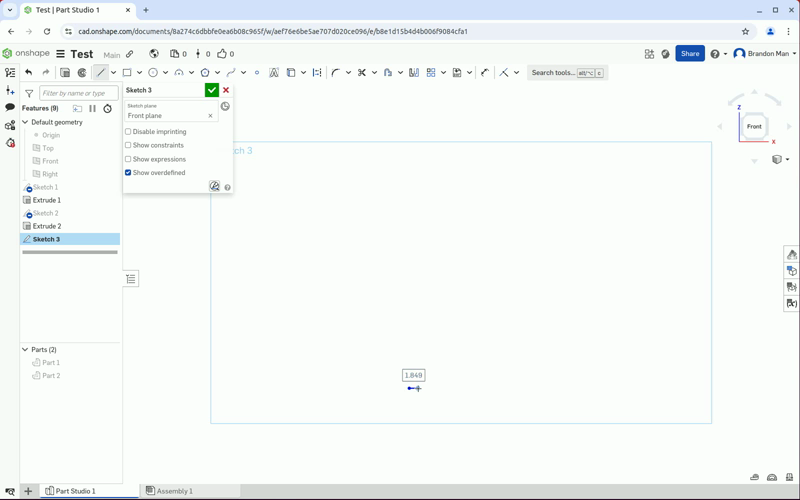
mouse_move(448, 388)
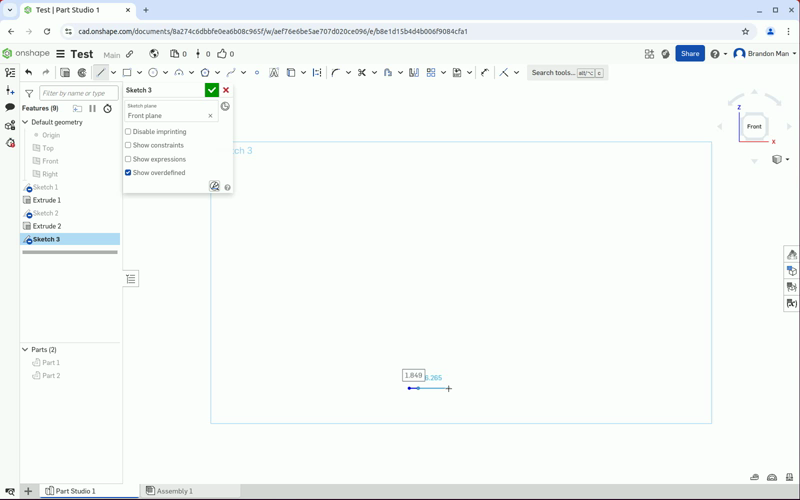
mouse_move(418, 381)
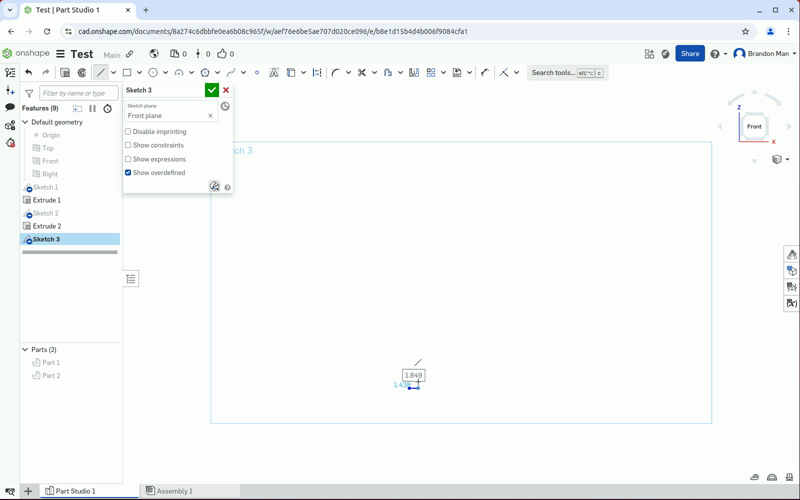
scroll(6)
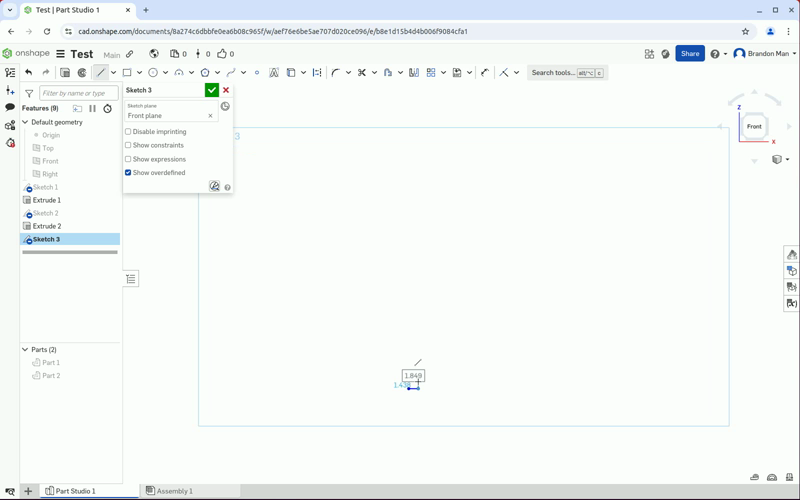
scroll(6)
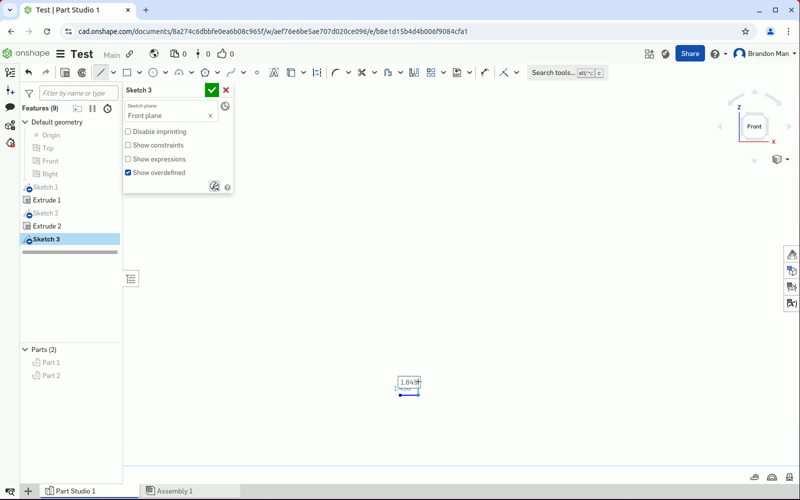
scroll(6)
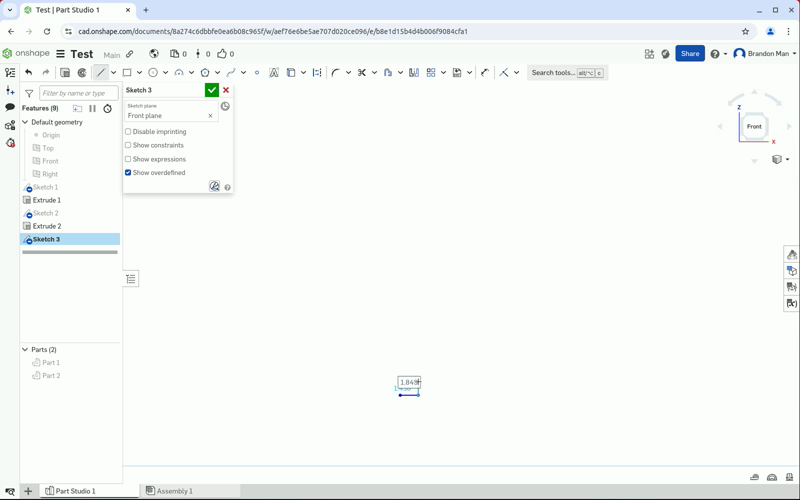
scroll(6)
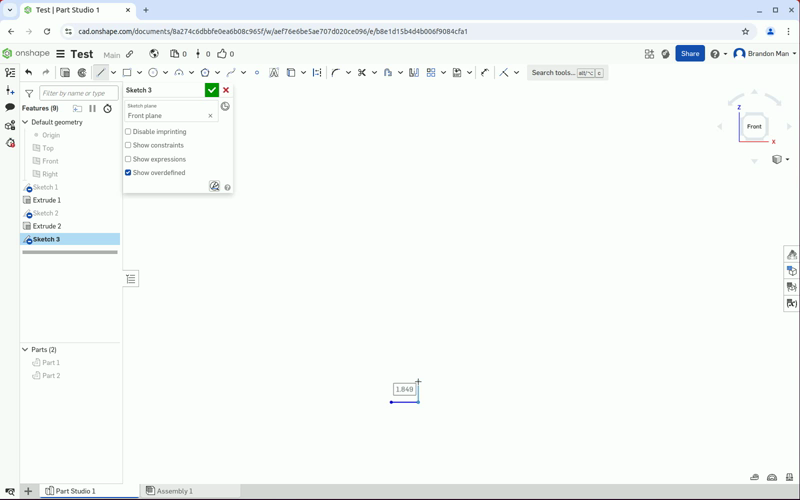
scroll(6)
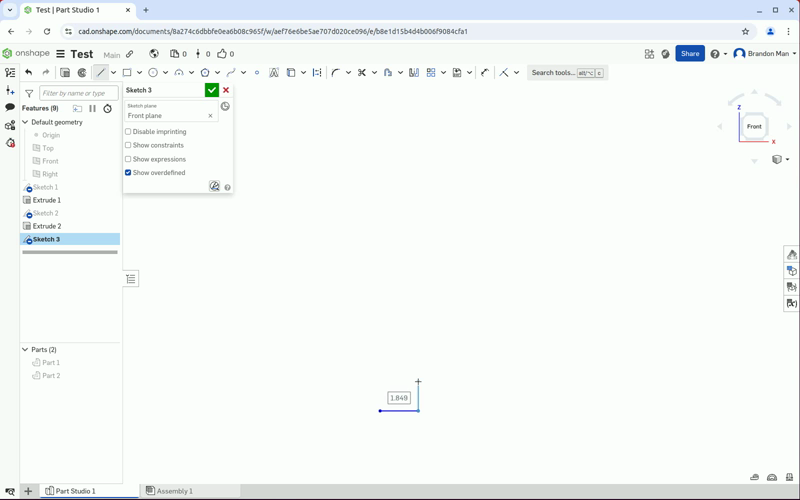
scroll(6)
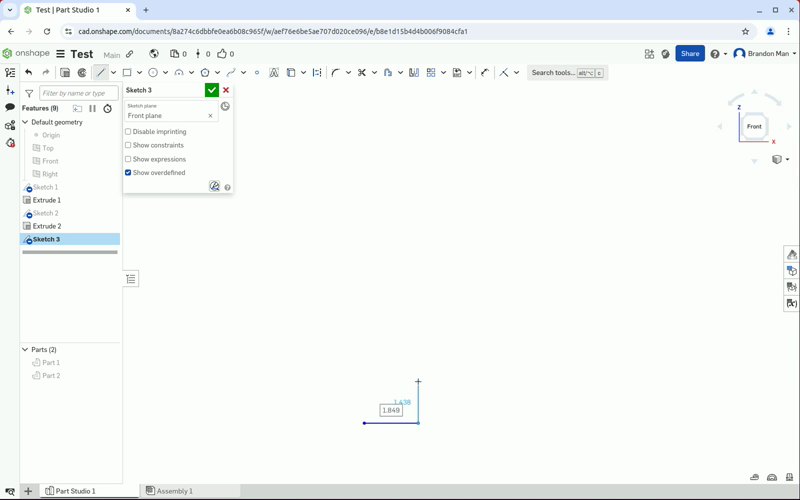
scroll(6)
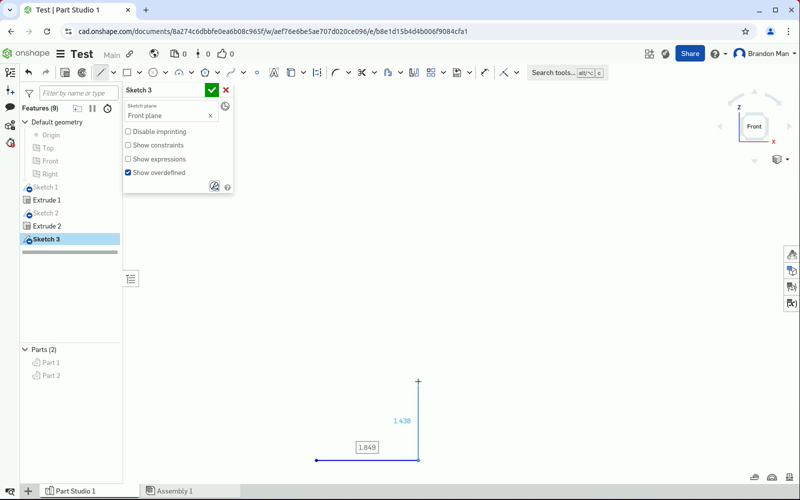
click(418, 381)
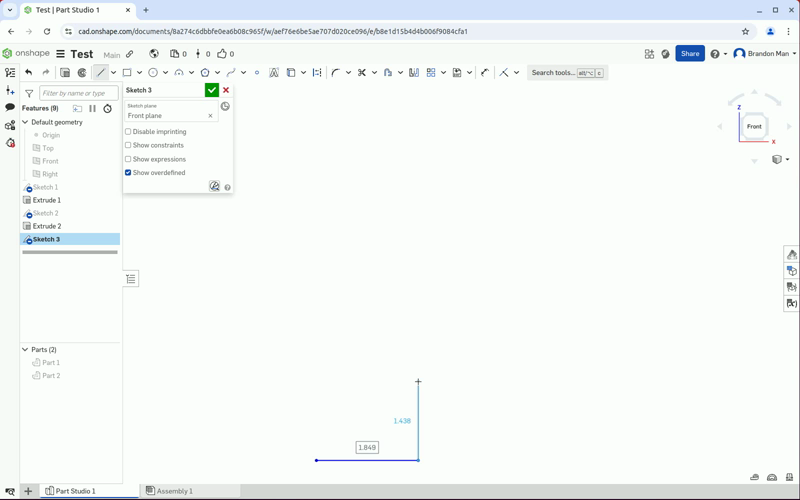
scroll(-6)
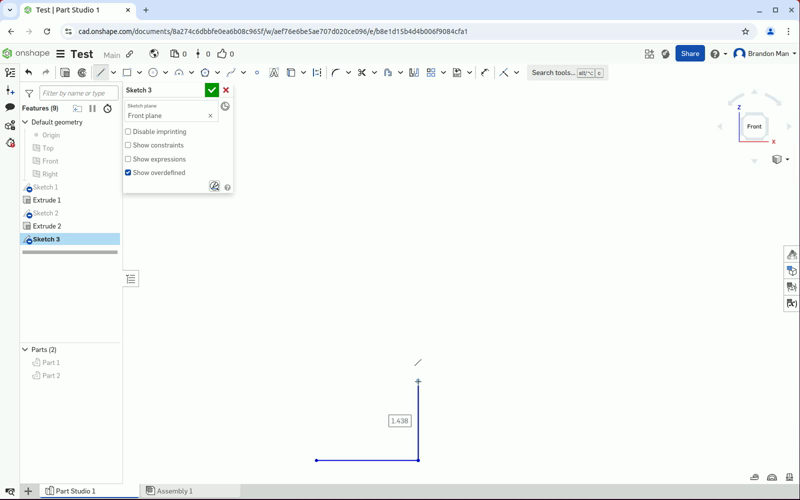
scroll(-6)
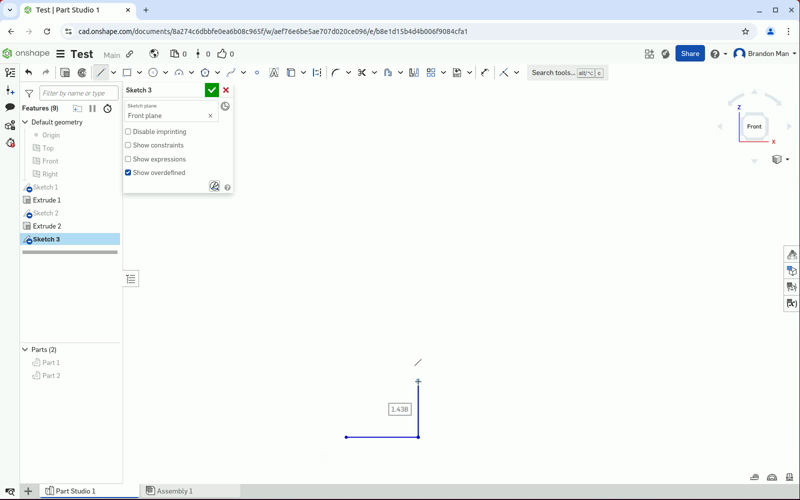
scroll(-6)
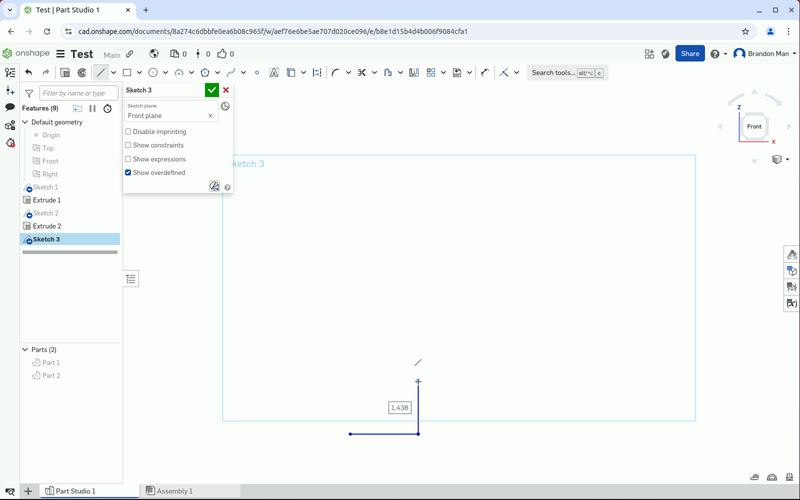
scroll(-6)
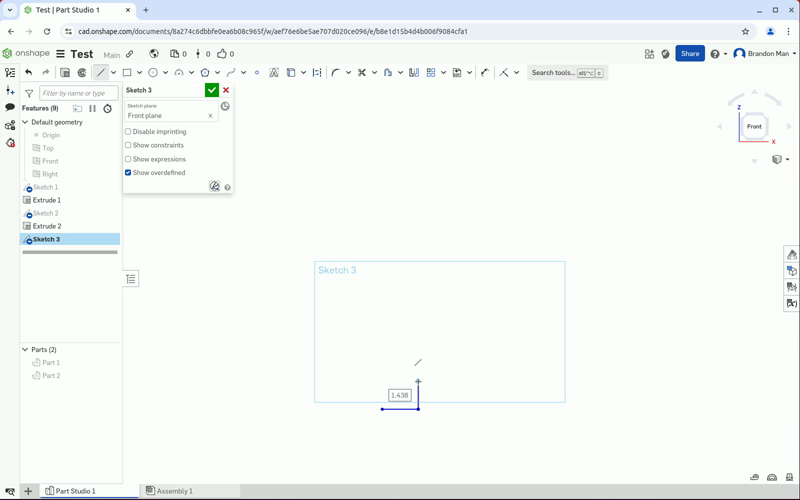
scroll(-6)
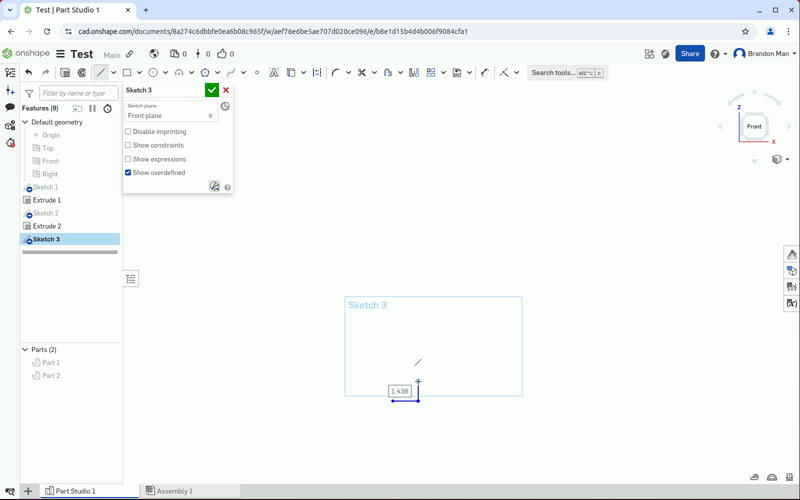
scroll(-6)
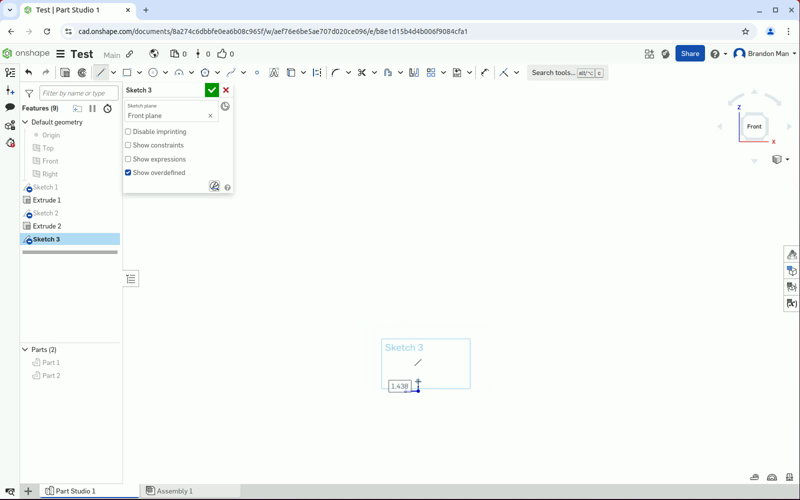
scroll(-6)
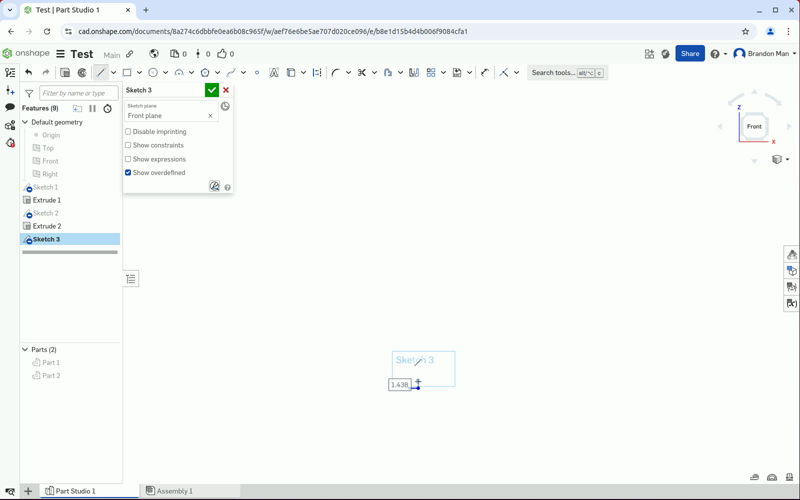
key_up(shift)
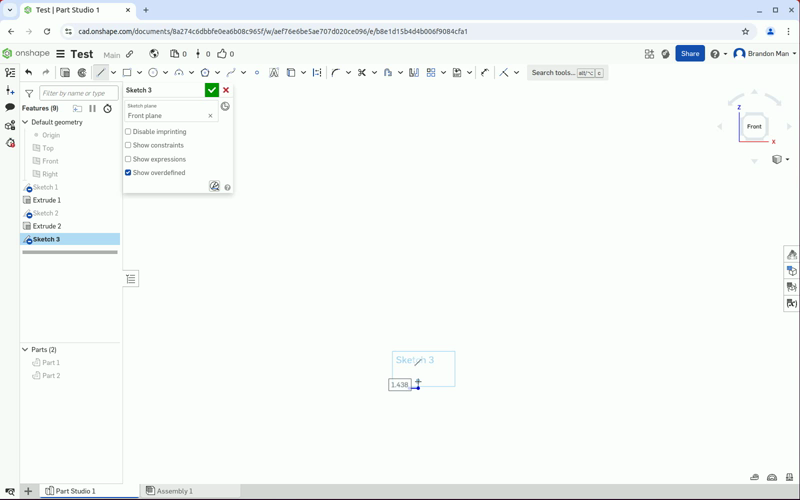
key_down(shift)
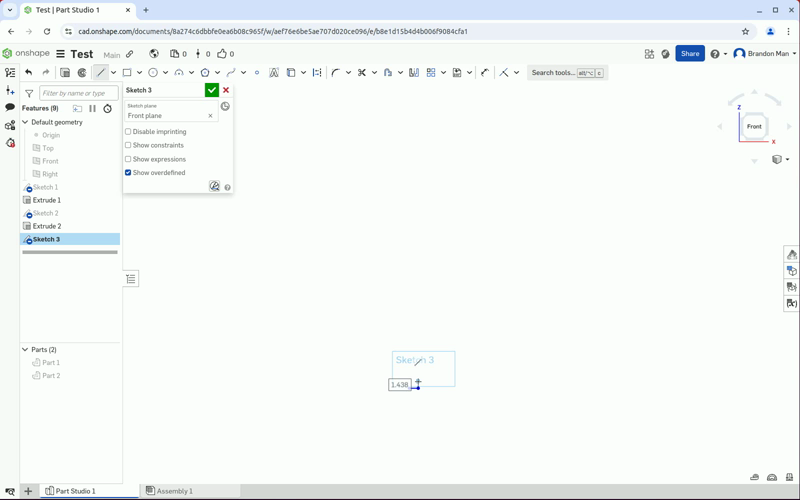
mouse_move(448, 381)
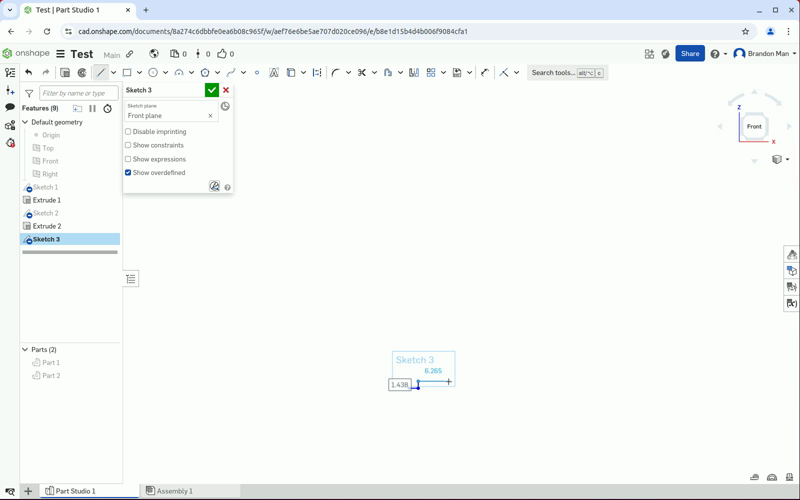
mouse_move(409, 381)
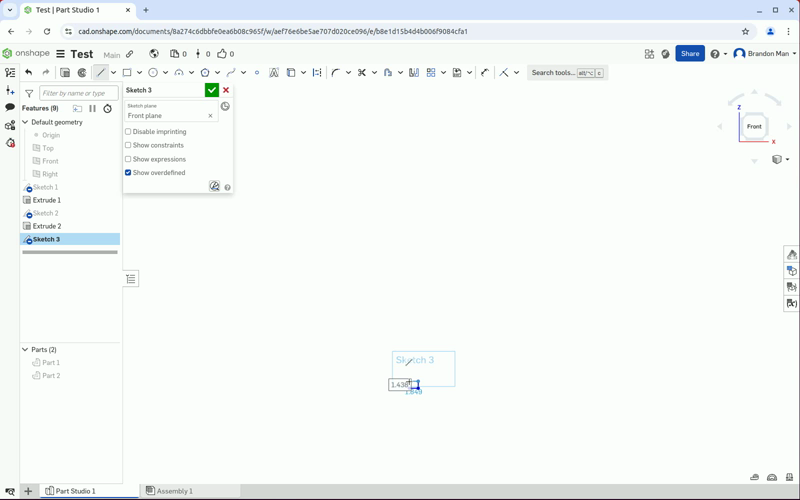
click(409, 381)
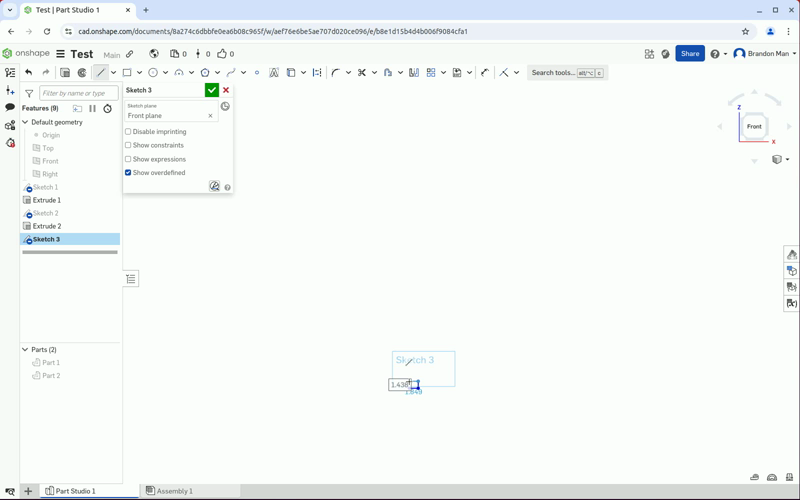
key_up(shift)
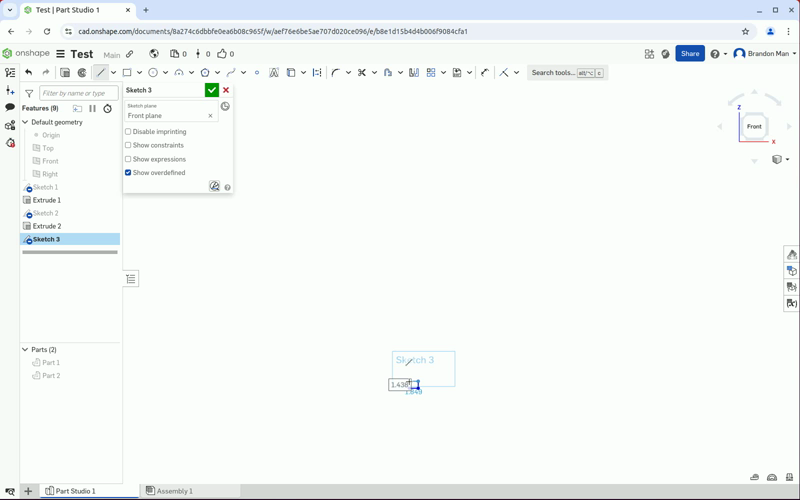
mouse_move(439, 381)
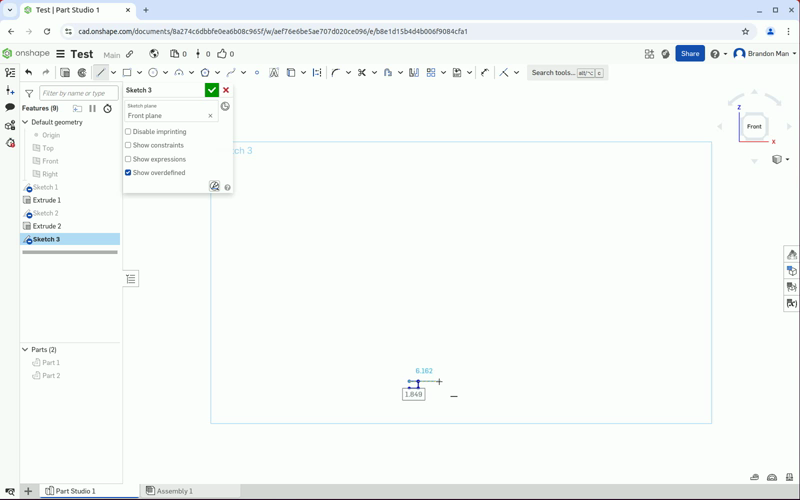
key_down(shift)
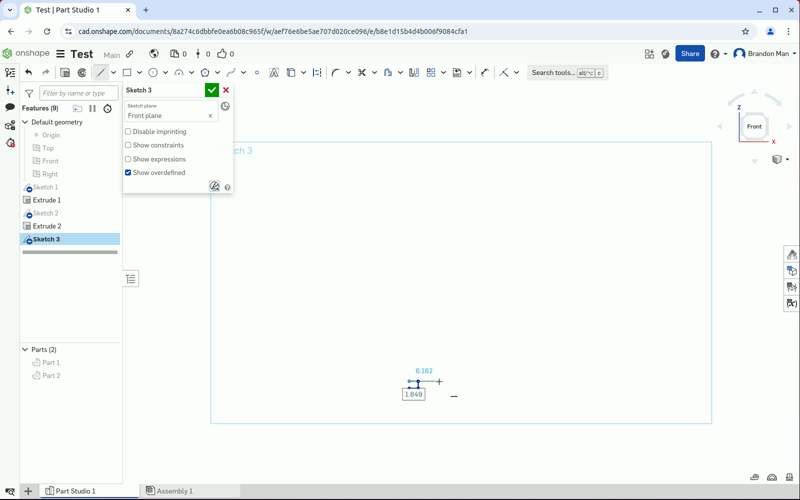
mouse_move(409, 388)
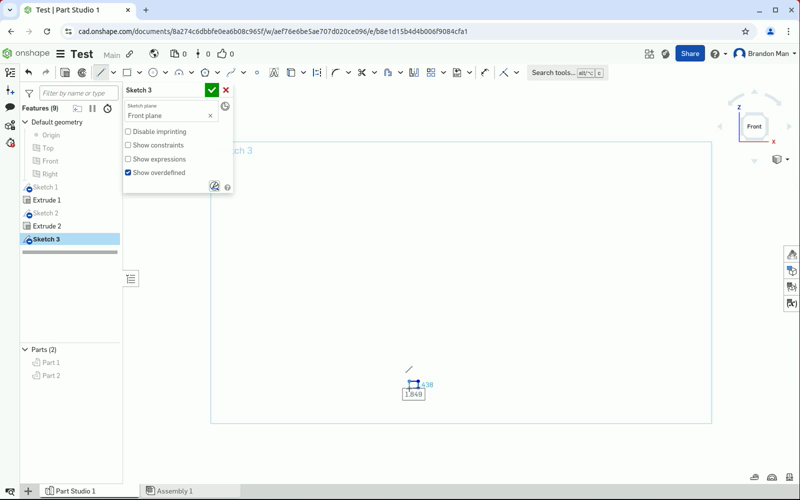
scroll(6)
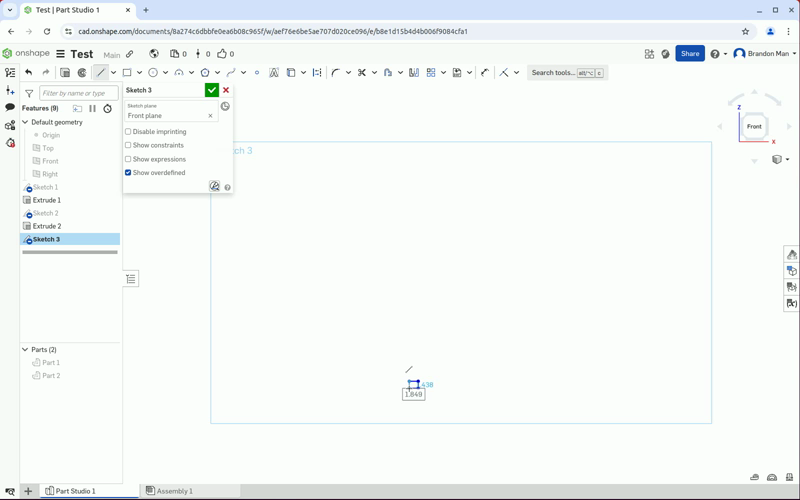
scroll(6)
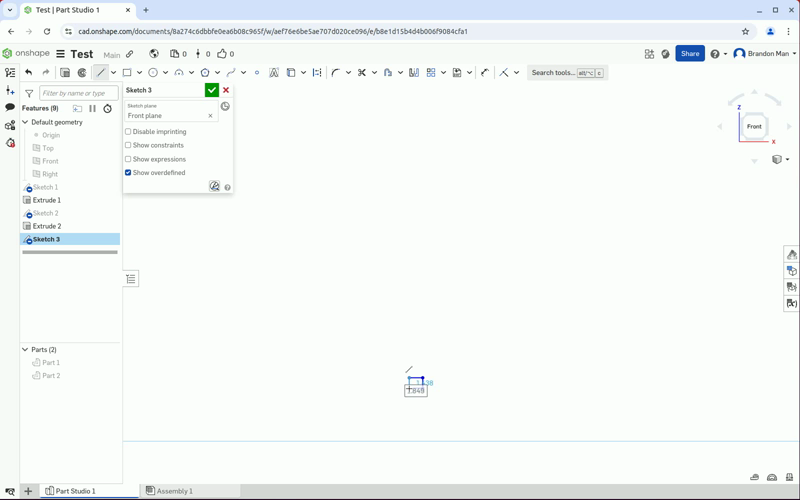
scroll(6)
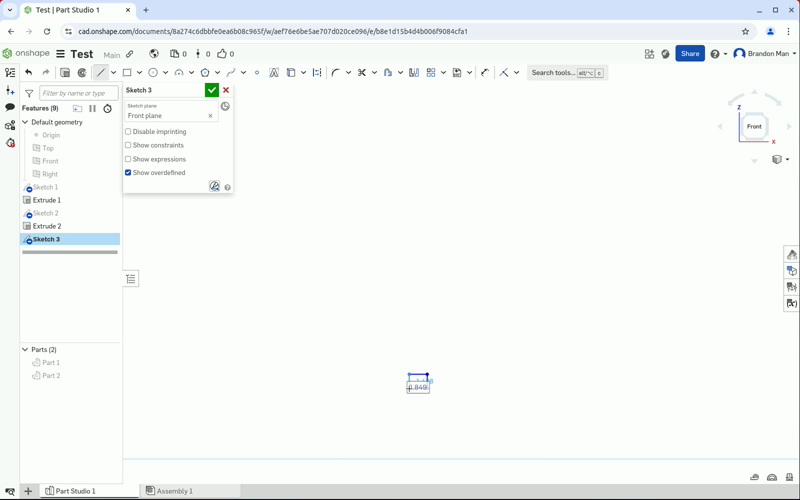
scroll(6)
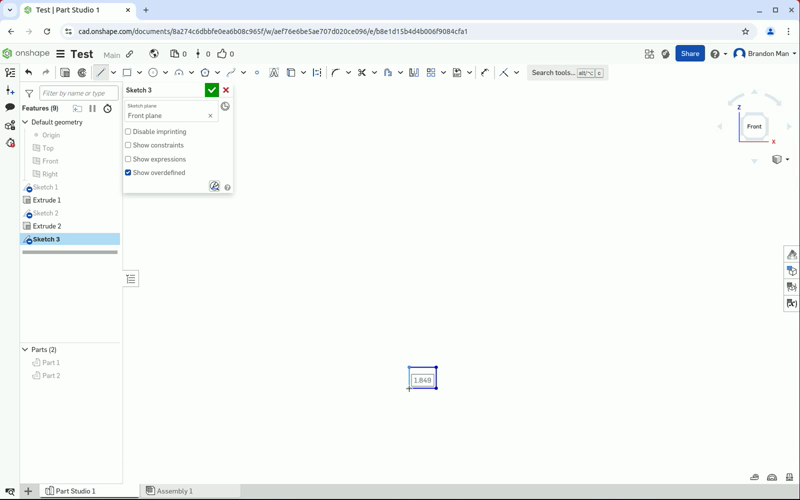
scroll(6)
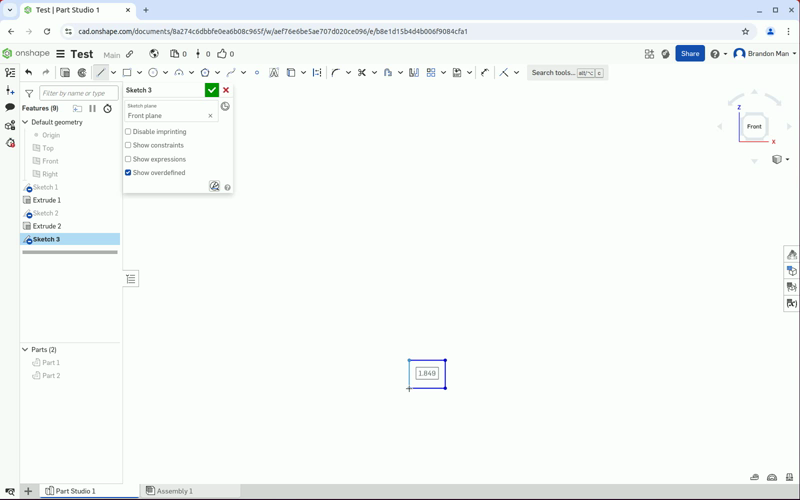
scroll(6)
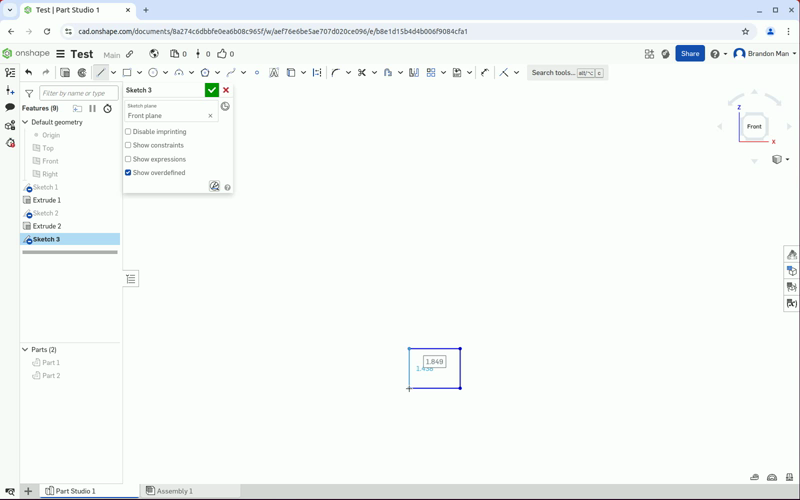
scroll(6)
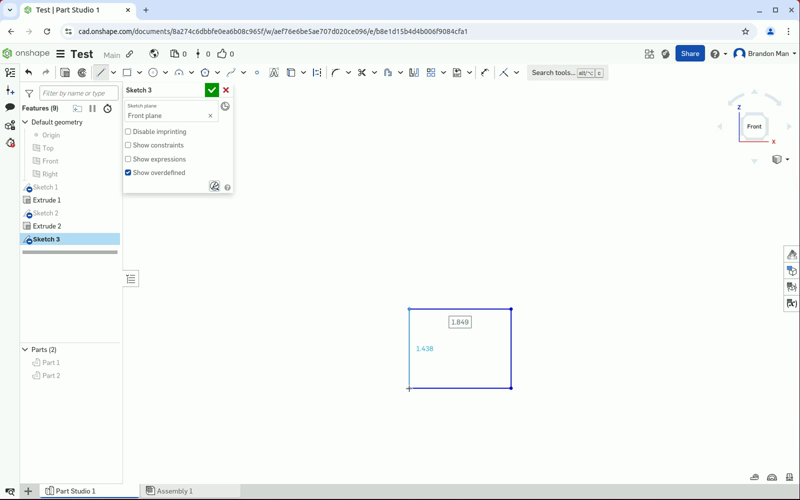
key_up(shift)
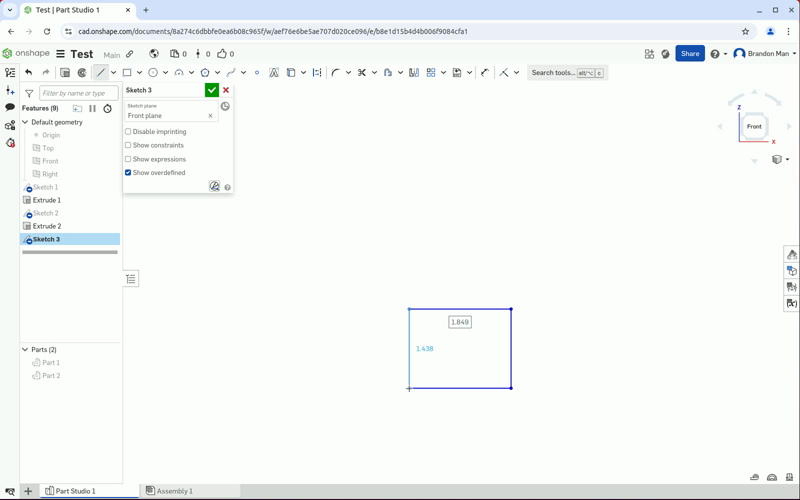
click(409, 388)
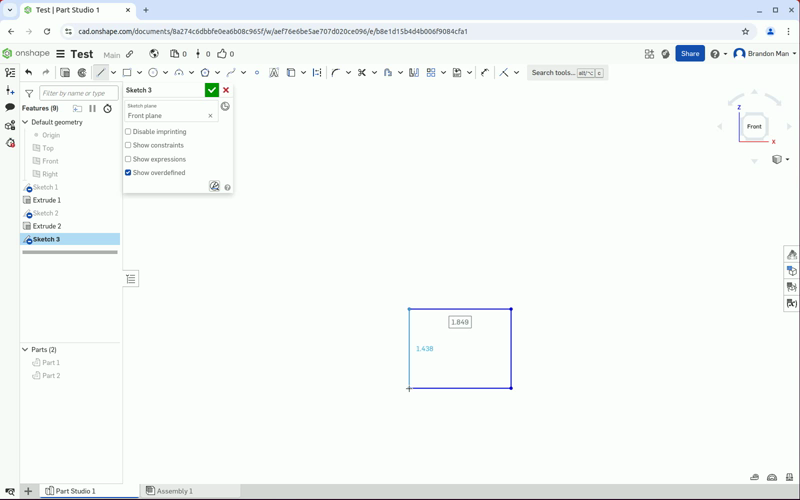
scroll(-6)
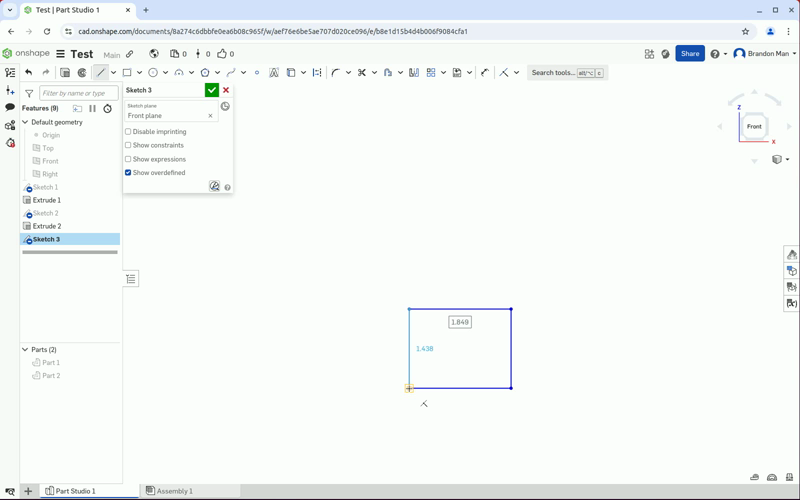
scroll(-6)
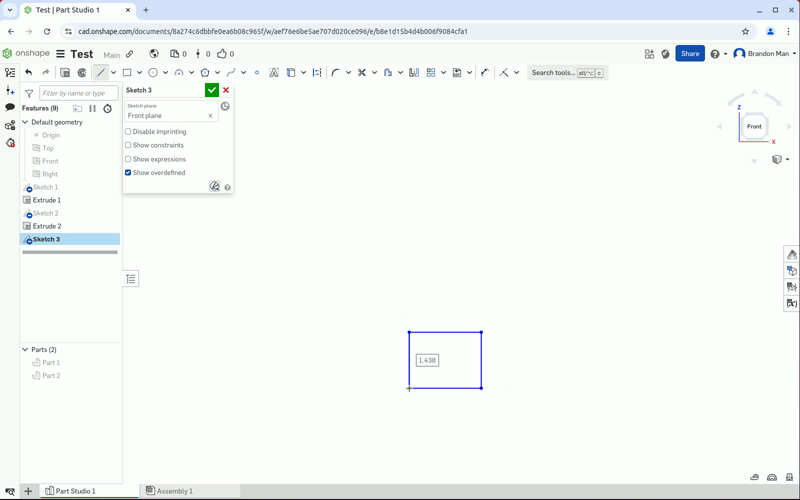
scroll(-6)
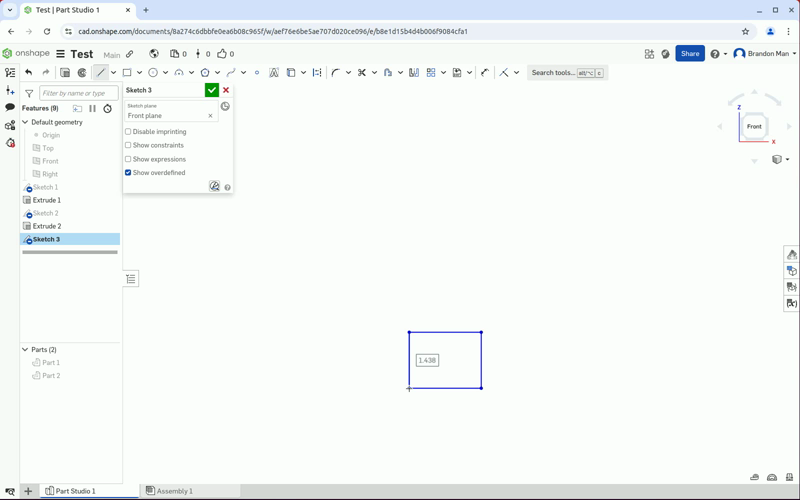
scroll(-6)
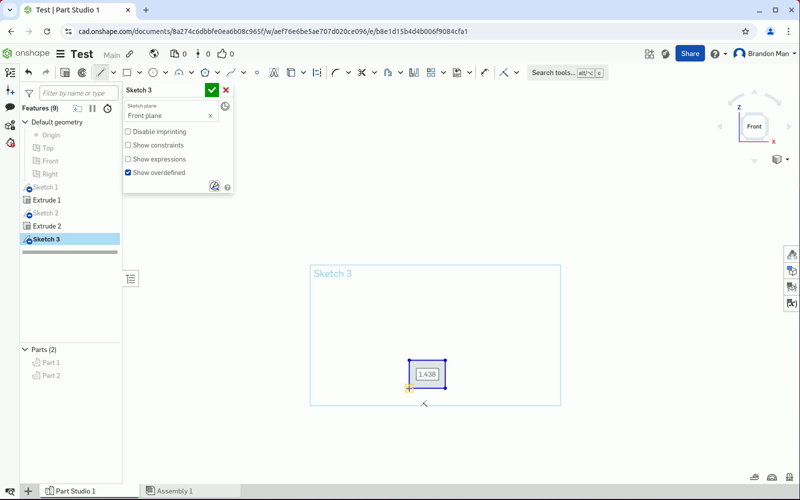
scroll(-6)
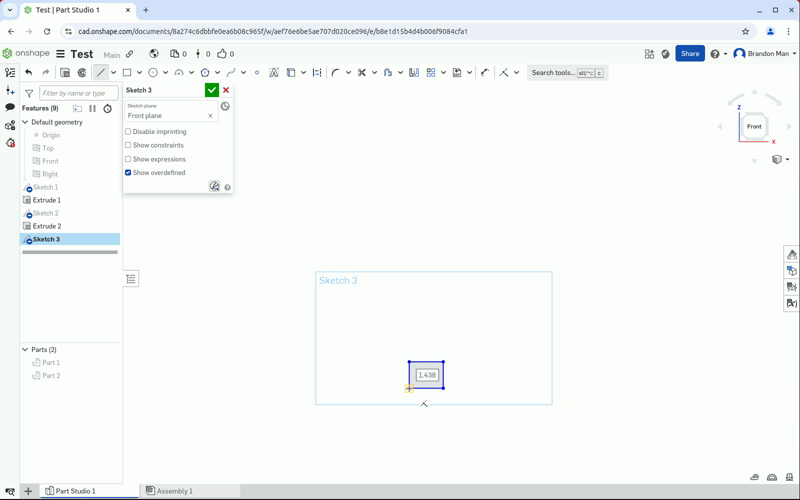
scroll(-6)
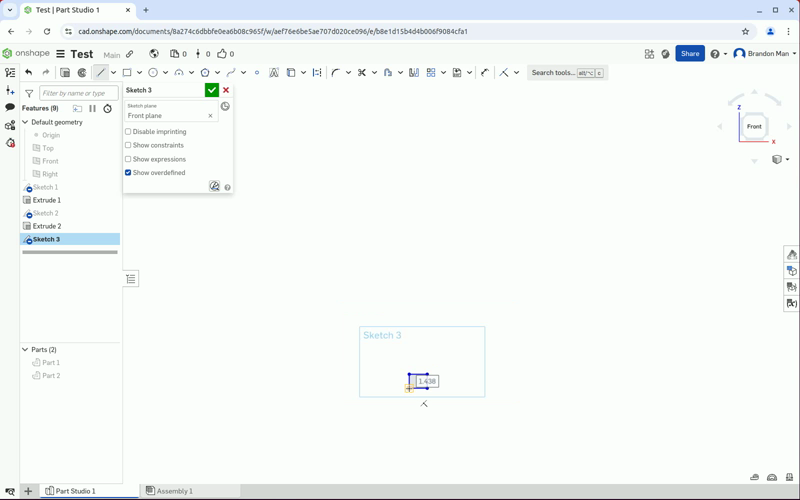
scroll(-6)
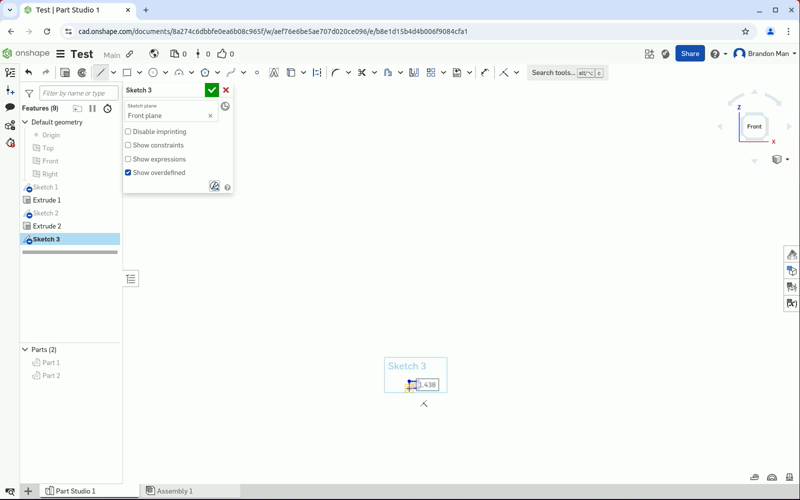
key(esc)
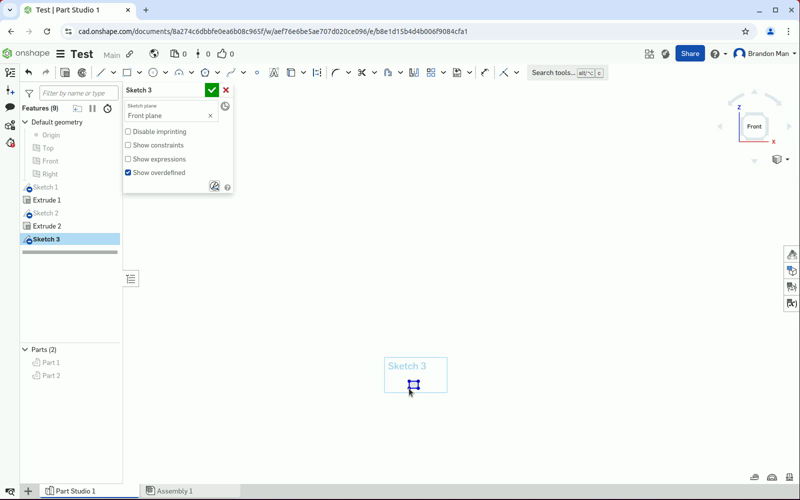
mouse_move(416, 384)
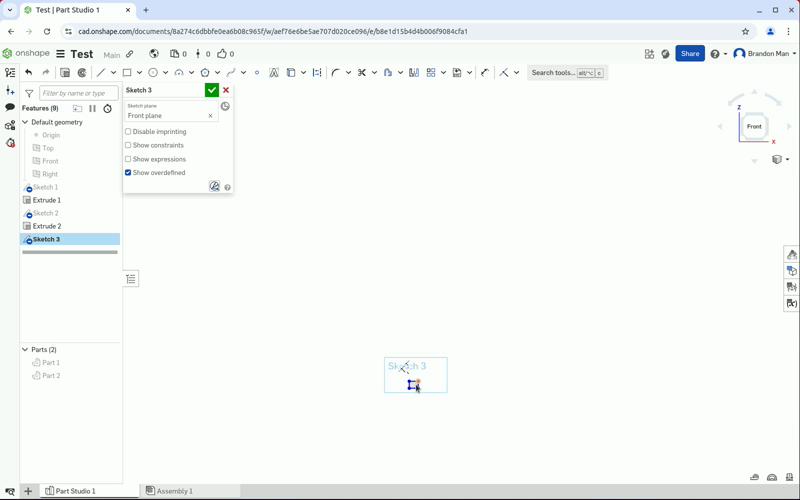
scroll(6)
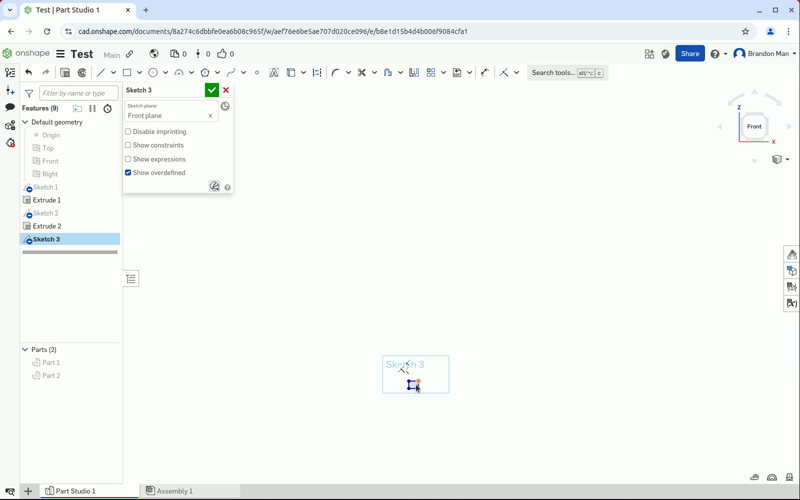
scroll(6)
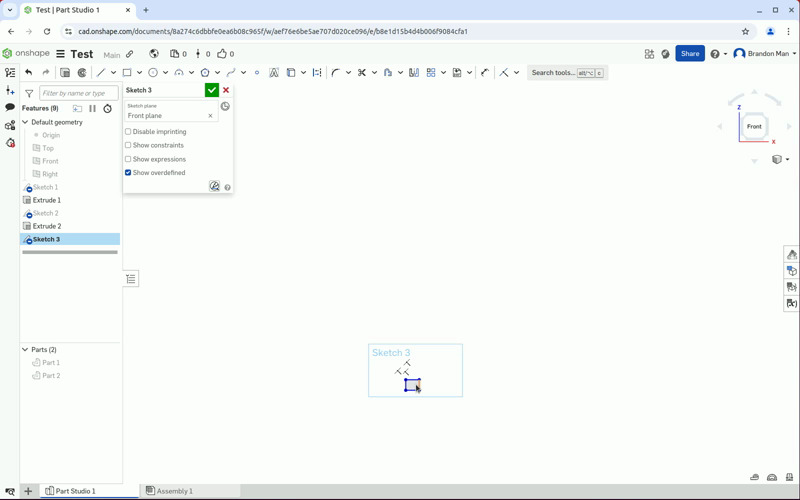
scroll(6)
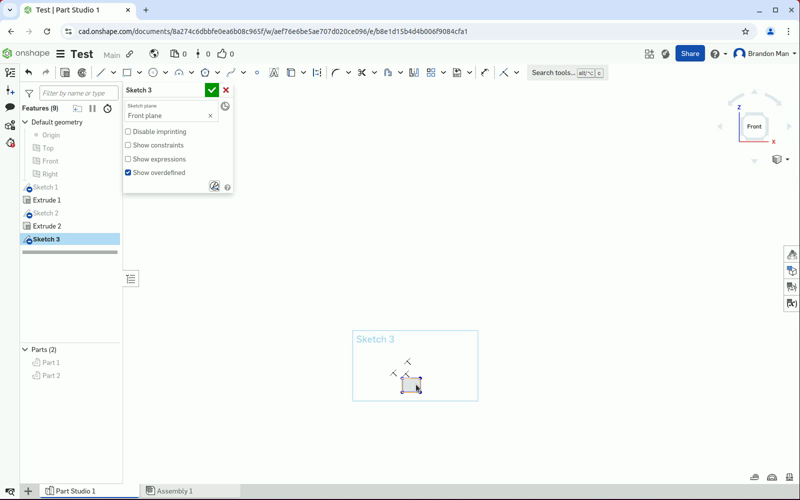
scroll(6)
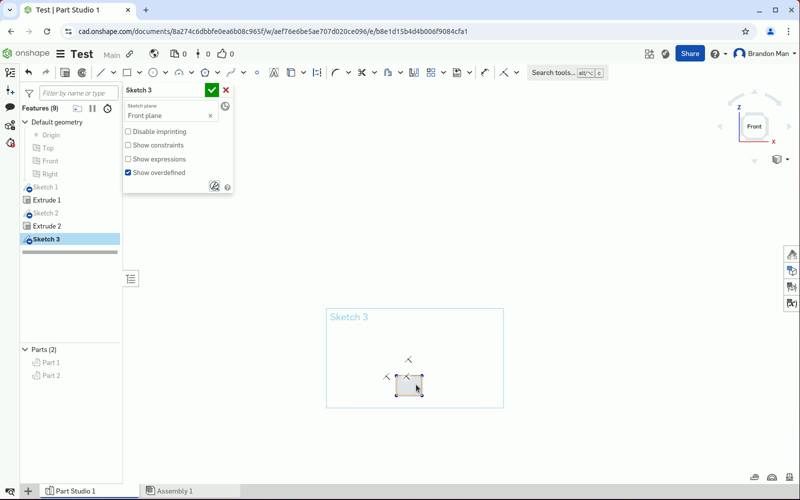
scroll(6)
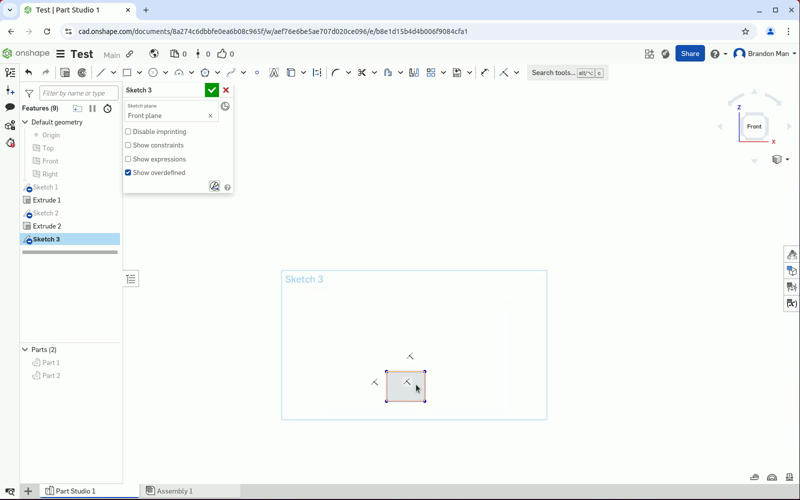
scroll(6)
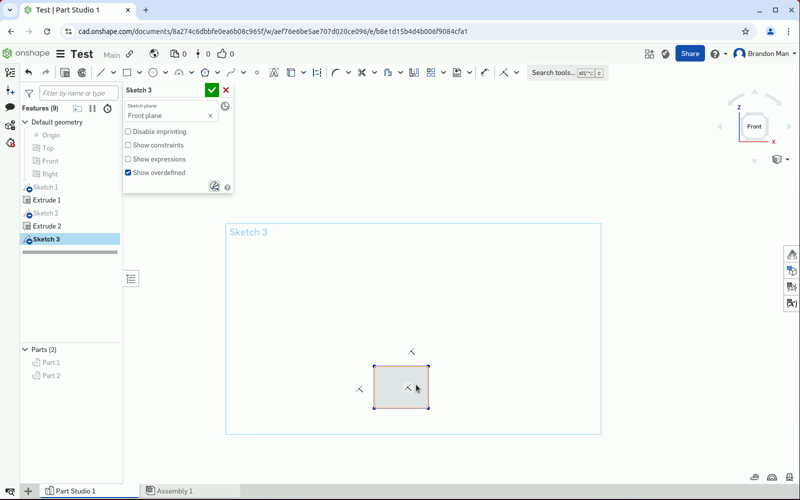
scroll(6)
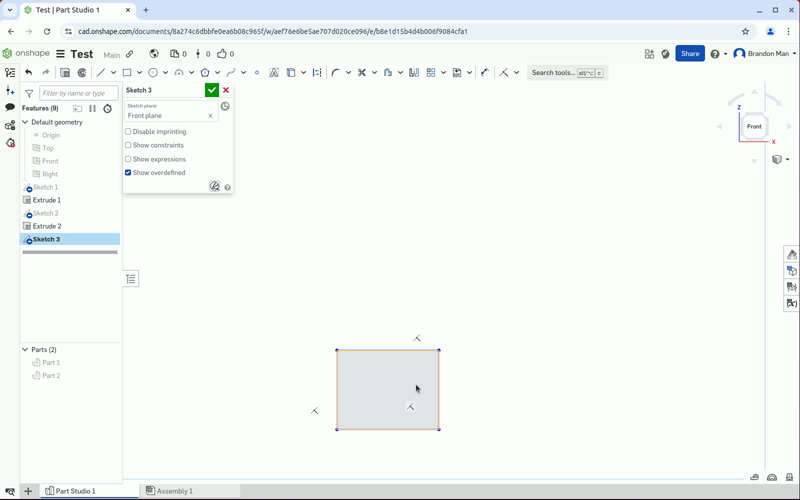
click(416, 384)
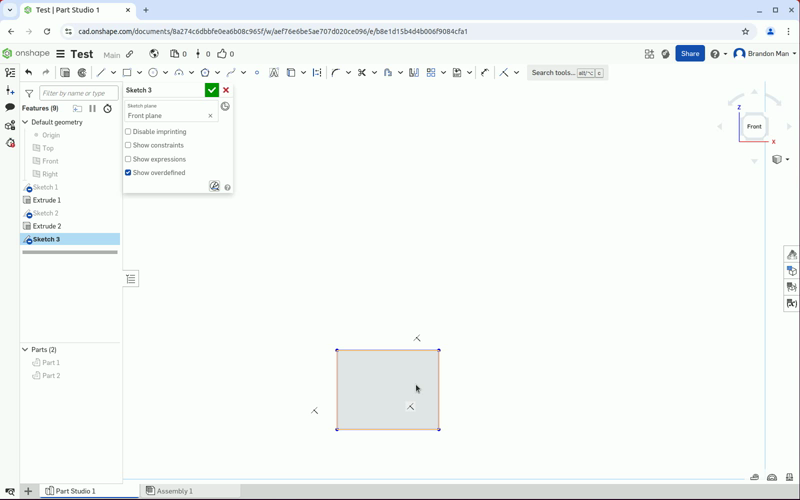
scroll(-6)
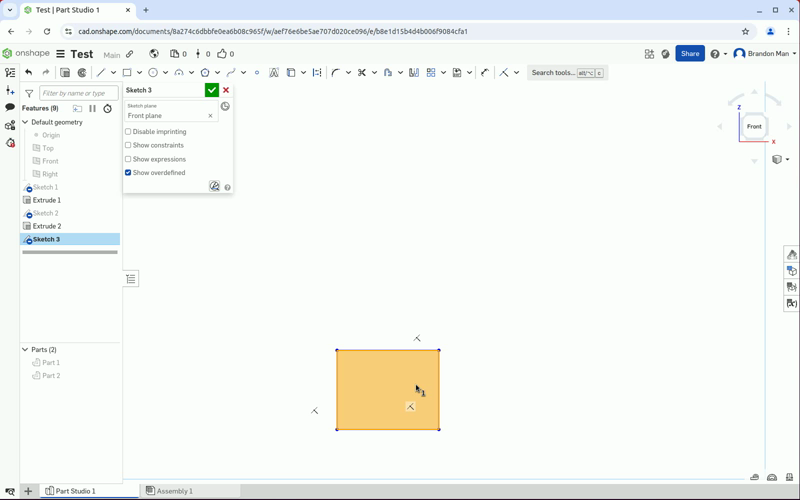
scroll(-6)
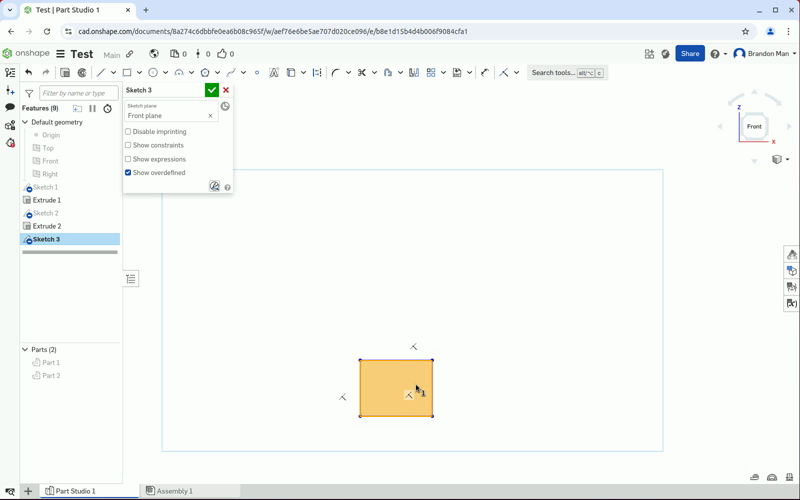
scroll(-6)
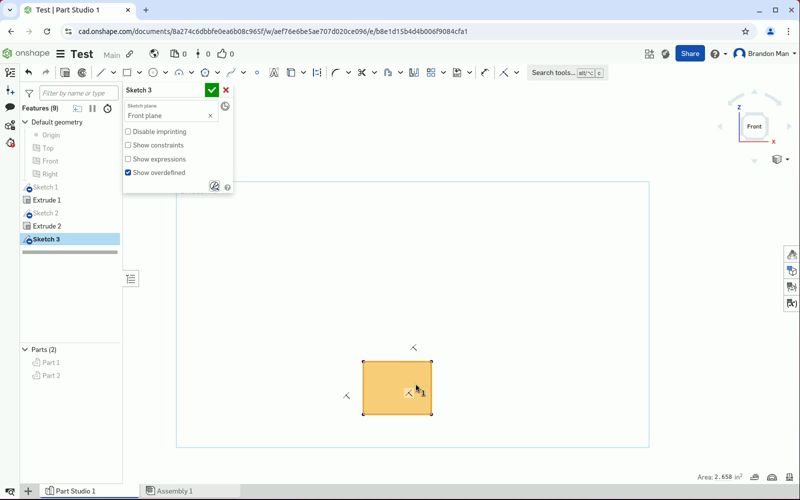
scroll(-6)
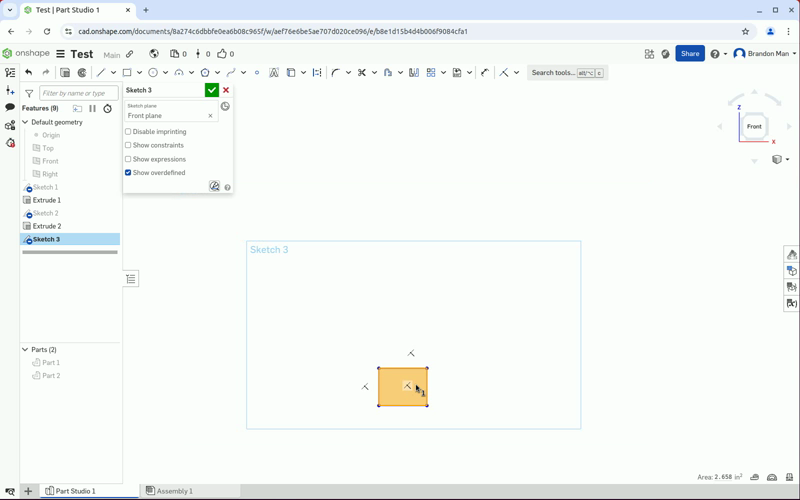
scroll(-6)
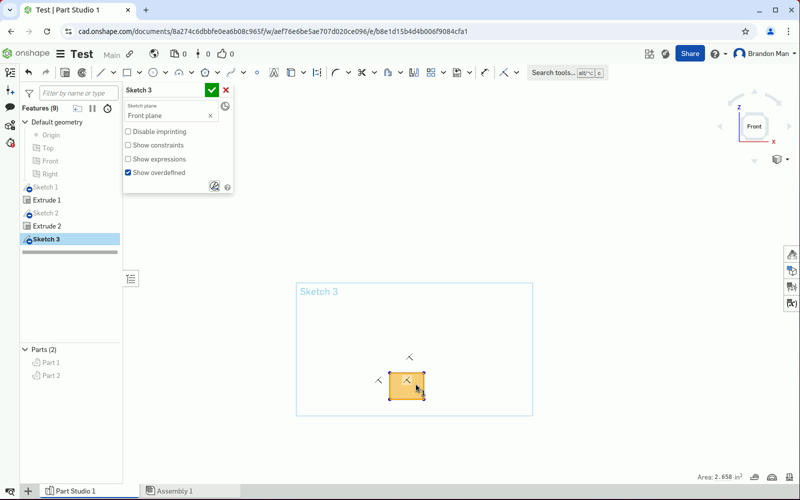
scroll(-6)
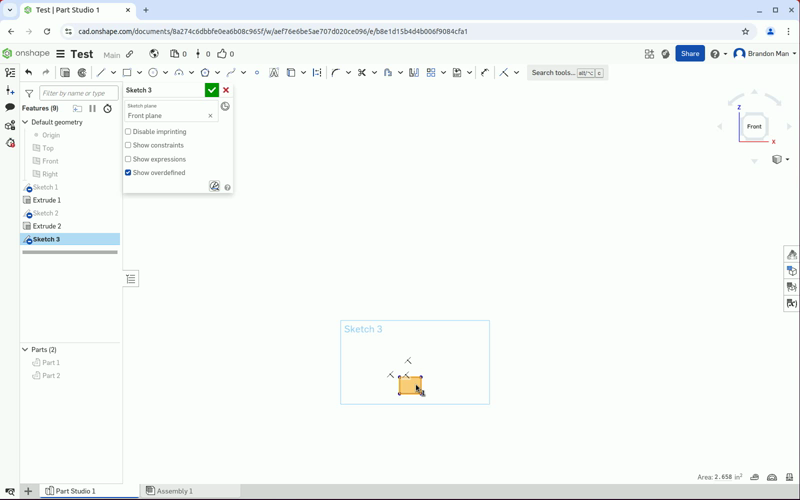
scroll(-6)
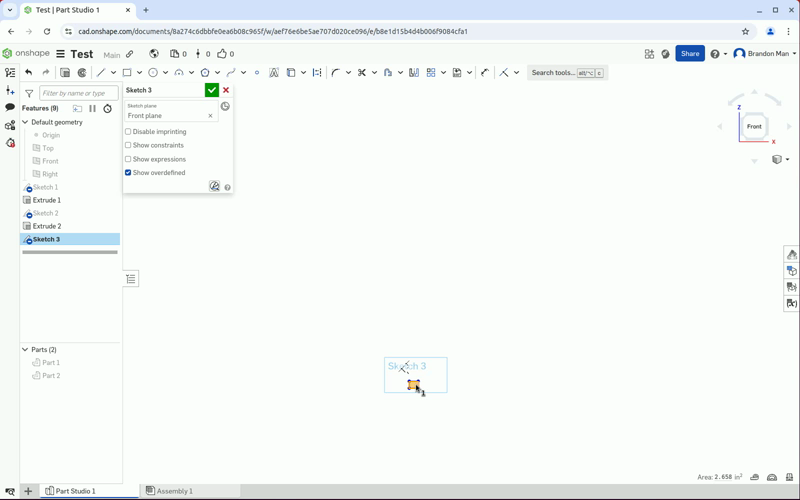
mouse_move(73, 352)
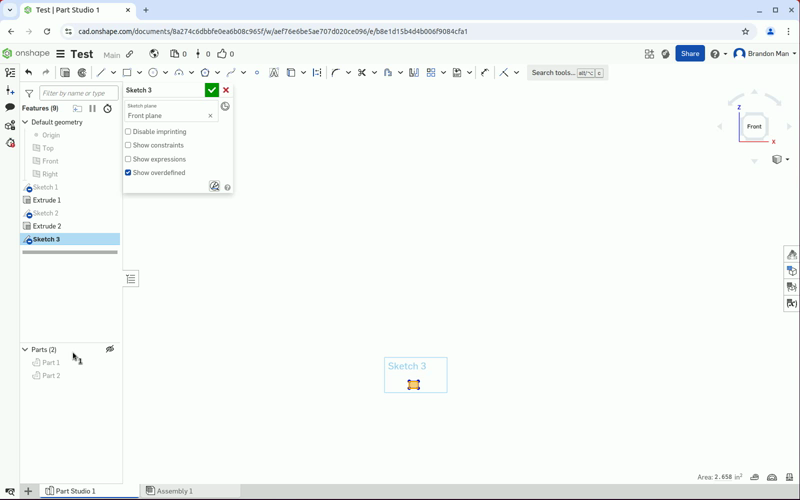
key(shift+y)
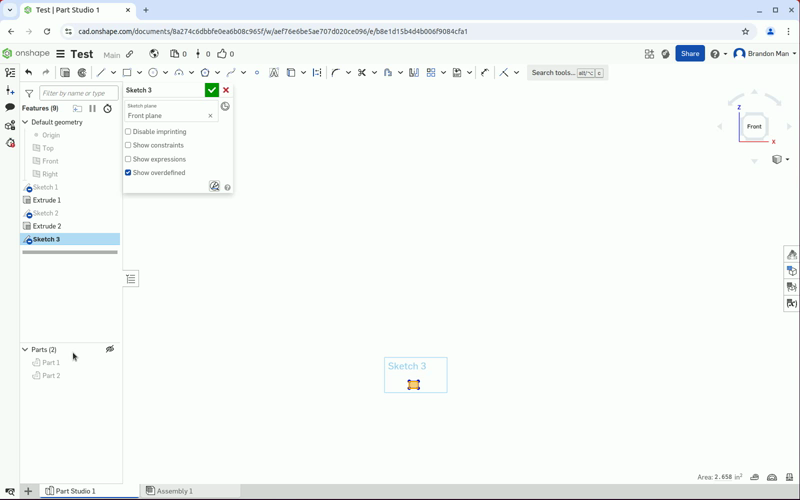
key(shift+e)
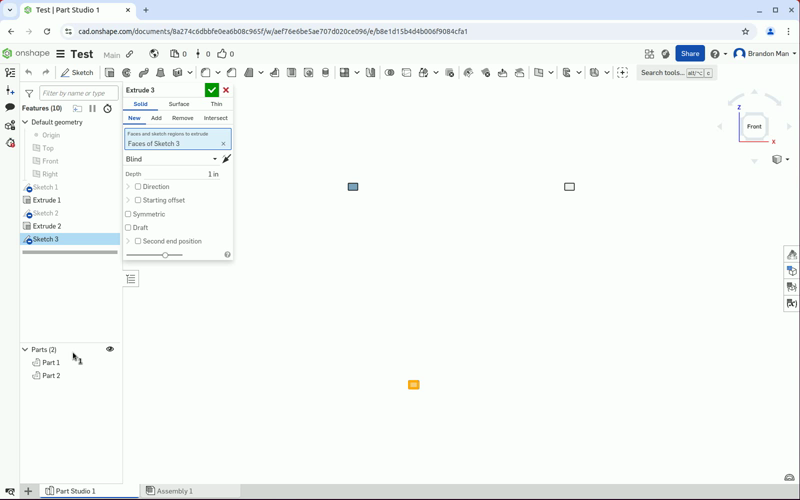
mouse_move(143, 106)
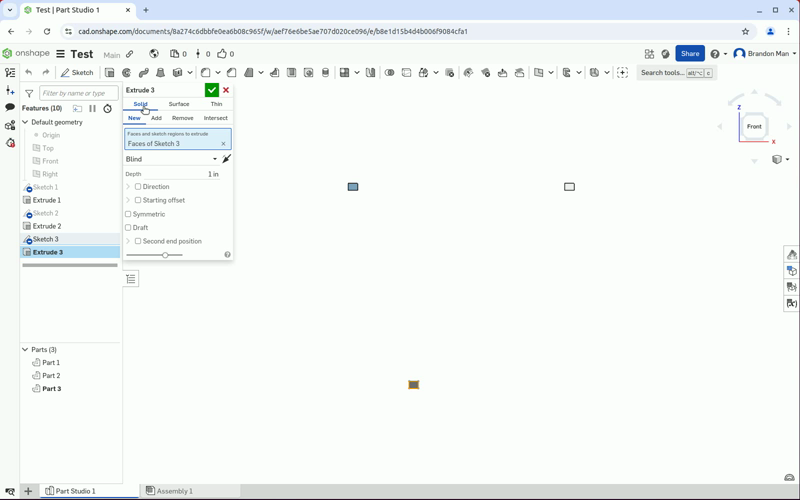
click(143, 106)
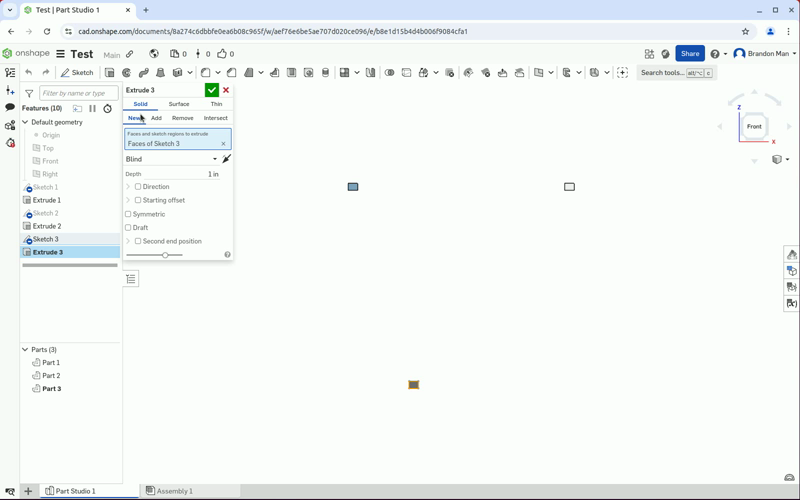
mouse_move(137, 120)
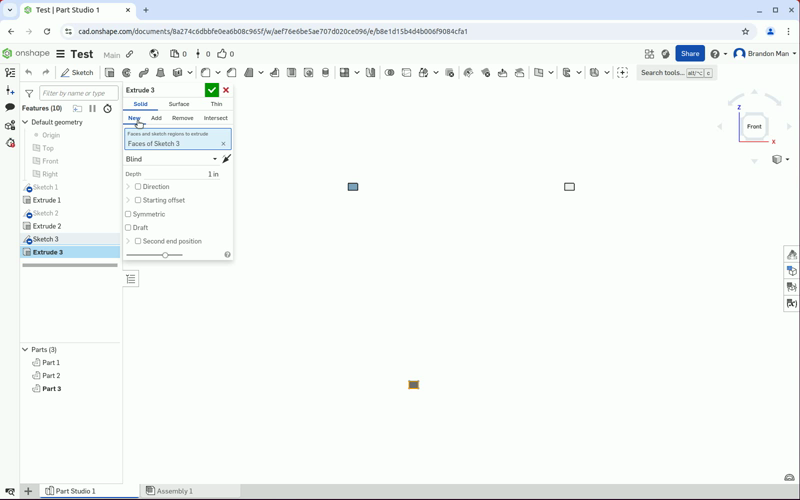
click(137, 120)
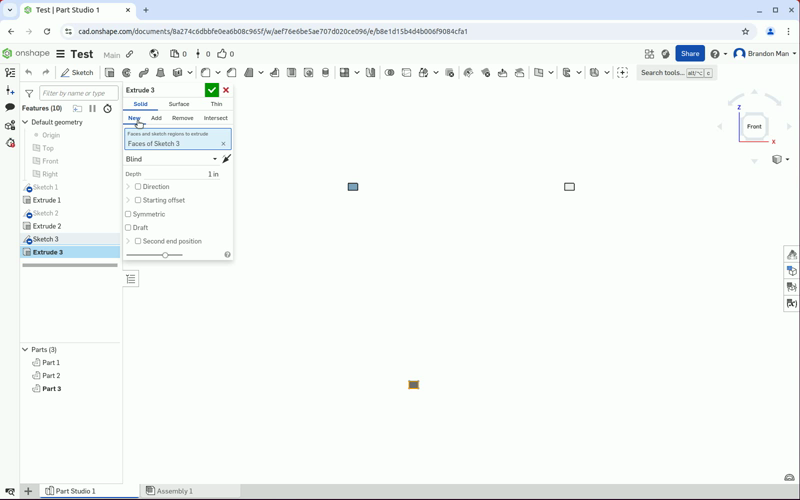
key(tab, 4)
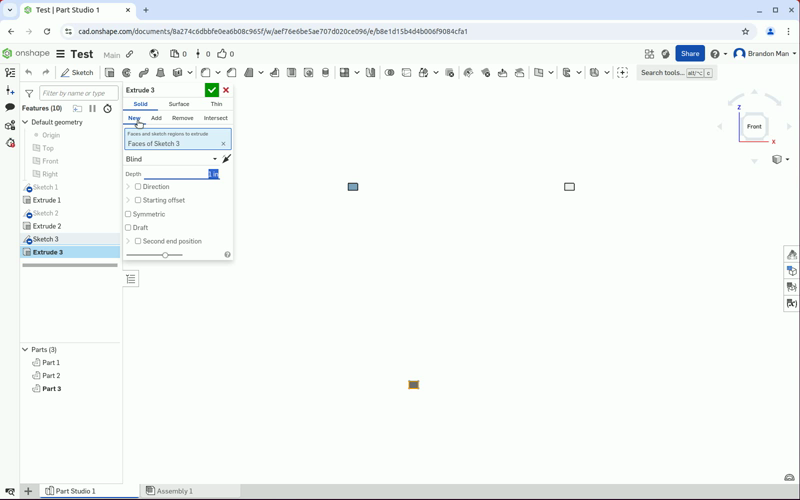
text(-0.241)
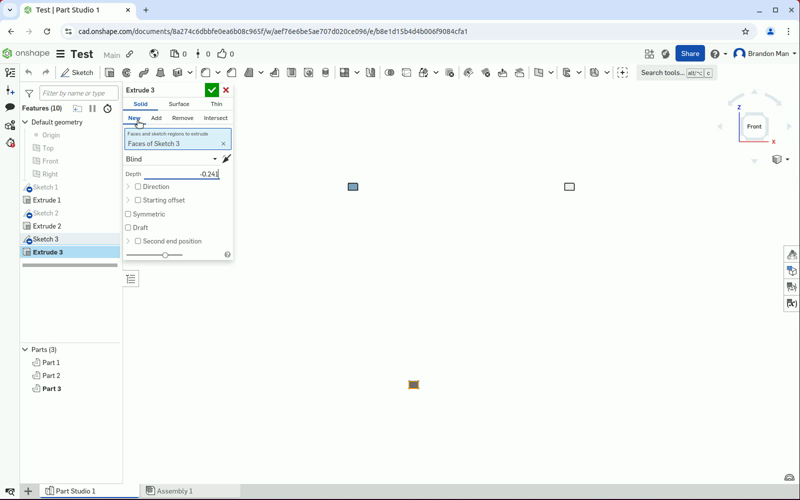
key(enter)
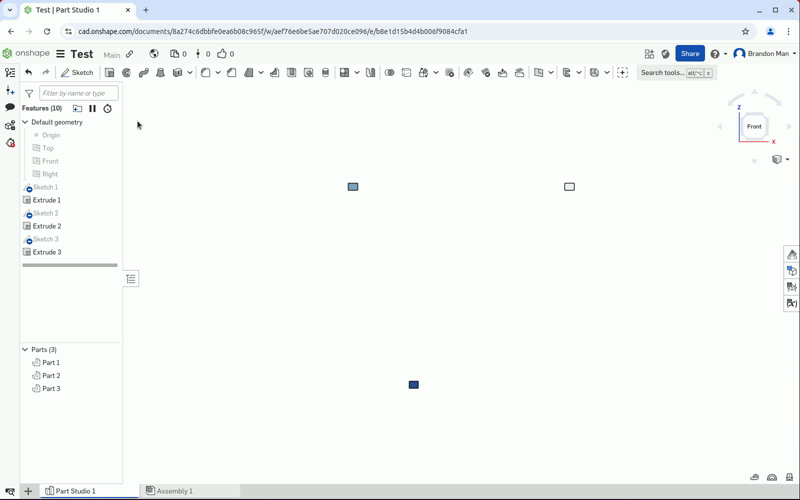
key(shift+h)
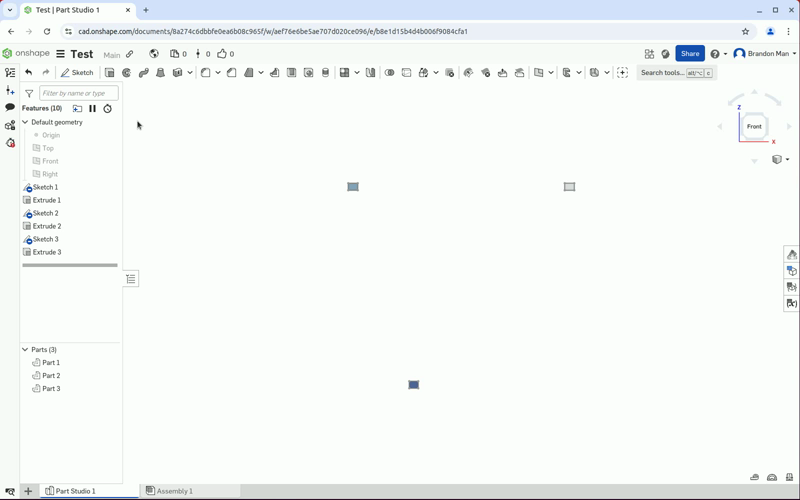
key(shift+h)
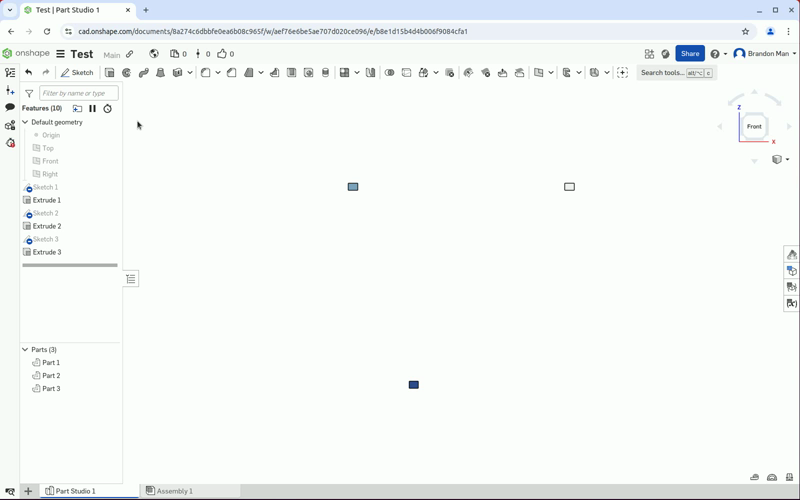
mouse_move(73, 189)
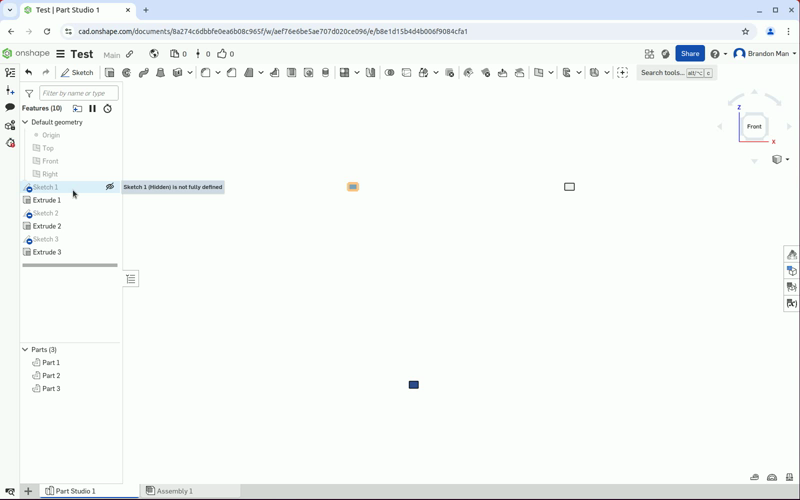
click(73, 189)
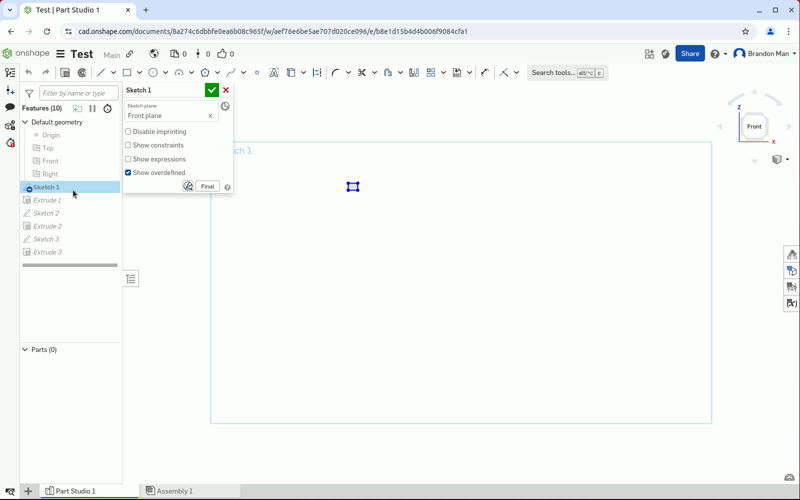
mouse_move(229, 92)
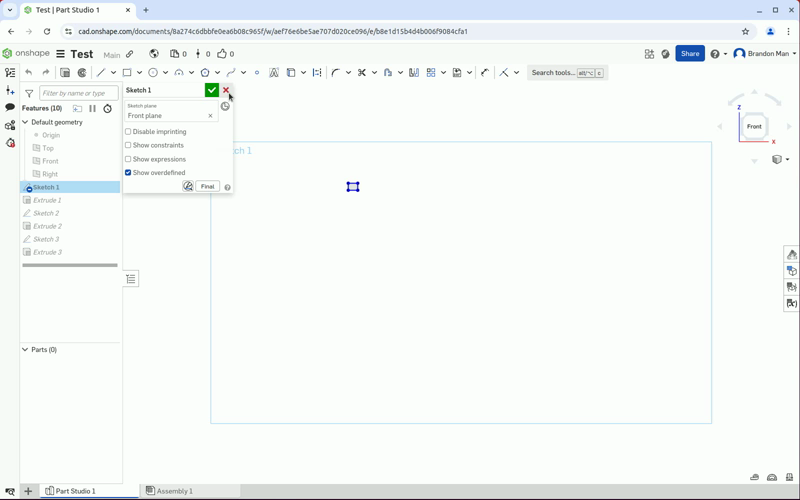
click(229, 92)
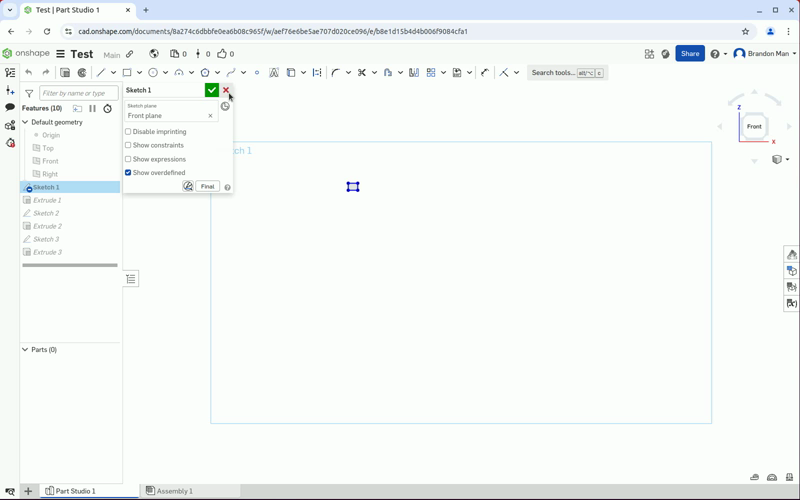
key(shift+s)
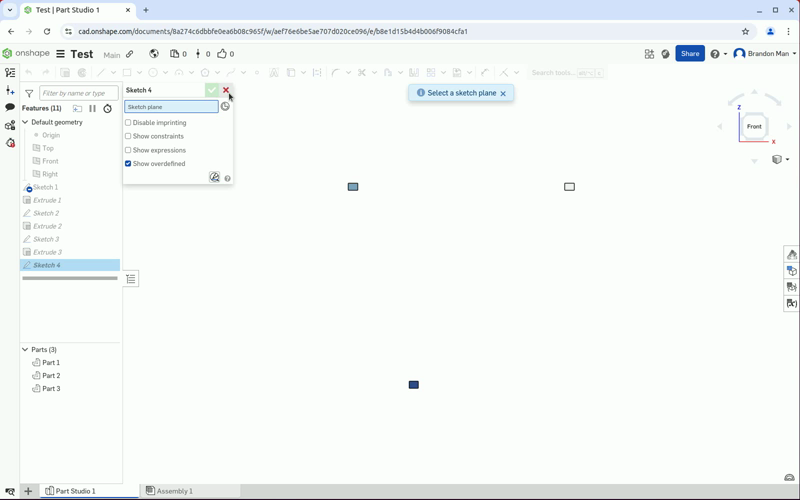
mouse_move(73, 163)
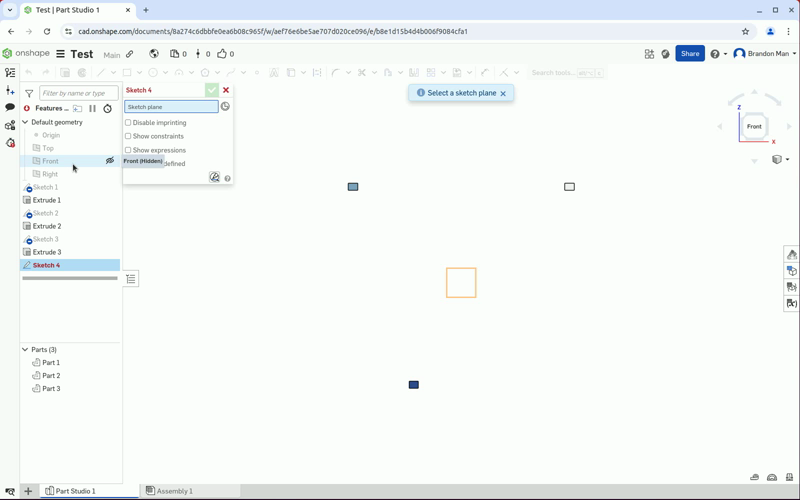
click(73, 163)
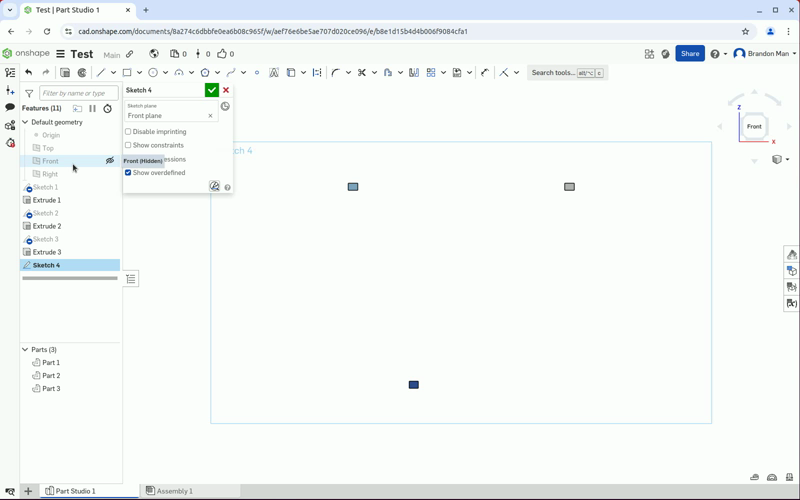
mouse_move(73, 352)
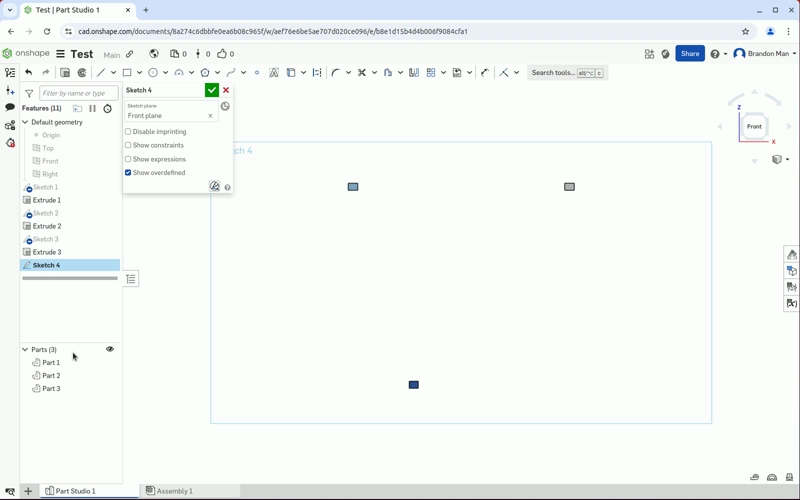
key(y)
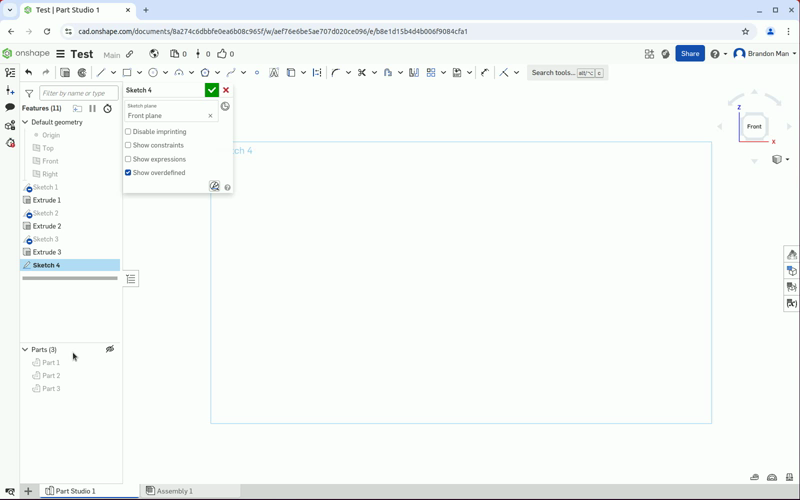
key(l)
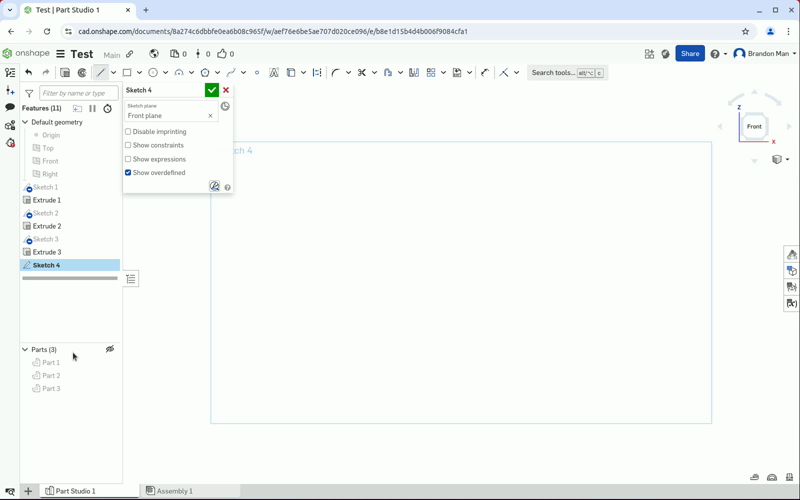
key_down(shift)
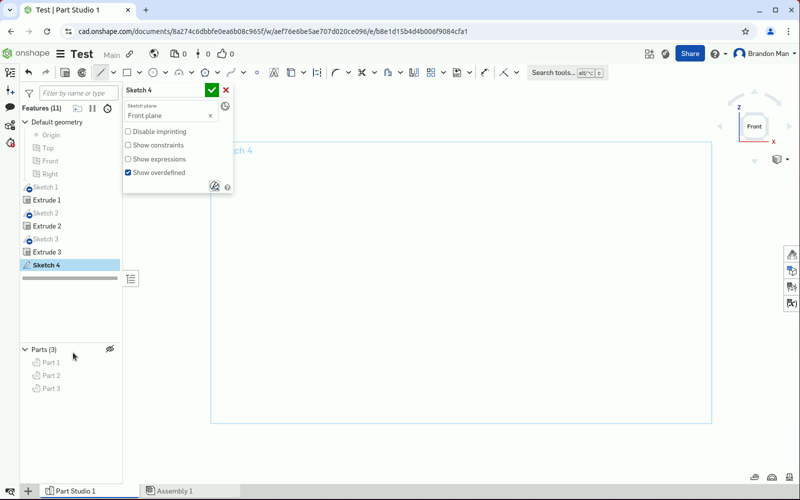
mouse_move(504, 388)
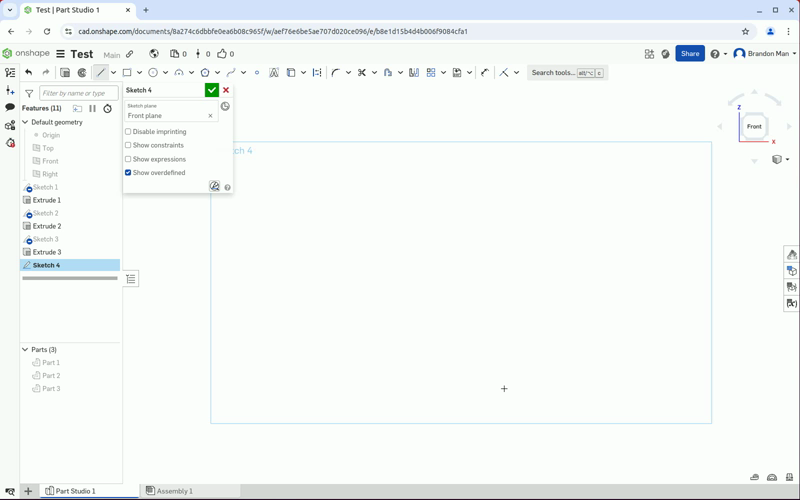
click(504, 388)
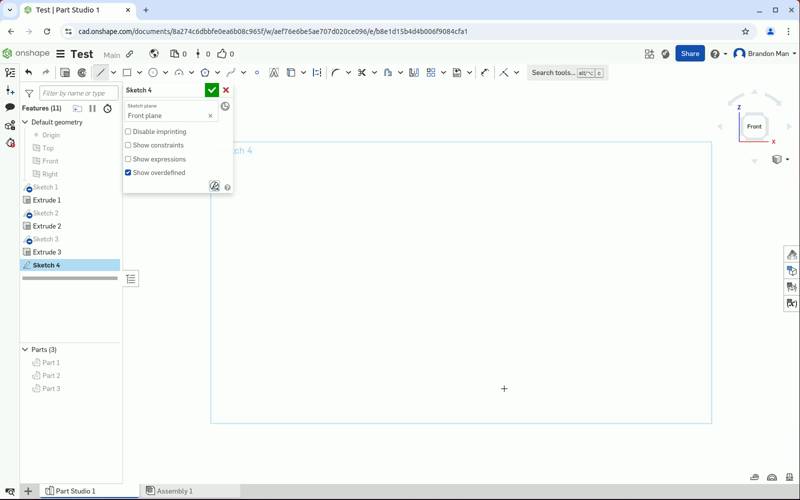
key_up(shift)
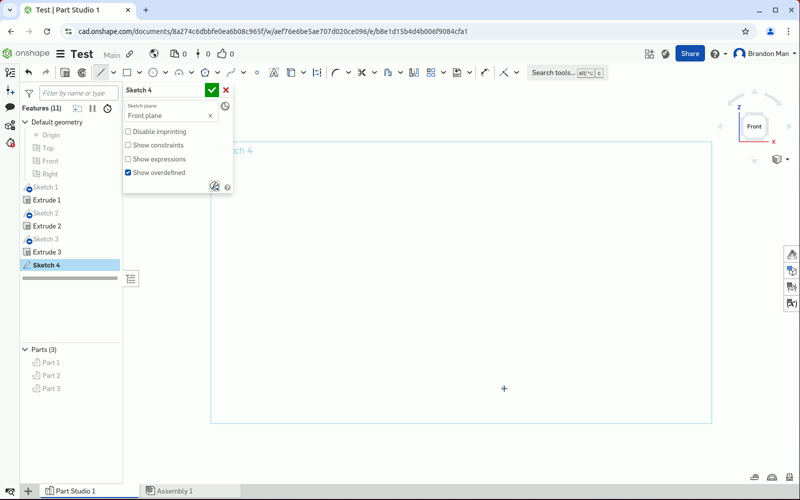
key_down(shift)
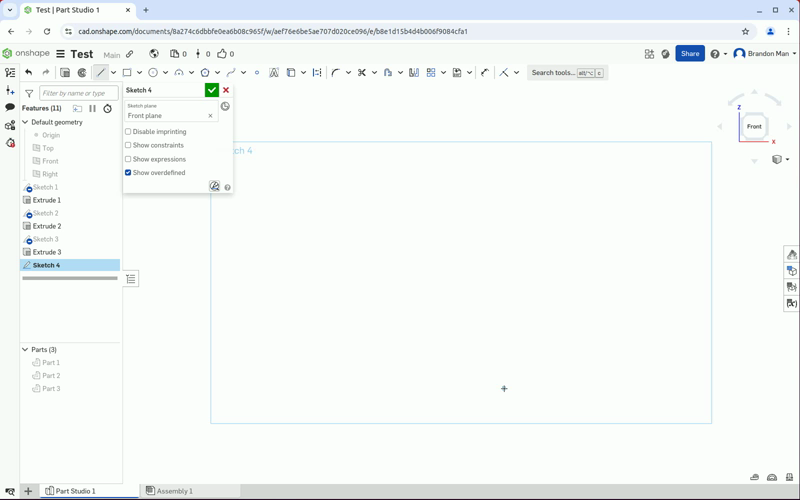
mouse_move(534, 388)
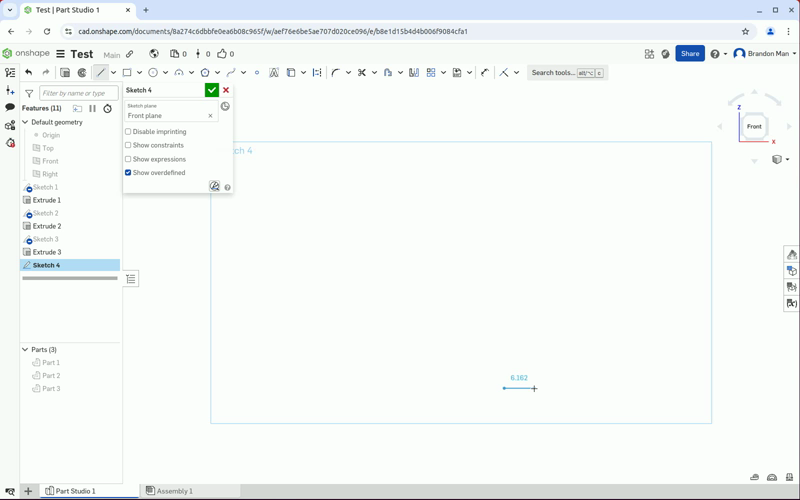
mouse_move(513, 388)
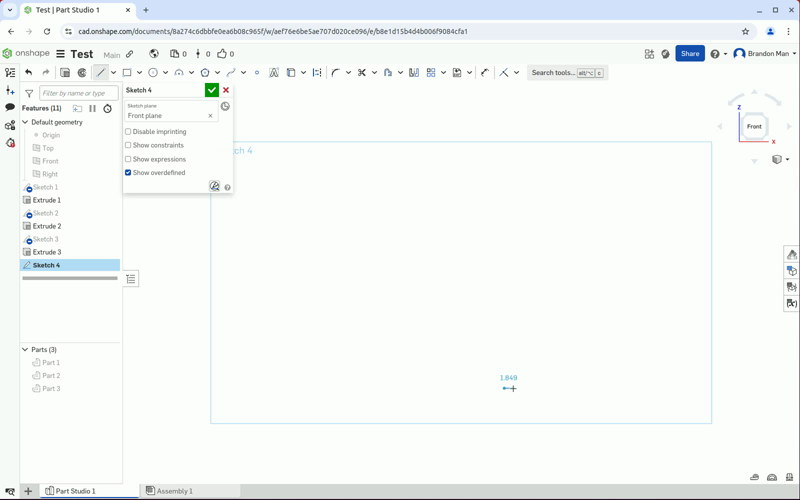
click(513, 388)
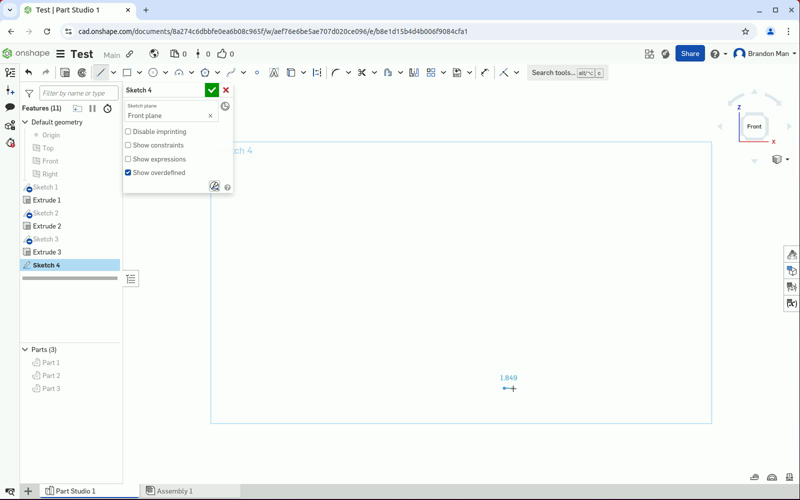
key_up(shift)
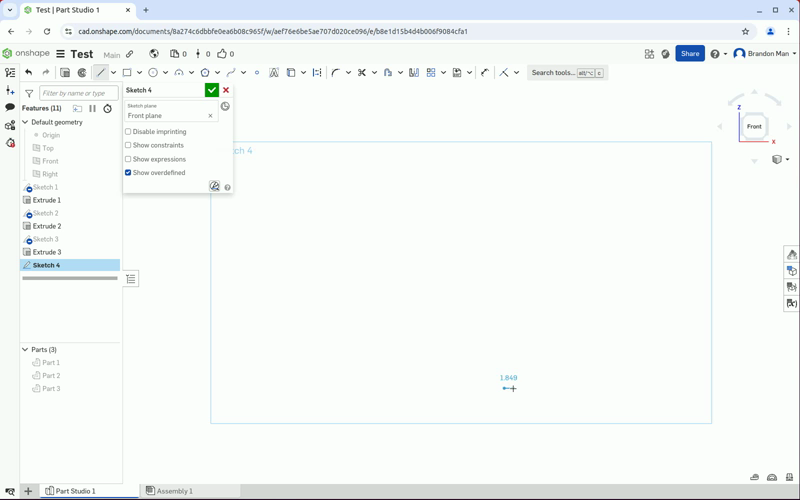
key_down(shift)
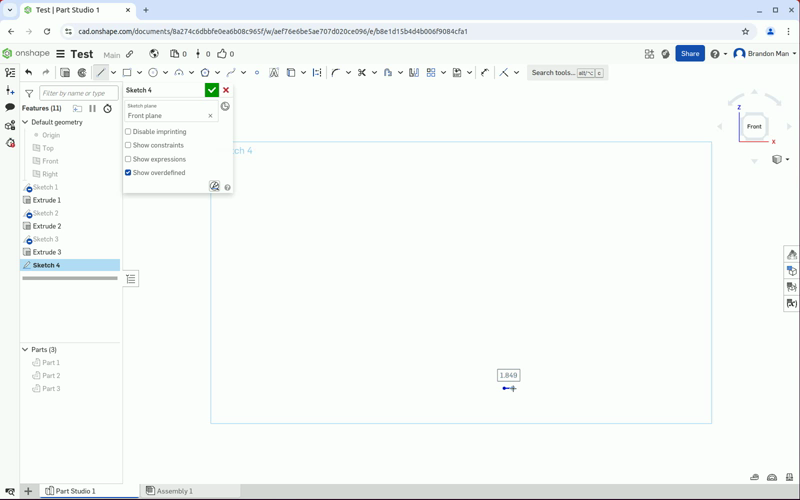
mouse_move(543, 388)
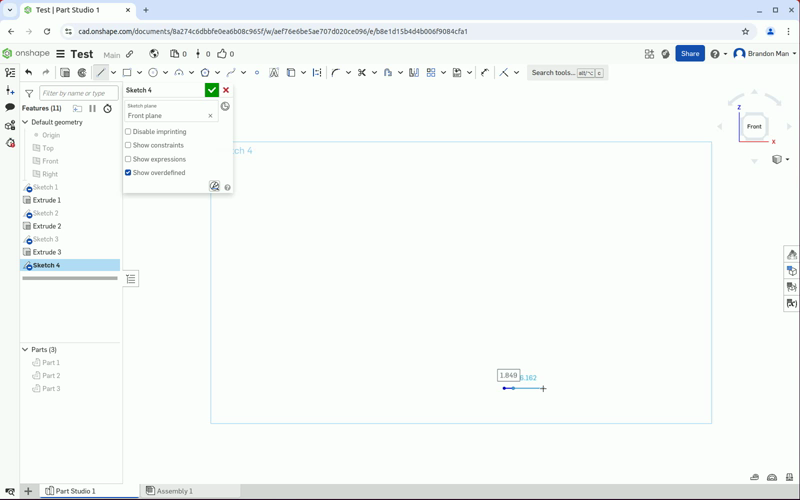
mouse_move(513, 381)
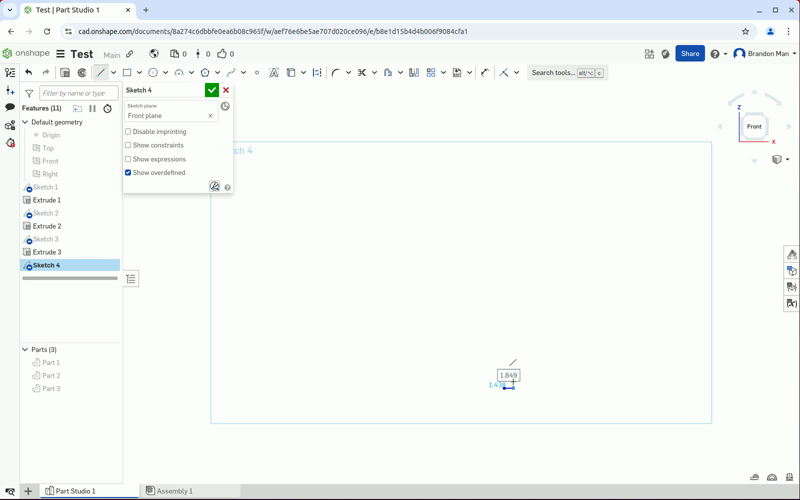
scroll(6)
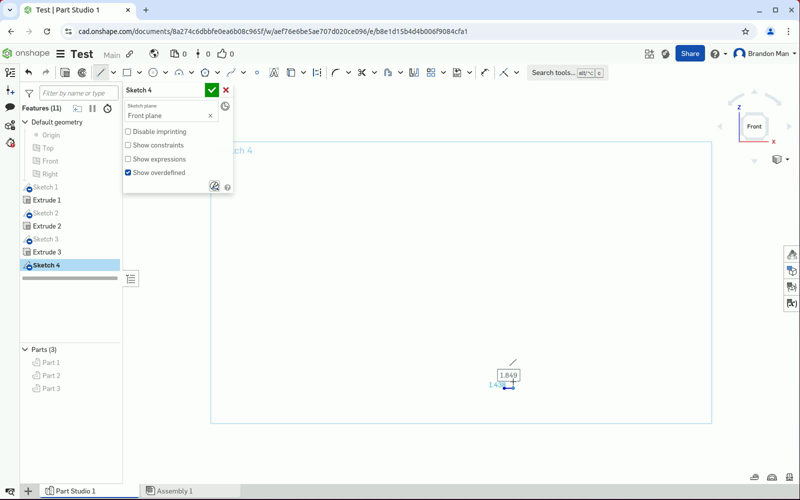
scroll(6)
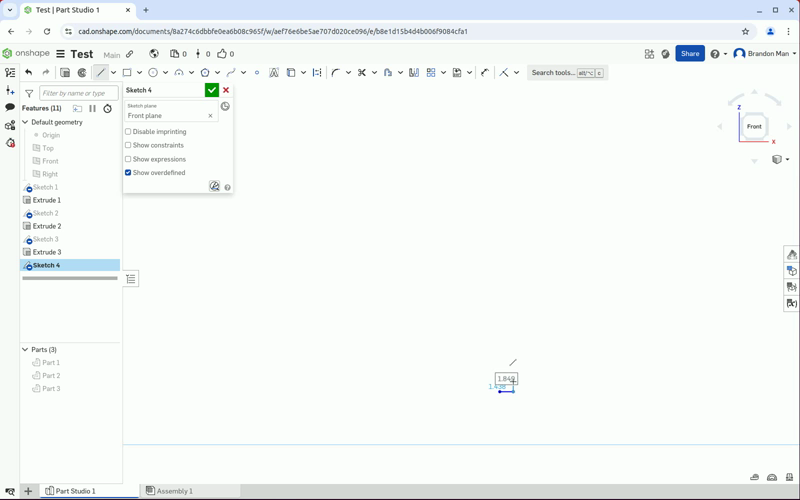
scroll(6)
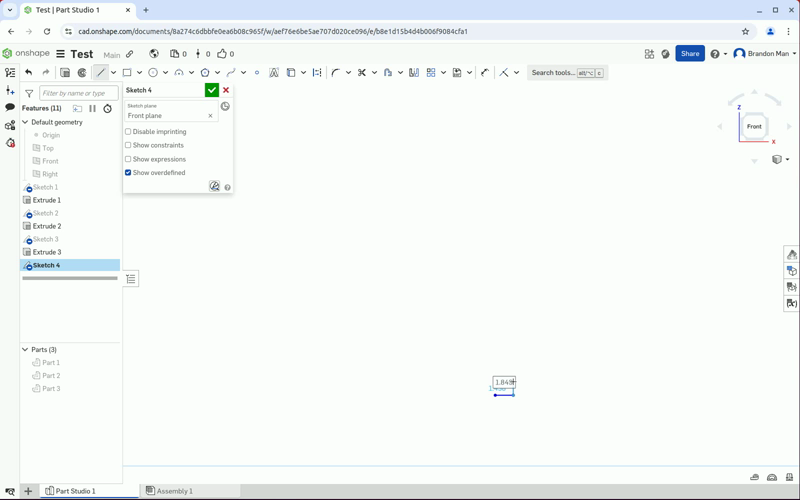
scroll(6)
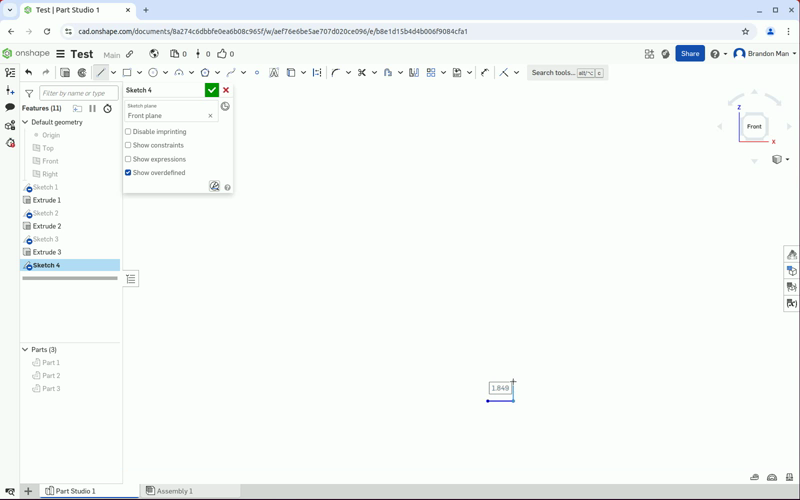
scroll(6)
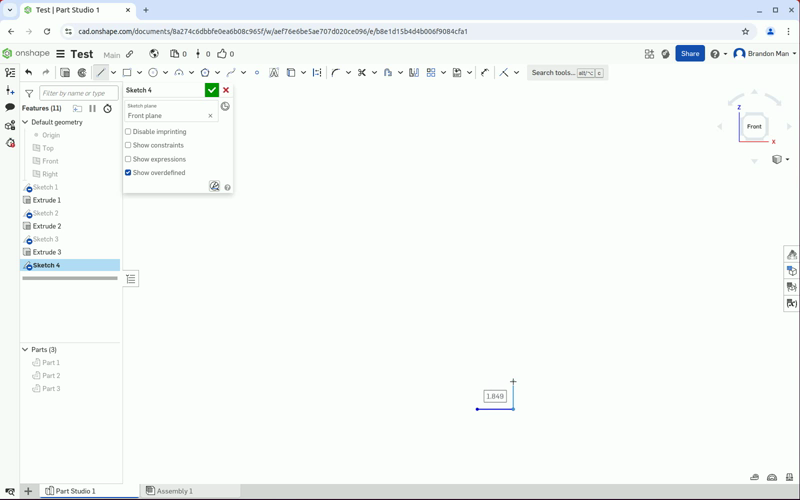
scroll(6)
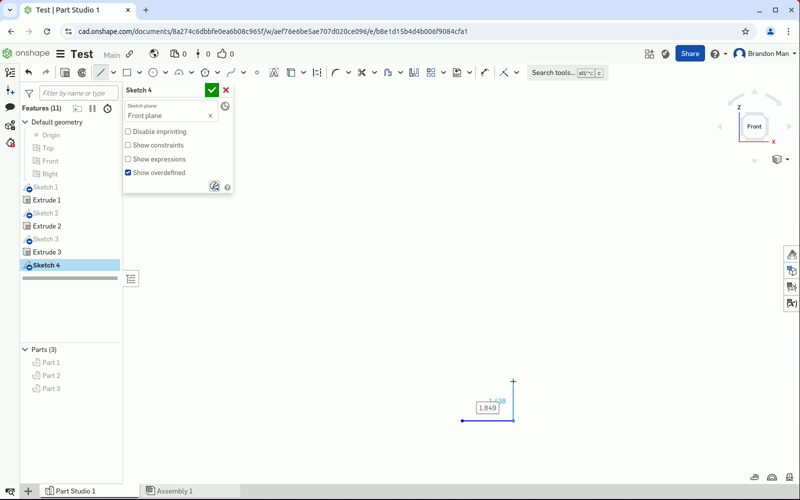
scroll(6)
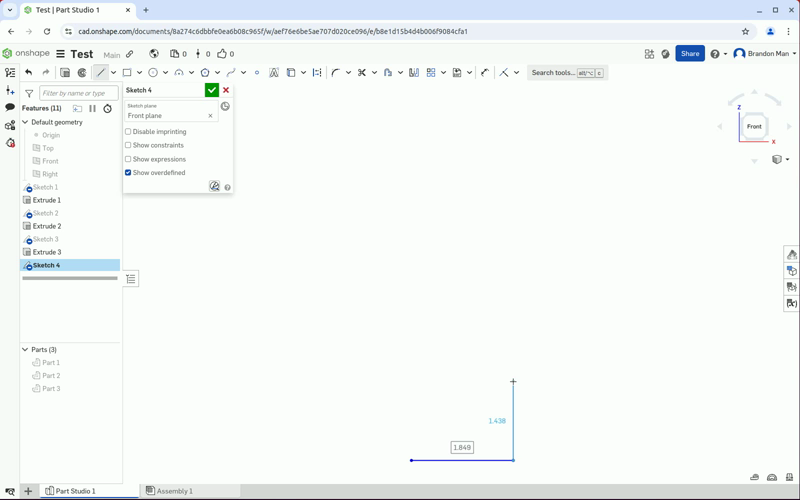
click(513, 381)
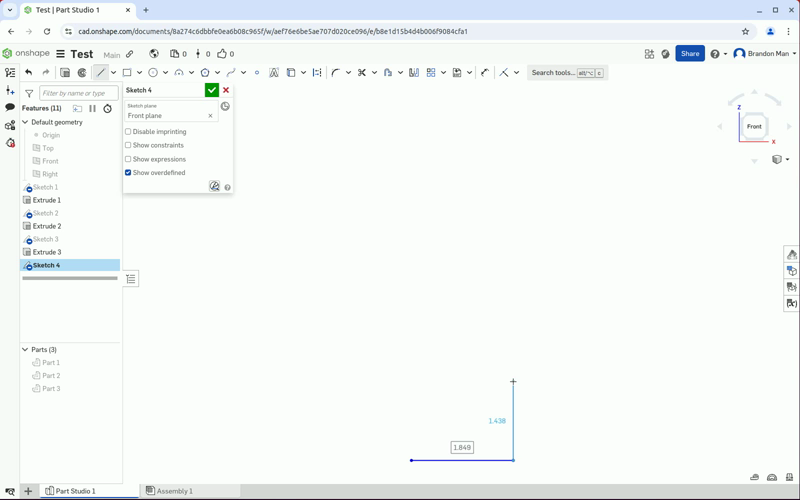
scroll(-6)
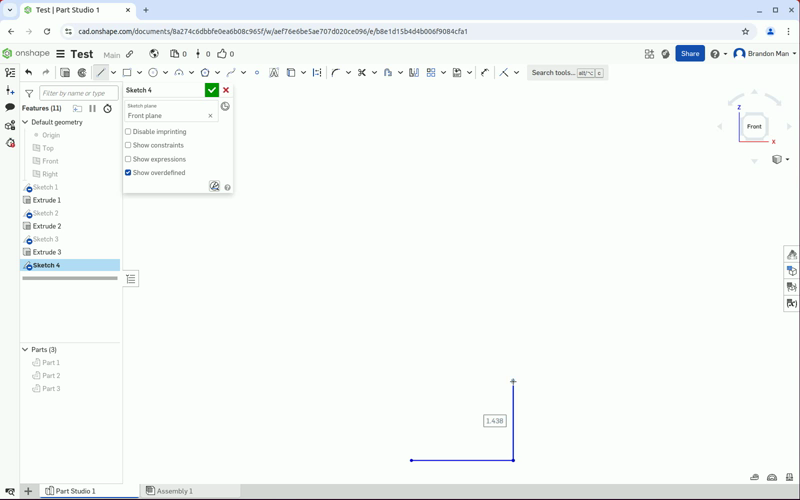
scroll(-6)
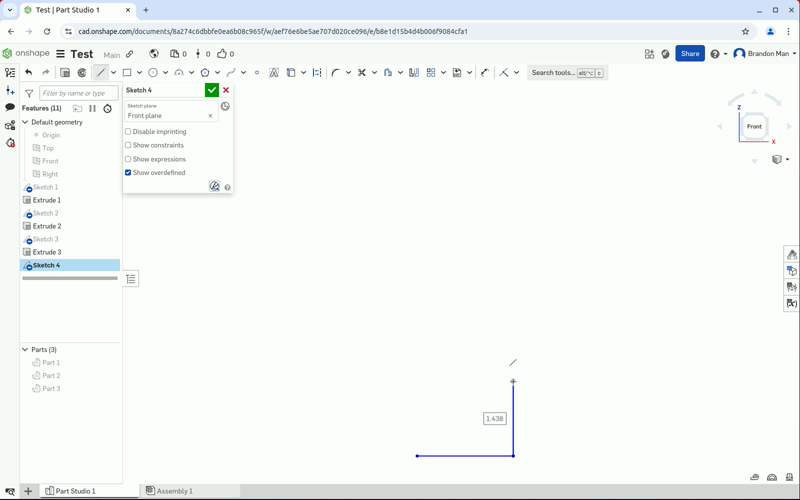
scroll(-6)
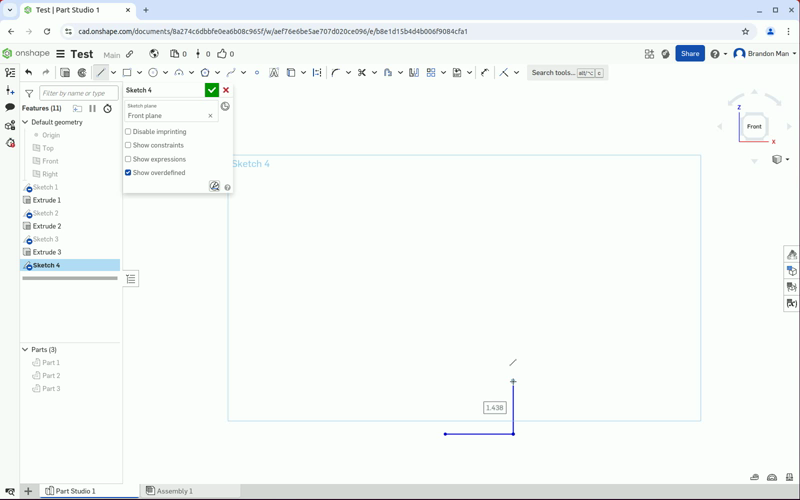
scroll(-6)
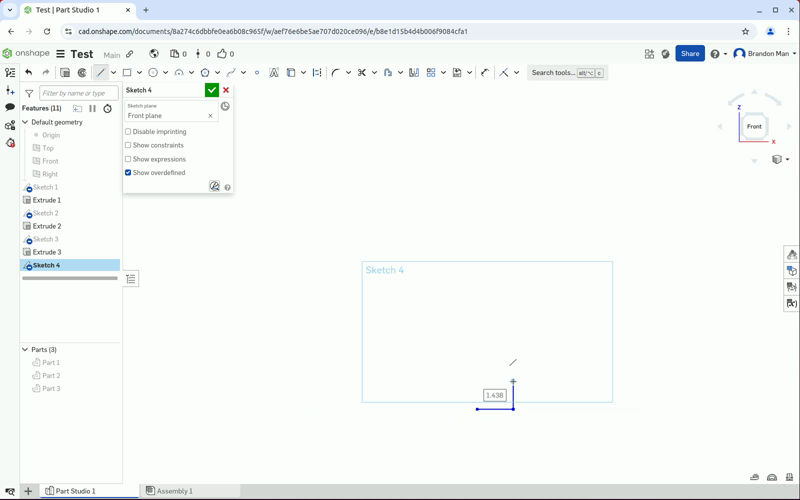
scroll(-6)
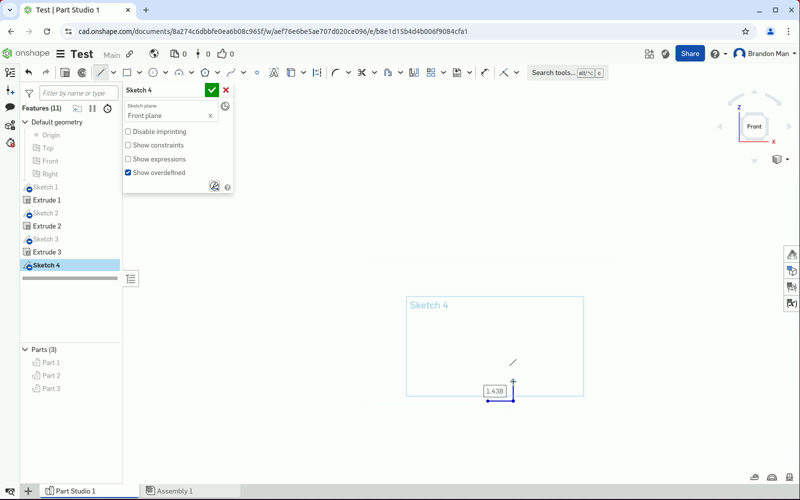
scroll(-6)
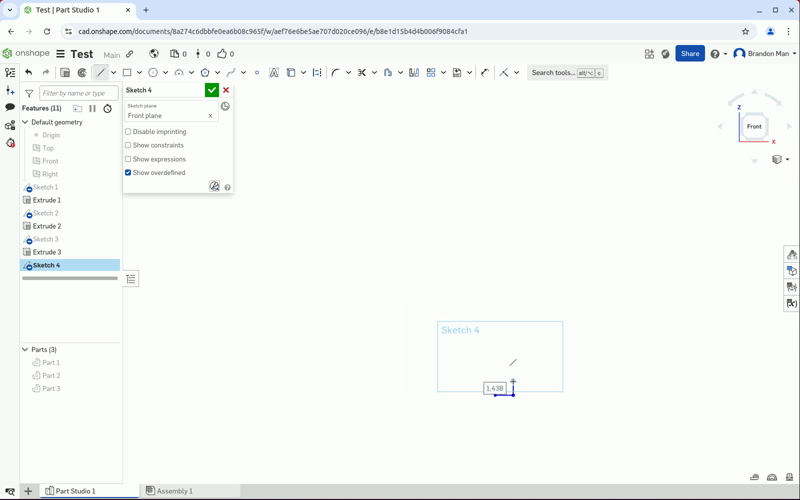
scroll(-6)
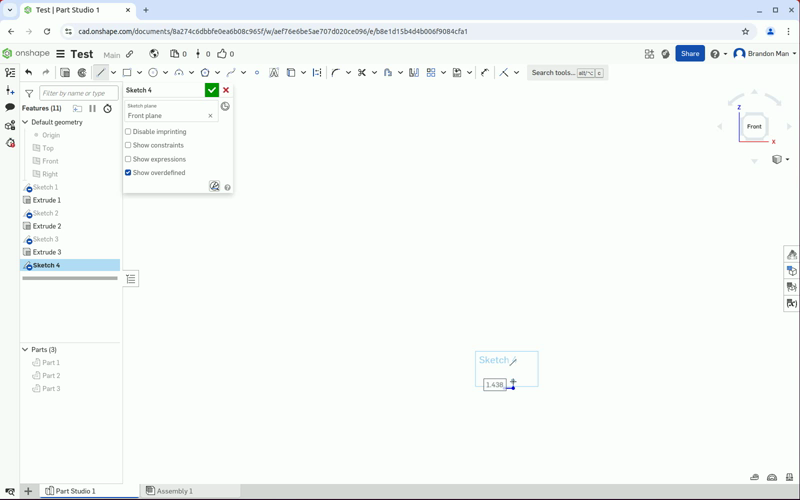
key_up(shift)
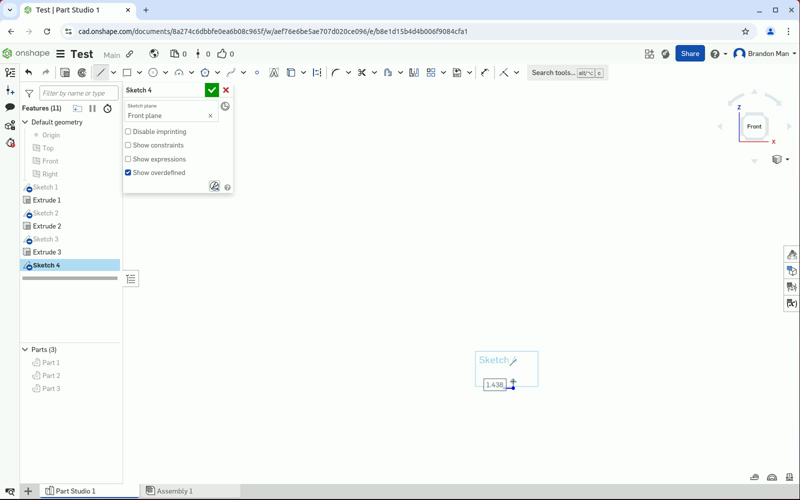
key_down(shift)
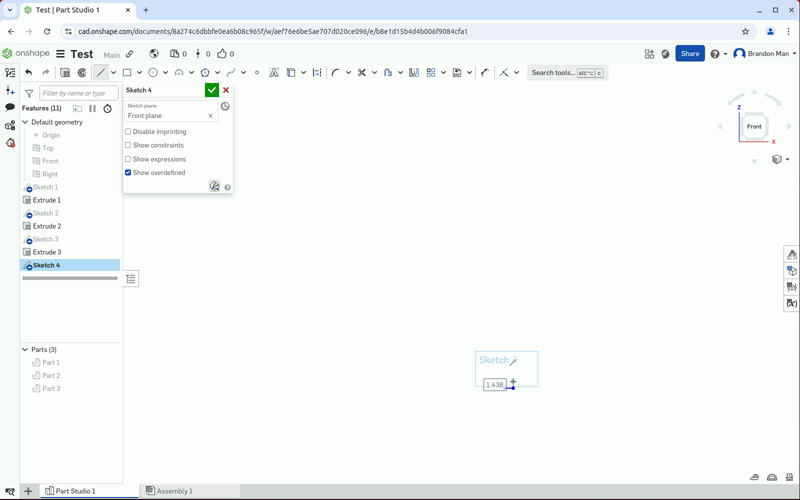
mouse_move(543, 381)
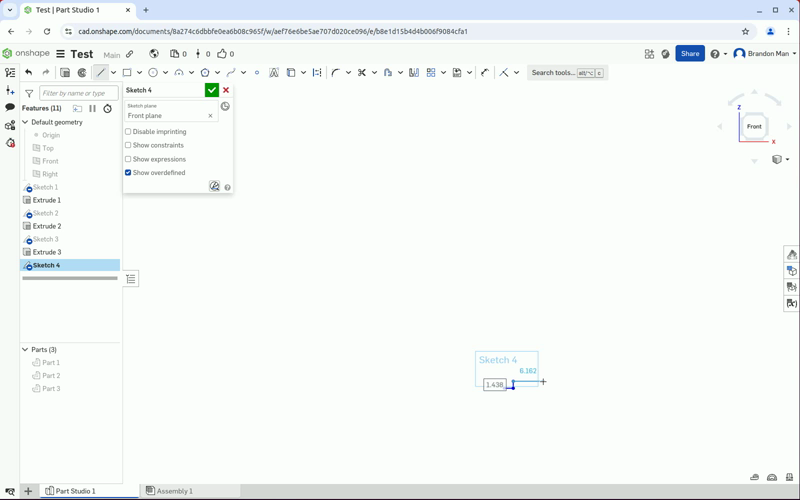
mouse_move(504, 381)
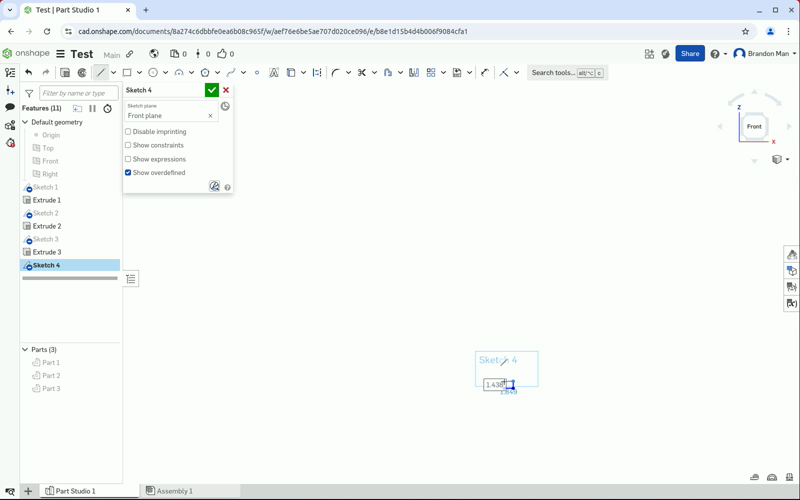
click(504, 381)
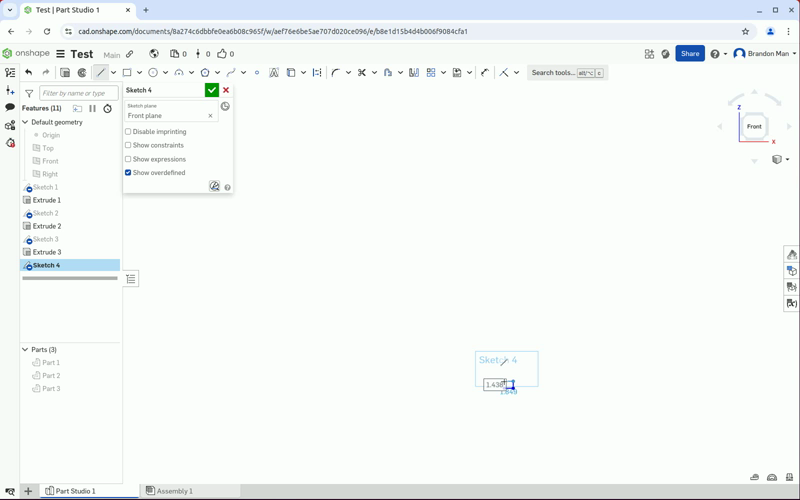
key_up(shift)
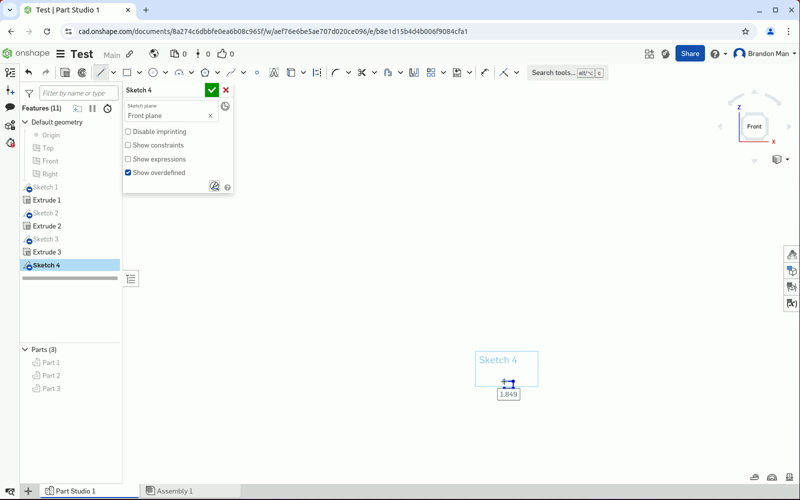
mouse_move(534, 381)
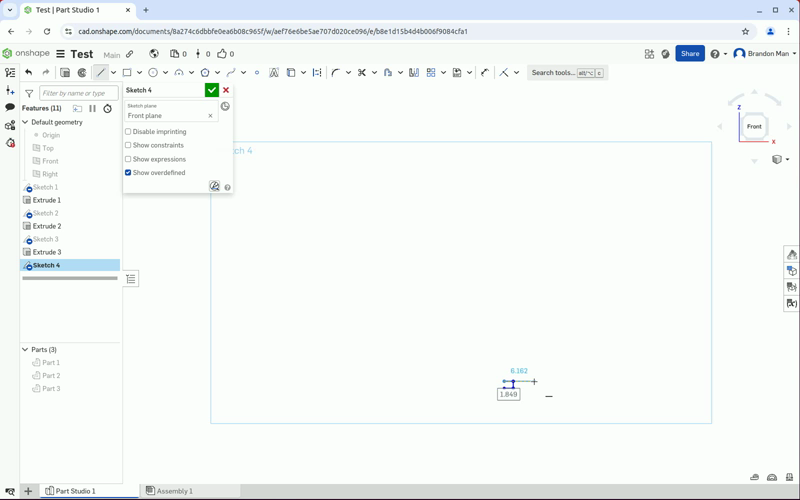
key_down(shift)
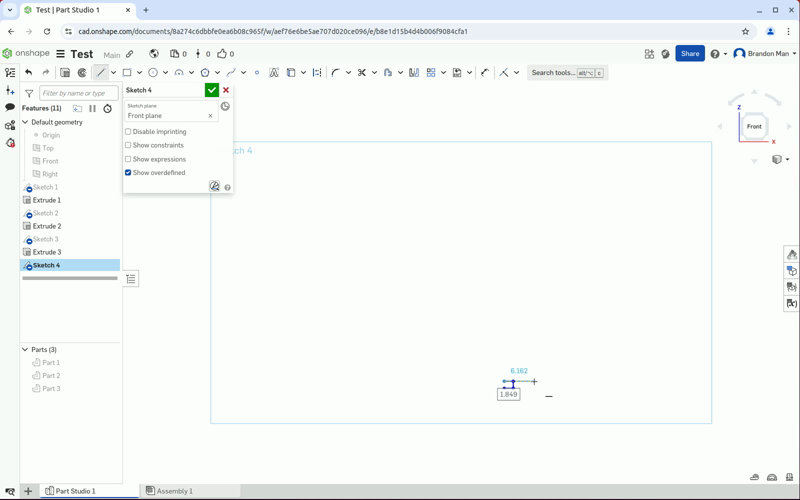
mouse_move(504, 388)
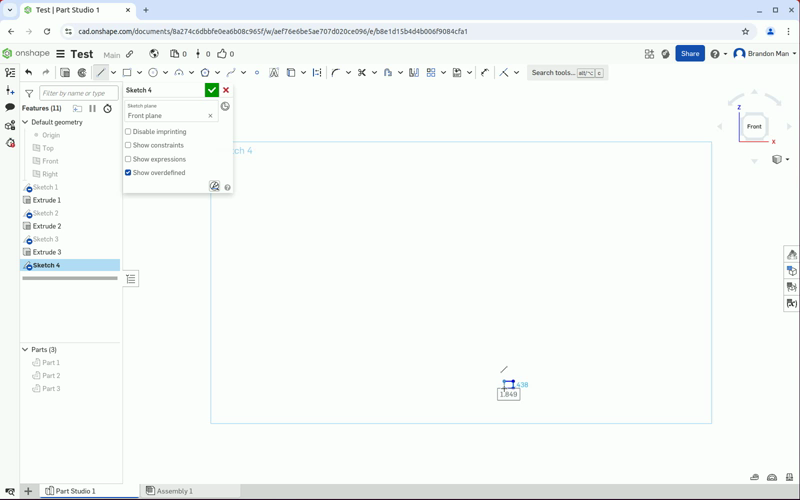
scroll(6)
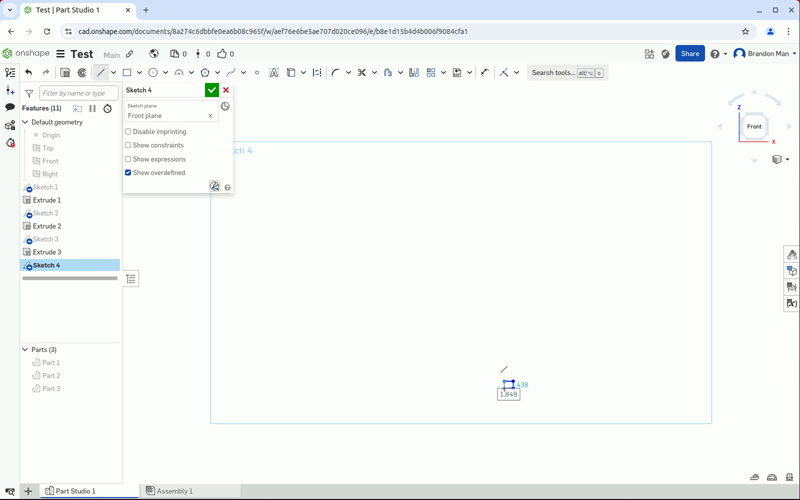
scroll(6)
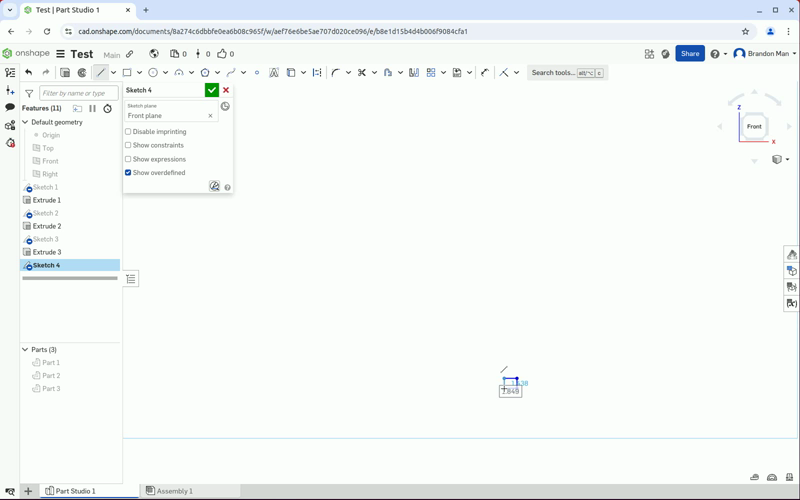
scroll(6)
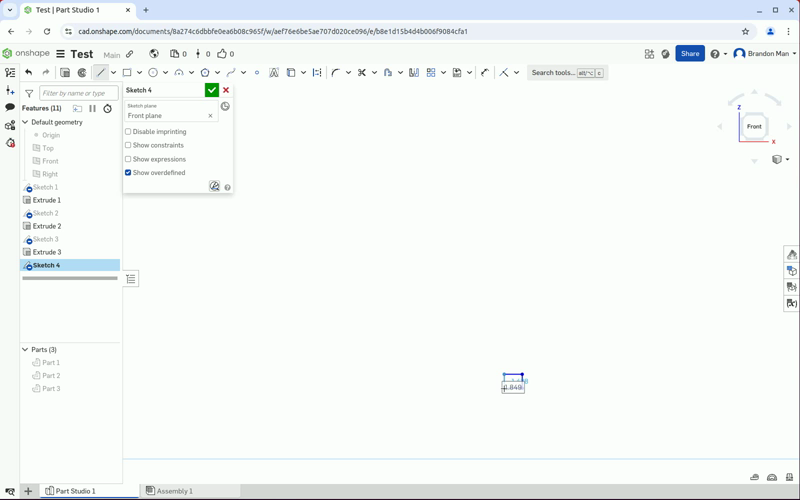
scroll(6)
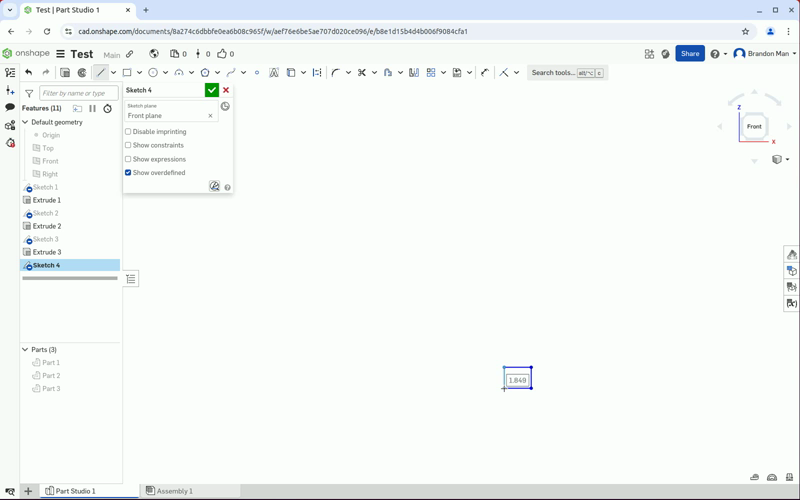
scroll(6)
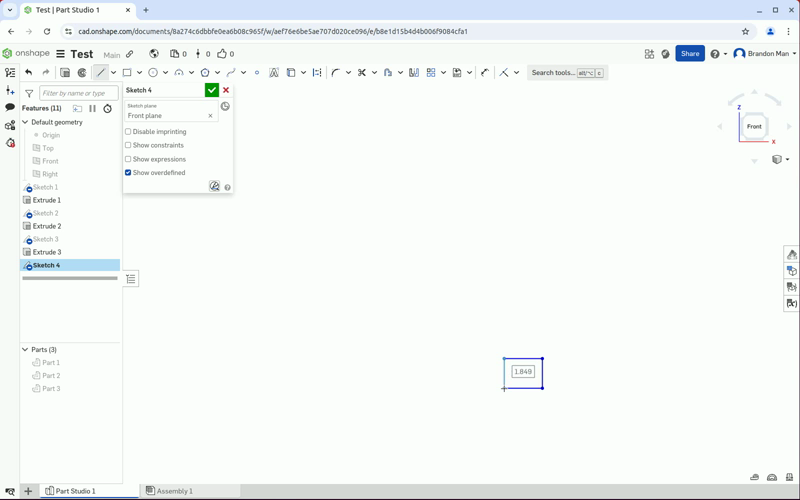
scroll(6)
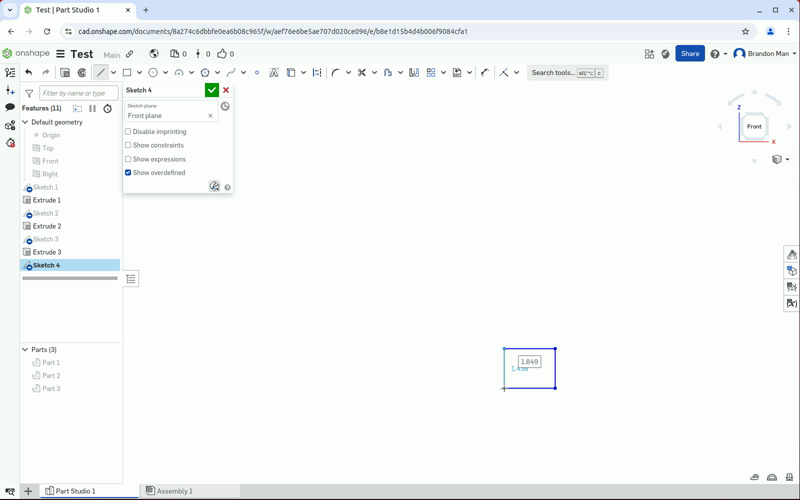
scroll(6)
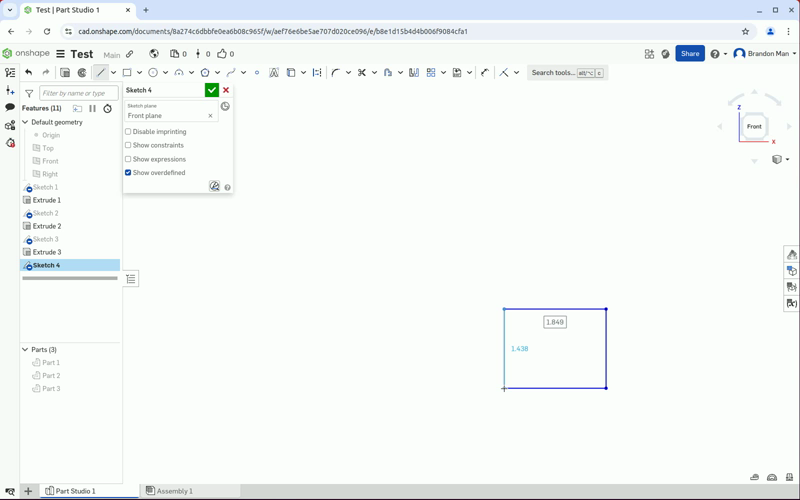
key_up(shift)
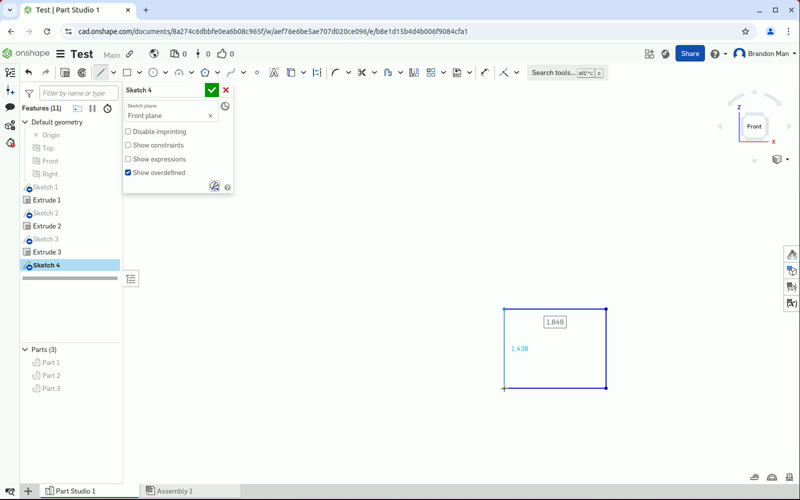
click(504, 388)
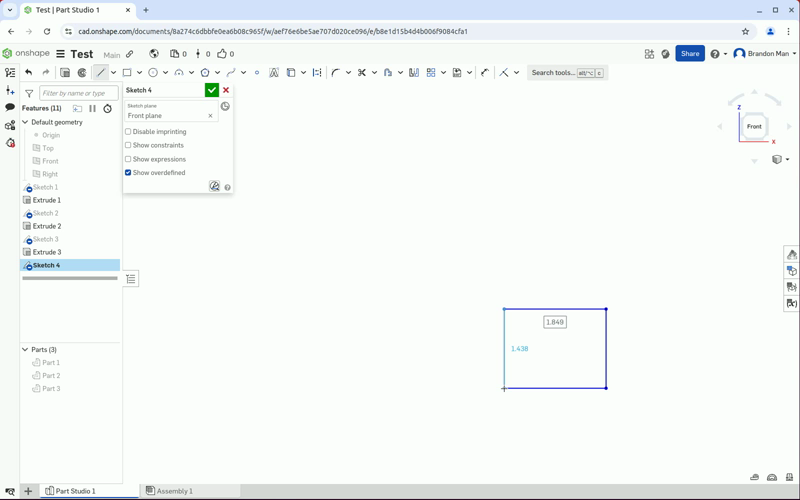
scroll(-6)
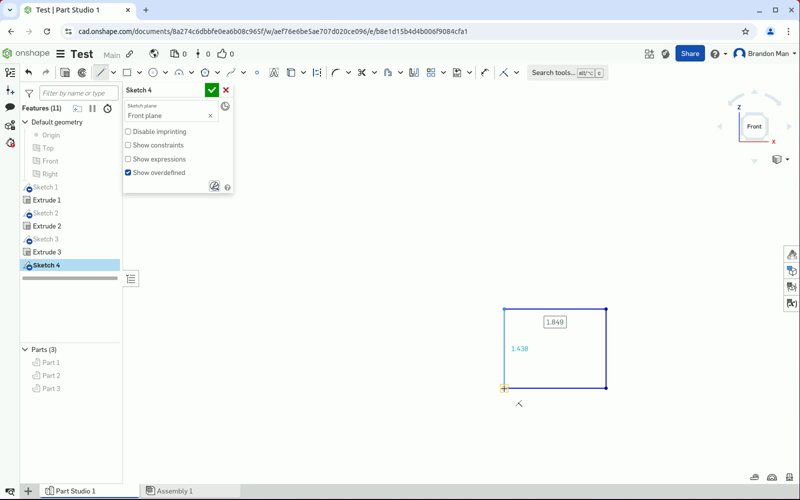
scroll(-6)
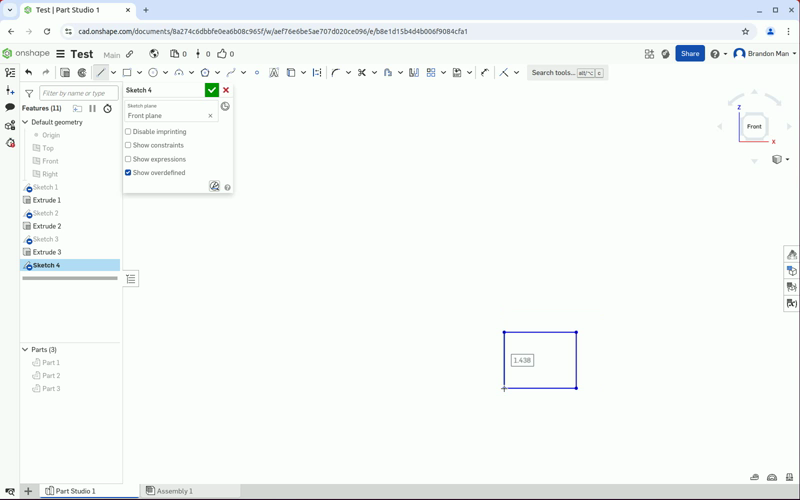
scroll(-6)
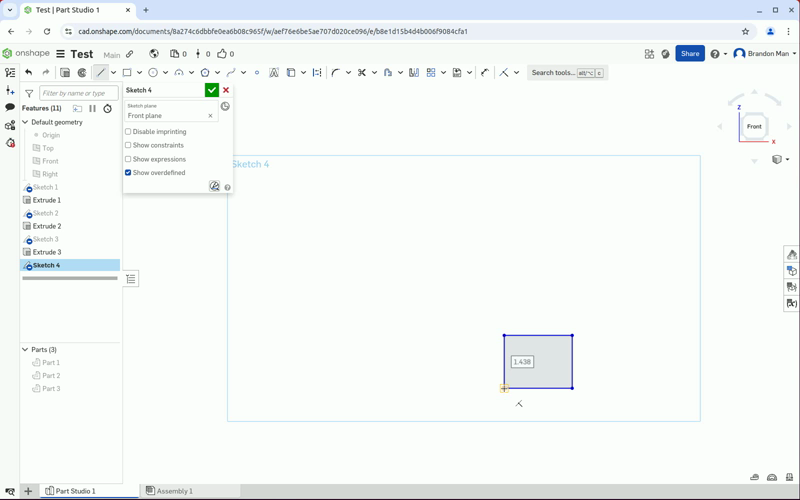
scroll(-6)
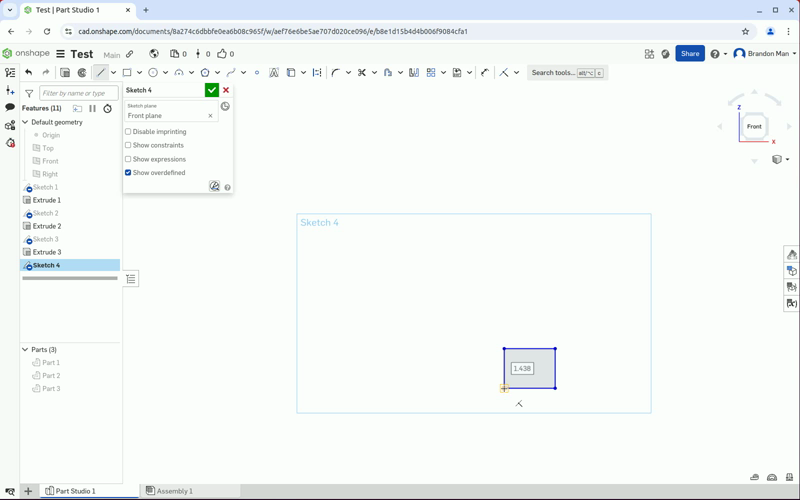
scroll(-6)
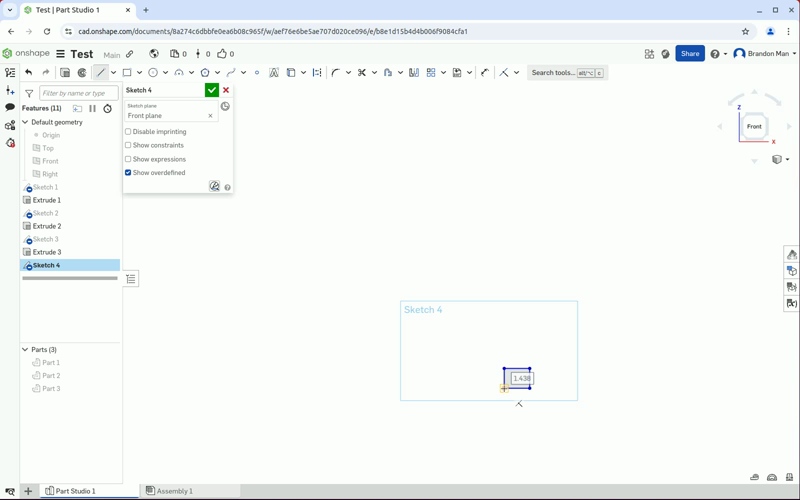
scroll(-6)
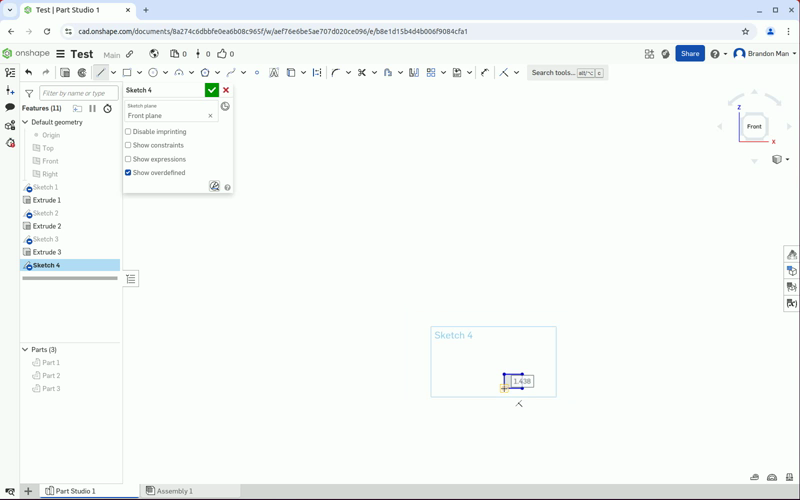
scroll(-6)
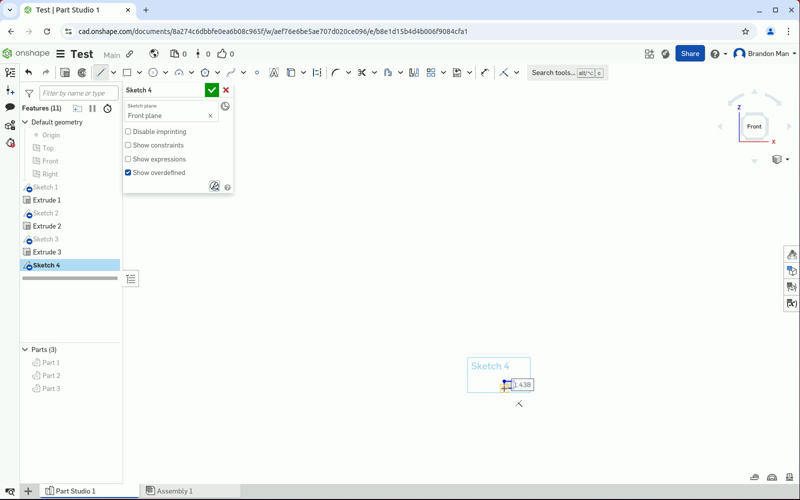
key(esc)
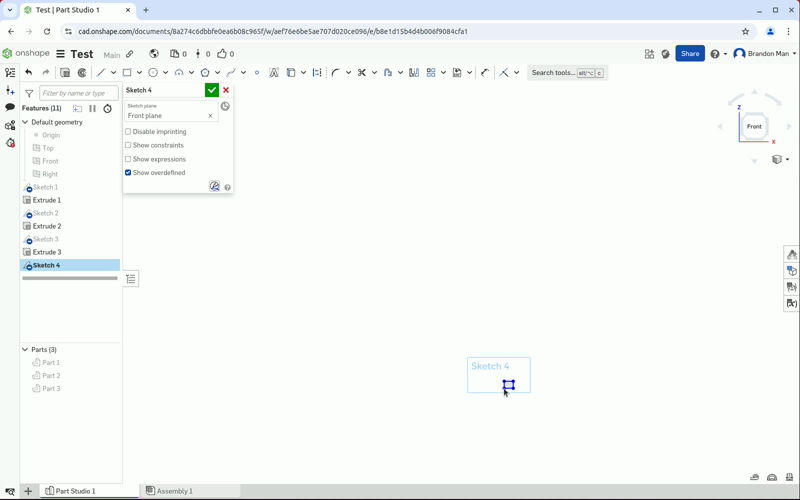
mouse_move(511, 387)
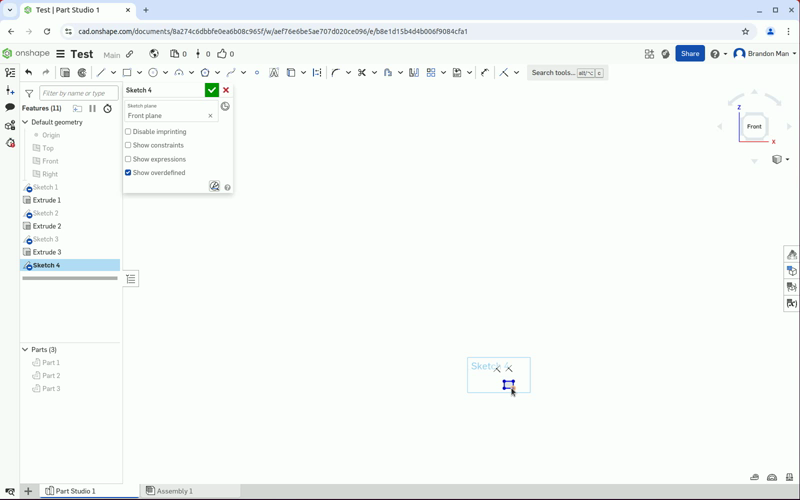
scroll(6)
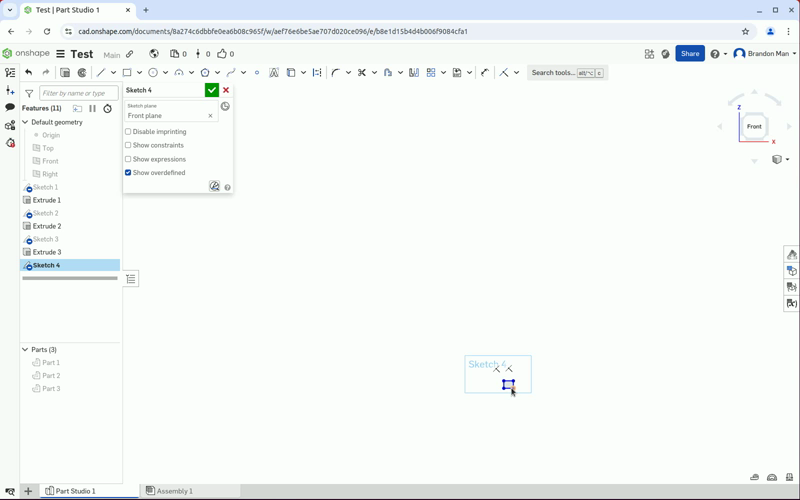
scroll(6)
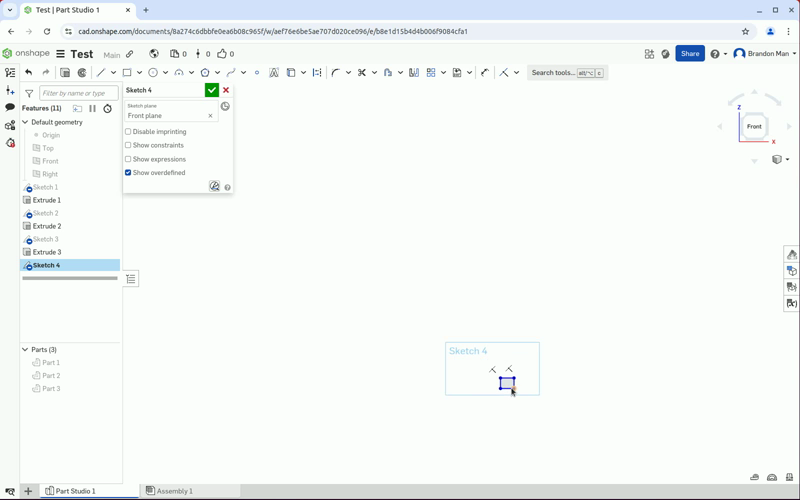
scroll(6)
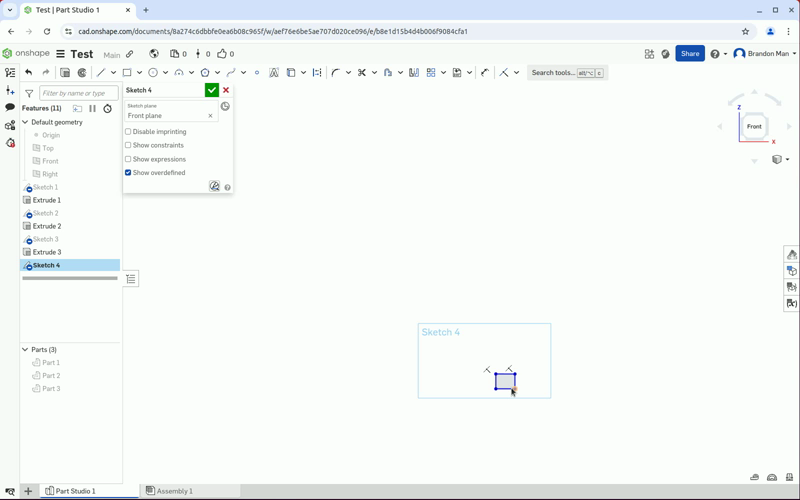
scroll(6)
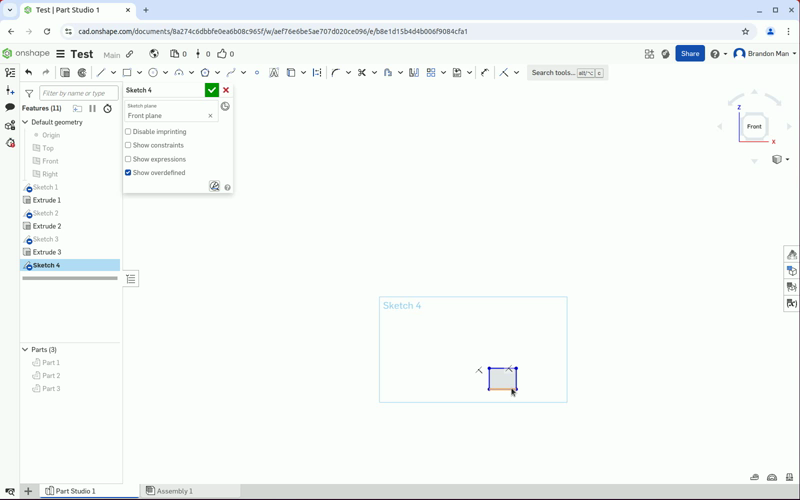
scroll(6)
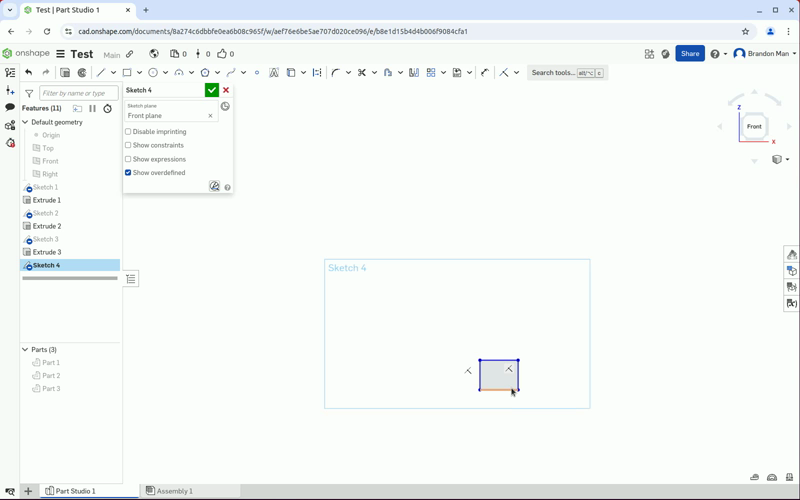
scroll(6)
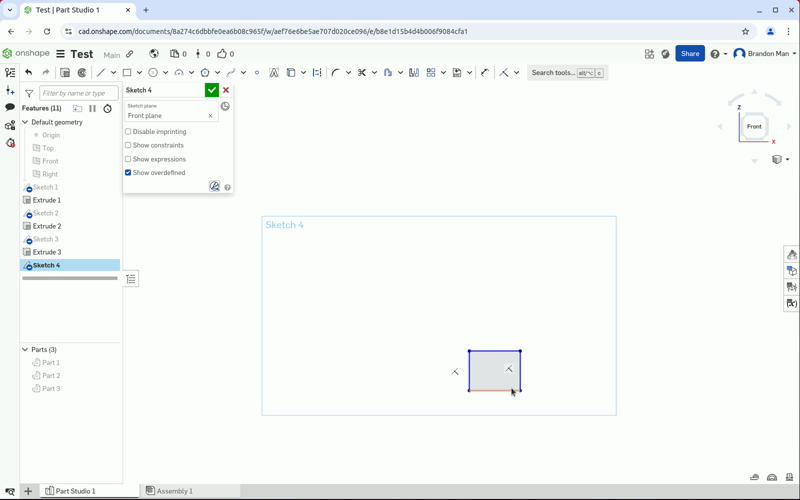
scroll(6)
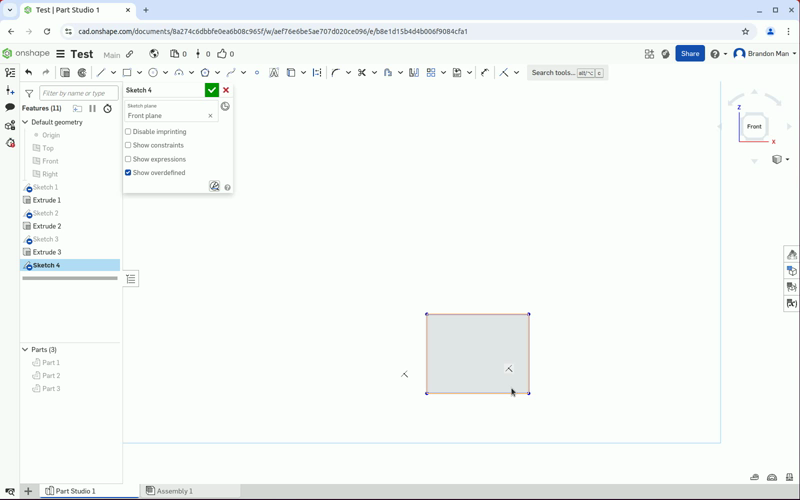
click(511, 387)
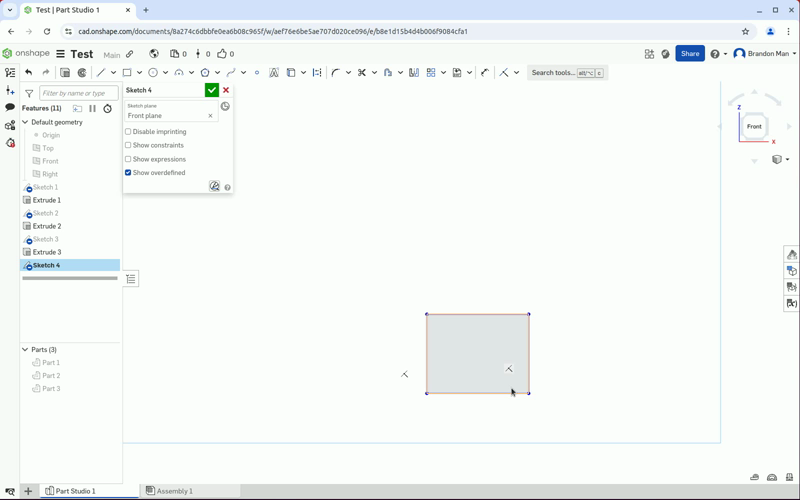
scroll(-6)
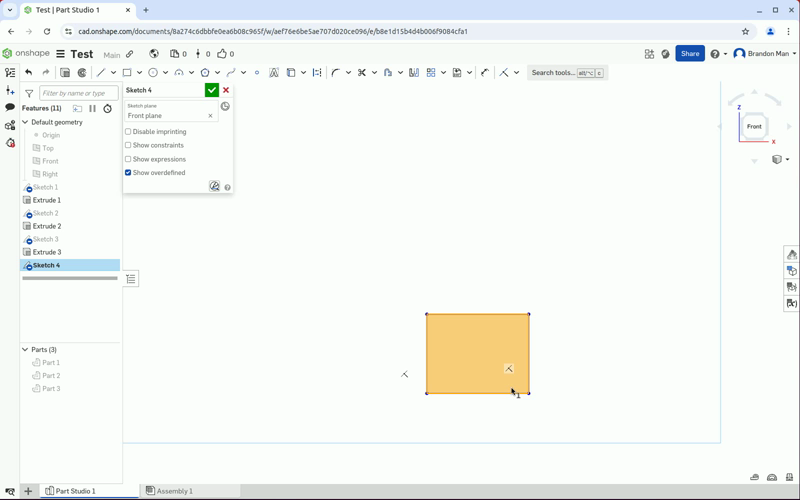
scroll(-6)
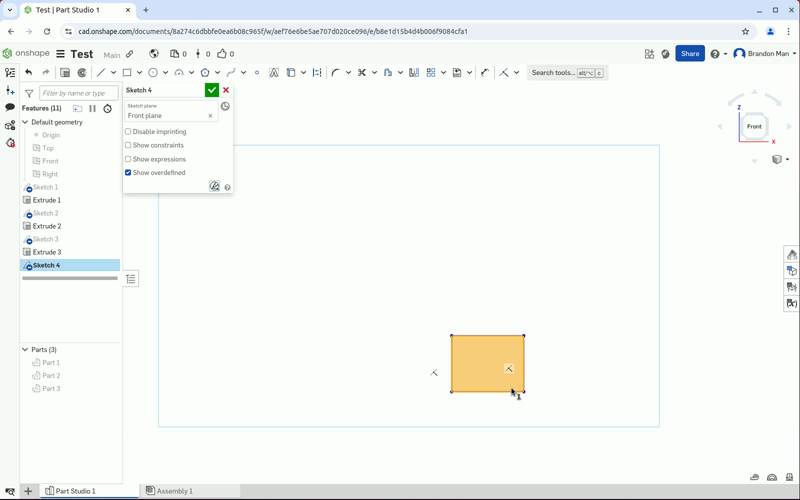
scroll(-6)
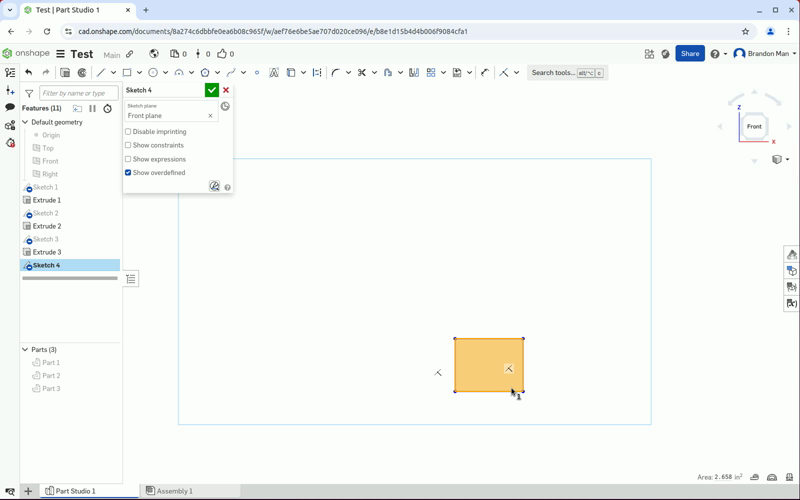
scroll(-6)
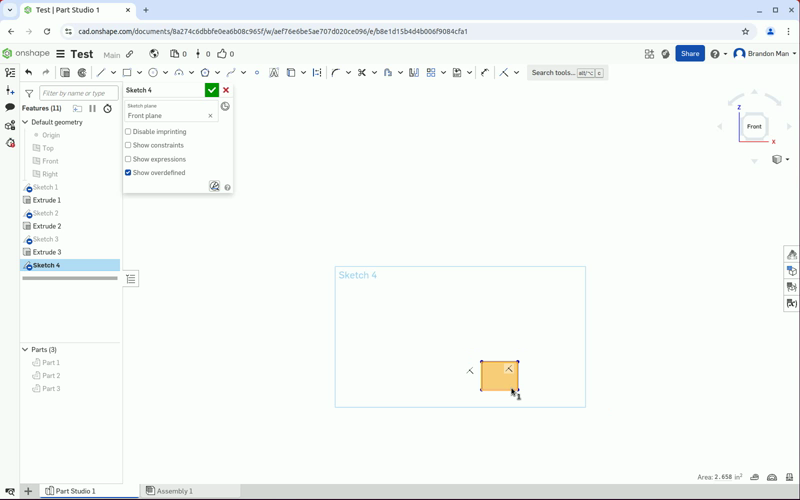
scroll(-6)
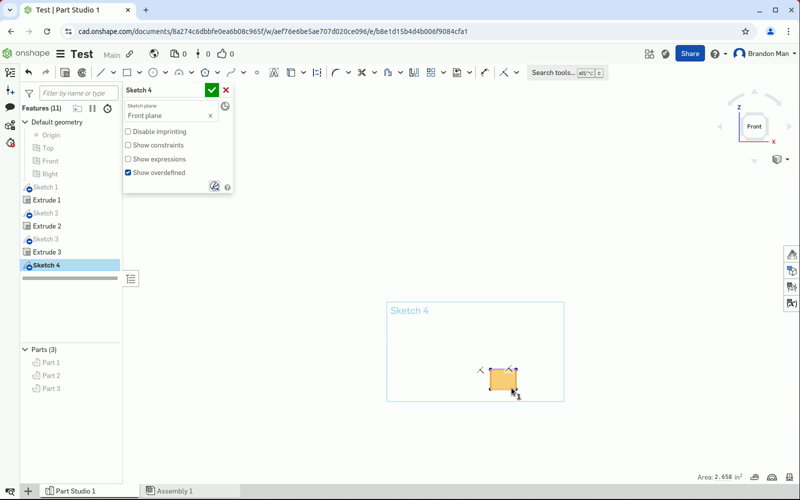
scroll(-6)
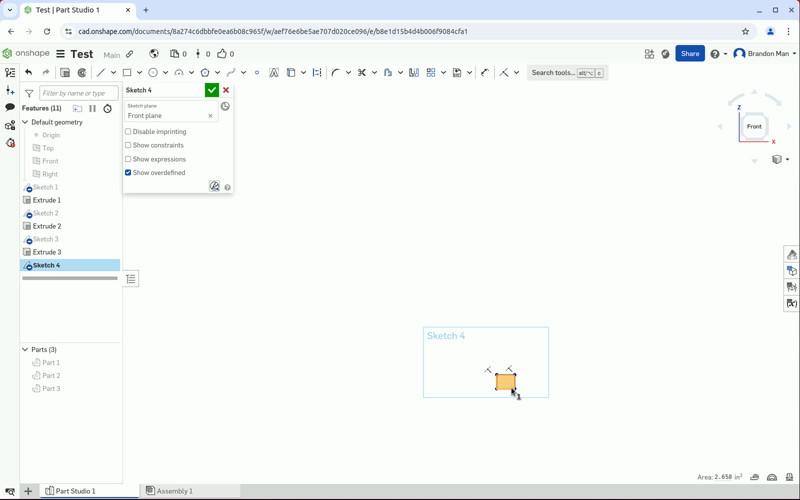
scroll(-6)
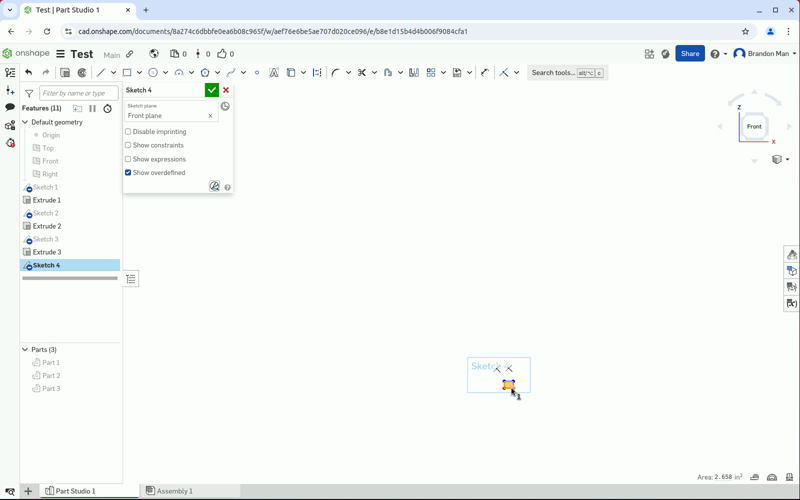
mouse_move(73, 352)
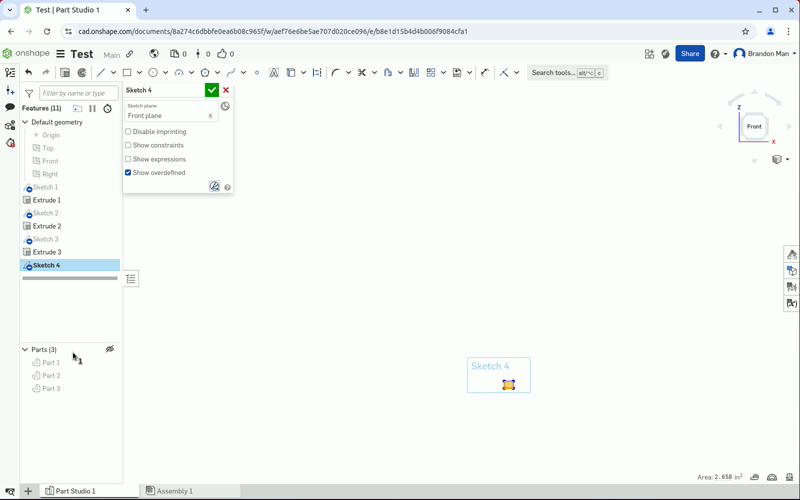
key(shift+y)
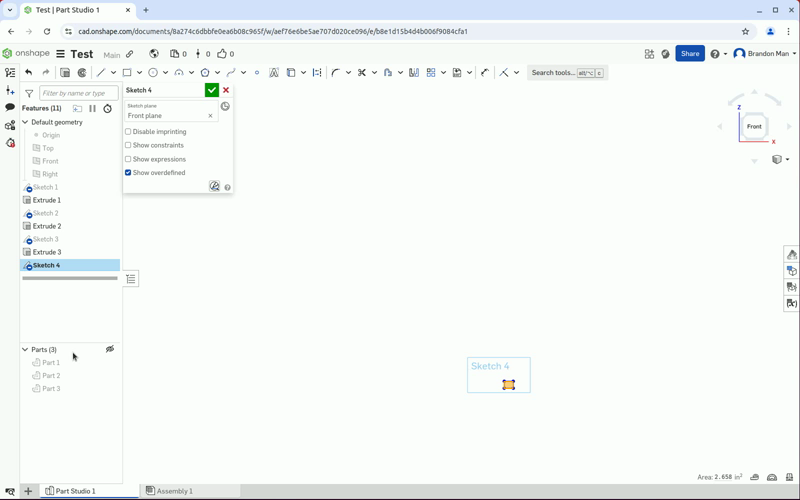
key(shift+e)
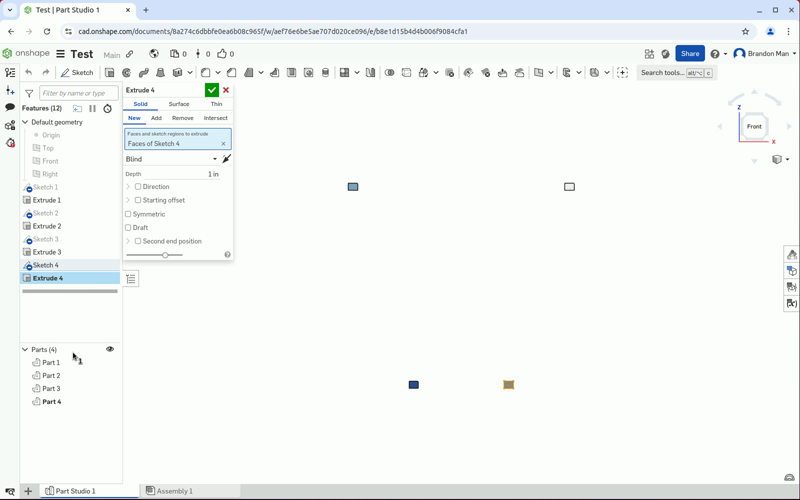
mouse_move(143, 106)
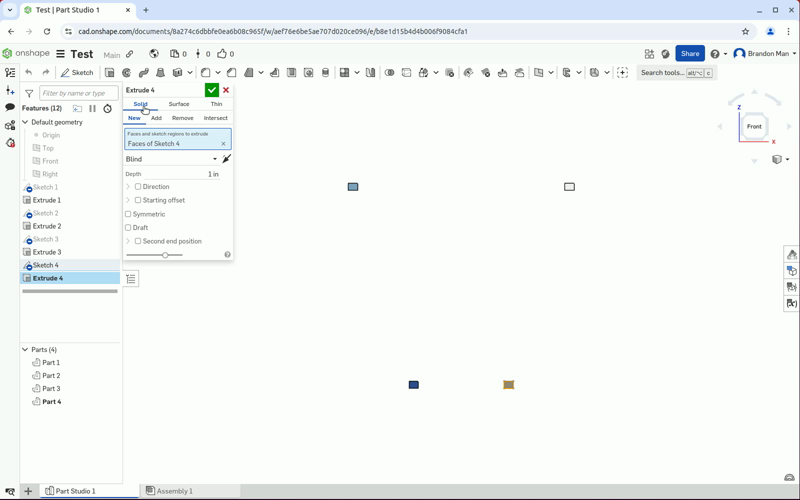
click(143, 106)
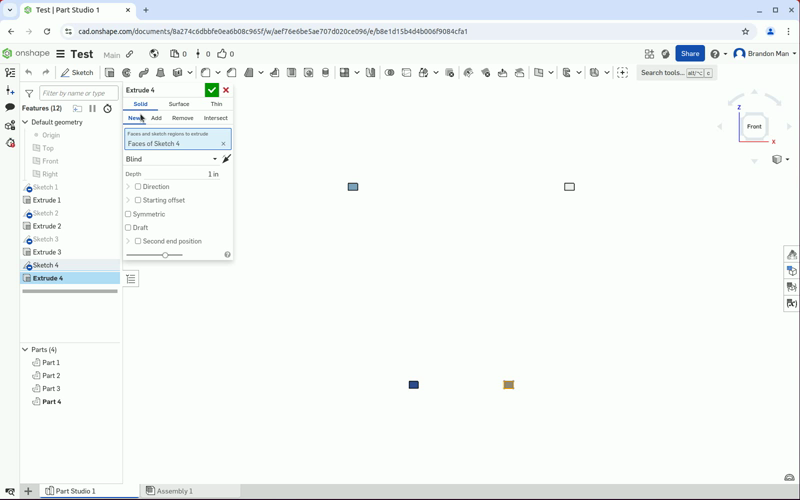
mouse_move(137, 120)
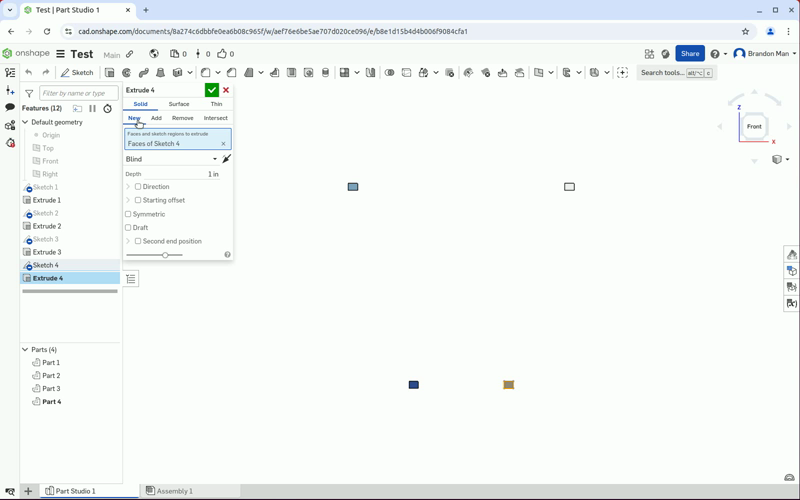
click(137, 120)
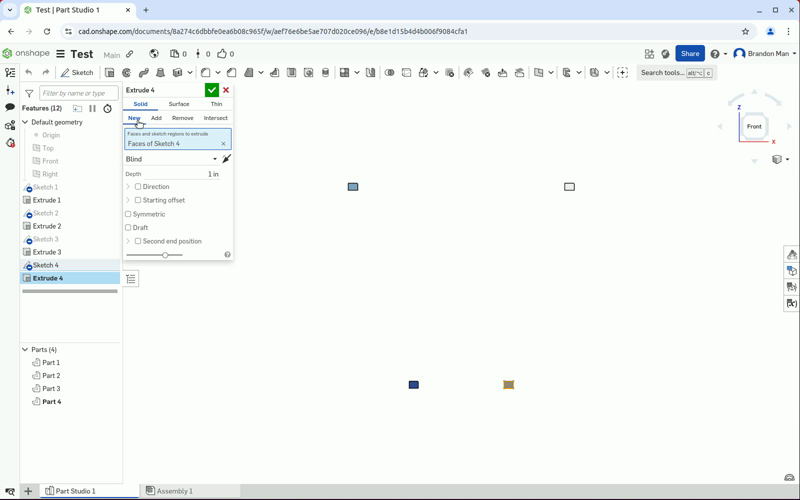
key(tab, 4)
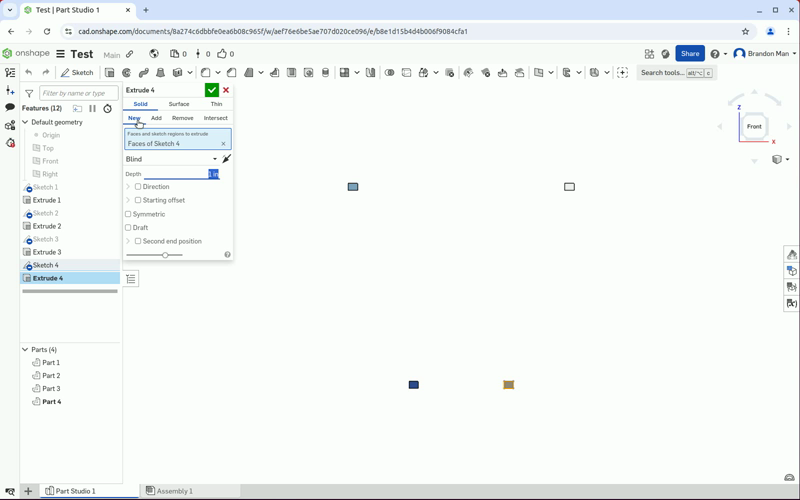
text(-0.241)
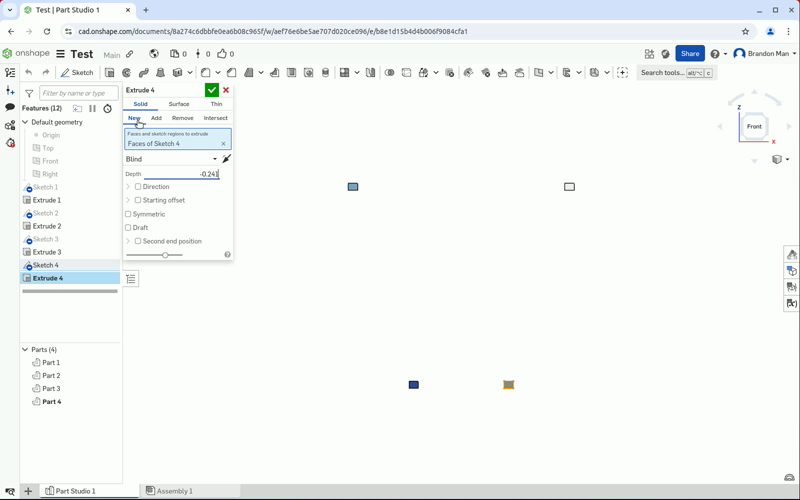
key(enter)
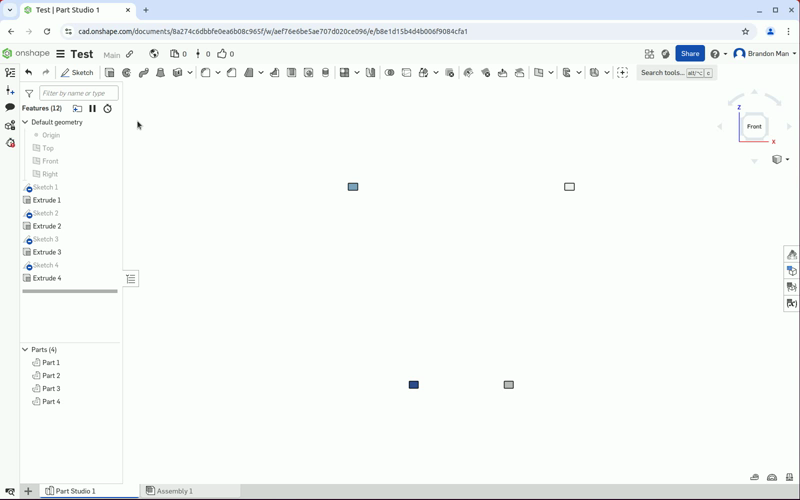
key(shift+h)
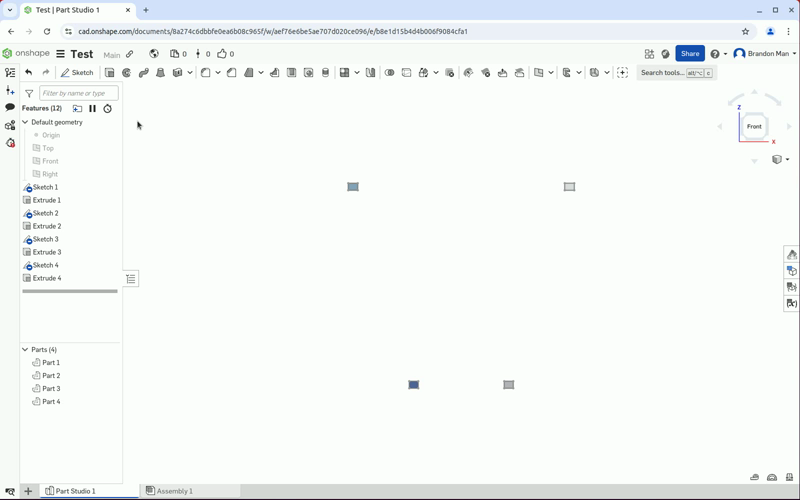
key(shift+h)
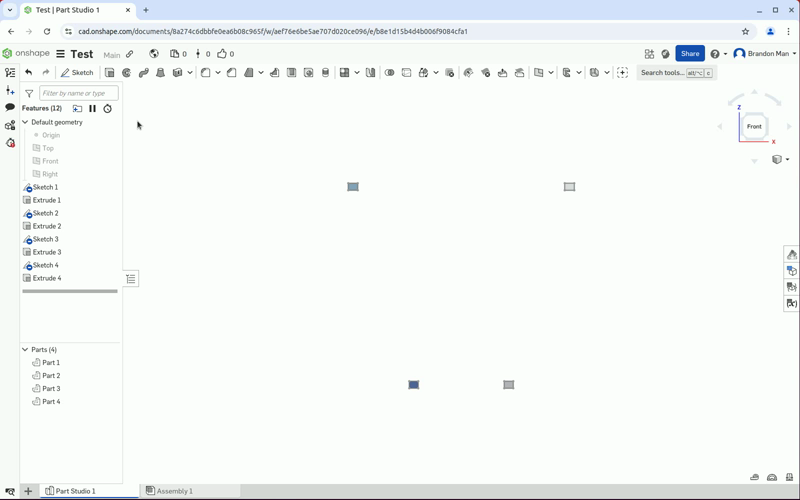
key(shift+7)
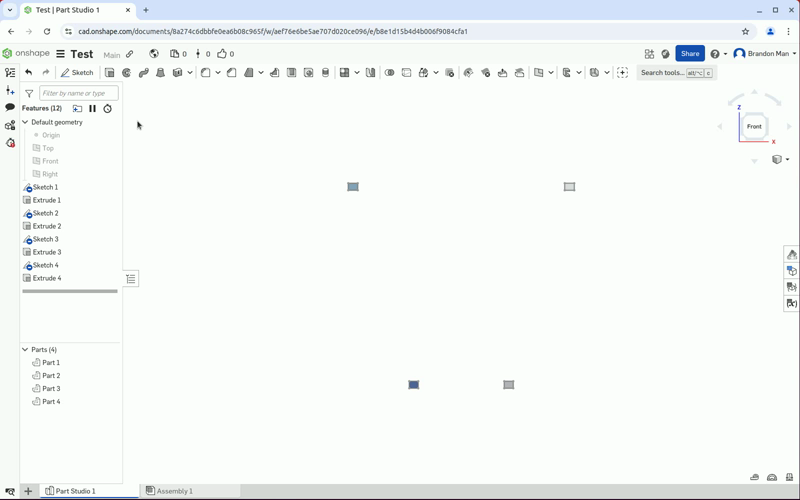
key(left, 2)
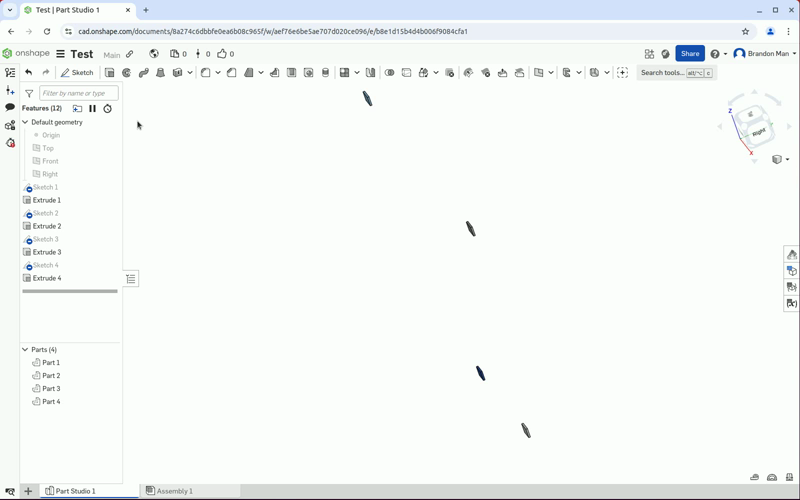
key(down, 2)
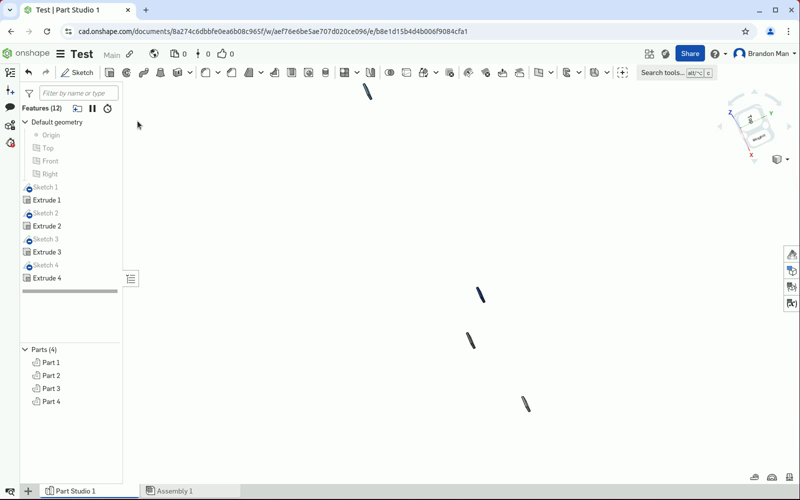
key(up, 2)
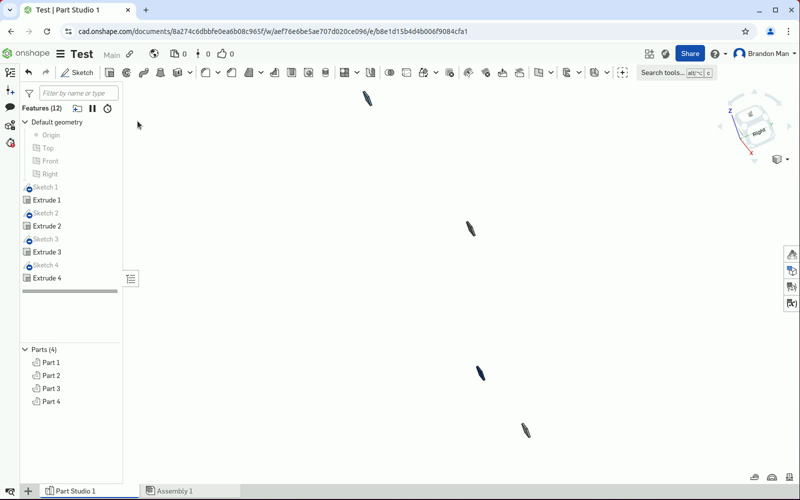
key(right, 2)
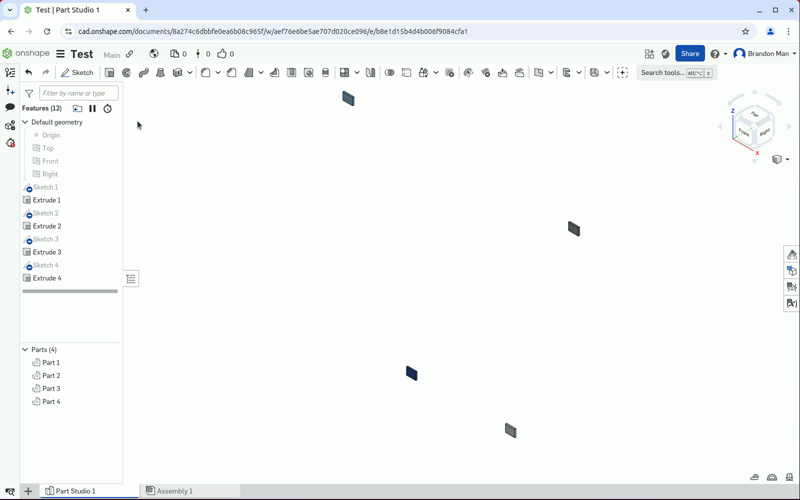
mouse_move(73, 189)
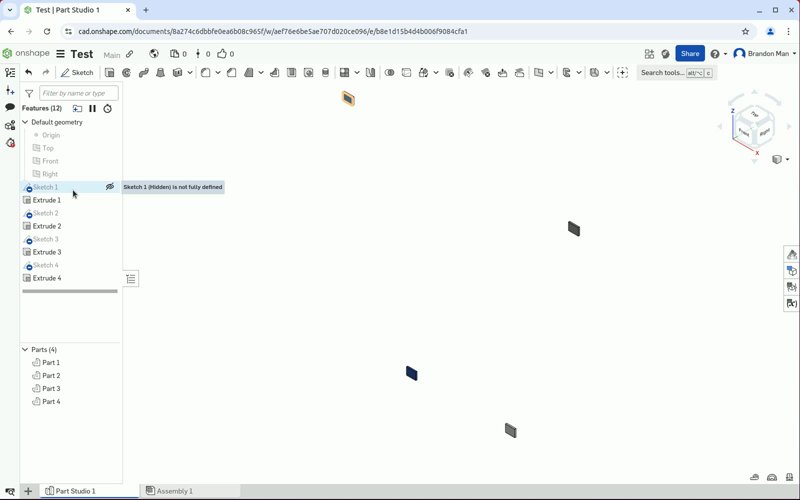
click(73, 189)